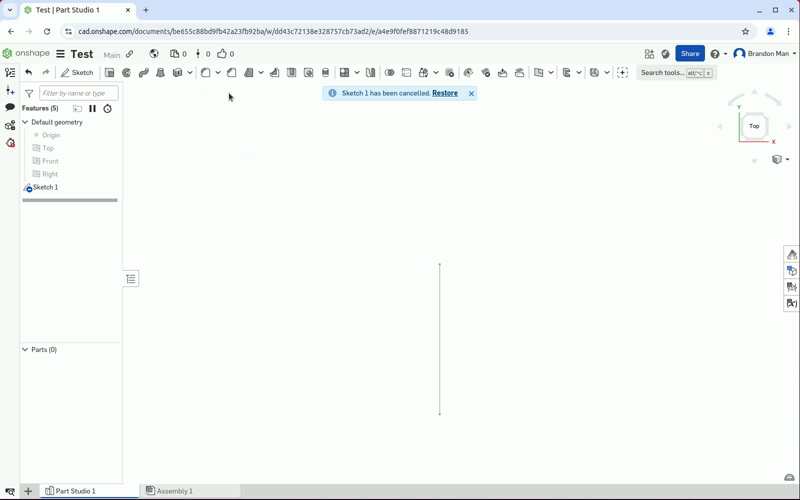
key(shift+h)
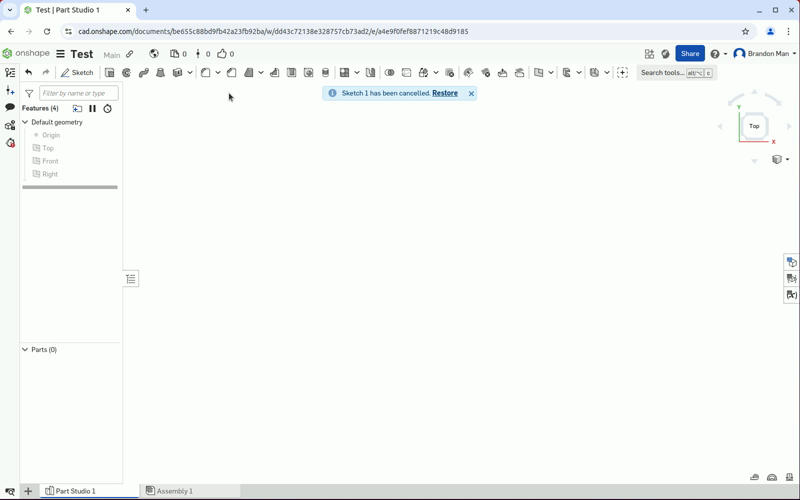
mouse_move(73, 352)
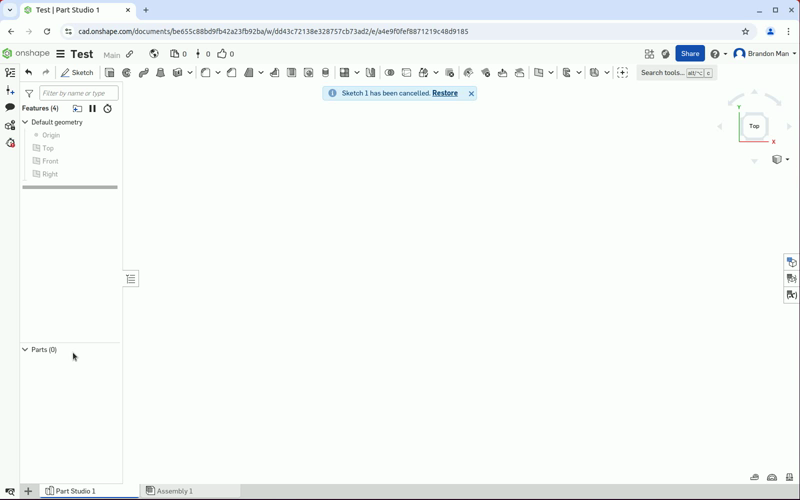
key(y)
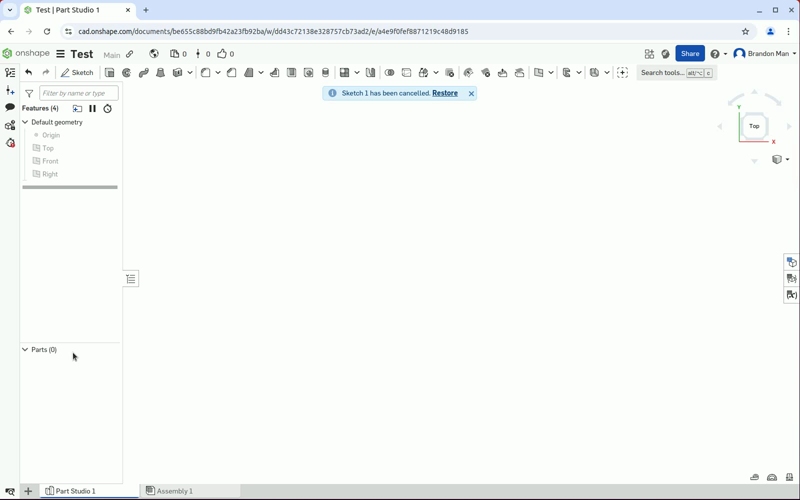
key(shift+p)
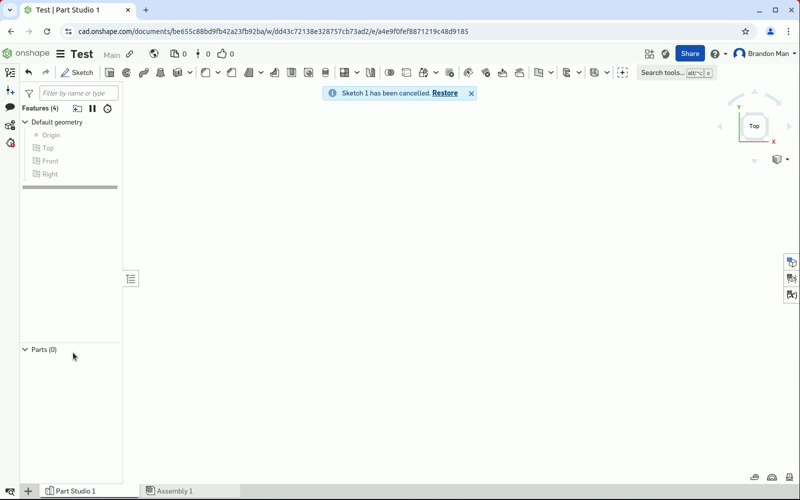
key(space)
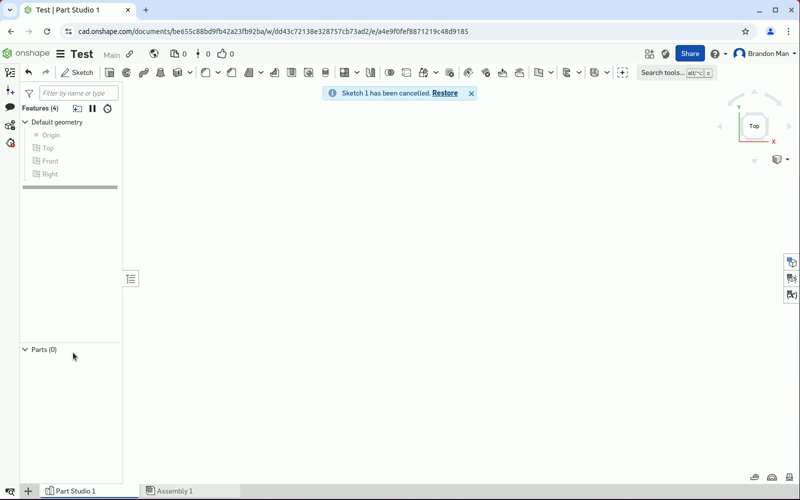
key_down(shift)
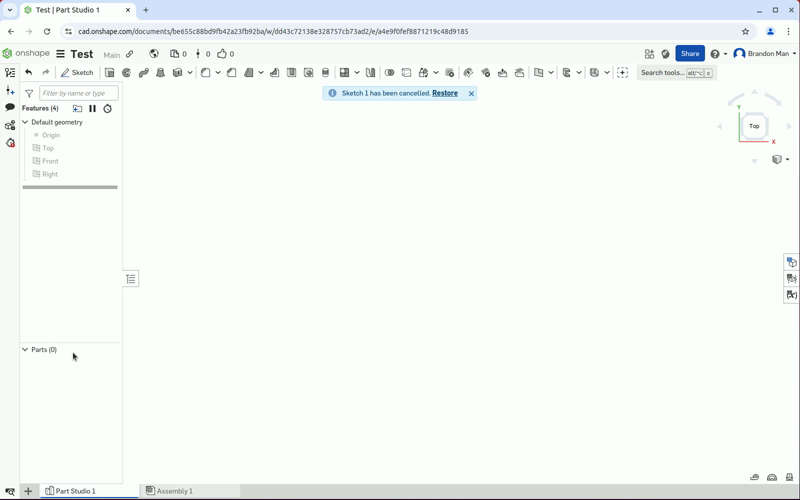
key(up)
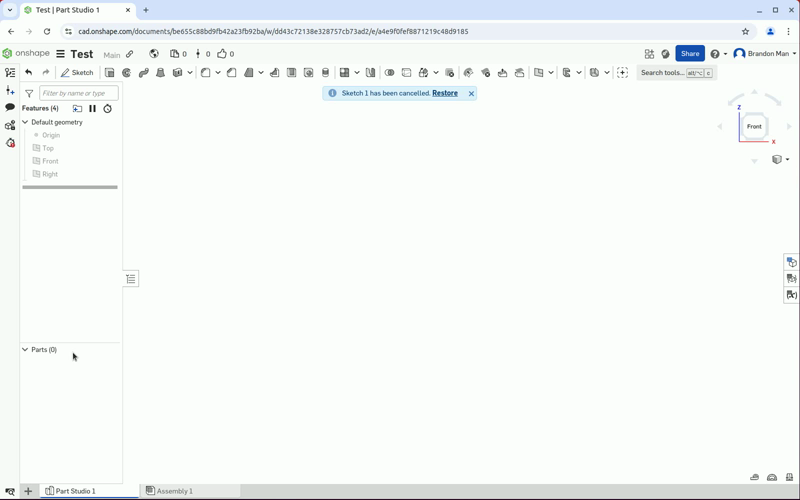
key_up(shift)
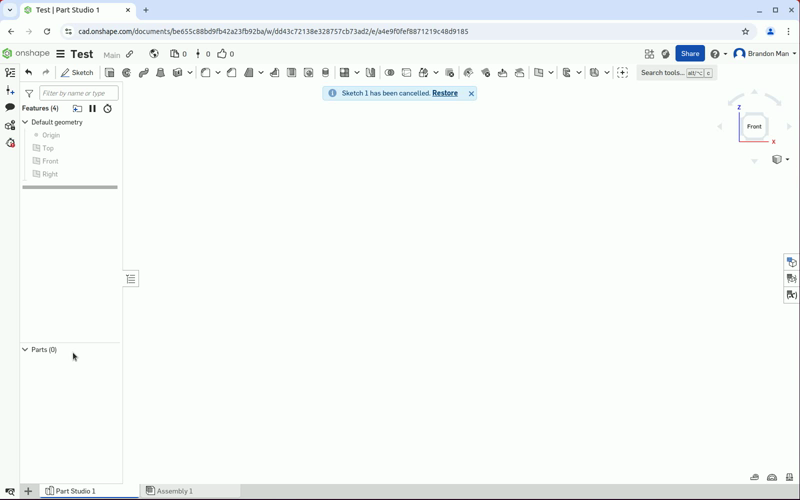
mouse_move(73, 352)
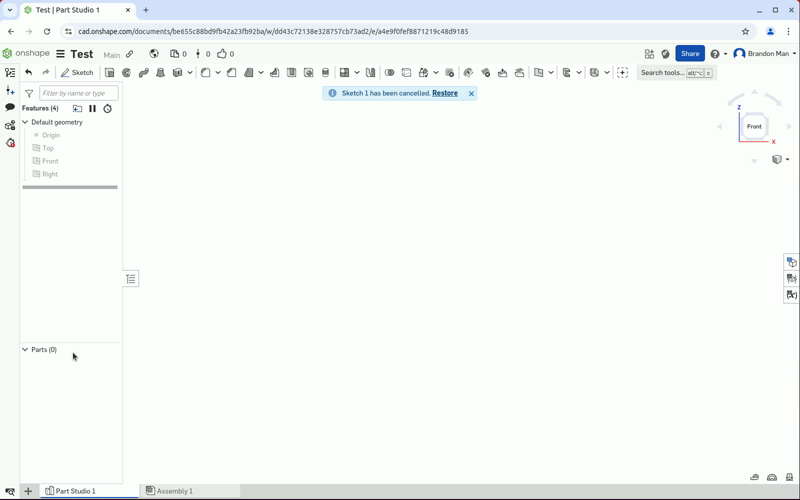
key(shift+y)
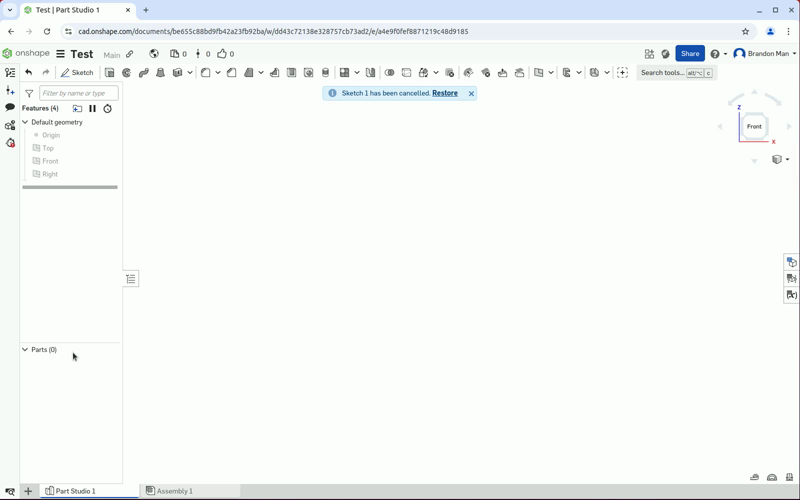
key(shift+s)
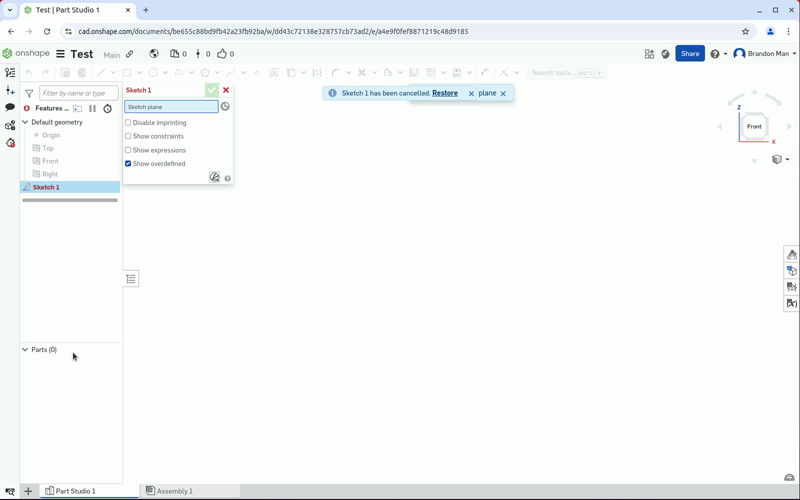
mouse_move(73, 163)
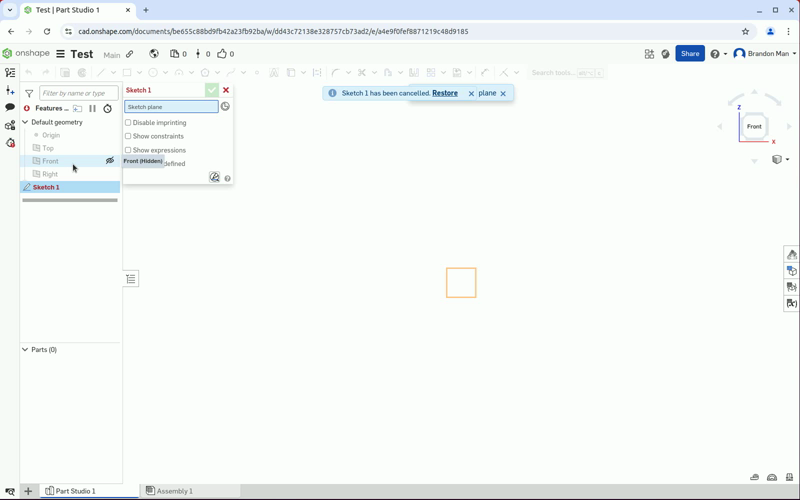
click(73, 163)
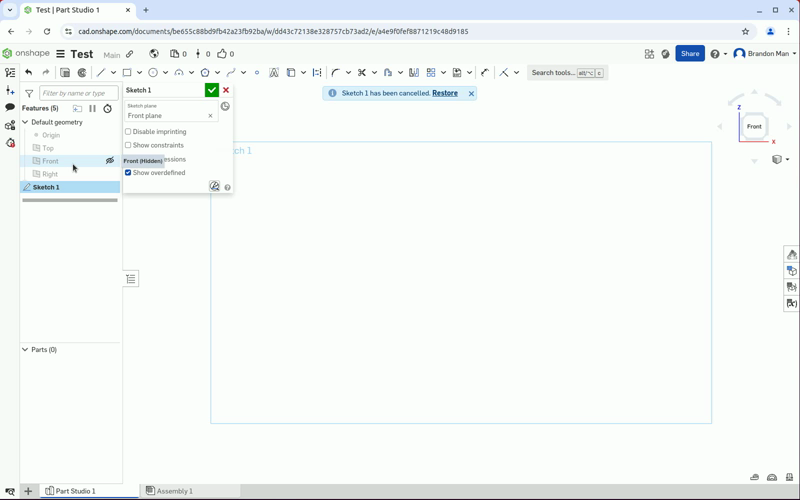
mouse_move(73, 352)
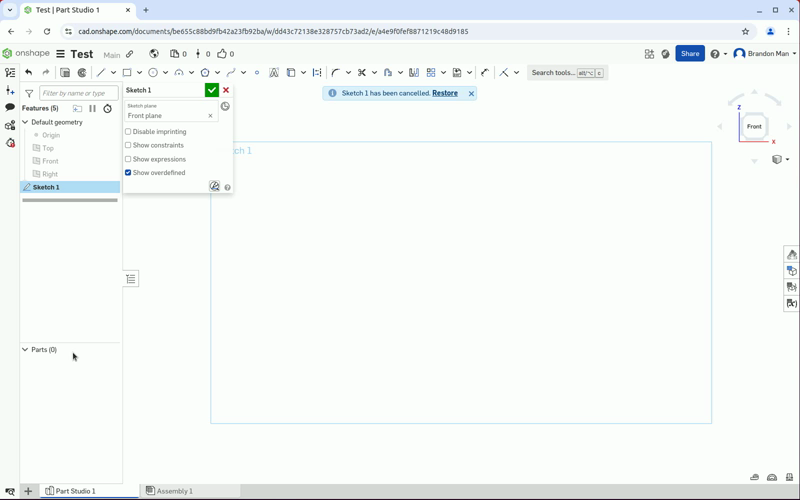
key(y)
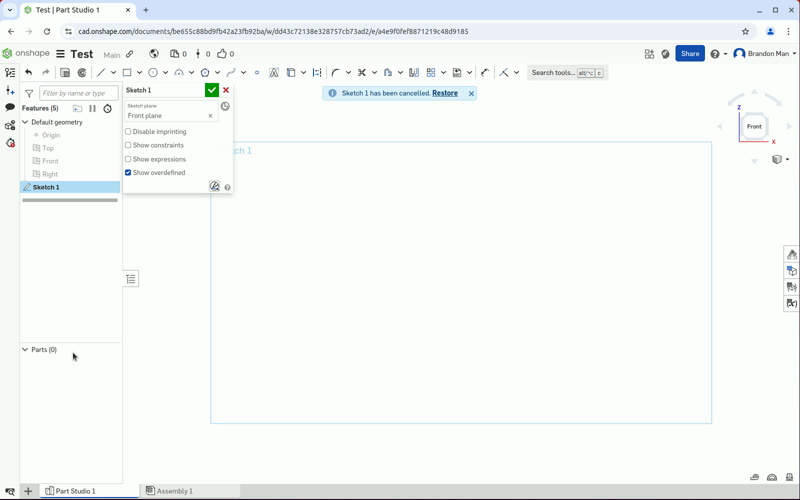
key(a)
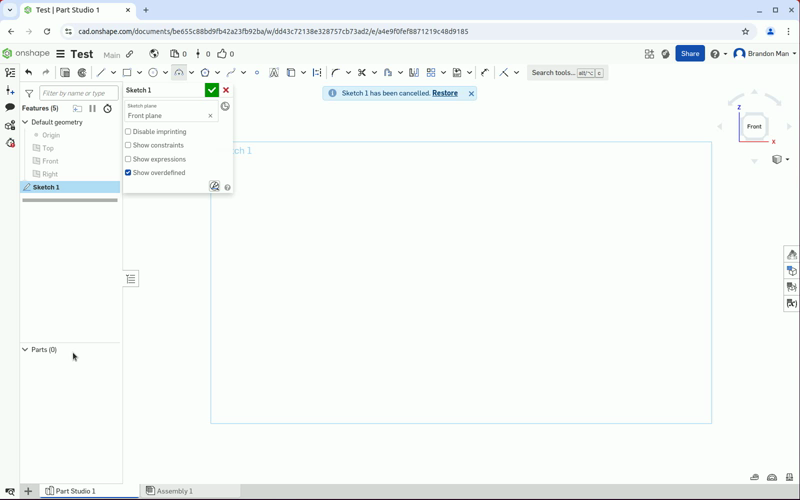
key_down(shift)
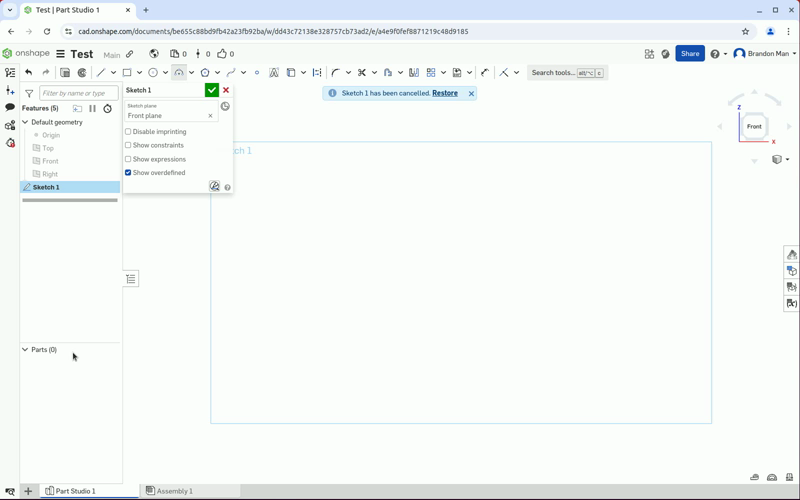
mouse_move(439, 314)
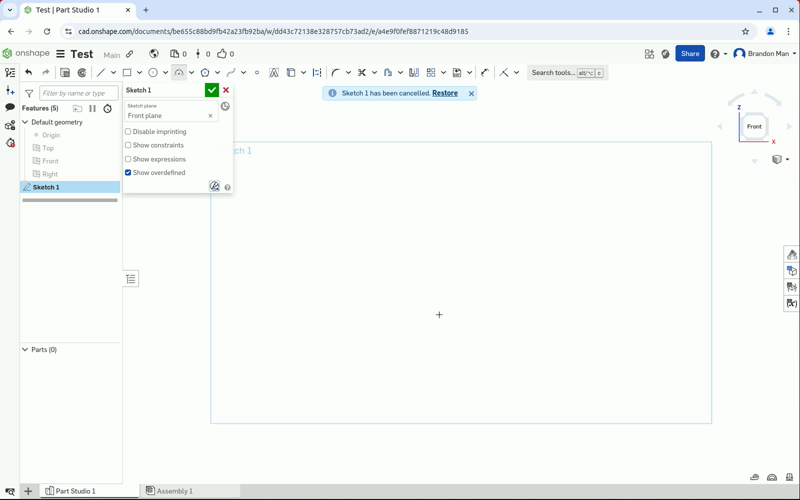
click(439, 314)
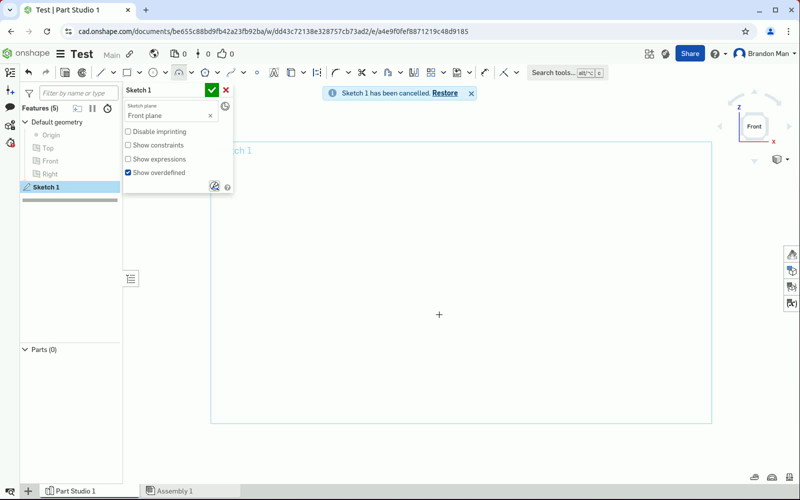
key_up(shift)
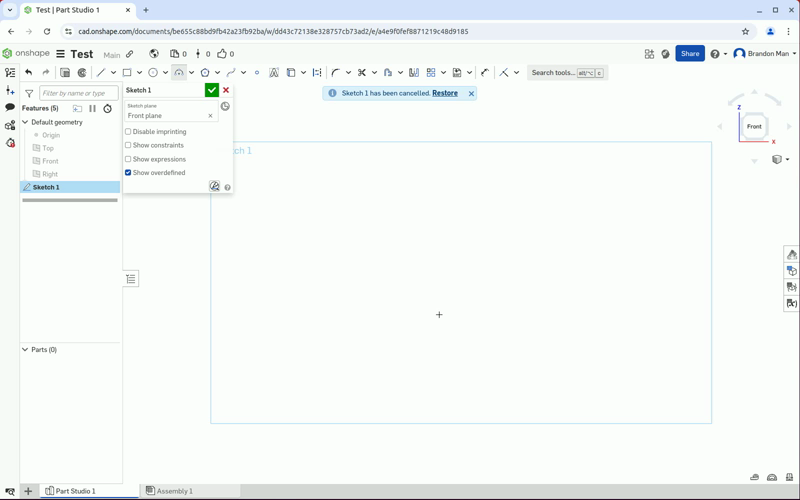
key_down(shift)
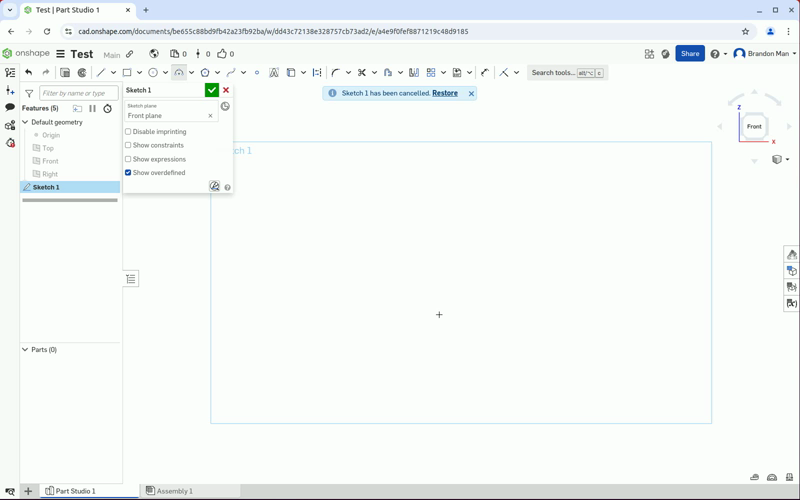
mouse_move(441, 314)
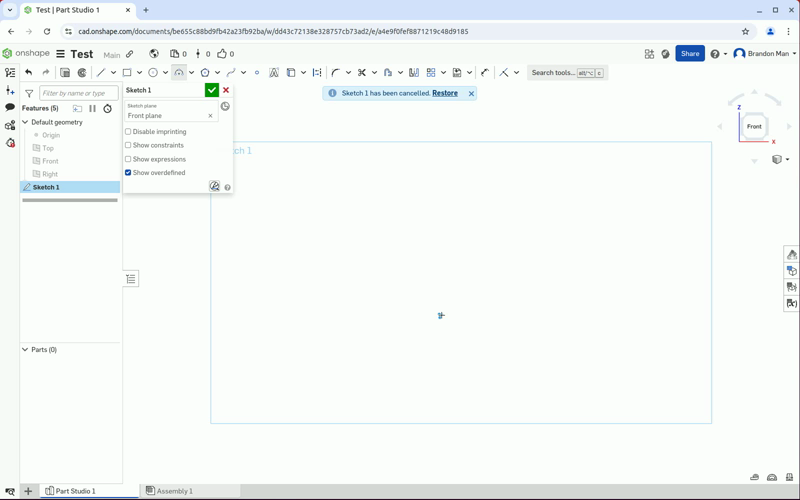
scroll(6)
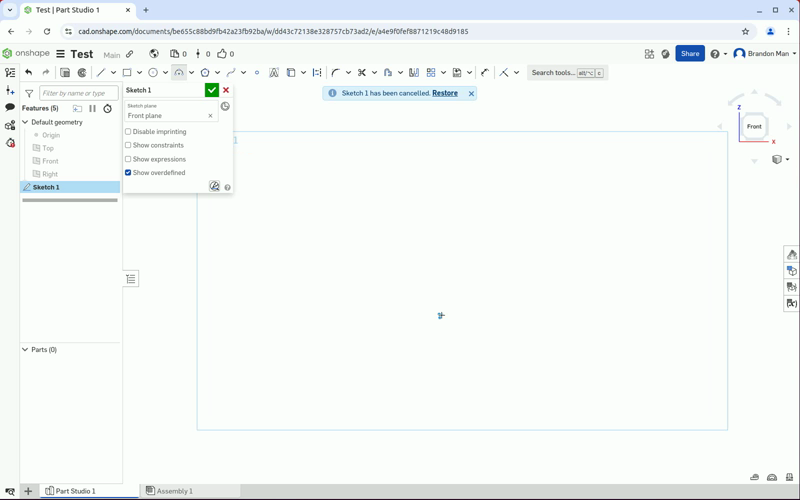
scroll(6)
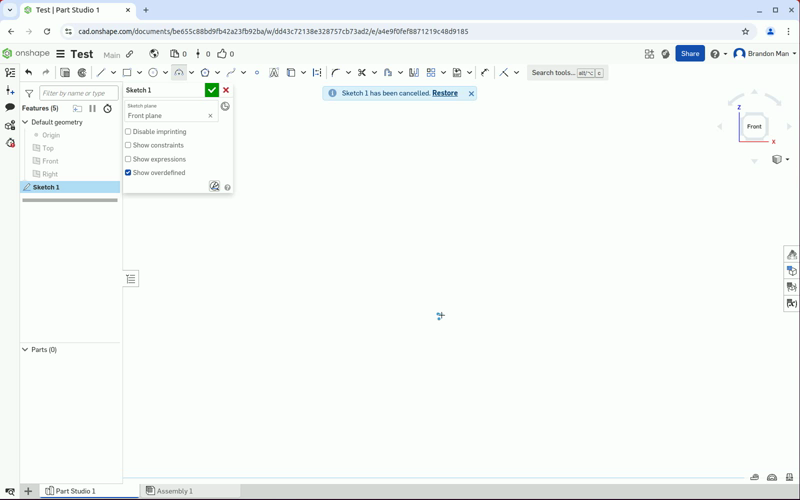
scroll(6)
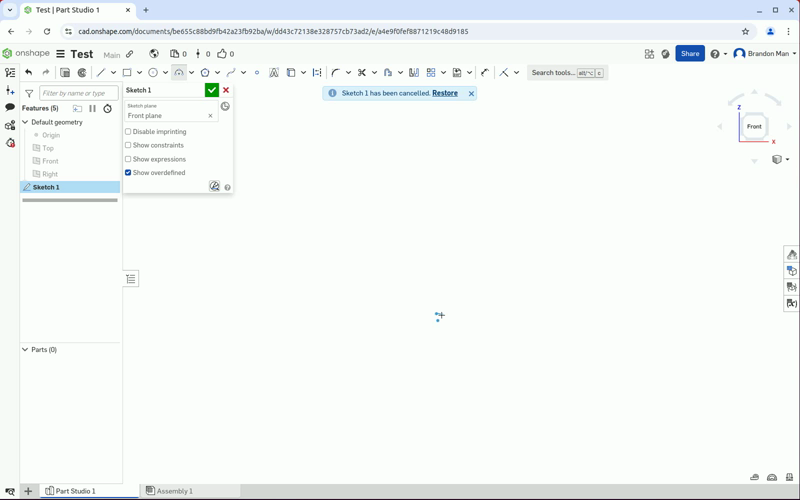
scroll(6)
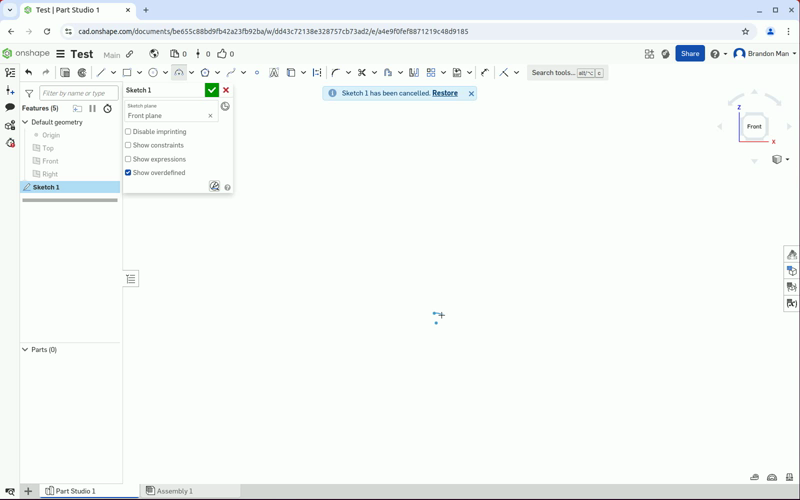
scroll(6)
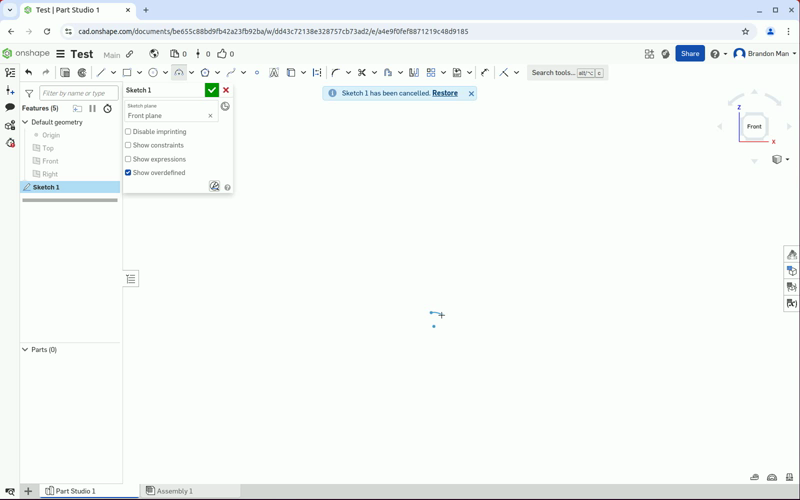
scroll(6)
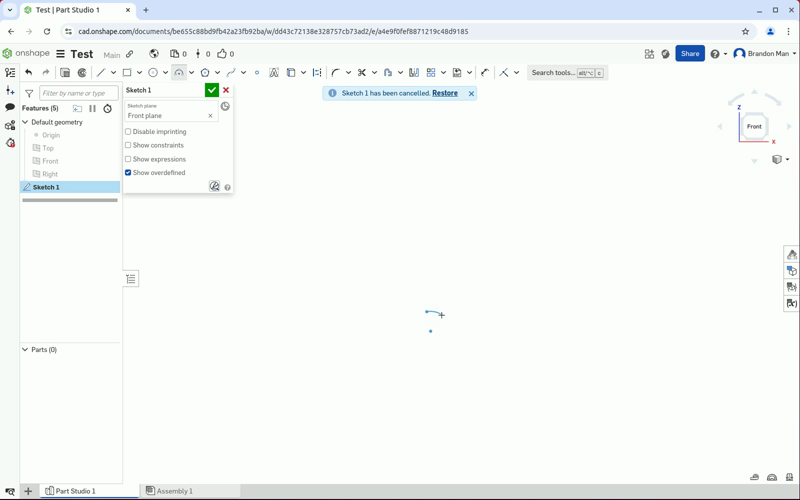
scroll(6)
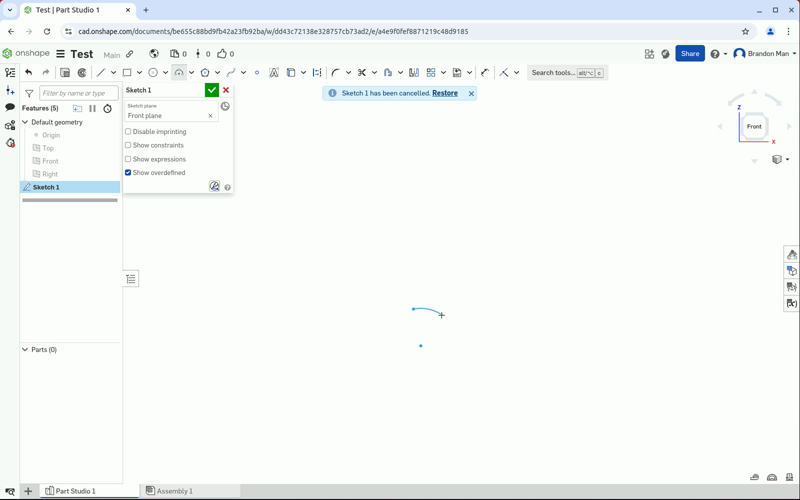
click(441, 314)
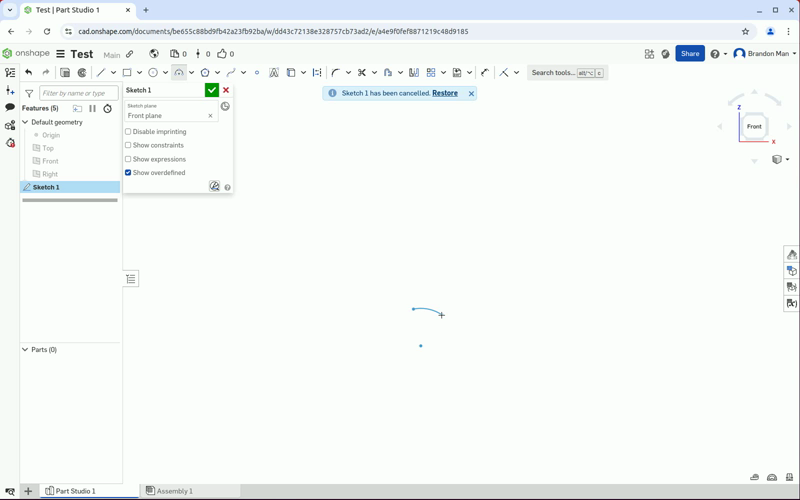
scroll(-6)
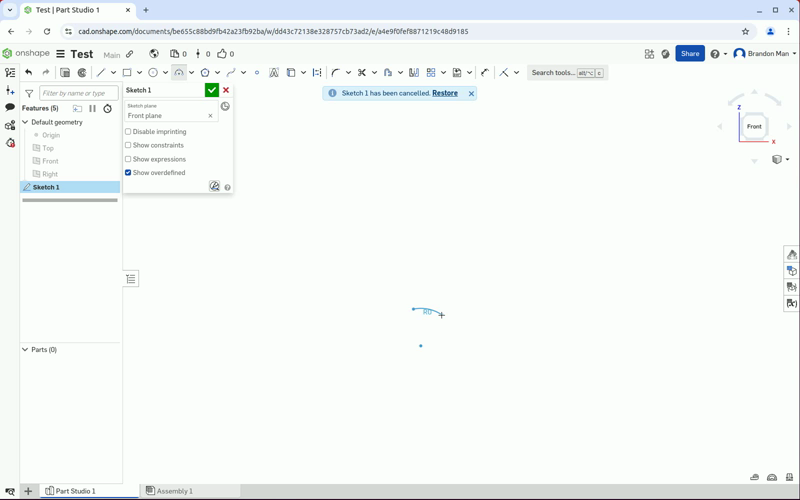
scroll(-6)
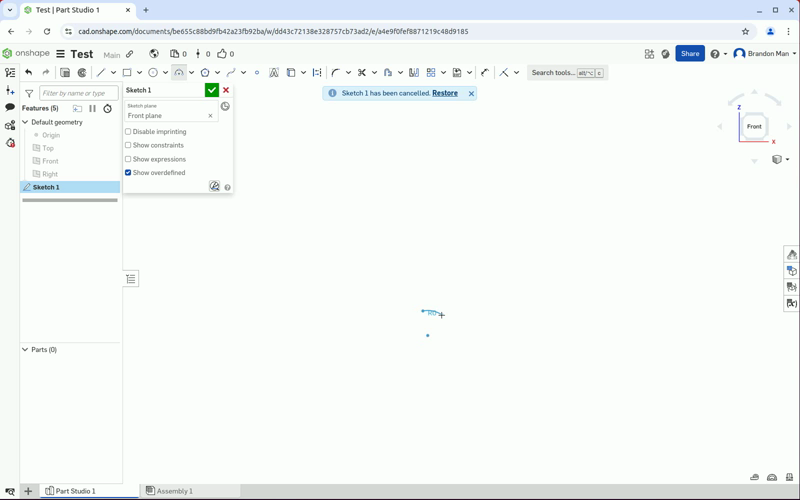
scroll(-6)
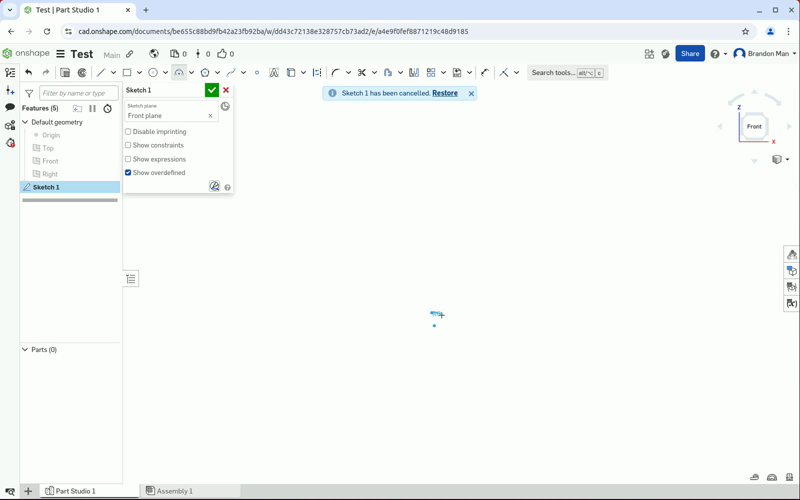
scroll(-6)
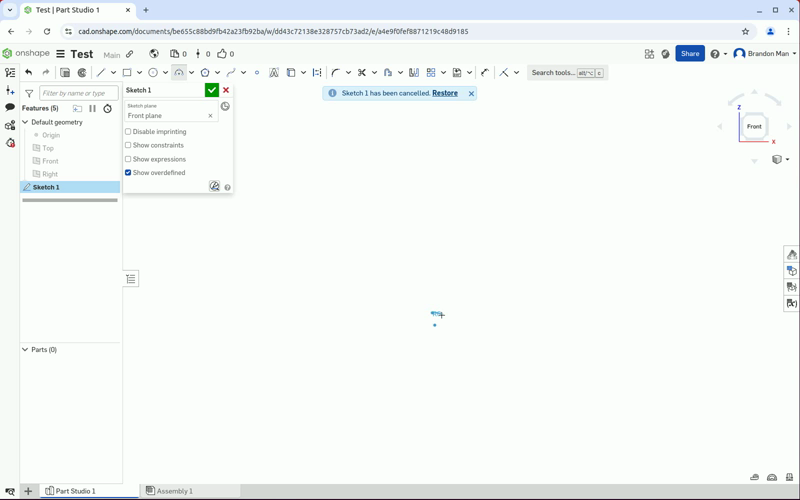
scroll(-6)
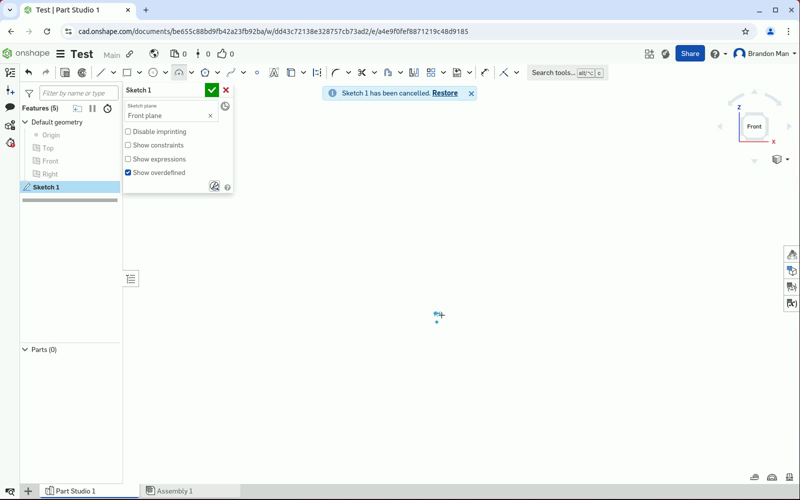
scroll(-6)
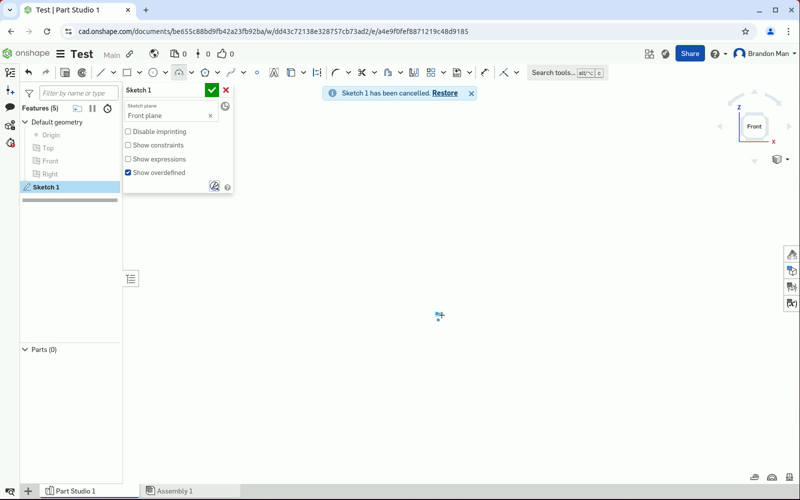
scroll(-6)
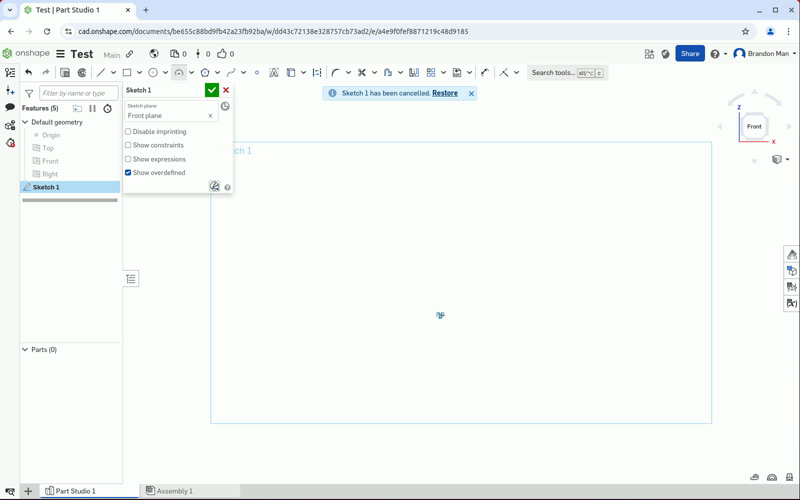
mouse_move(440, 314)
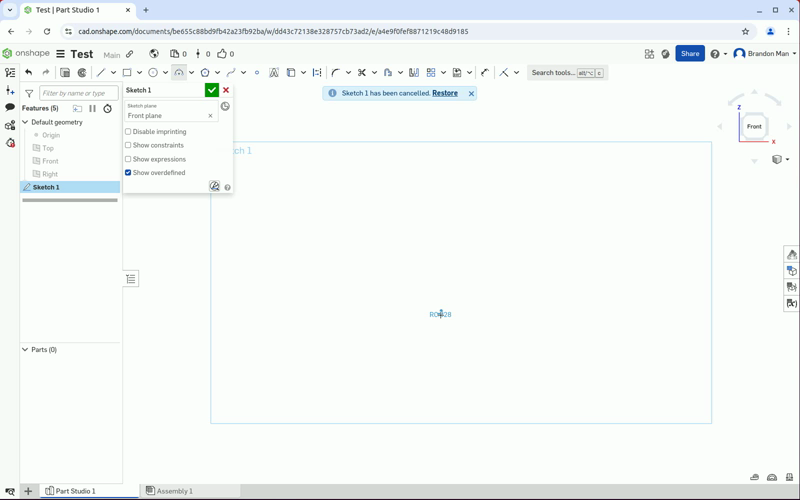
scroll(6)
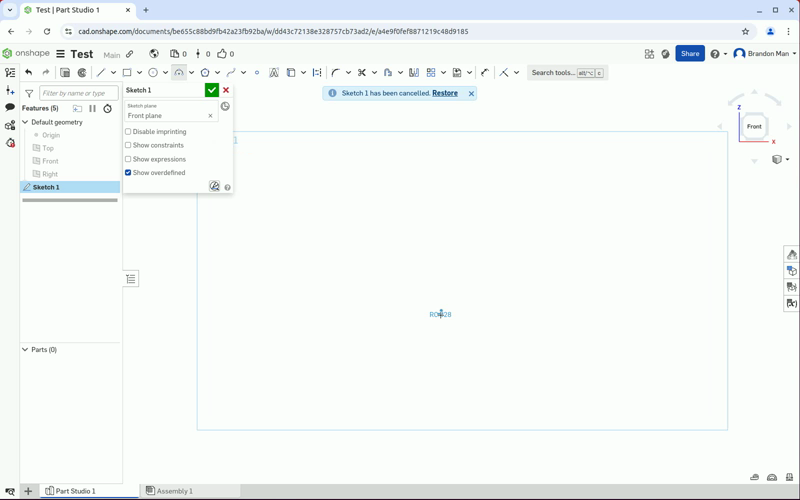
scroll(6)
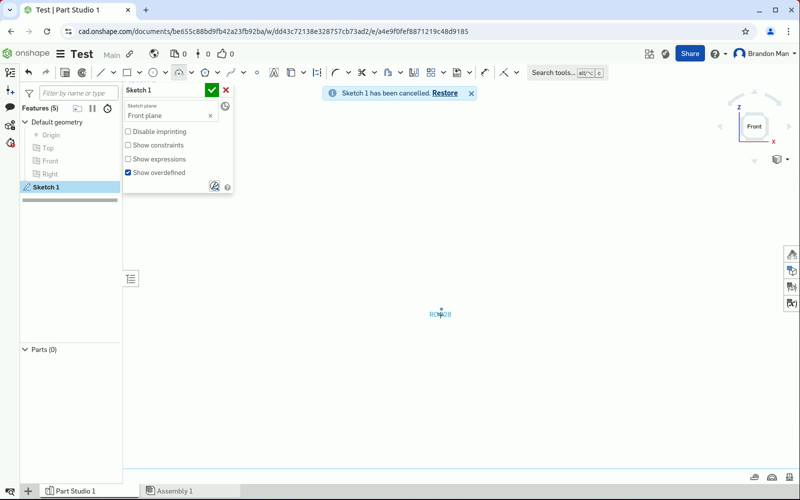
scroll(6)
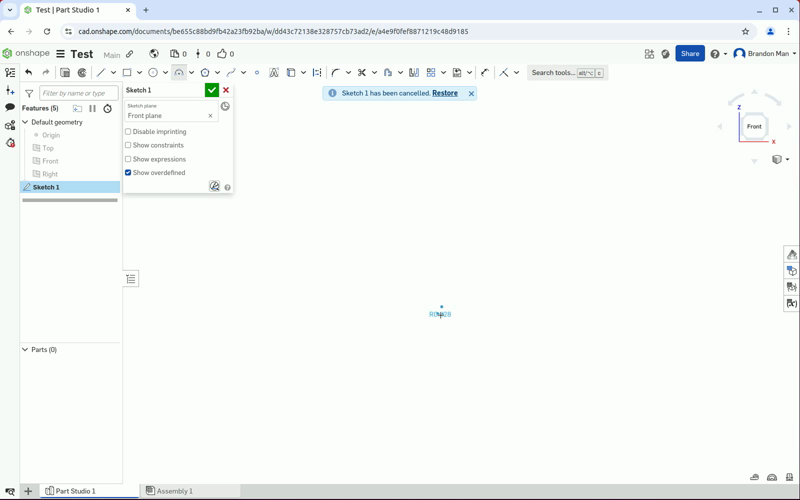
scroll(6)
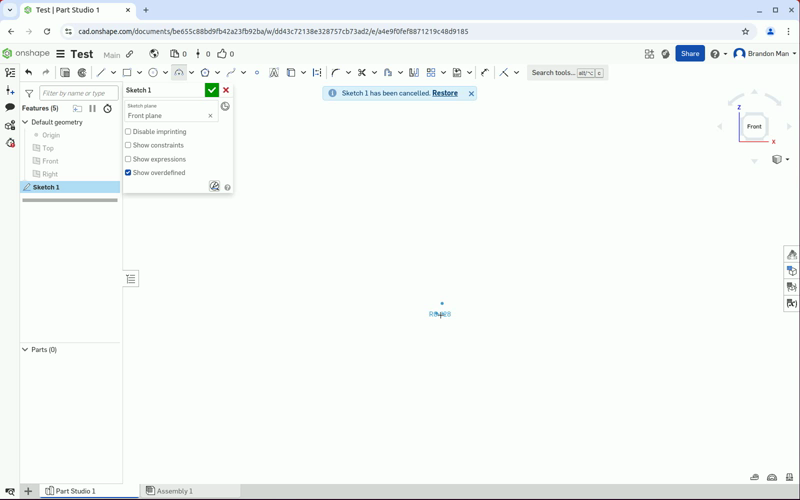
scroll(6)
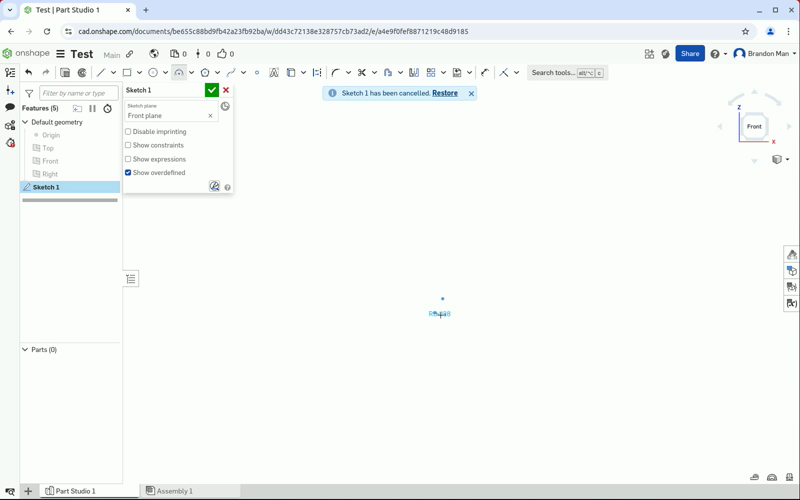
scroll(6)
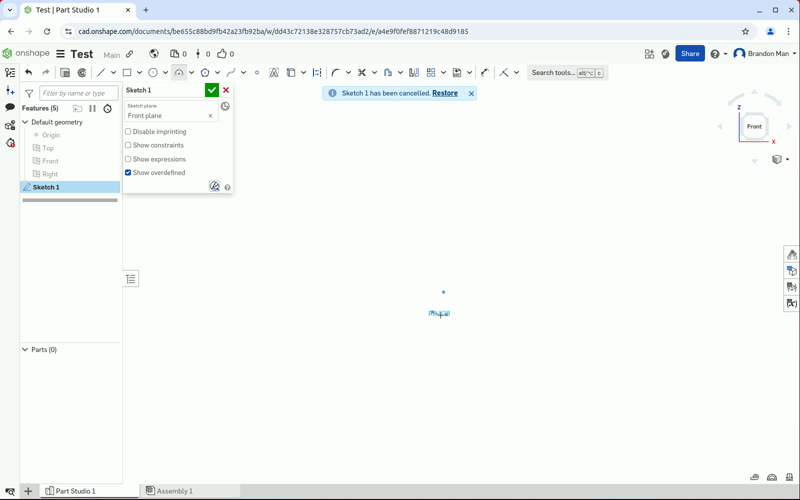
scroll(6)
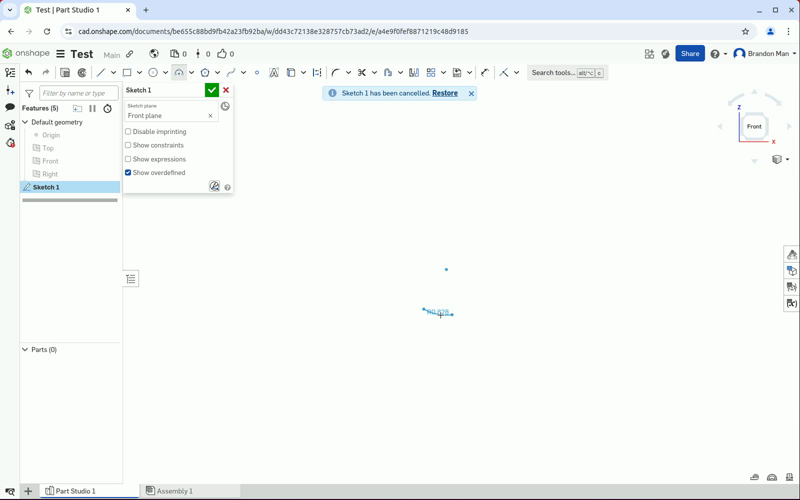
click(440, 314)
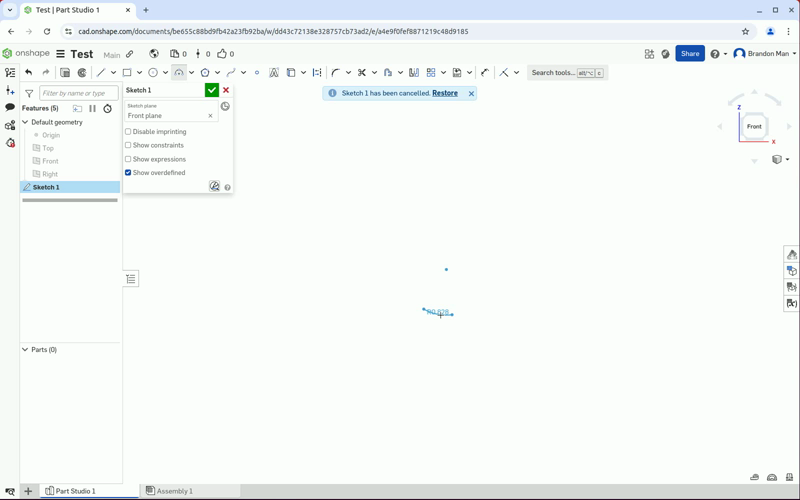
scroll(-6)
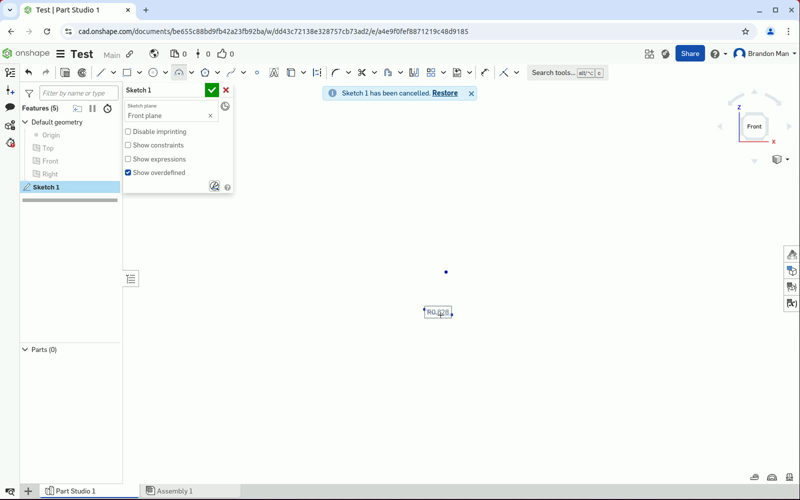
scroll(-6)
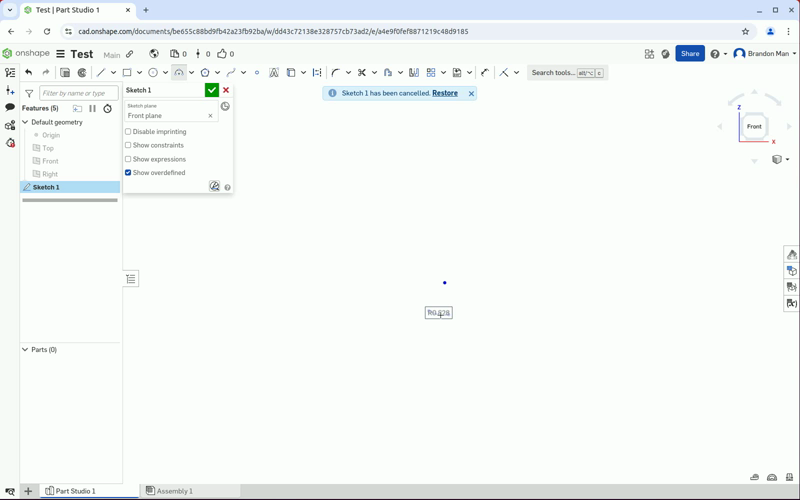
scroll(-6)
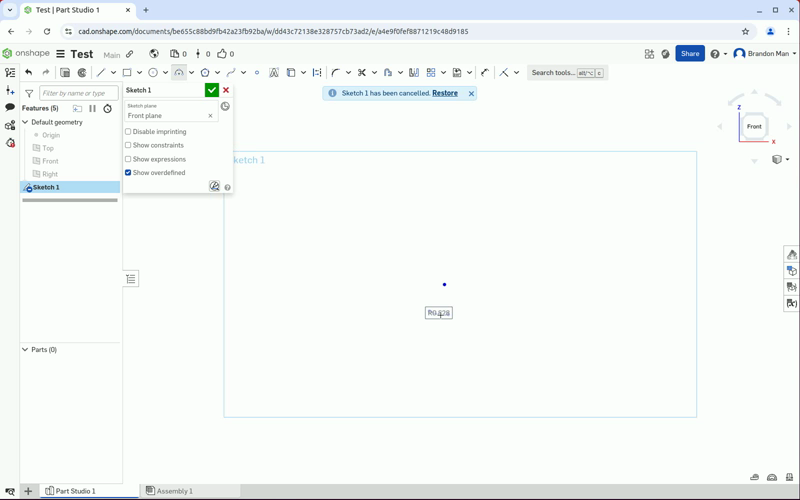
scroll(-6)
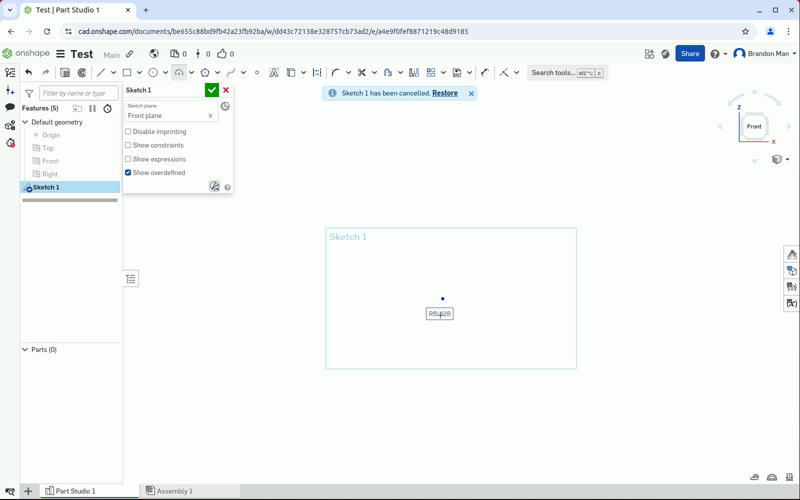
scroll(-6)
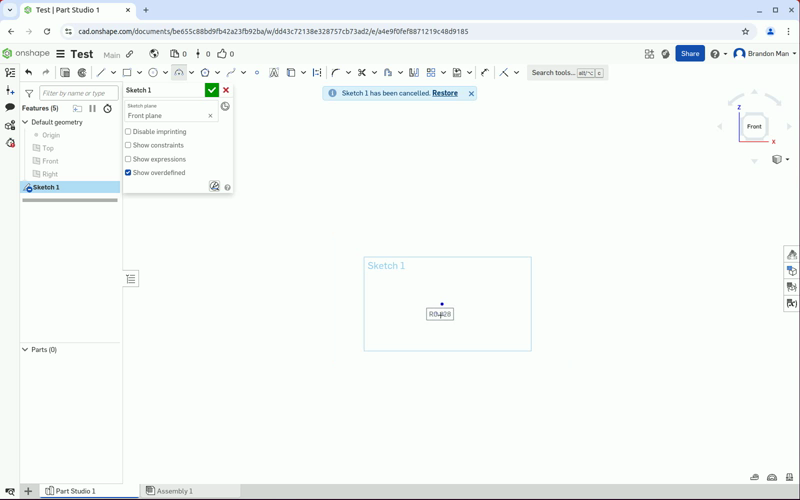
scroll(-6)
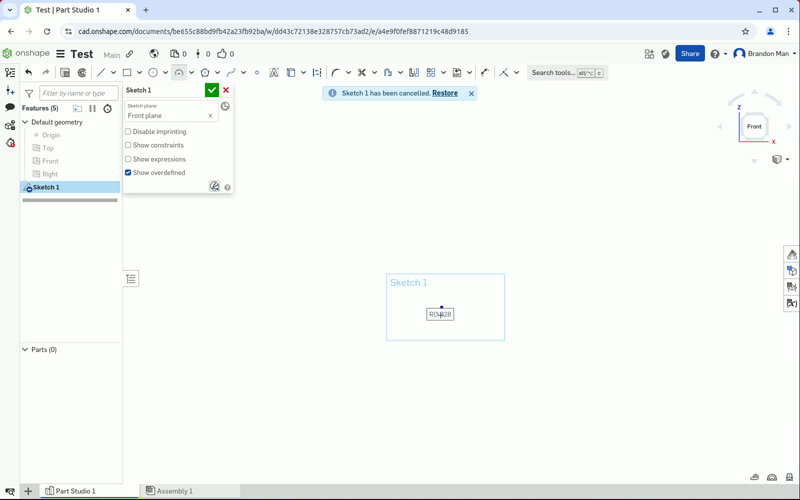
scroll(-6)
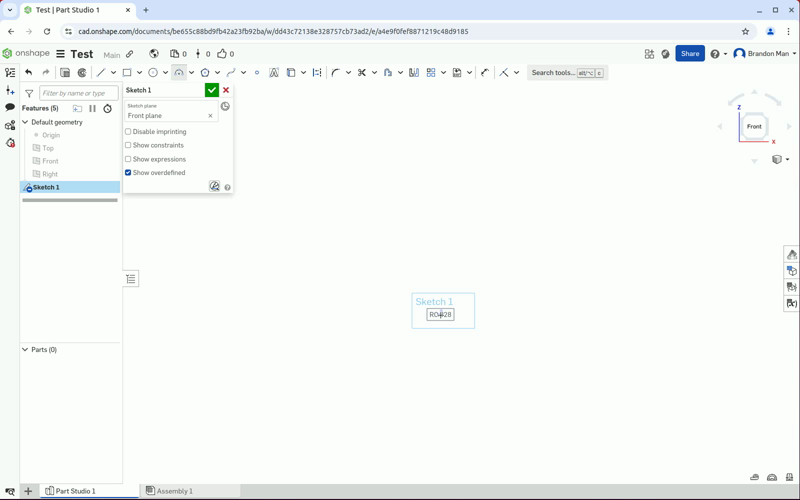
key_up(shift)
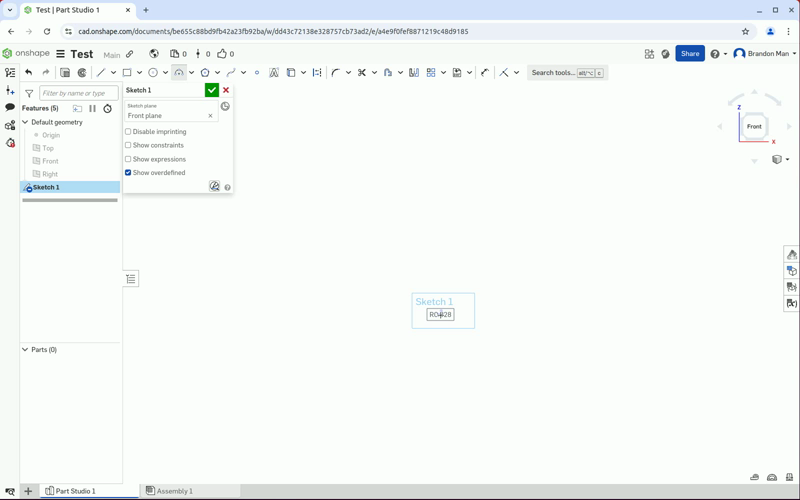
key(esc)
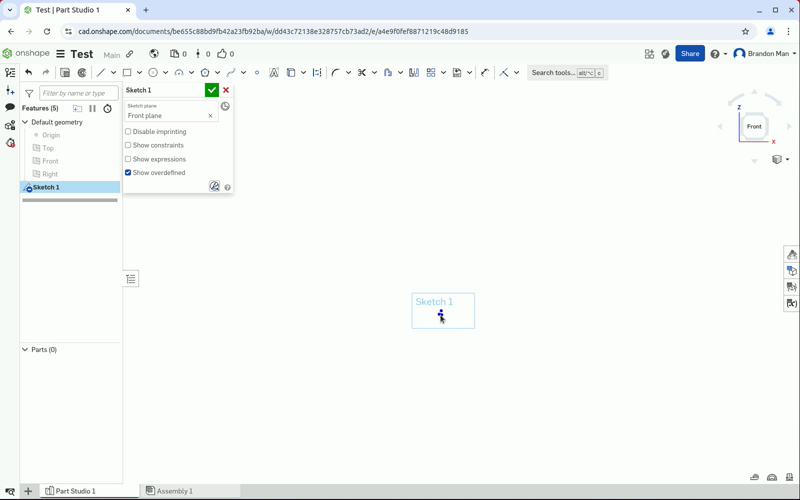
key(l)
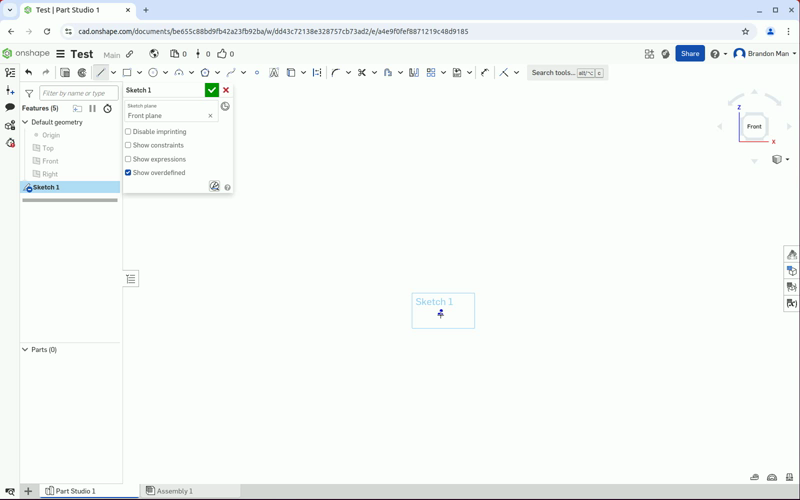
mouse_move(441, 314)
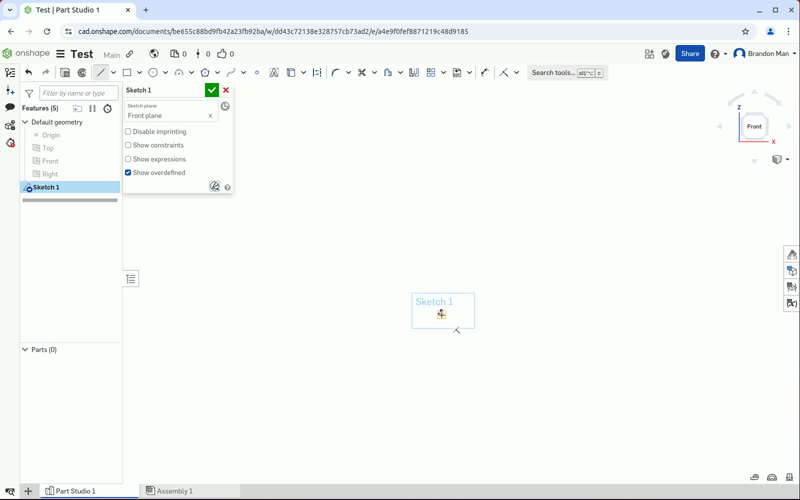
scroll(6)
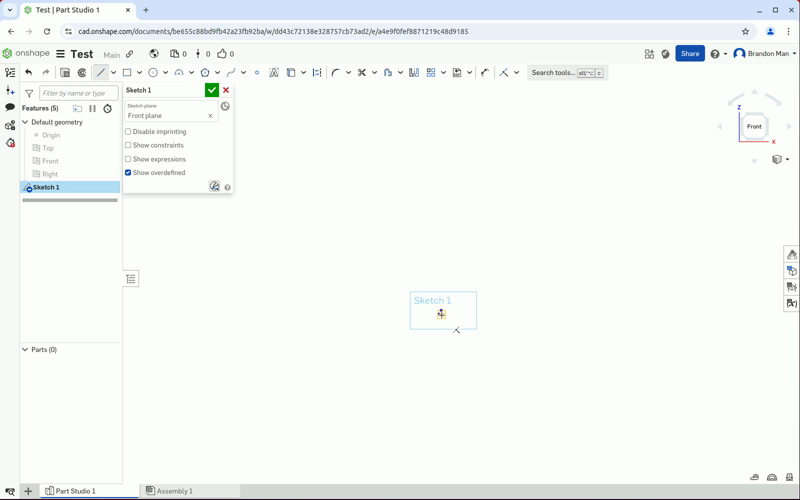
scroll(6)
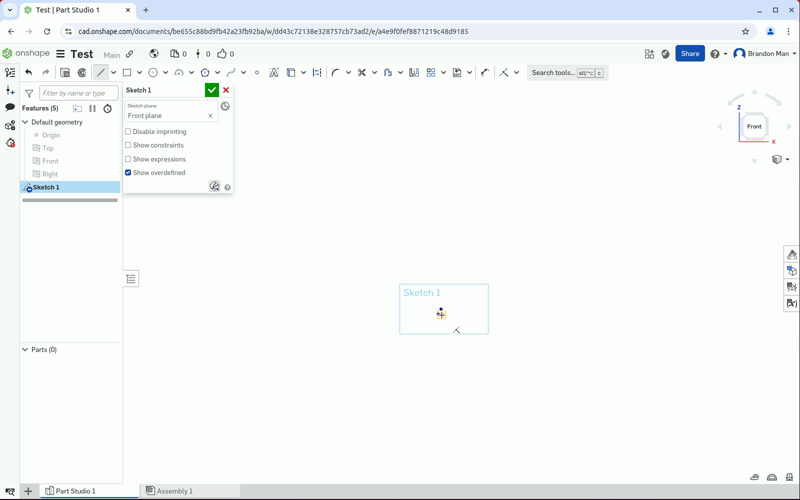
scroll(6)
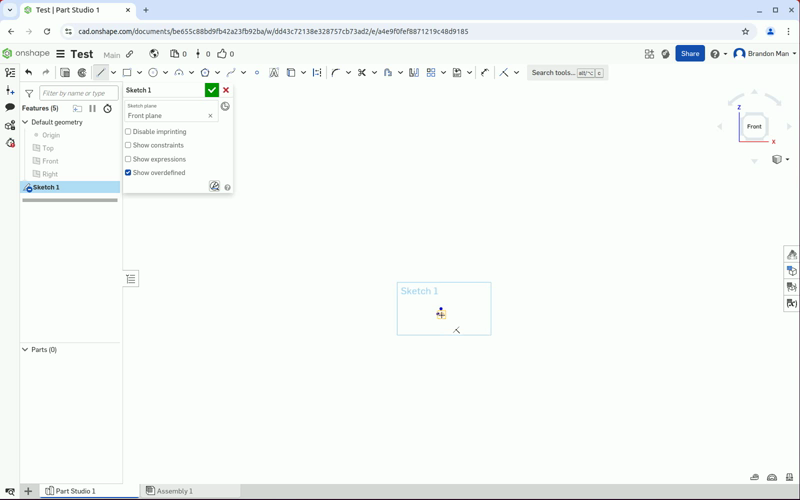
scroll(6)
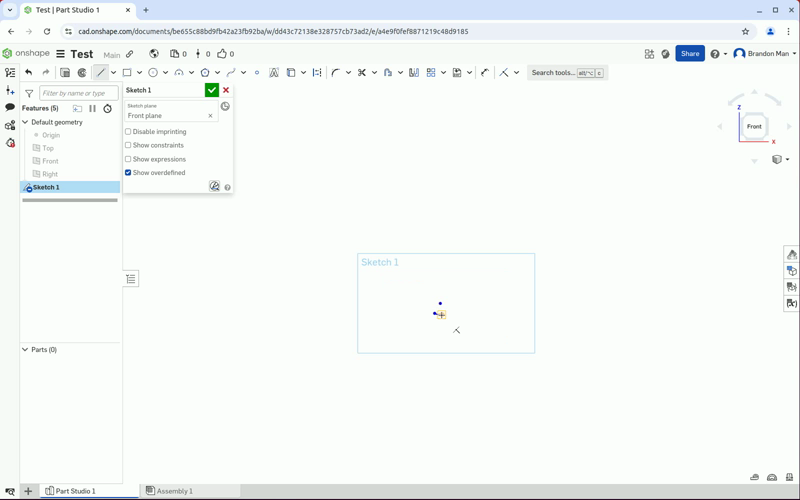
scroll(6)
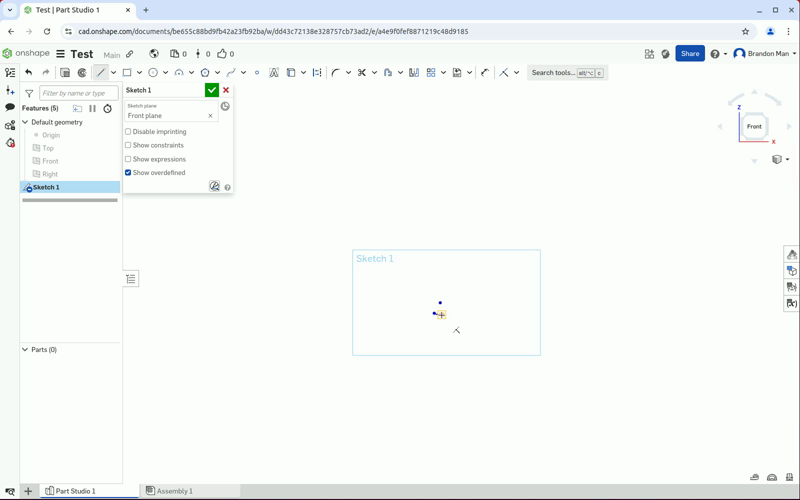
scroll(6)
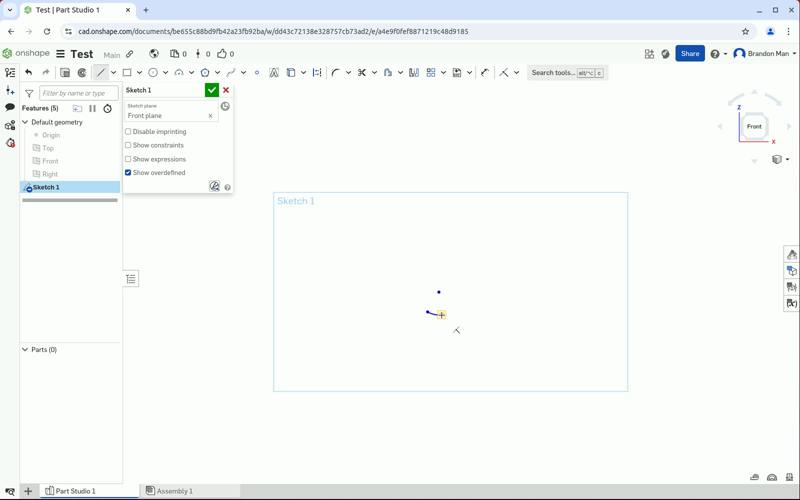
scroll(6)
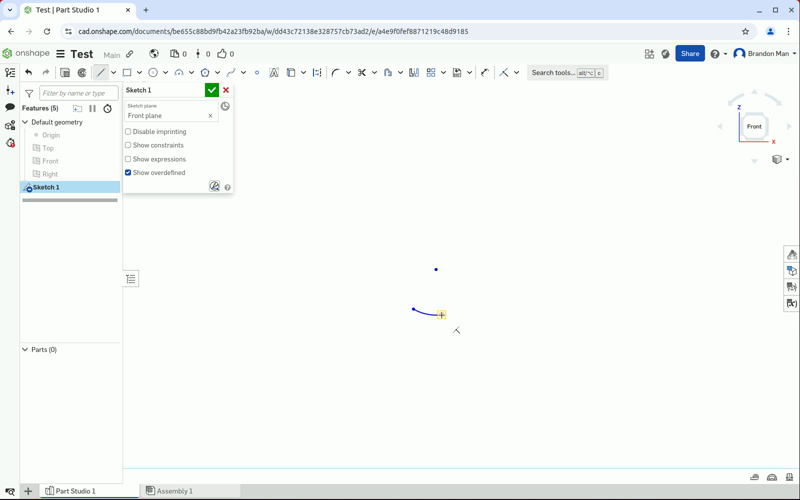
click(441, 314)
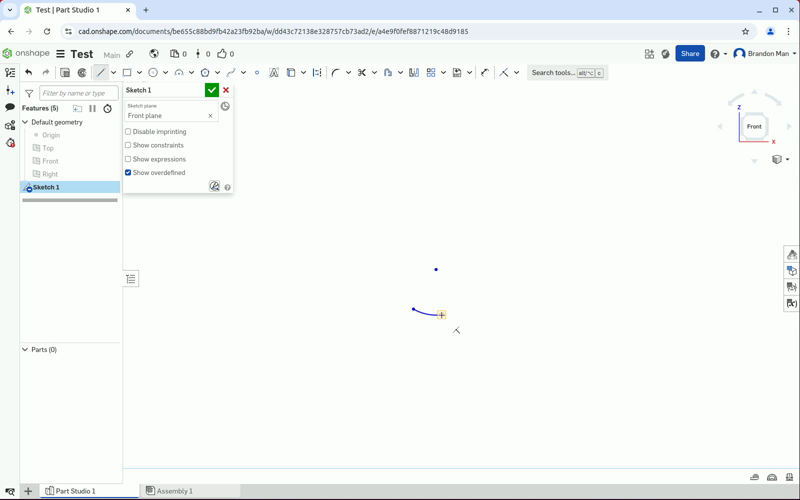
scroll(-6)
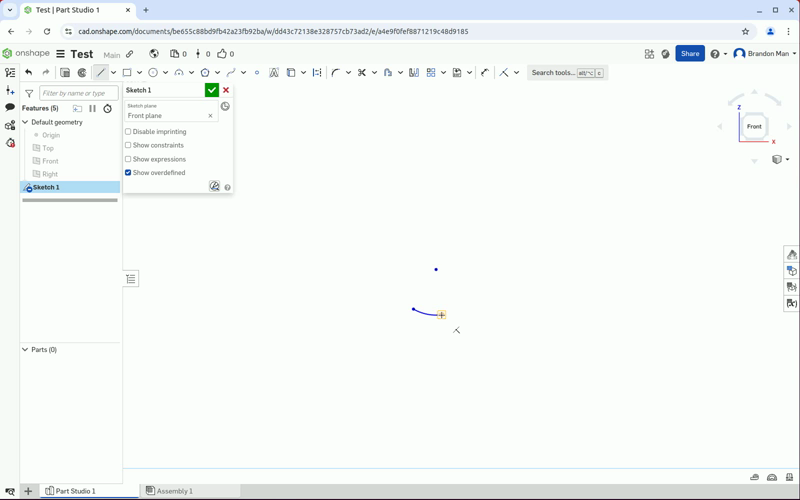
scroll(-6)
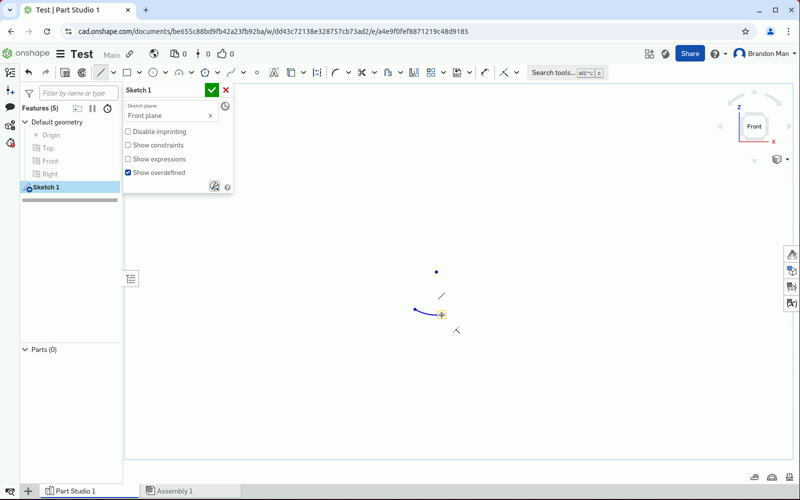
scroll(-6)
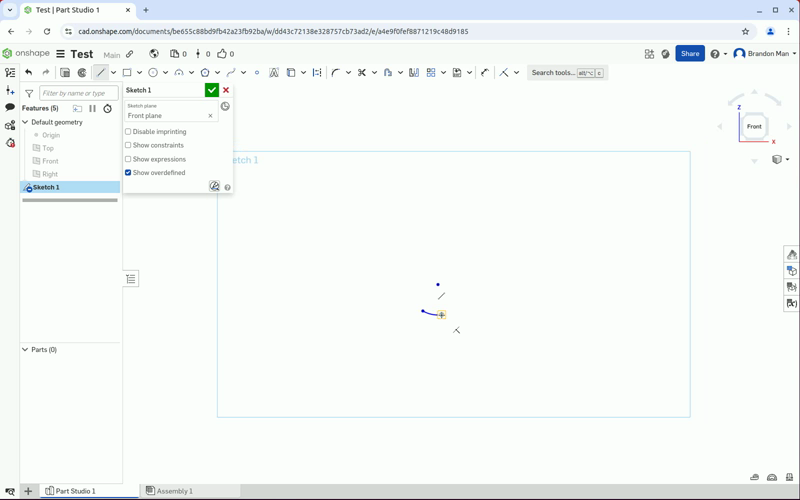
scroll(-6)
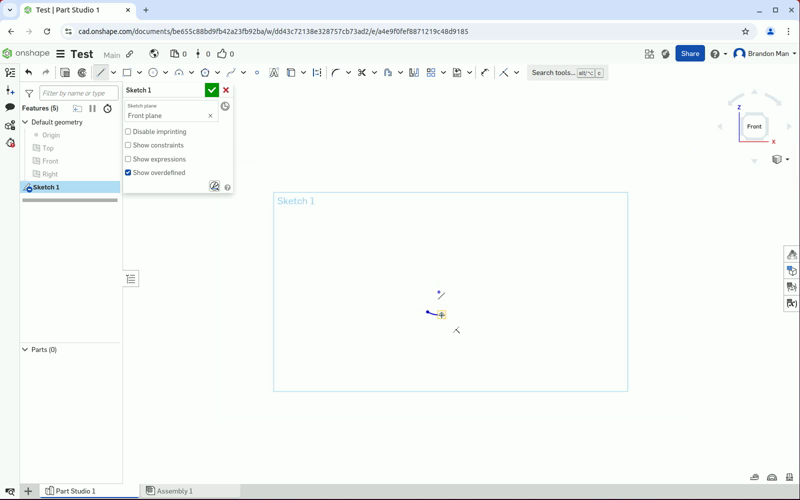
scroll(-6)
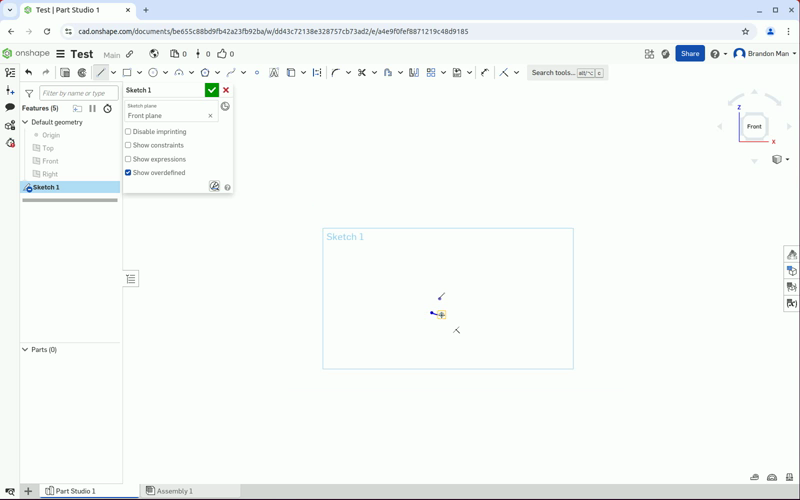
scroll(-6)
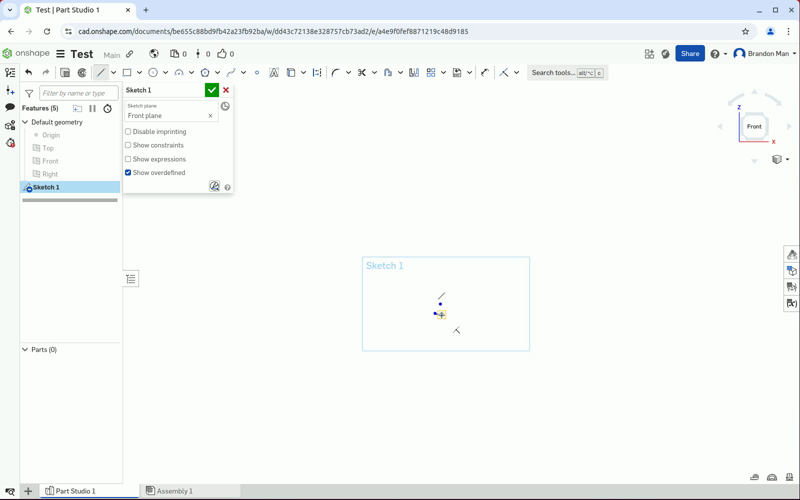
scroll(-6)
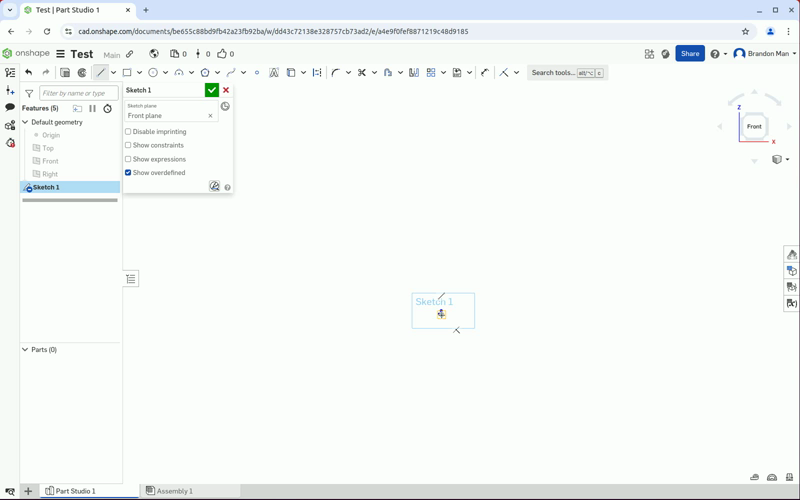
mouse_move(471, 314)
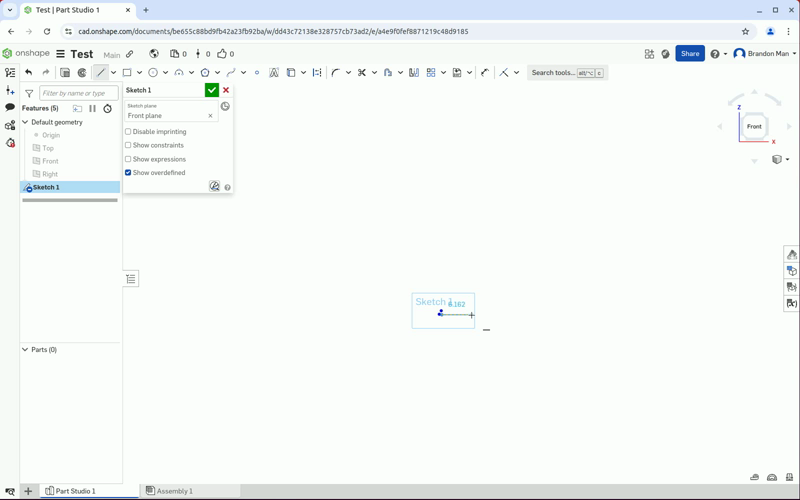
key_down(shift)
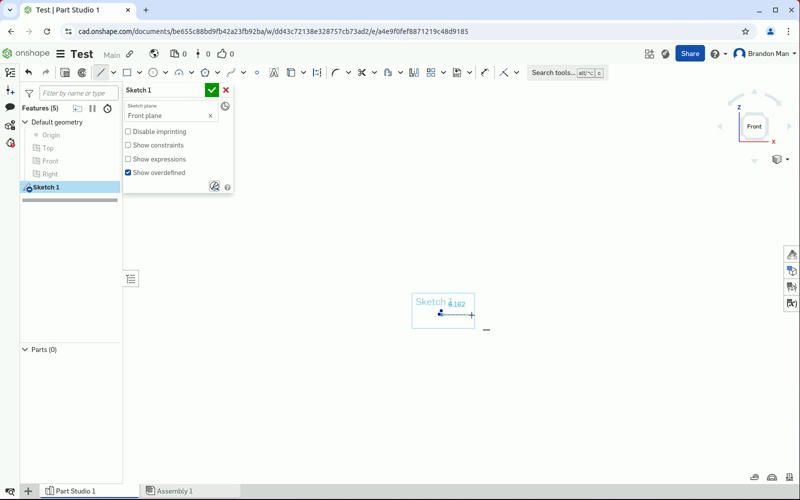
mouse_move(439, 314)
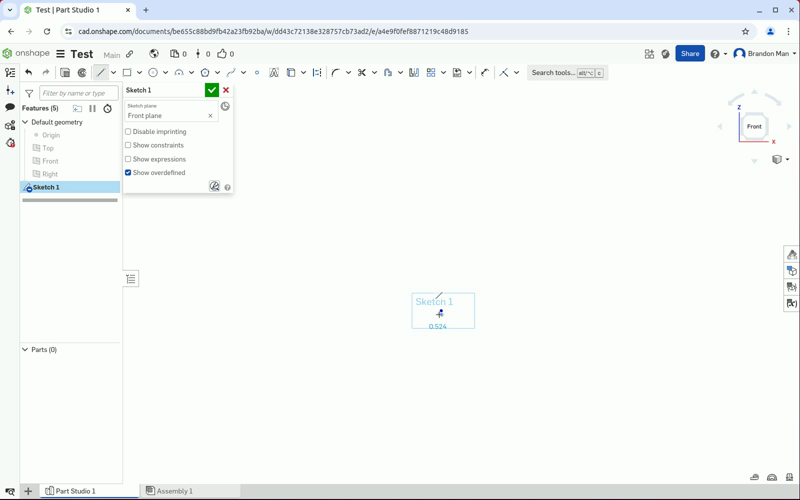
scroll(6)
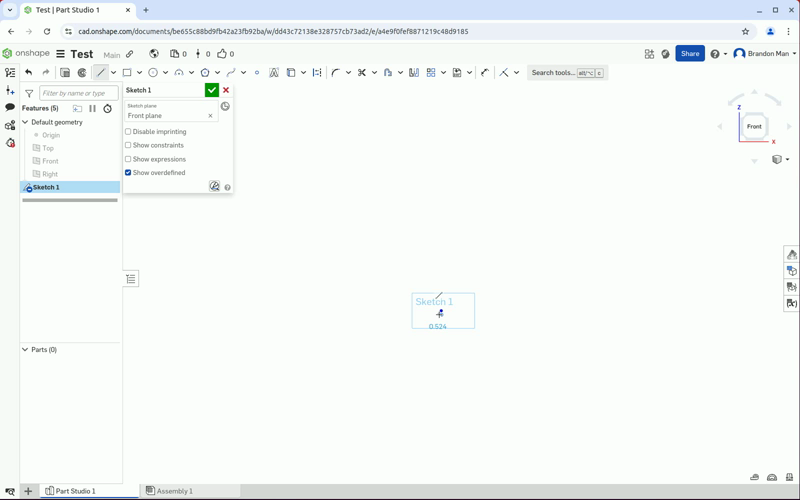
scroll(6)
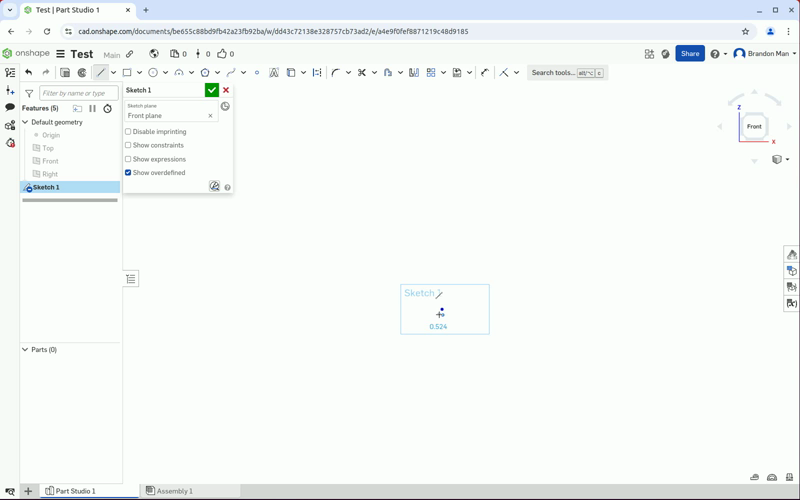
scroll(6)
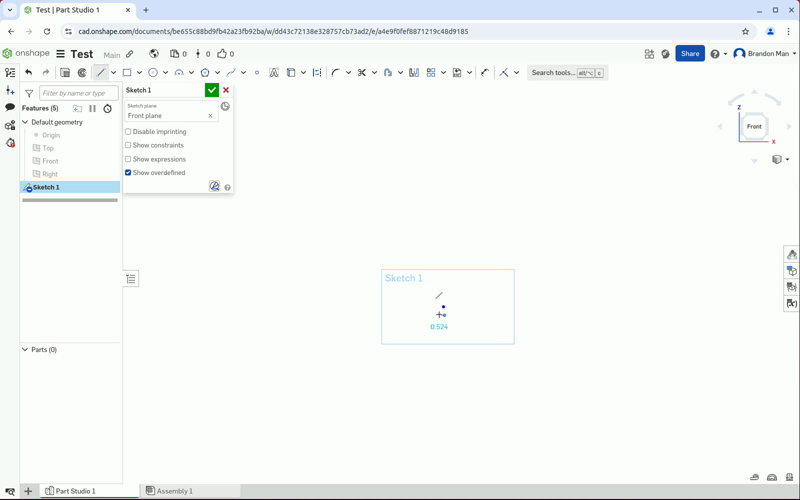
scroll(6)
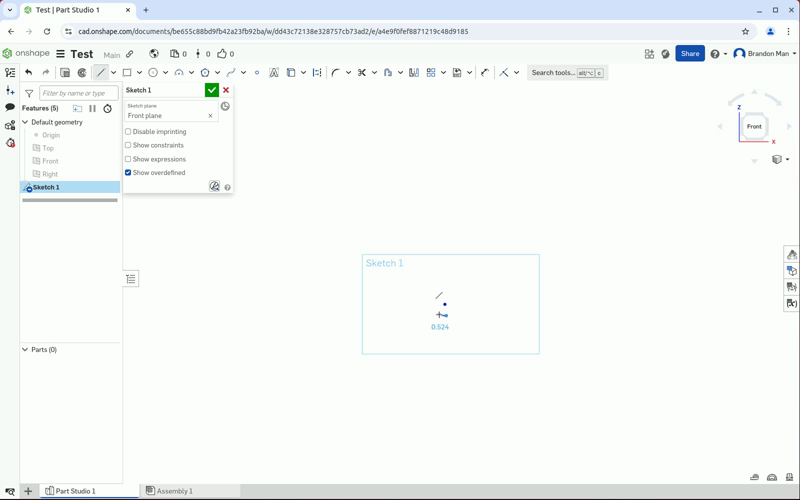
scroll(6)
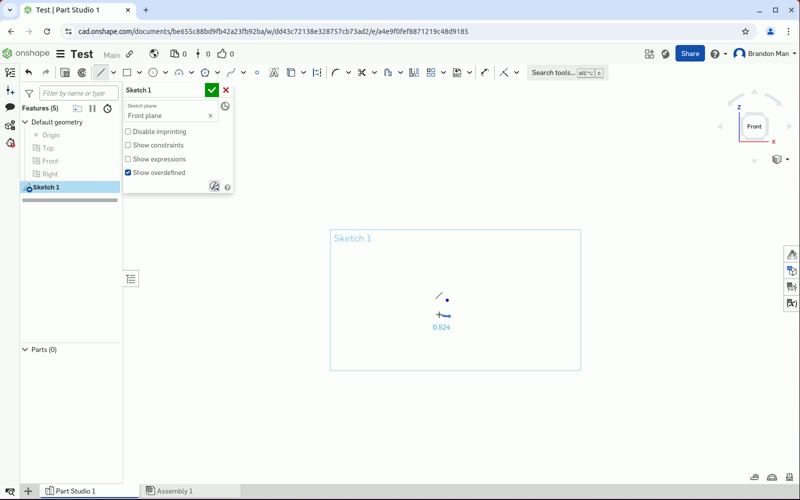
scroll(6)
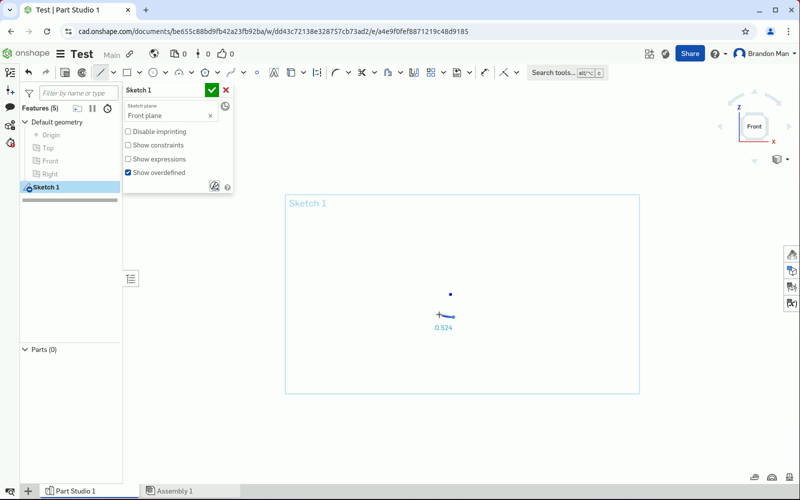
scroll(6)
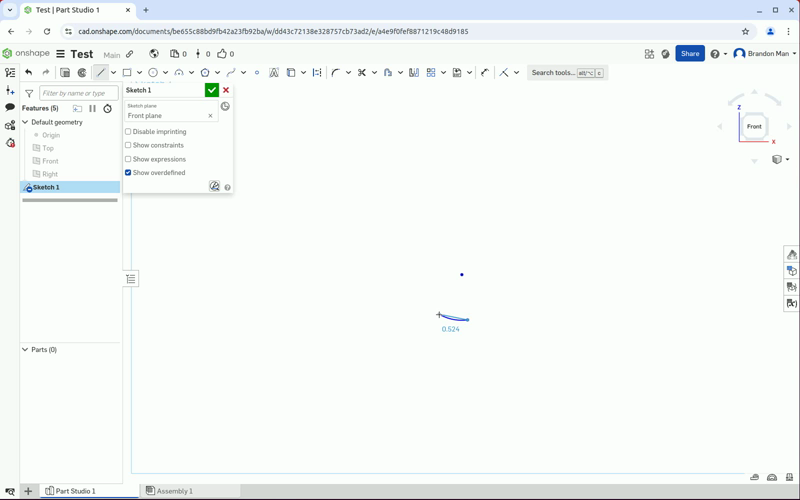
key_up(shift)
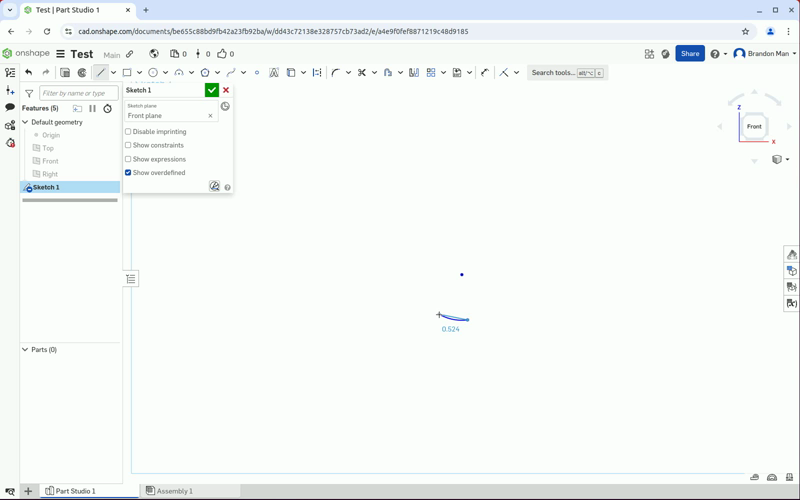
click(439, 314)
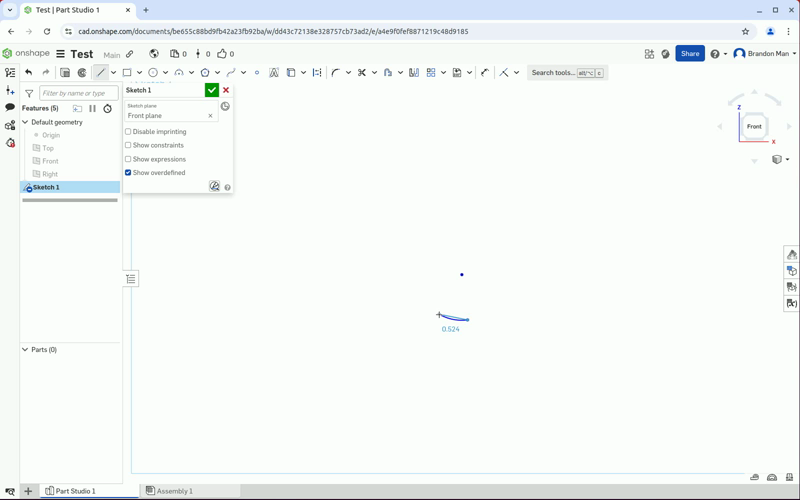
scroll(-6)
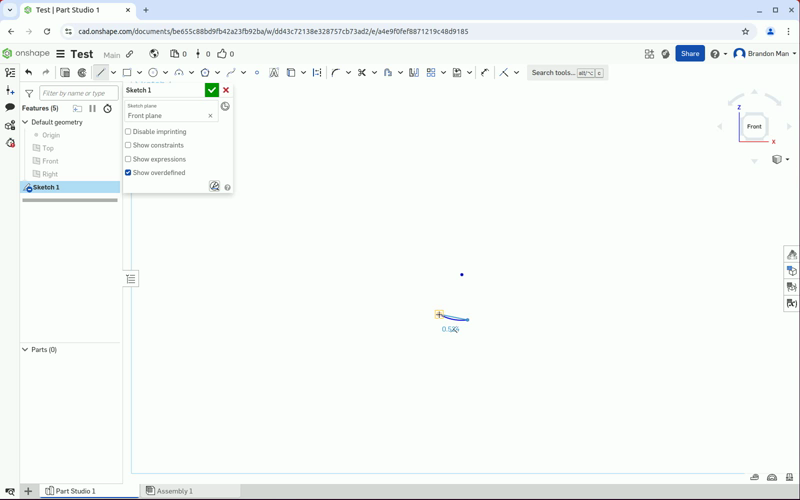
scroll(-6)
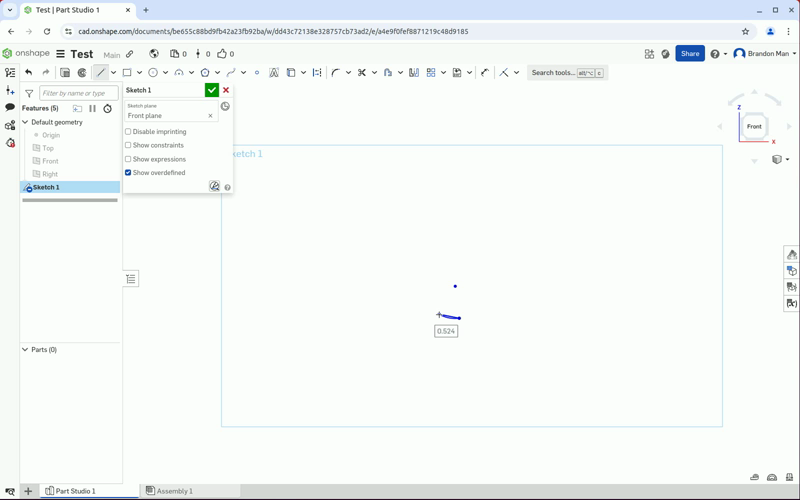
scroll(-6)
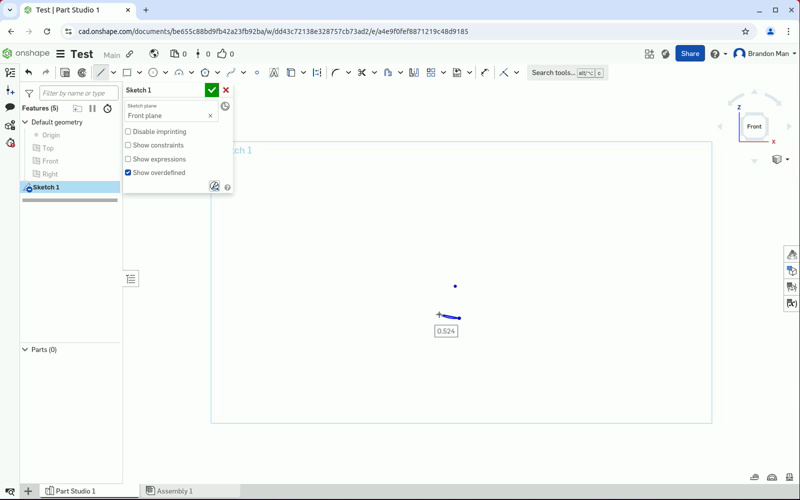
scroll(-6)
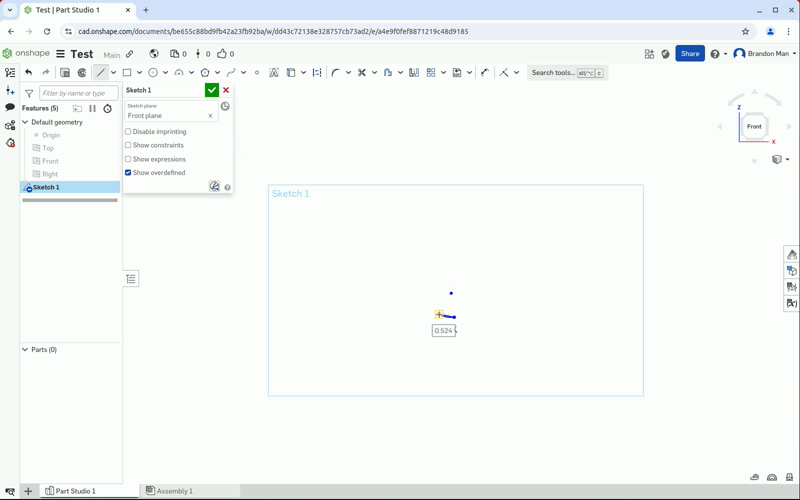
scroll(-6)
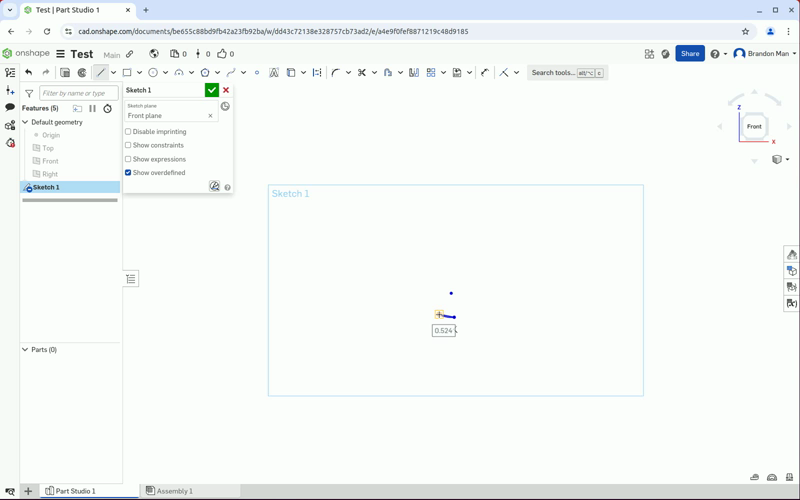
scroll(-6)
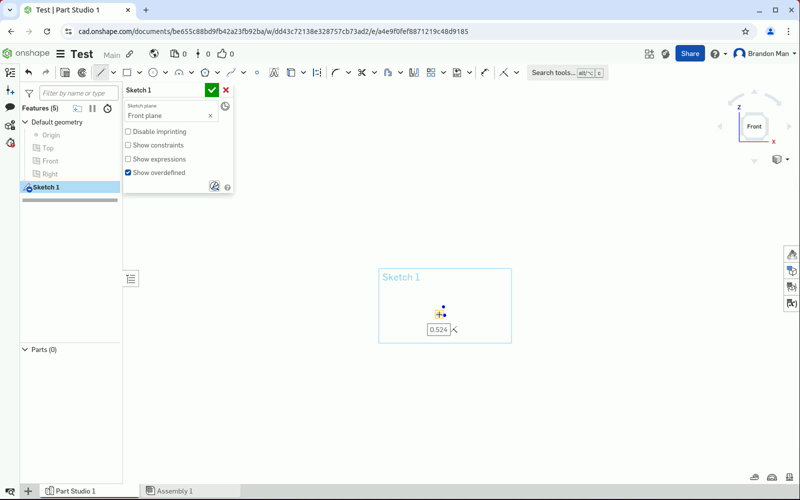
scroll(-6)
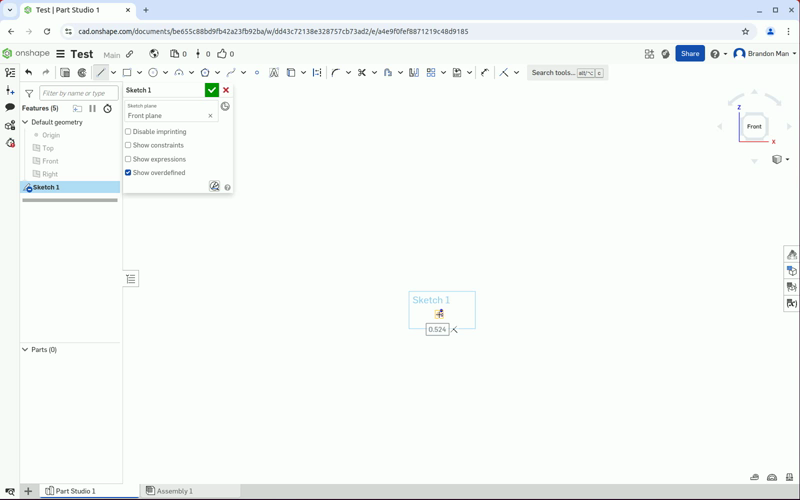
key(esc)
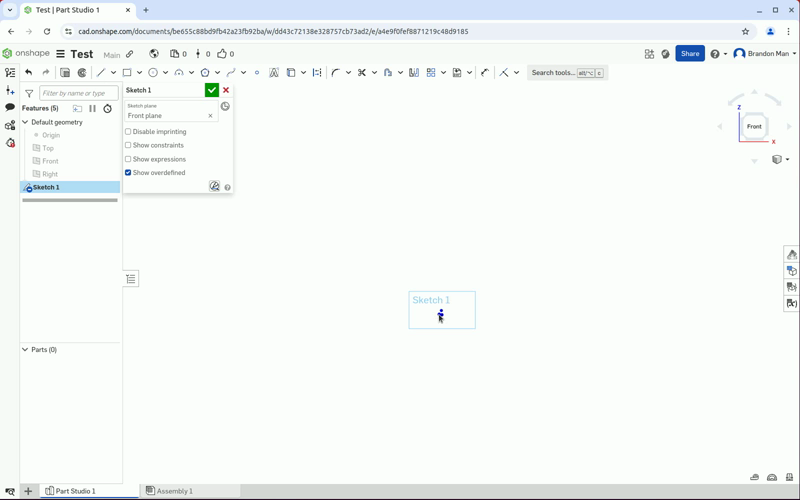
mouse_move(439, 314)
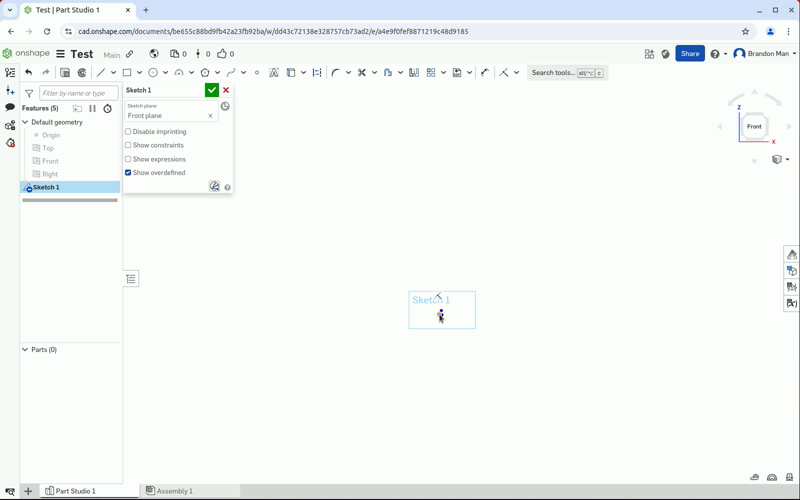
scroll(6)
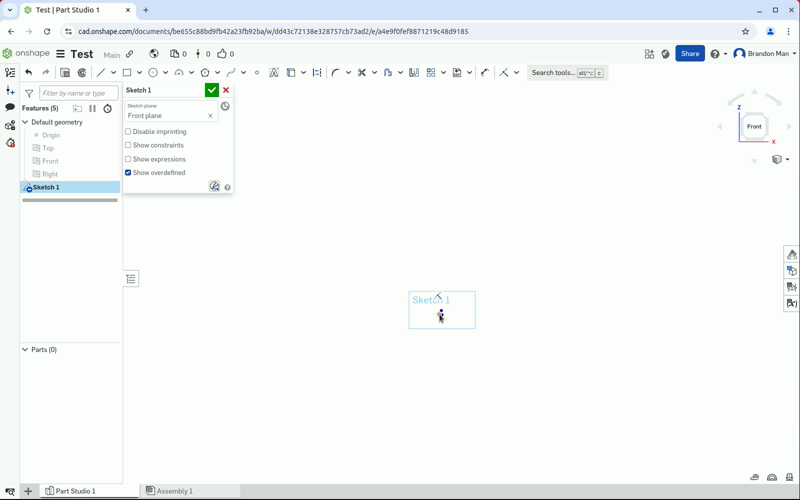
scroll(6)
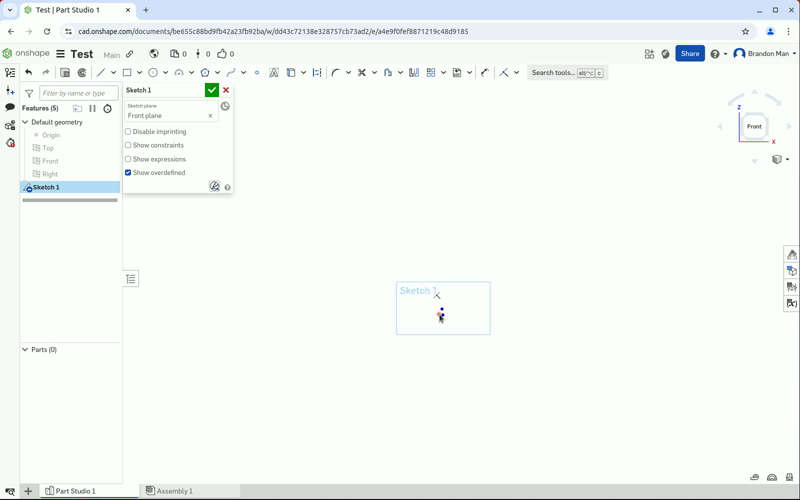
scroll(6)
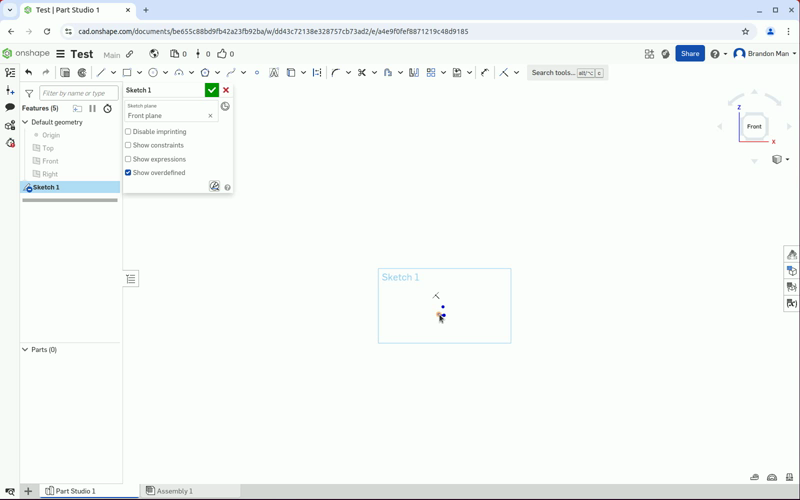
scroll(6)
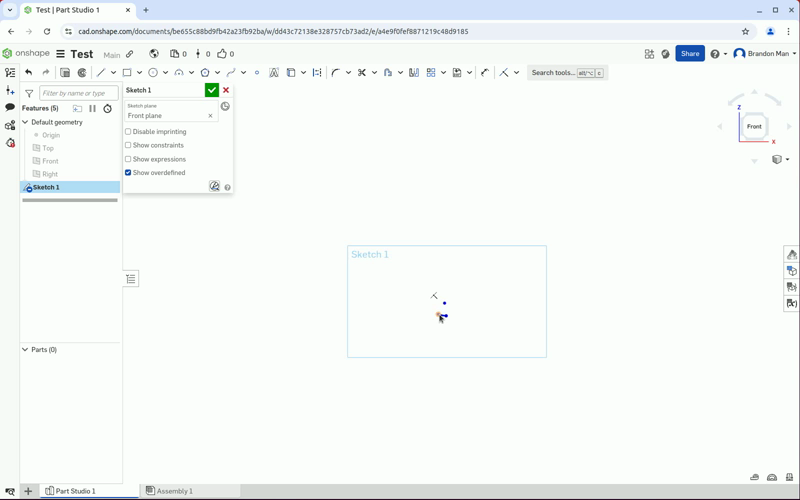
scroll(6)
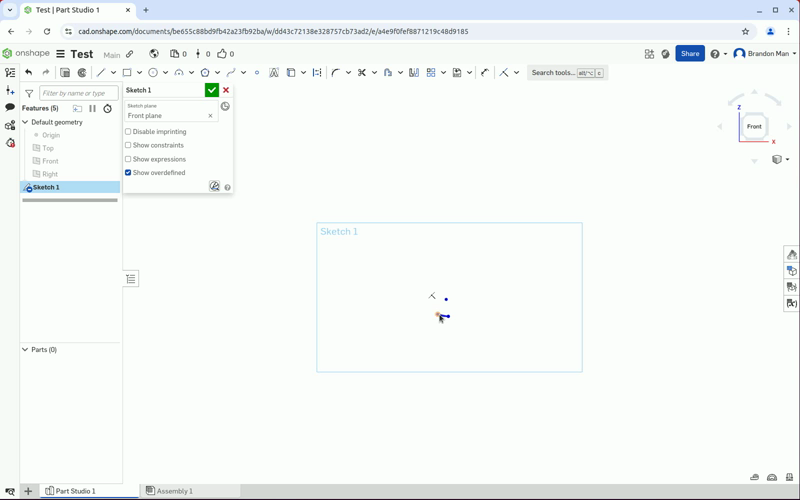
scroll(6)
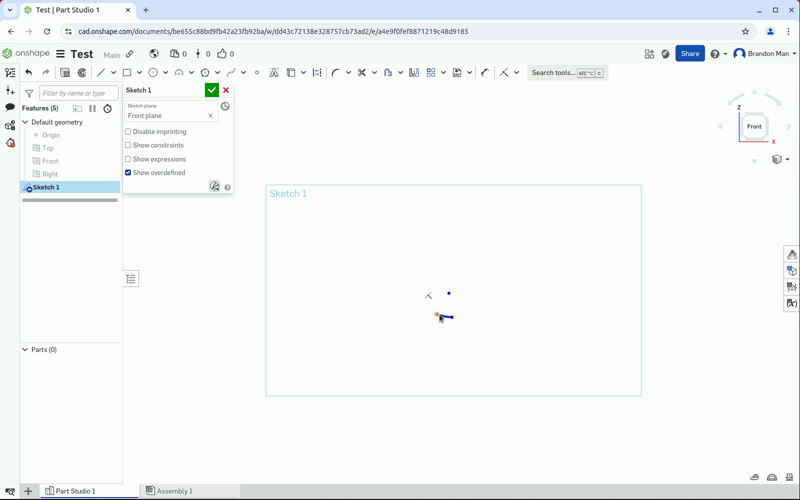
scroll(6)
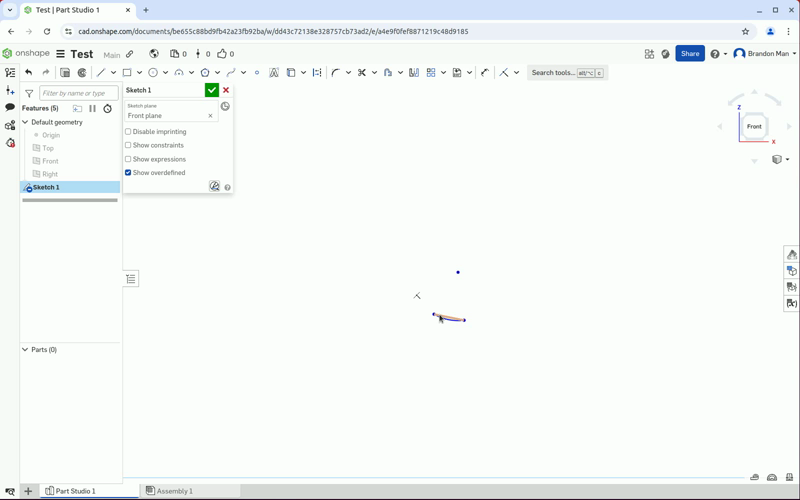
click(439, 314)
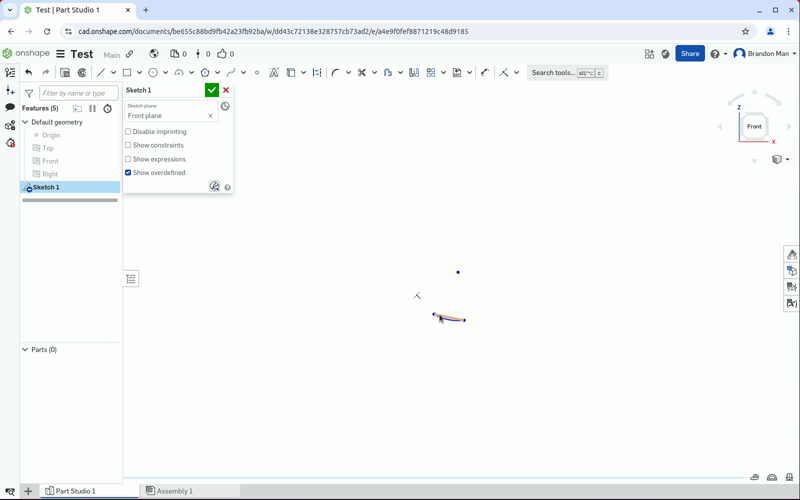
scroll(-6)
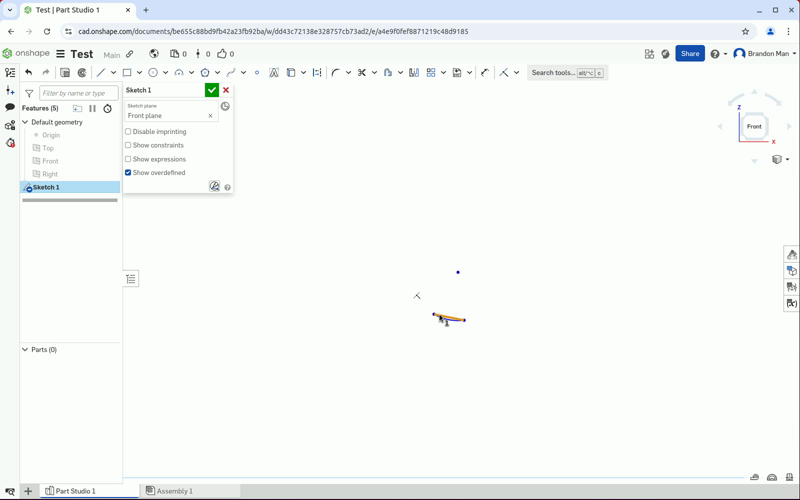
scroll(-6)
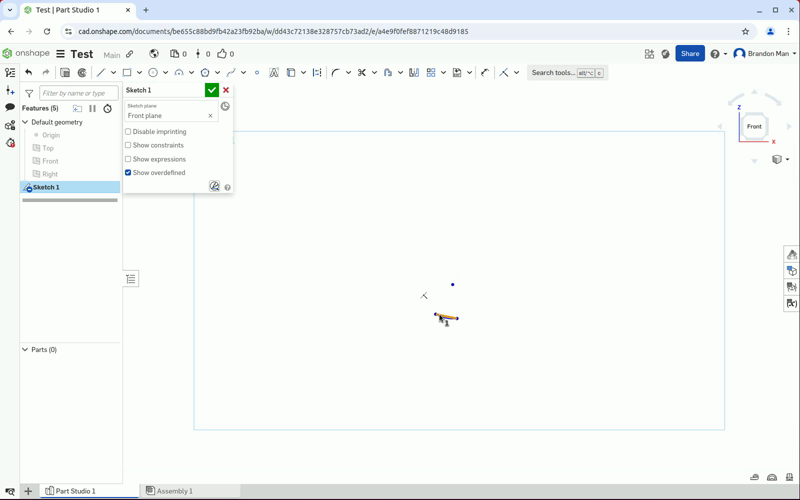
scroll(-6)
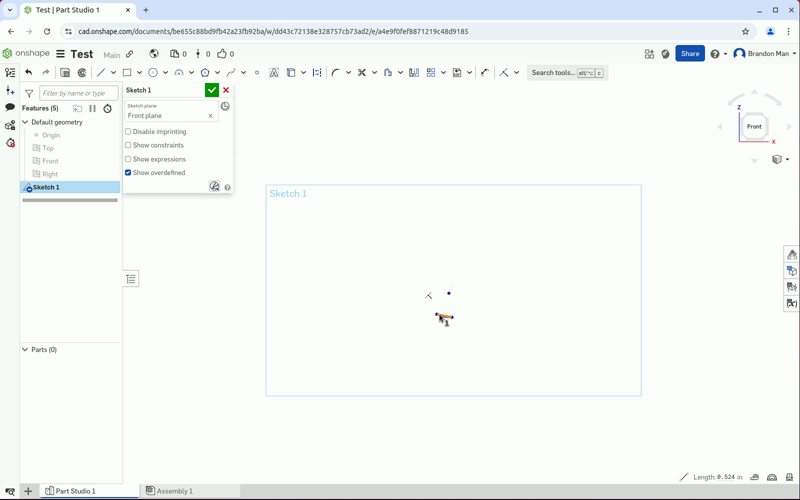
scroll(-6)
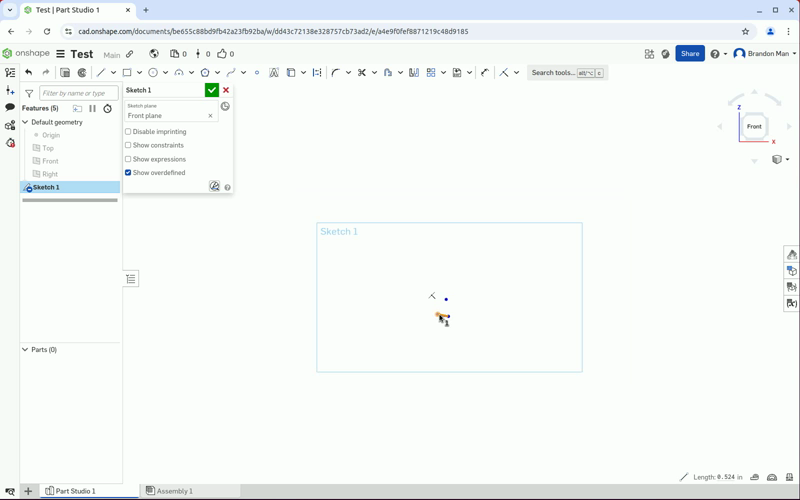
scroll(-6)
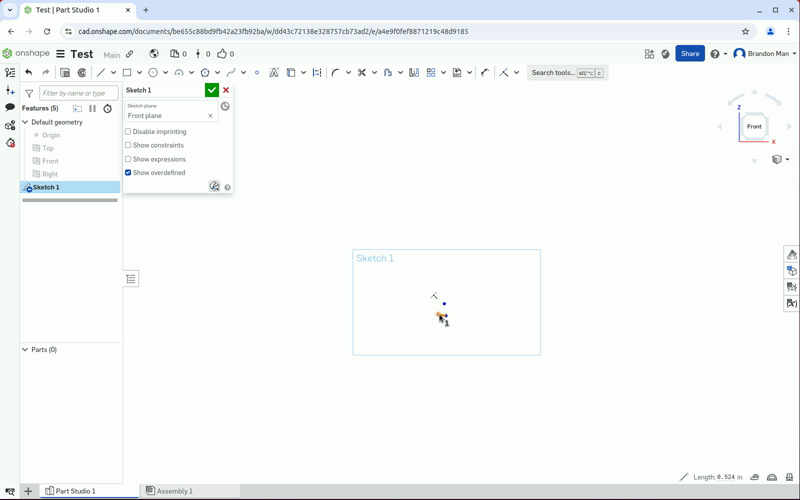
scroll(-6)
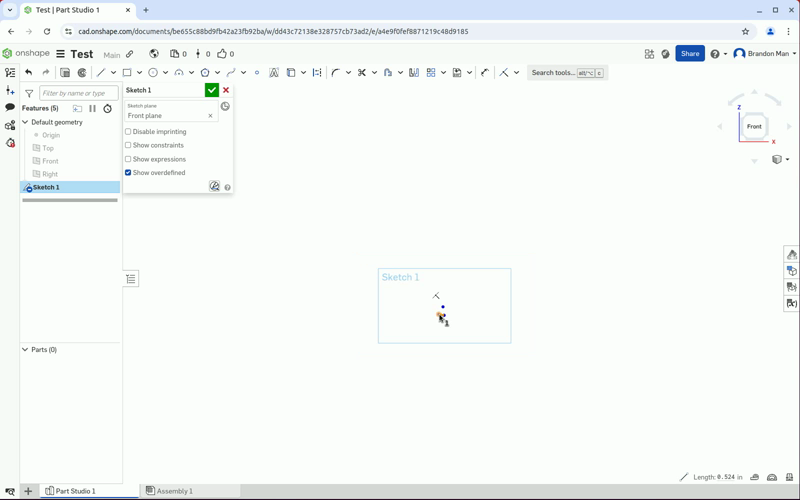
scroll(-6)
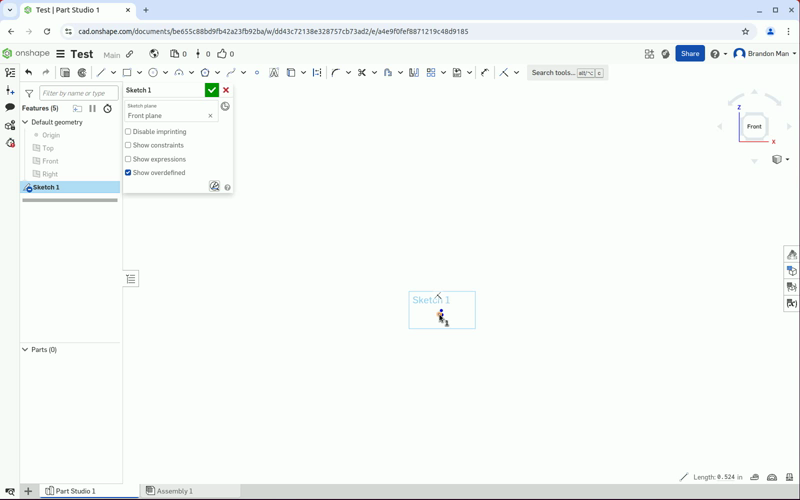
mouse_move(73, 352)
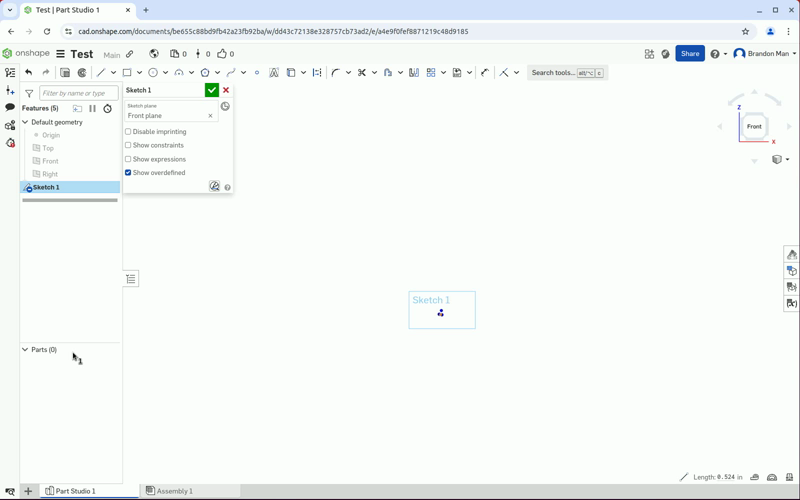
key(shift+y)
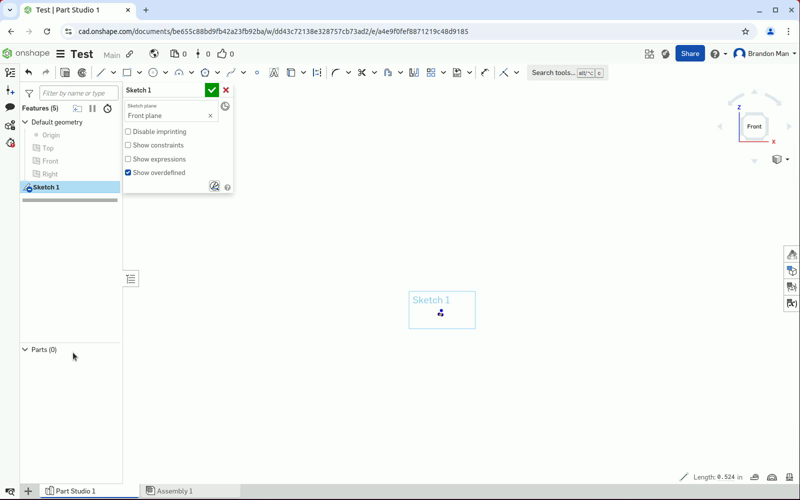
key(shift+e)
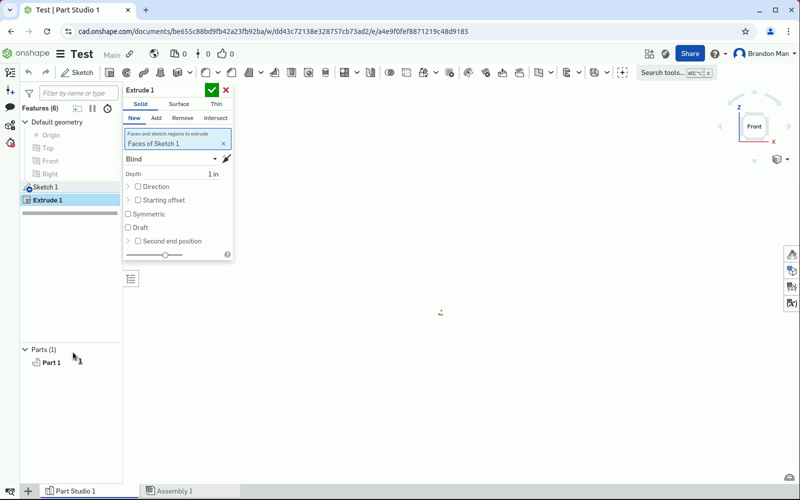
mouse_move(143, 106)
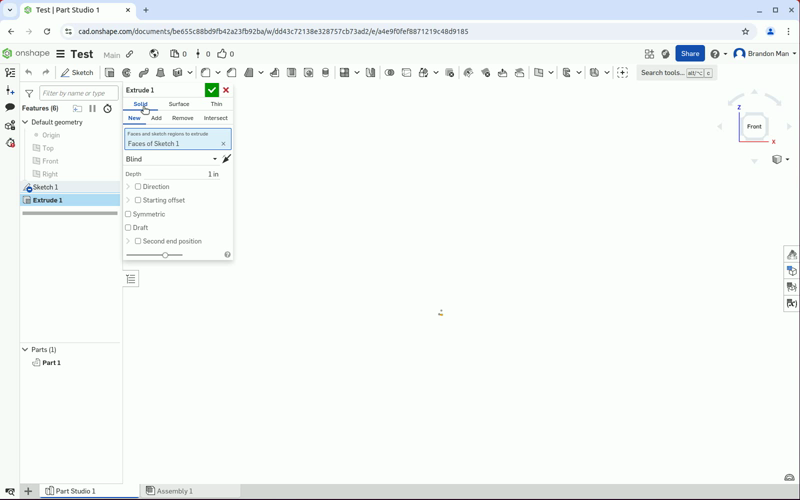
click(143, 106)
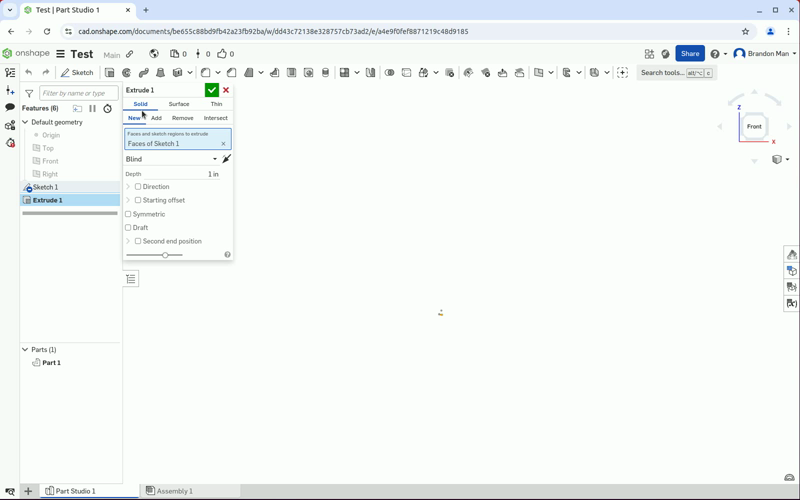
mouse_move(137, 120)
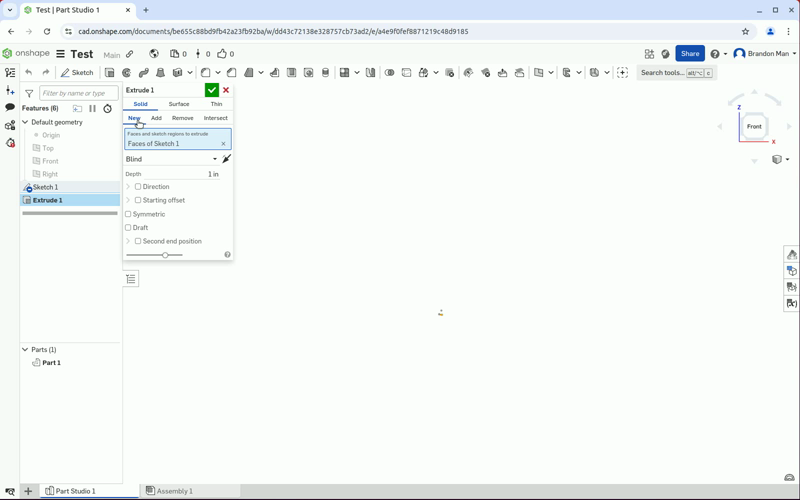
click(137, 120)
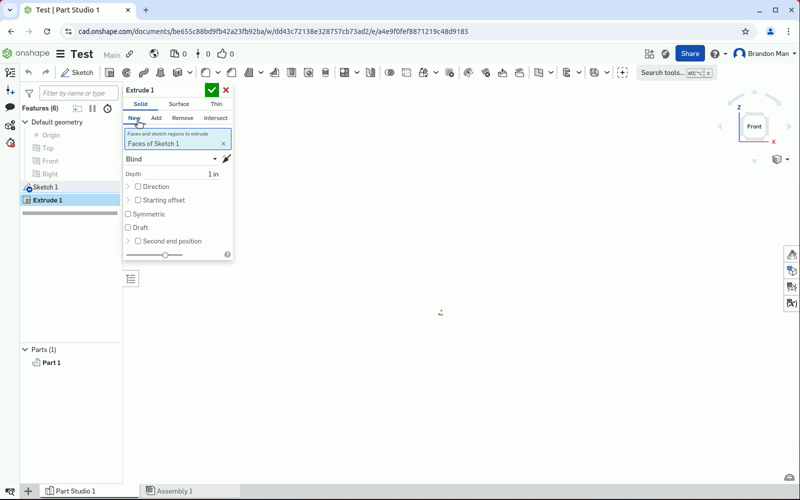
key(tab, 4)
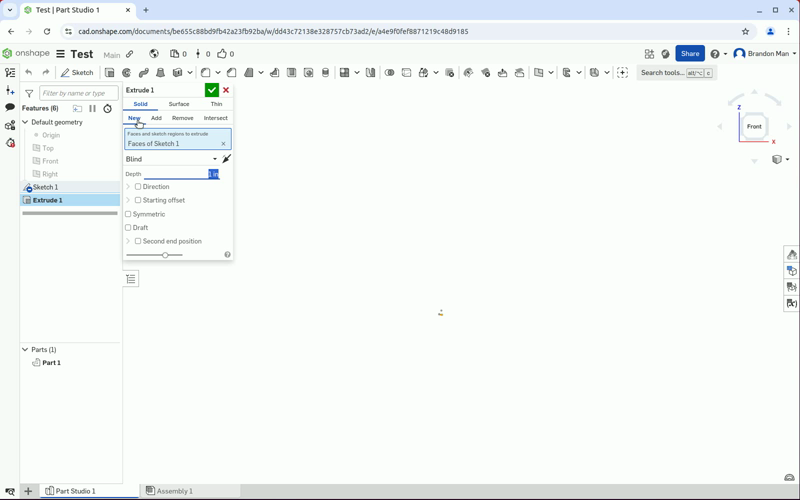
text(0.722)
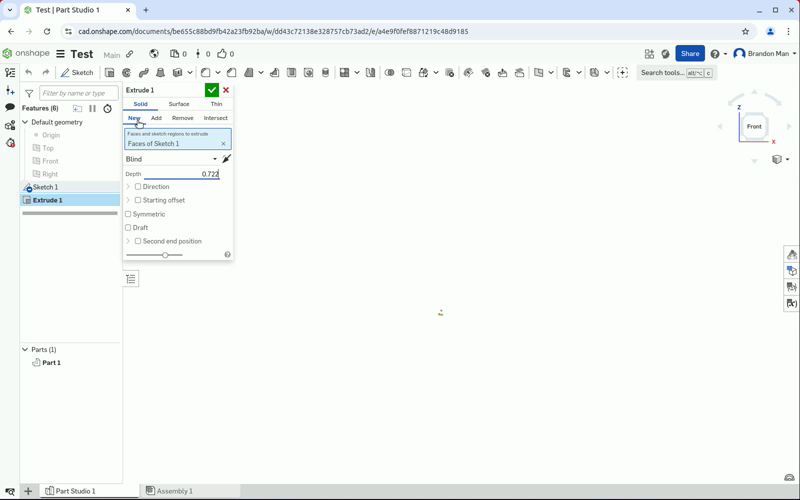
key(enter)
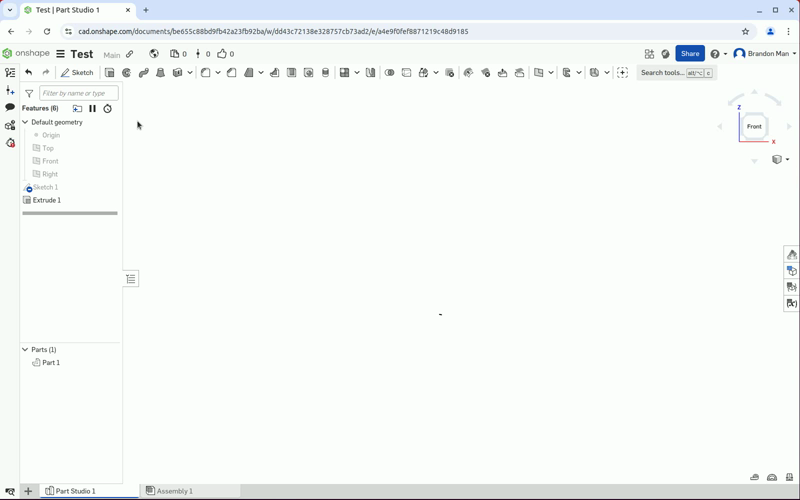
key(shift+h)
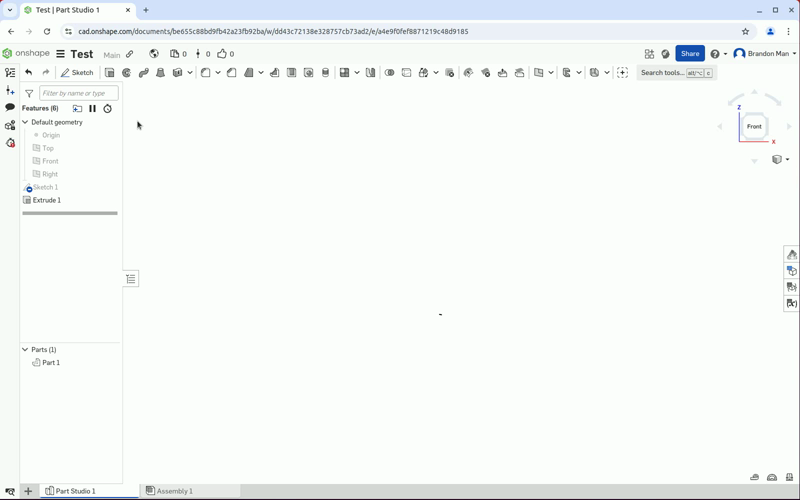
key(shift+h)
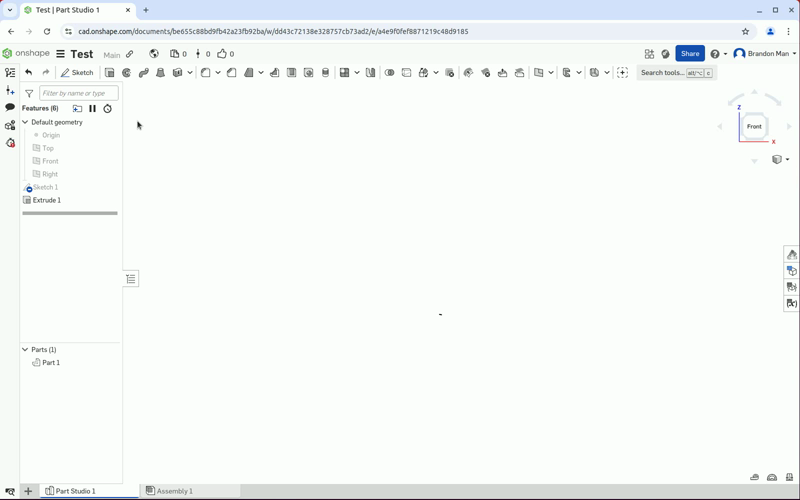
mouse_move(73, 189)
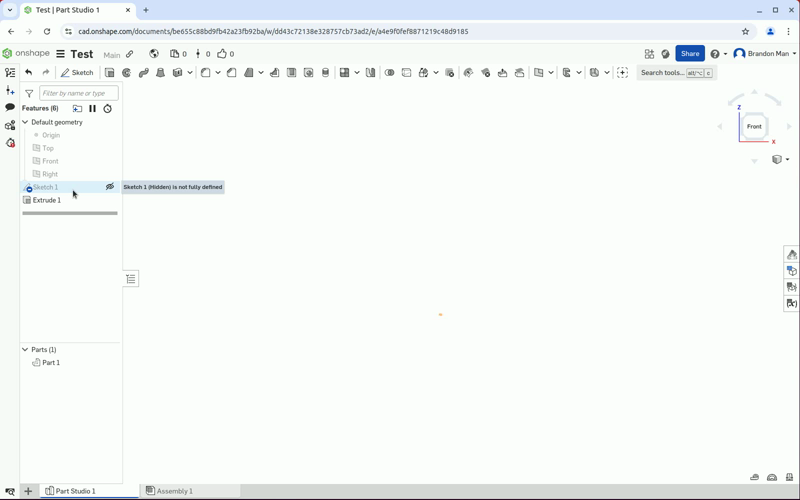
click(73, 189)
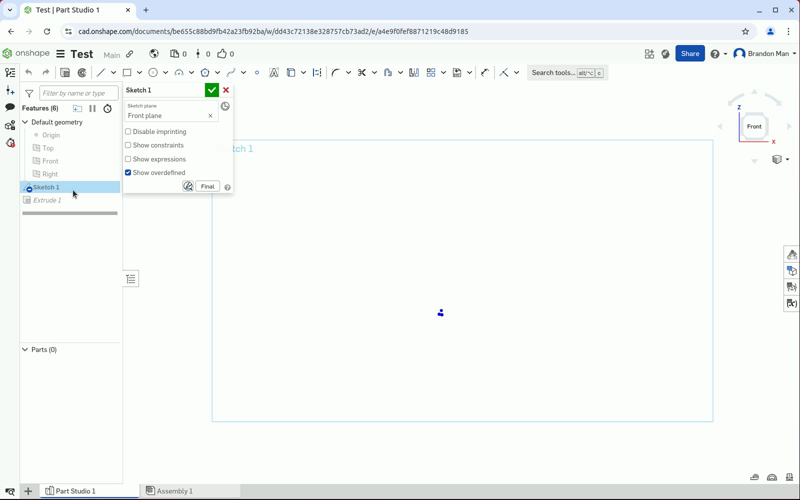
mouse_move(229, 92)
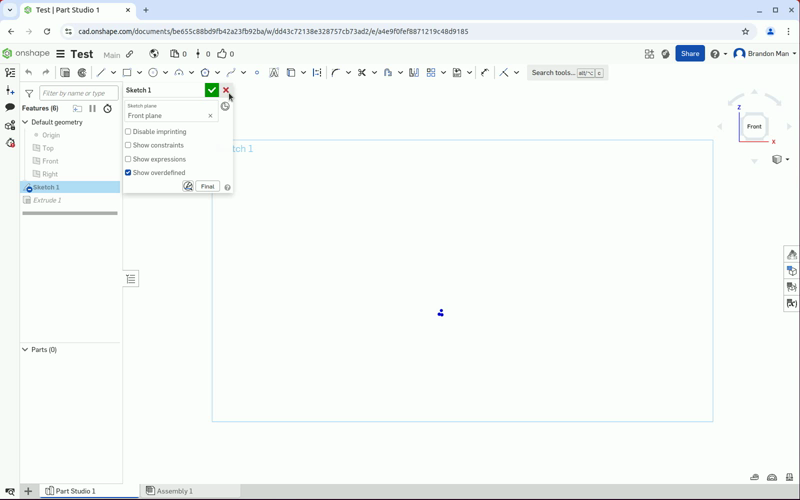
click(229, 92)
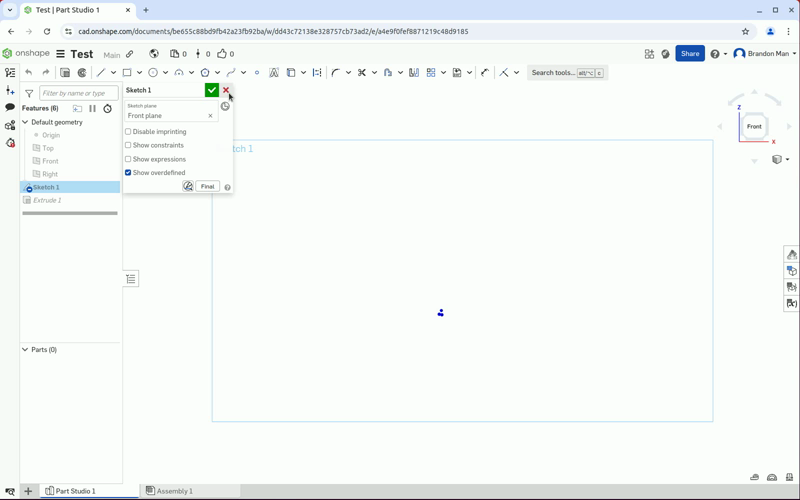
key(shift+s)
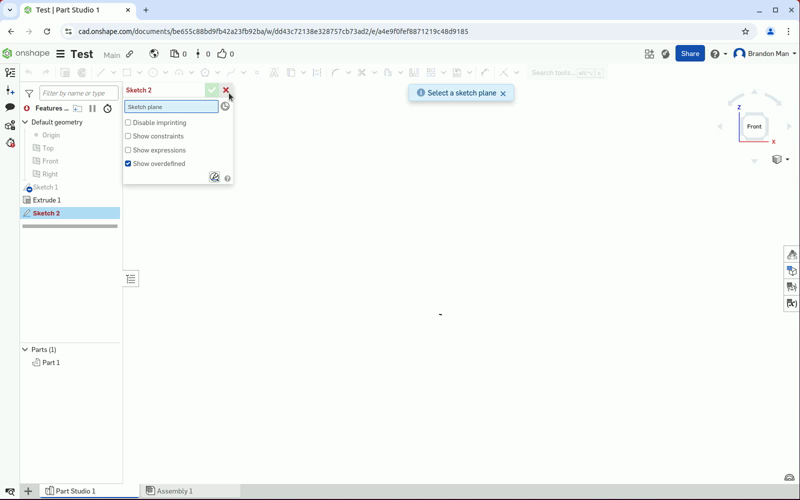
mouse_move(73, 163)
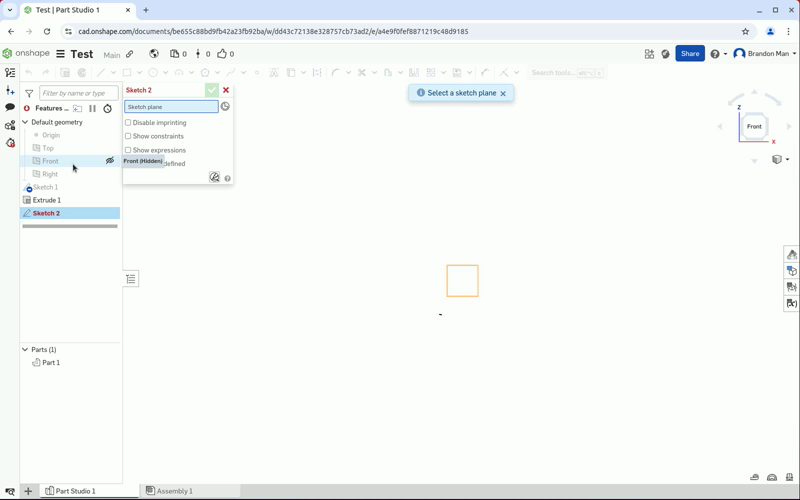
click(73, 163)
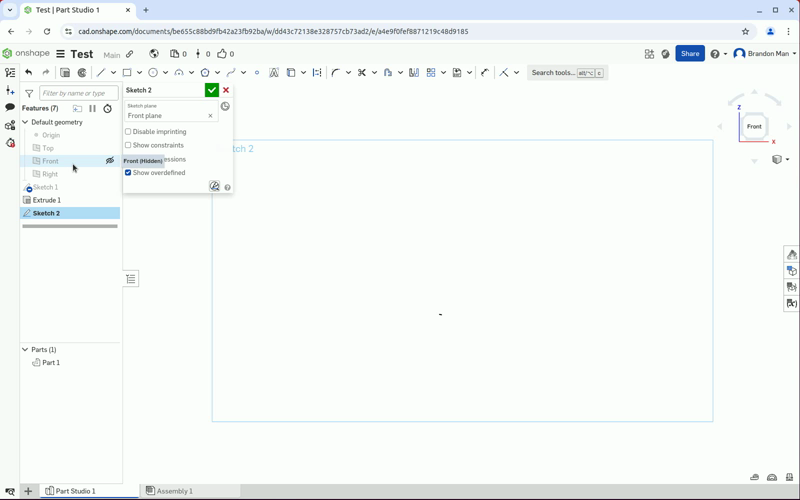
mouse_move(73, 352)
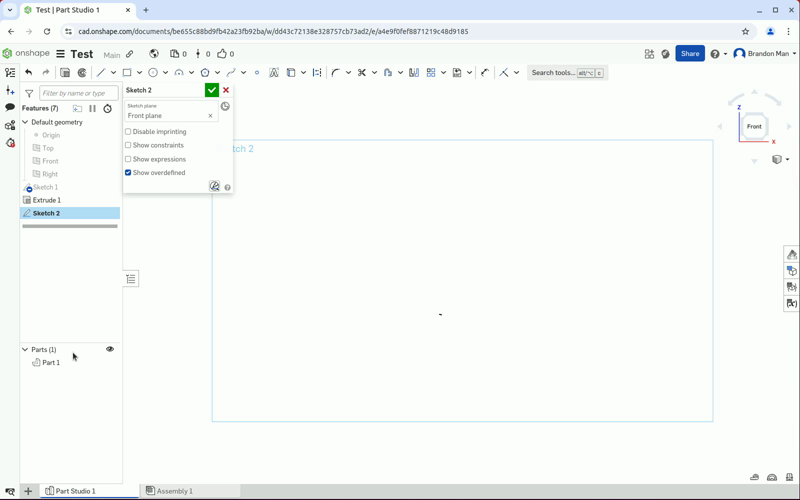
key(y)
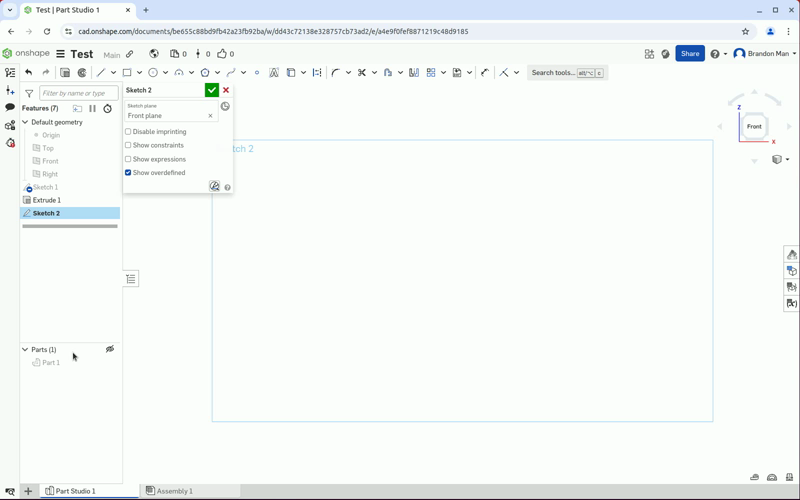
key(c)
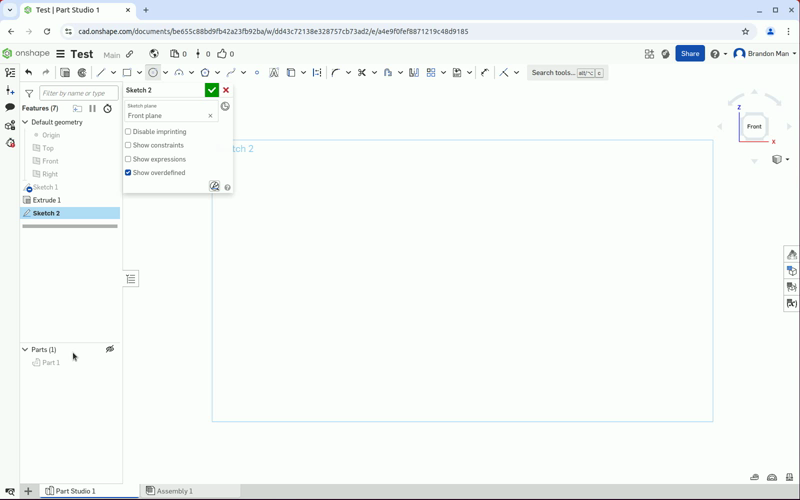
key_down(shift)
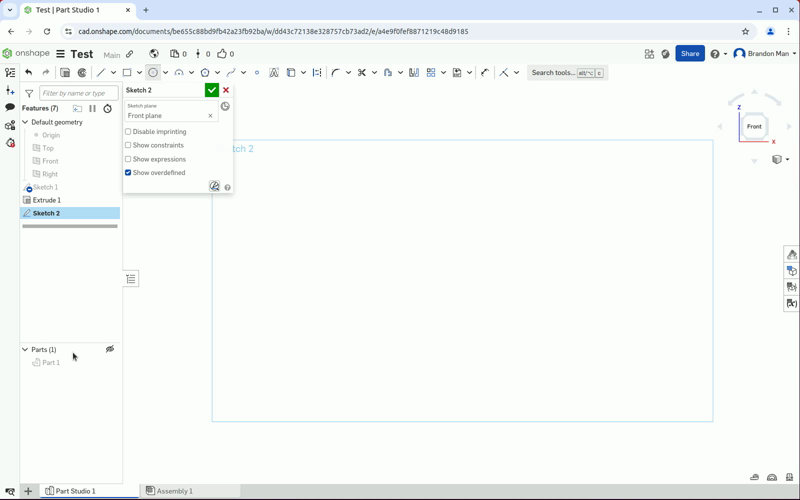
mouse_move(385, 182)
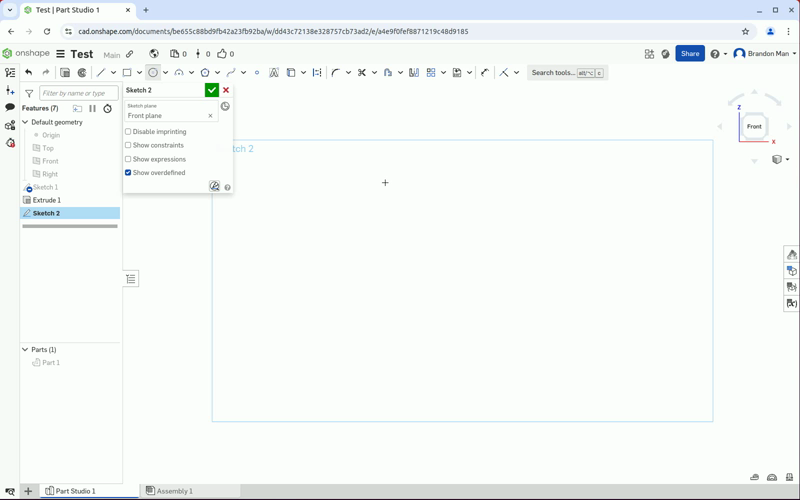
click(385, 182)
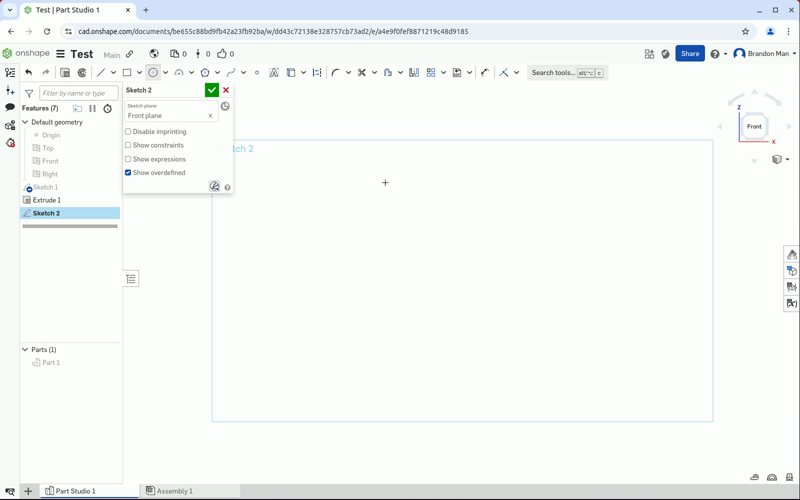
key_up(shift)
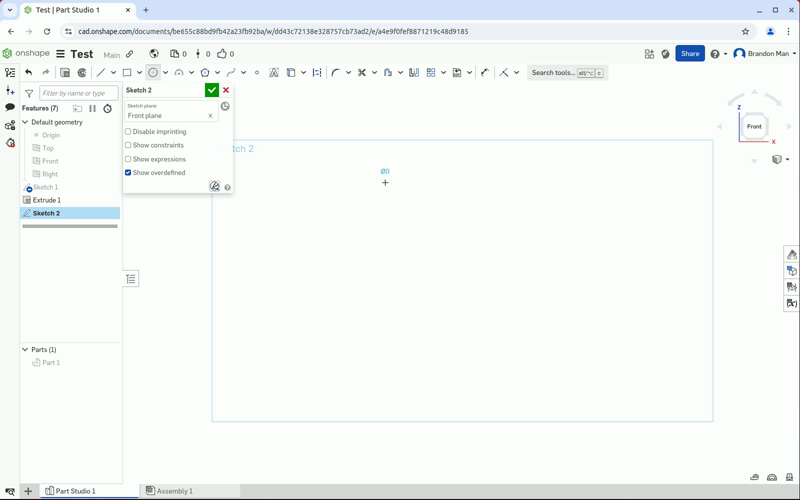
mouse_move(397, 182)
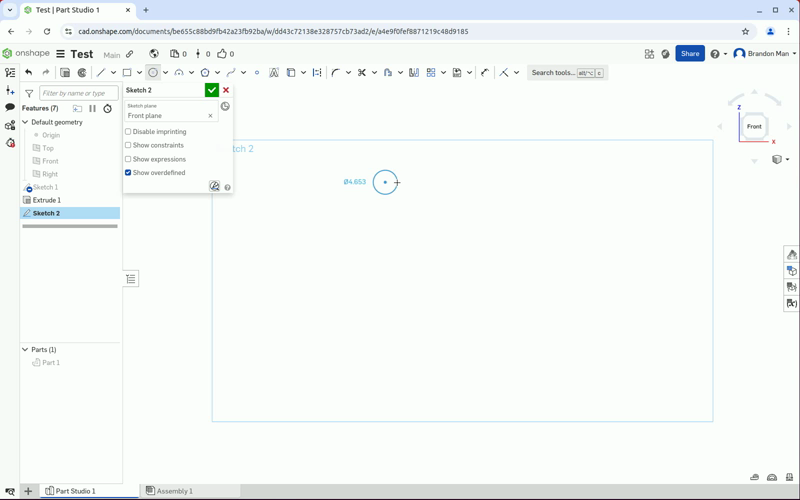
click(397, 182)
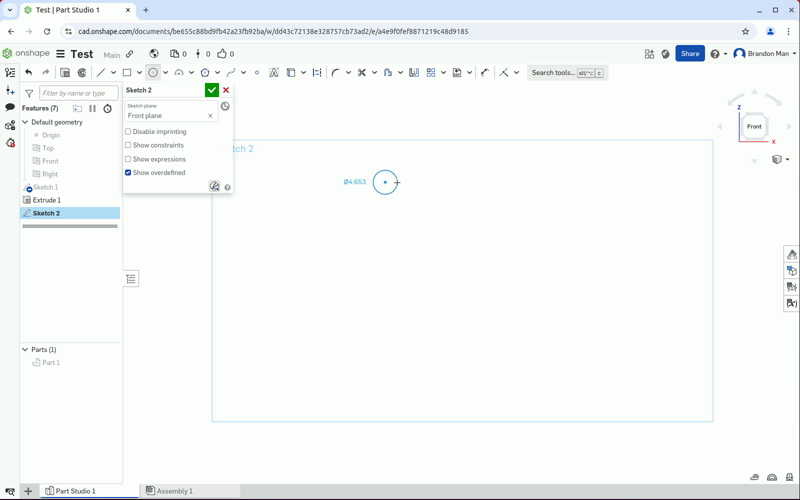
key(esc)
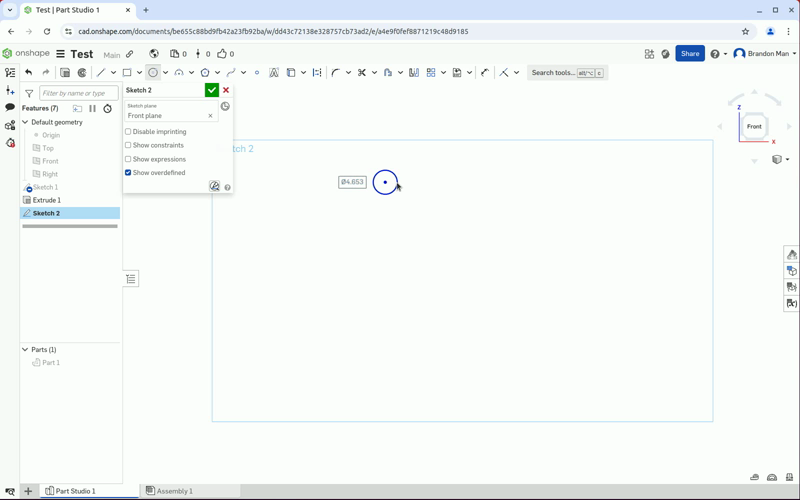
key(c)
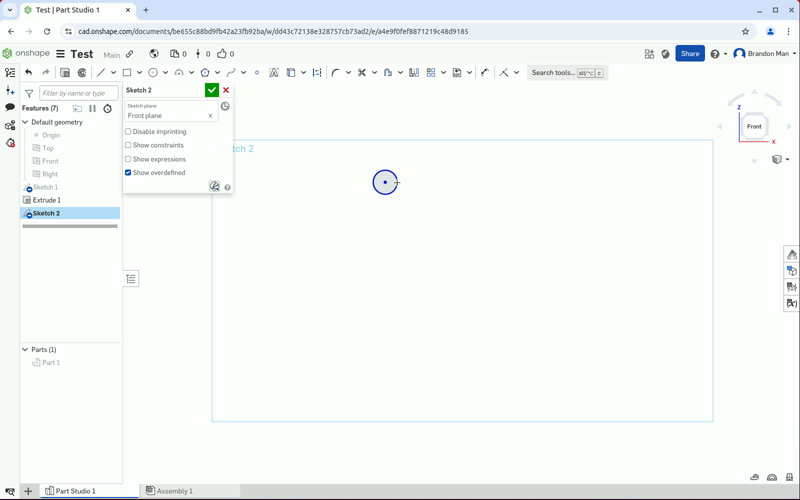
key_down(shift)
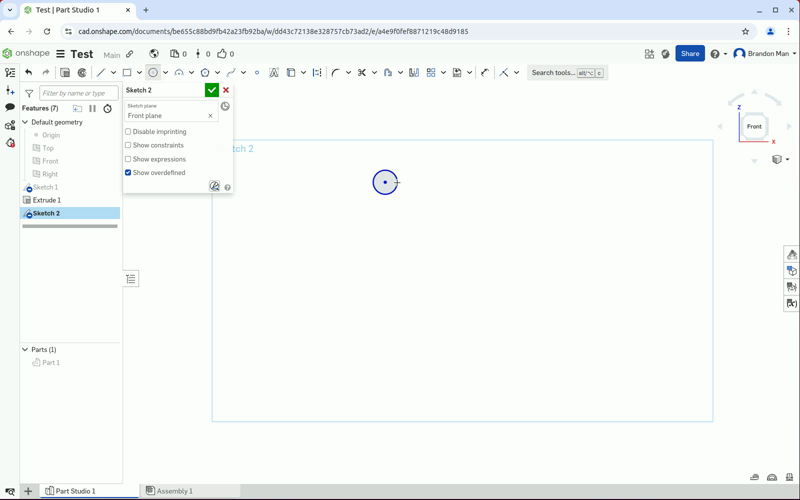
mouse_move(385, 182)
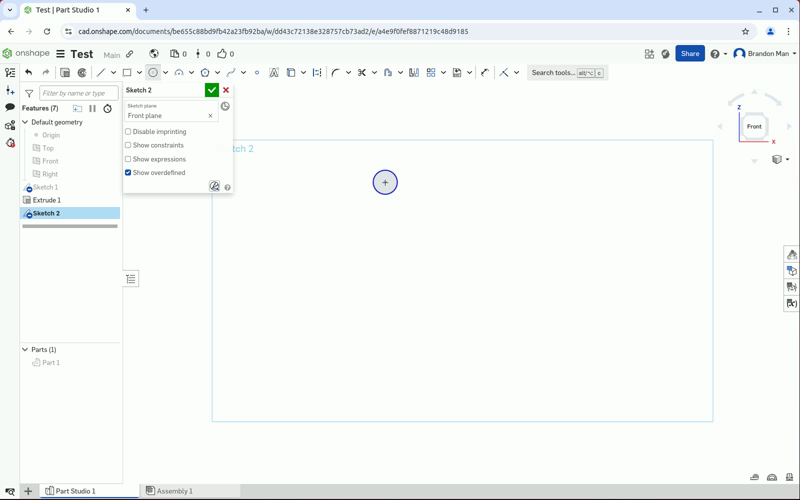
click(385, 182)
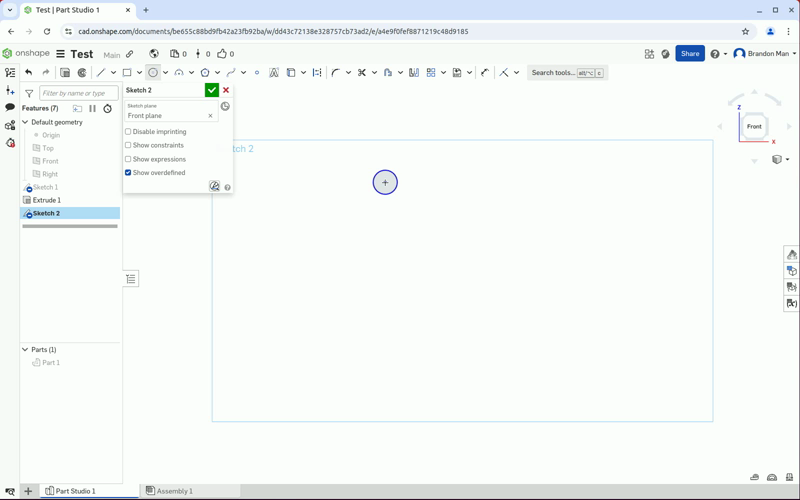
key_up(shift)
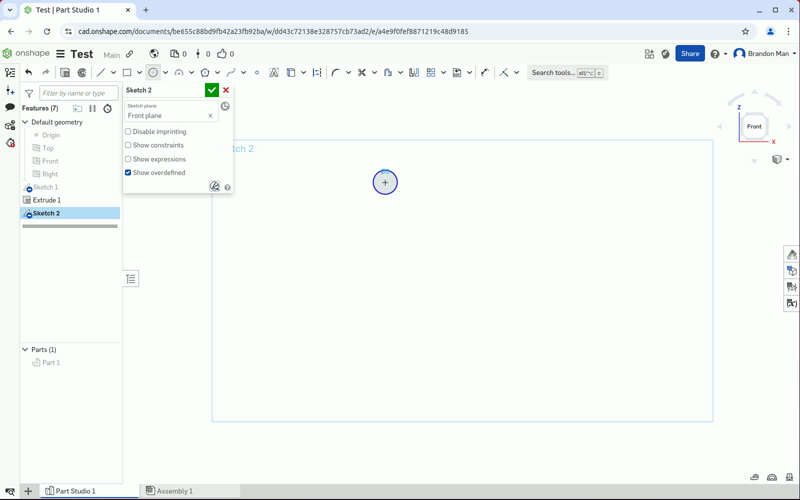
mouse_move(389, 182)
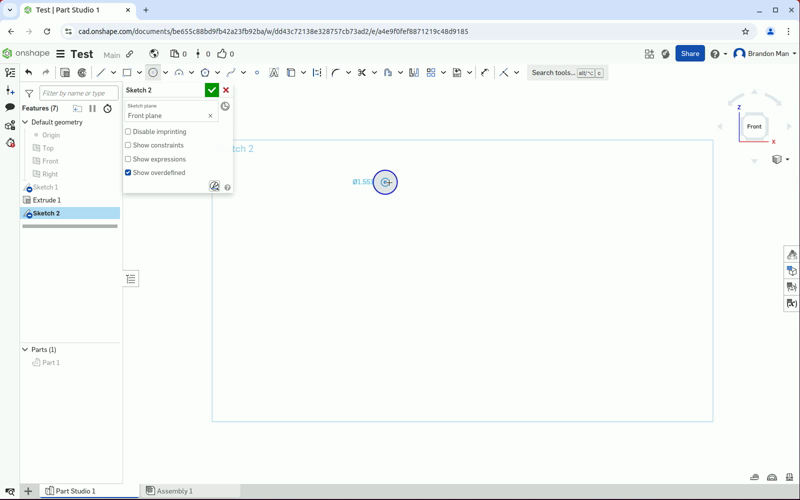
scroll(6)
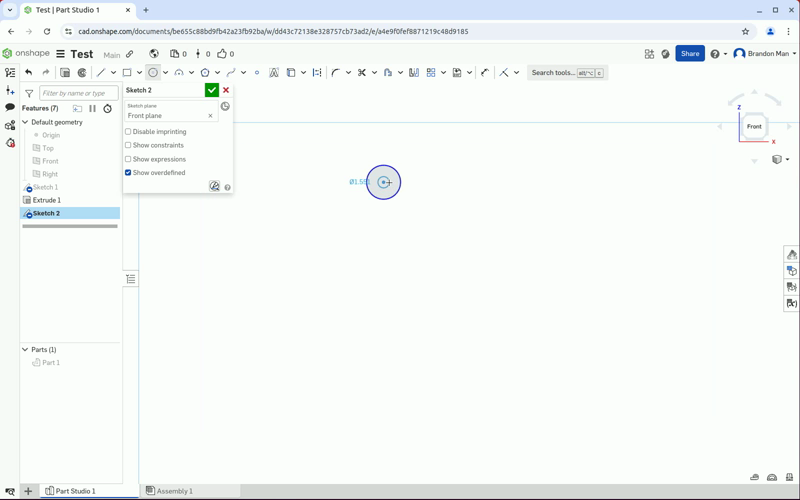
scroll(6)
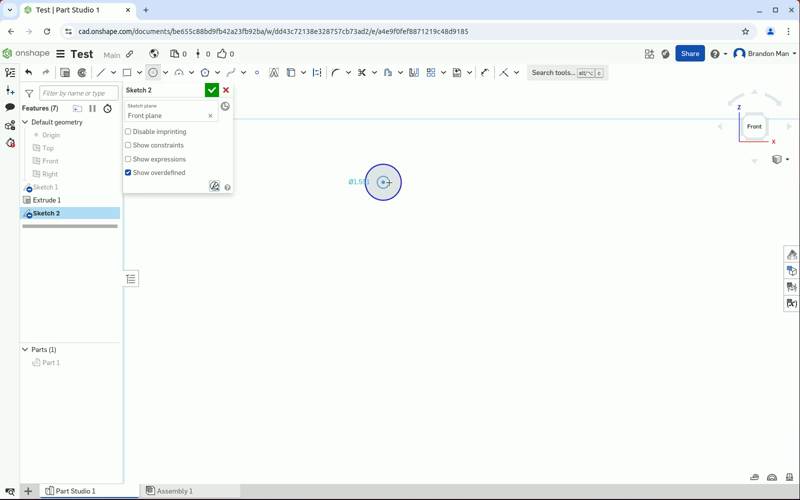
scroll(6)
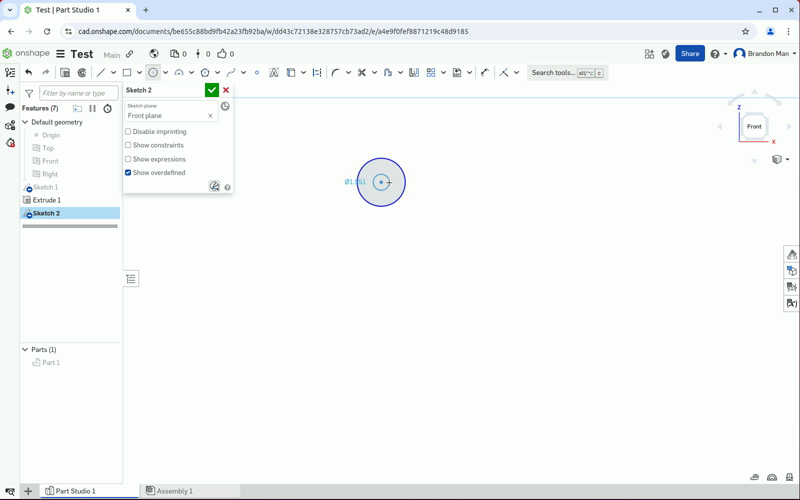
scroll(6)
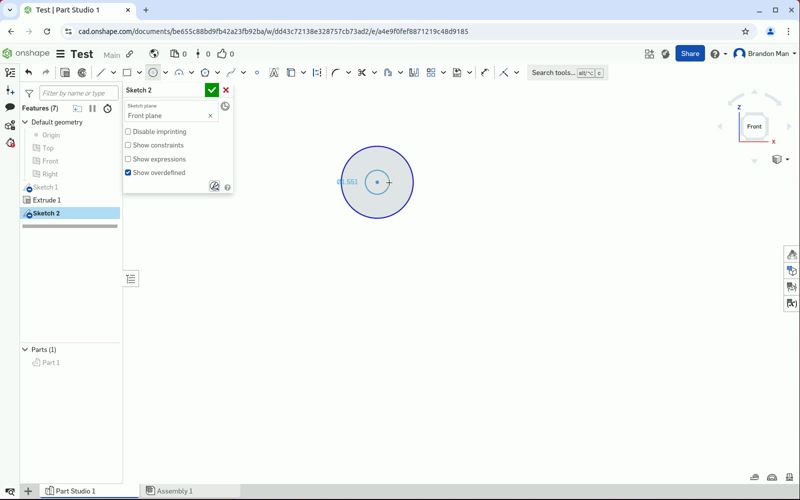
scroll(6)
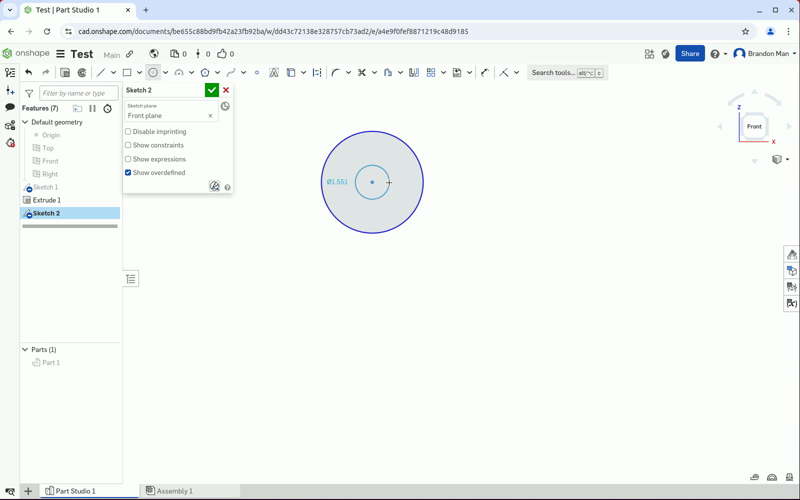
scroll(6)
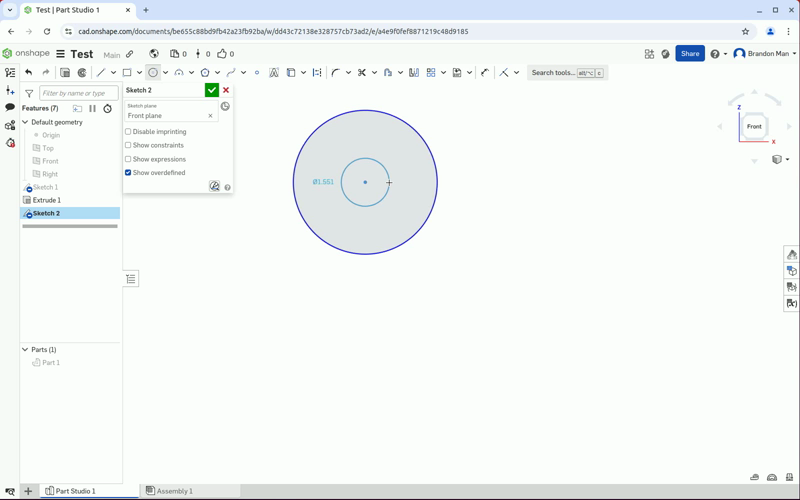
scroll(6)
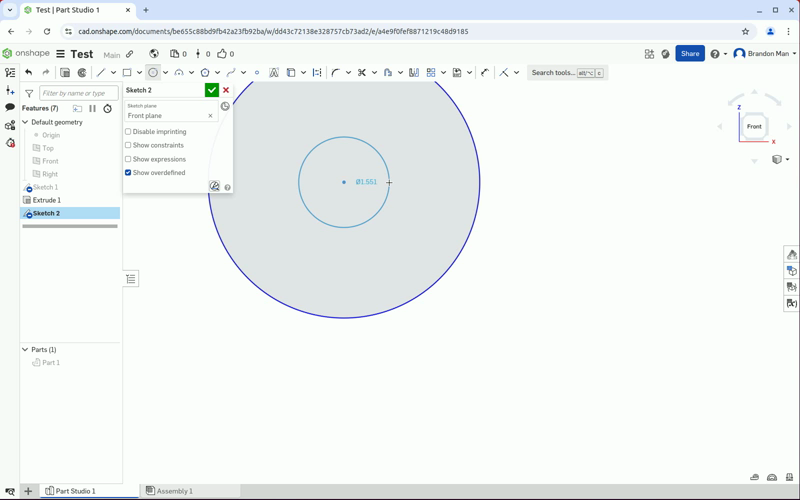
click(389, 182)
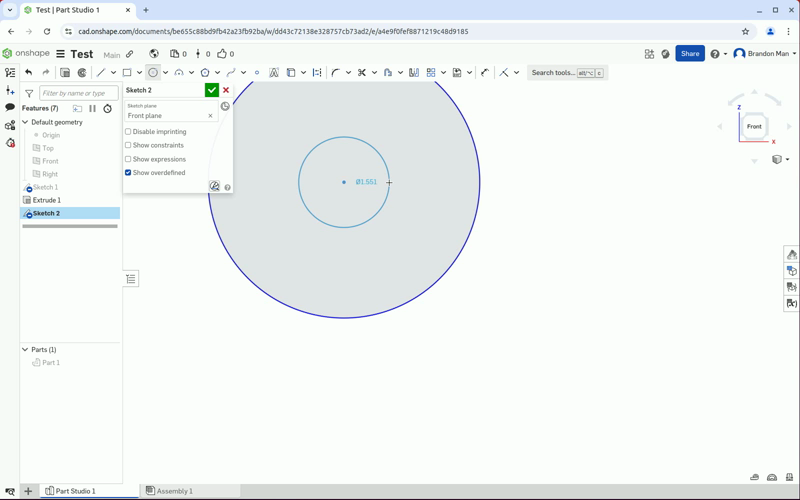
scroll(-6)
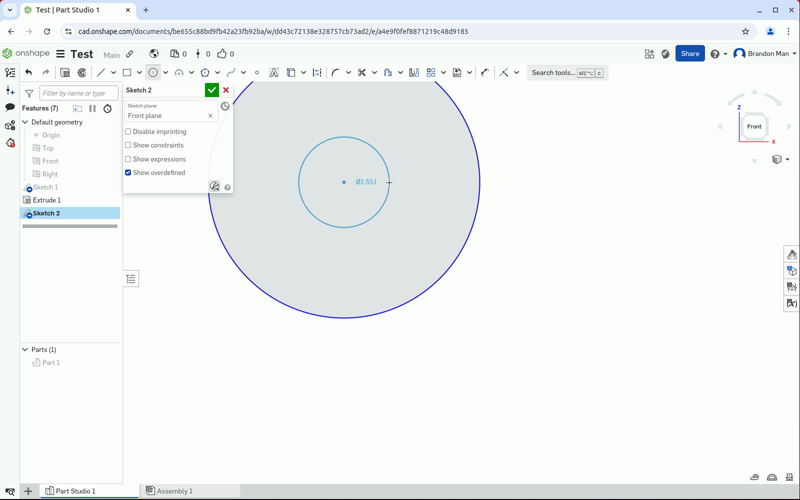
scroll(-6)
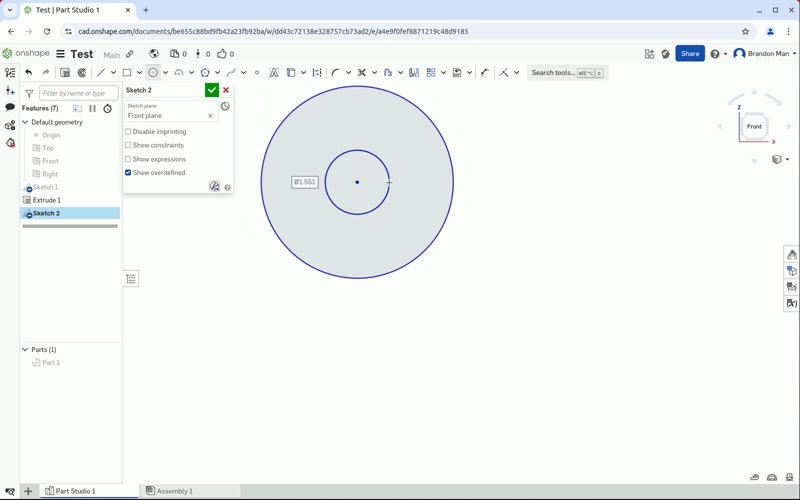
scroll(-6)
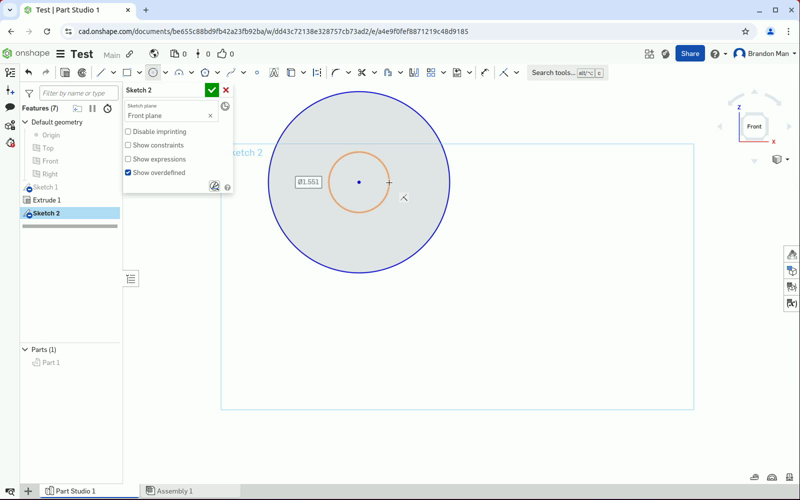
scroll(-6)
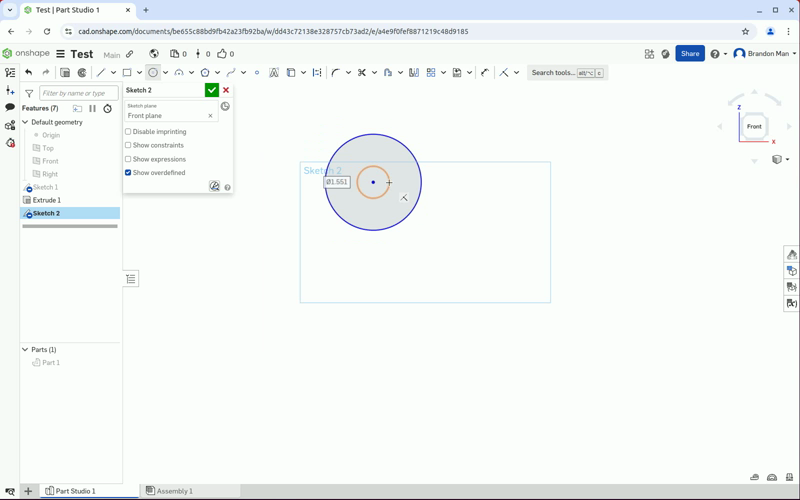
scroll(-6)
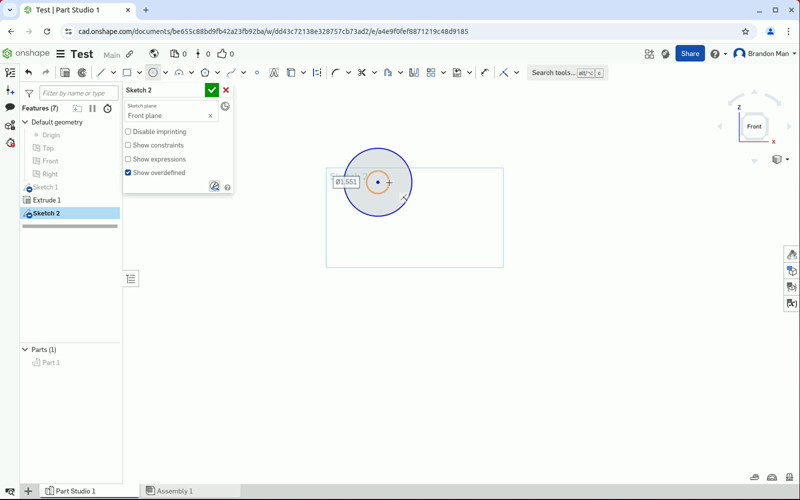
scroll(-6)
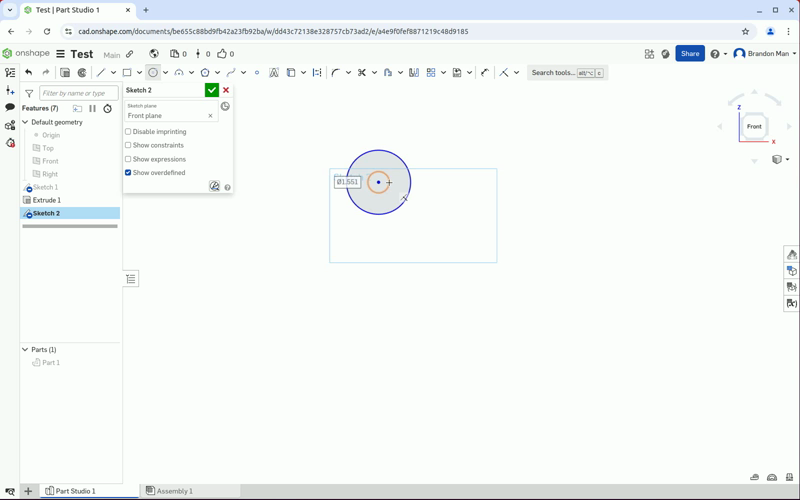
scroll(-6)
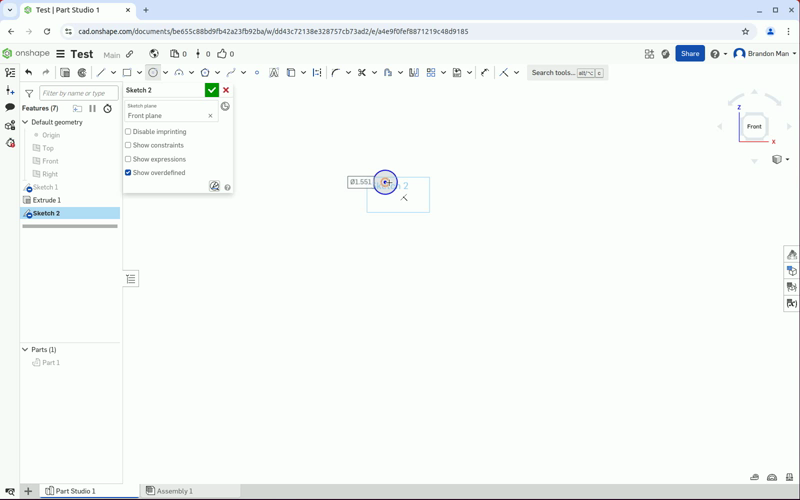
key(esc)
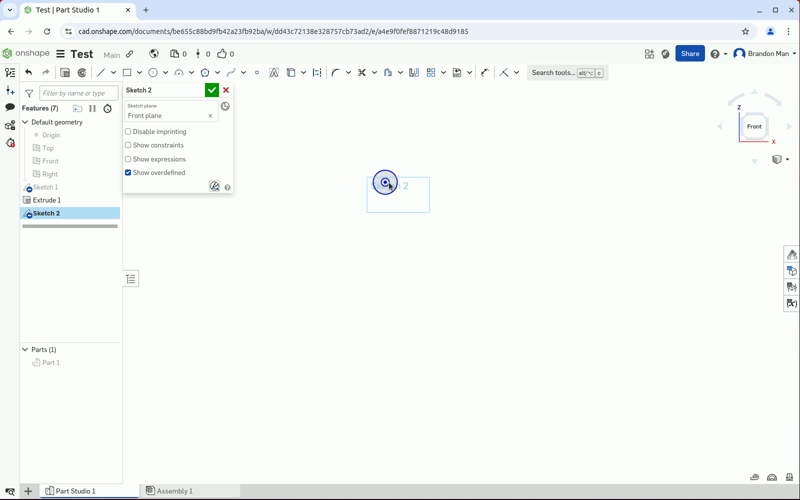
mouse_move(391, 177)
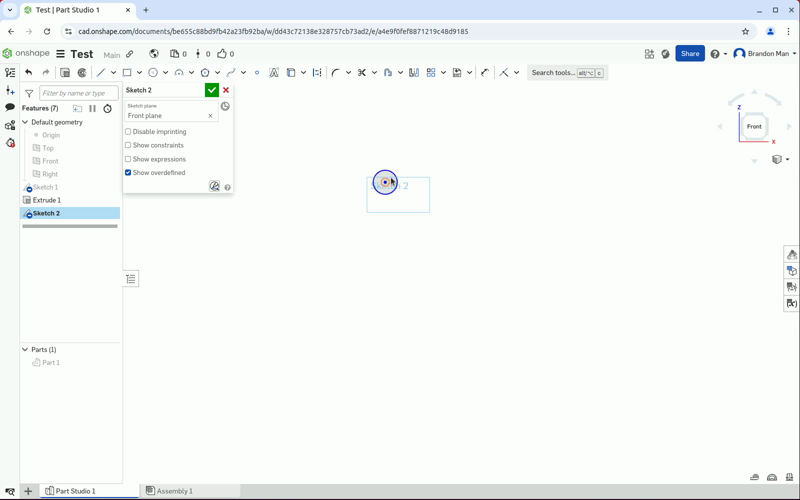
scroll(6)
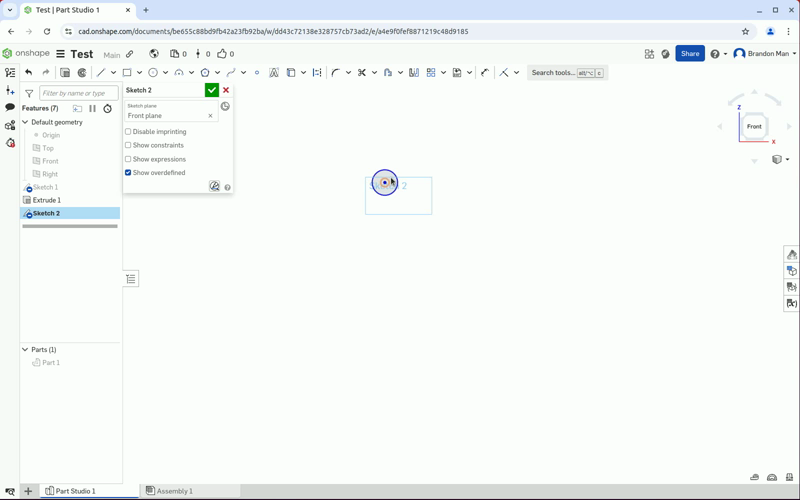
scroll(6)
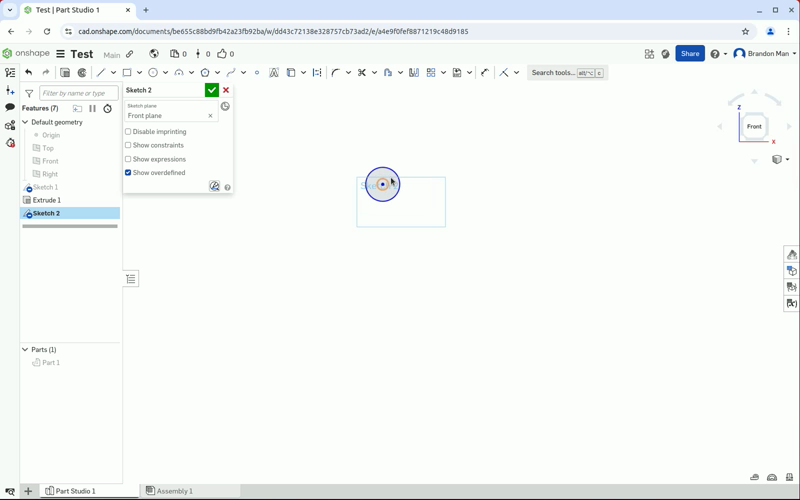
scroll(6)
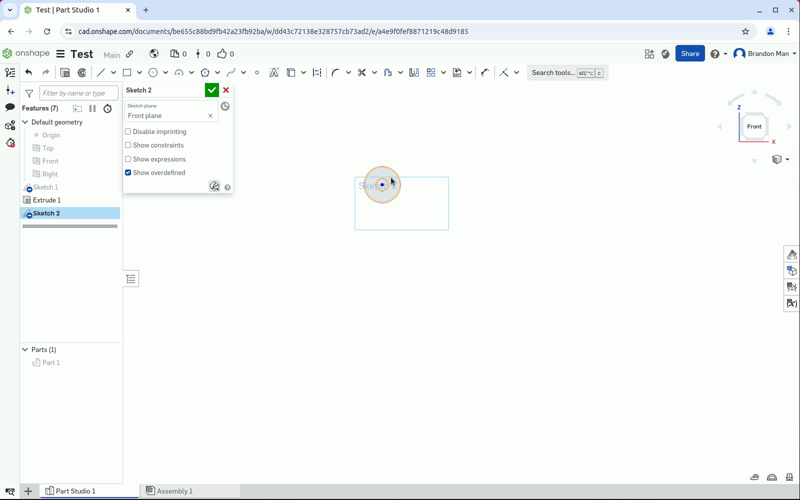
scroll(6)
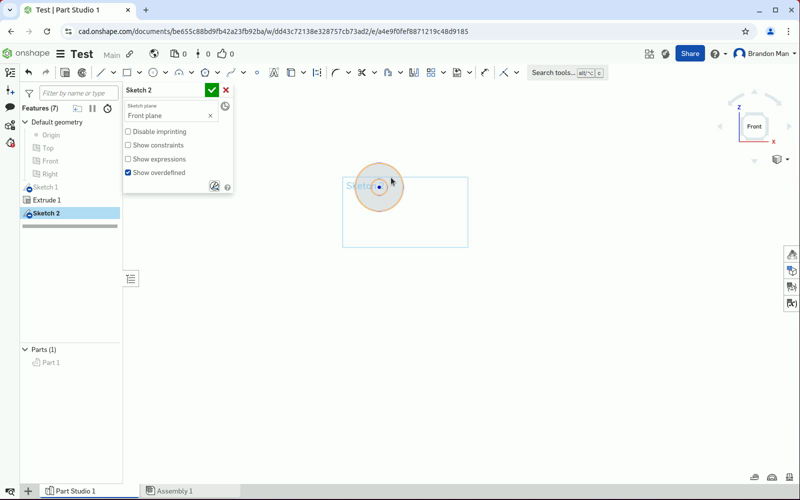
scroll(6)
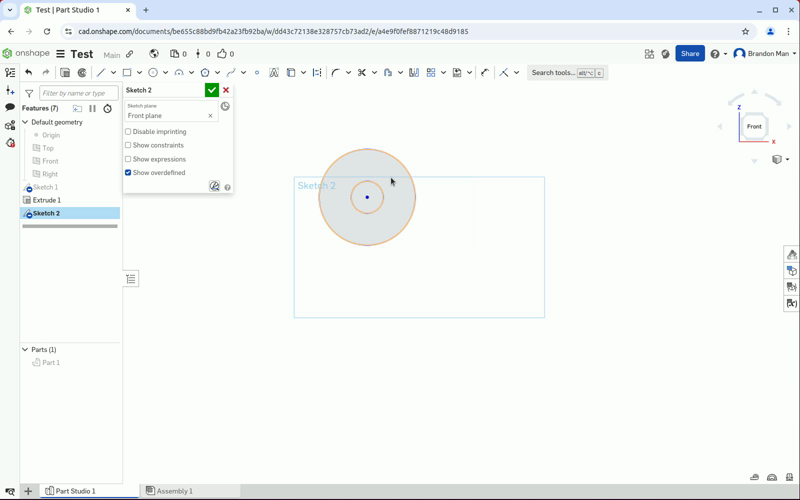
scroll(6)
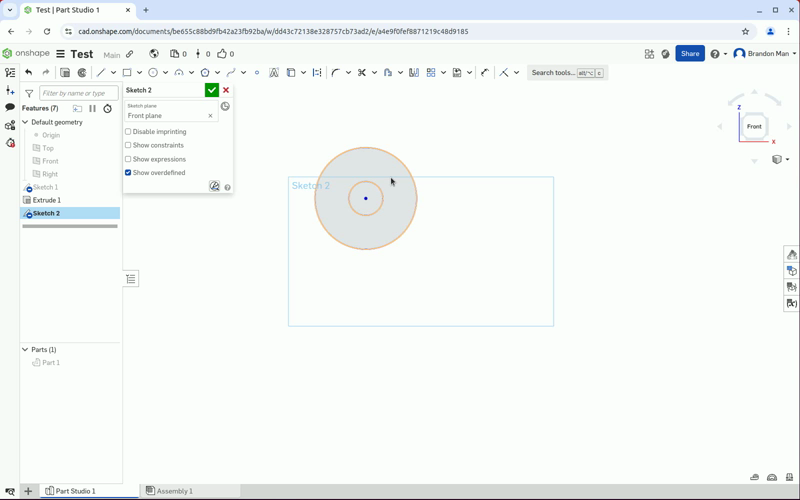
scroll(6)
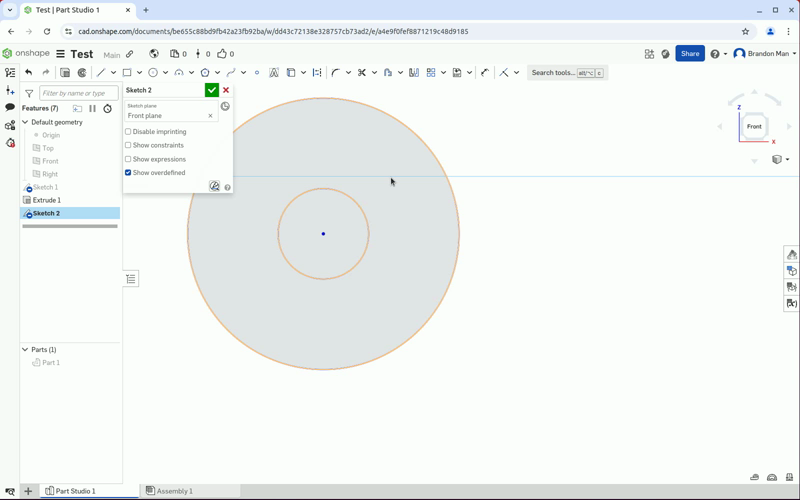
click(391, 177)
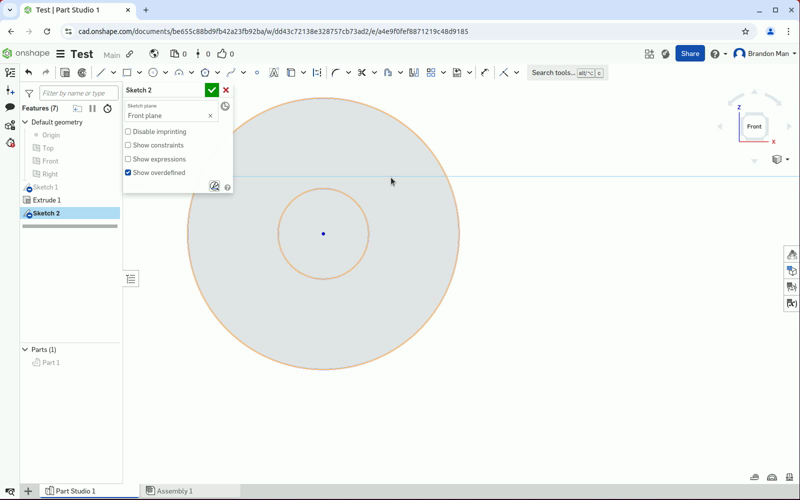
scroll(-6)
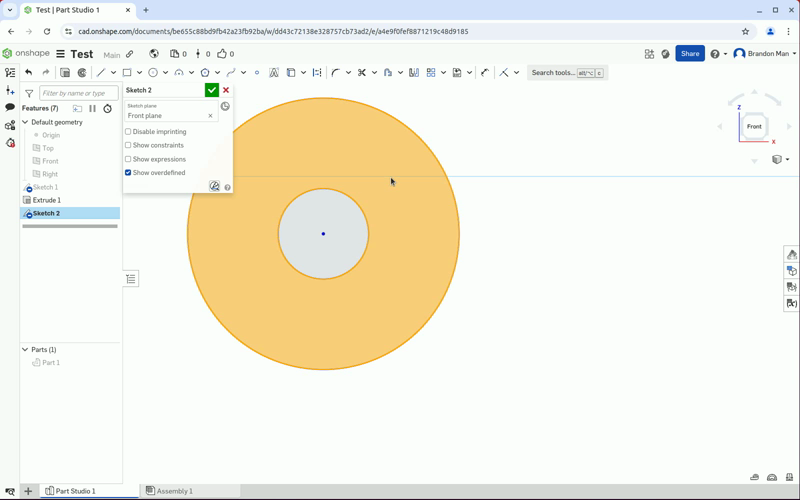
scroll(-6)
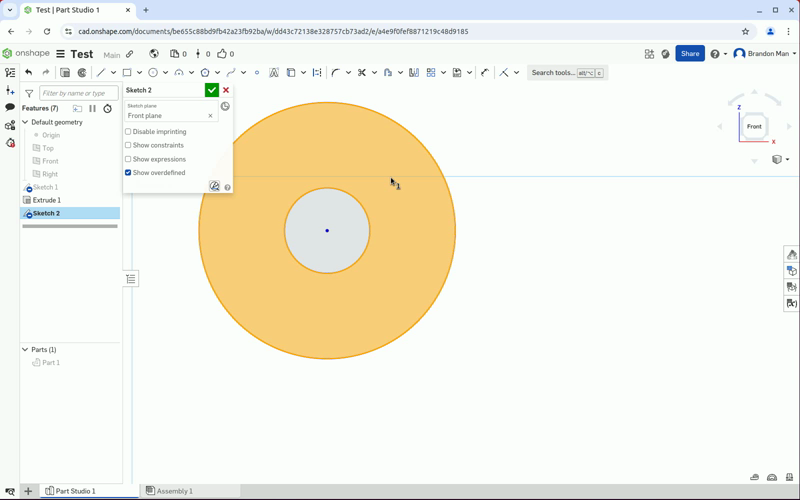
scroll(-6)
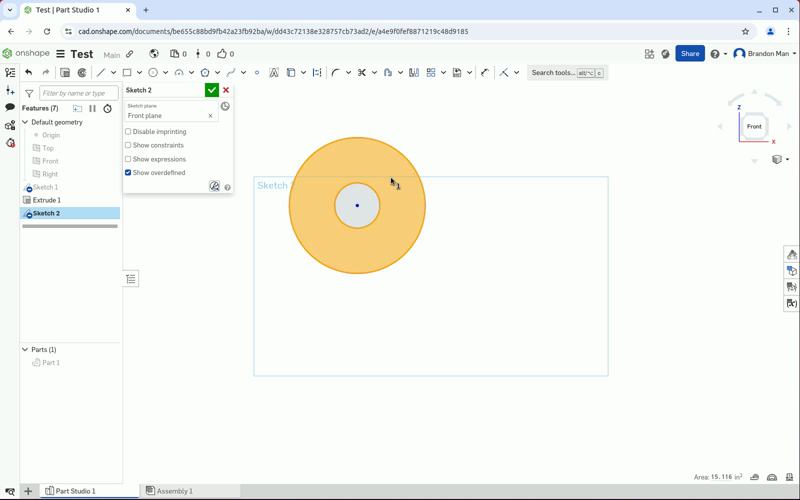
scroll(-6)
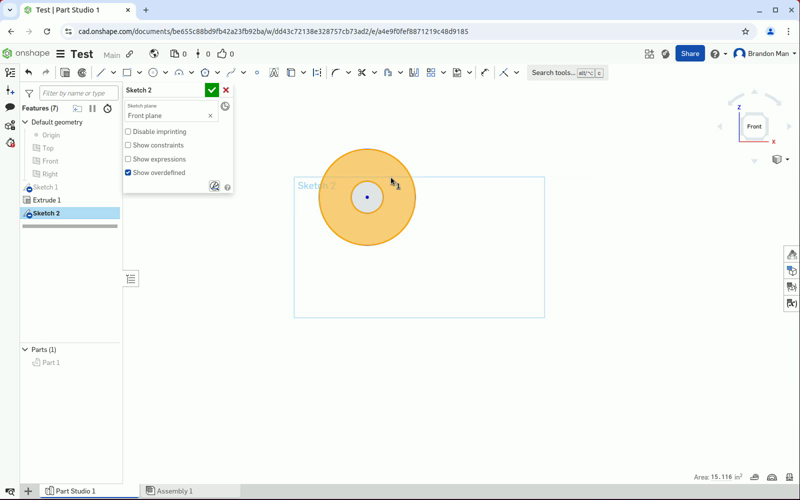
scroll(-6)
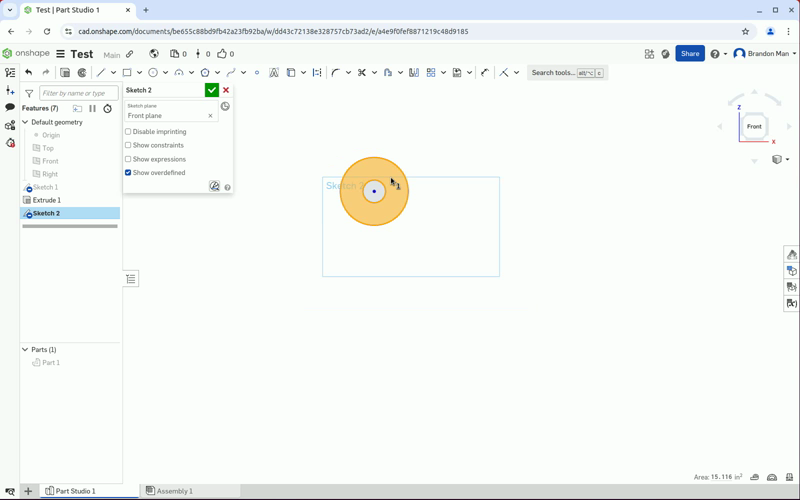
scroll(-6)
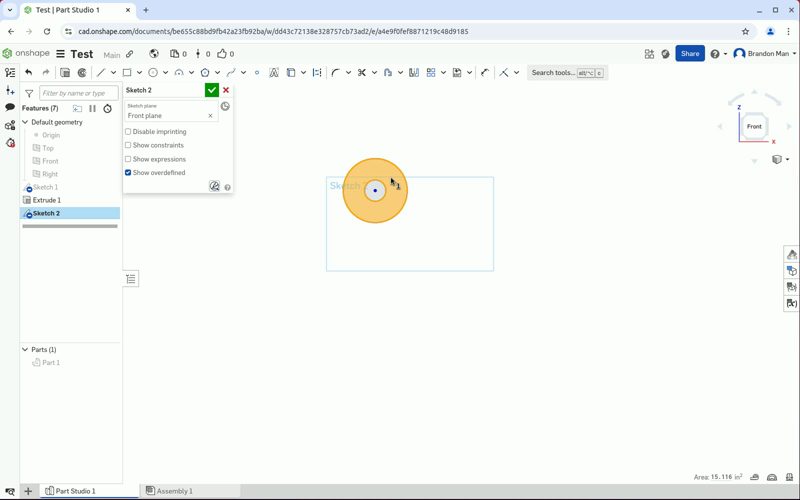
scroll(-6)
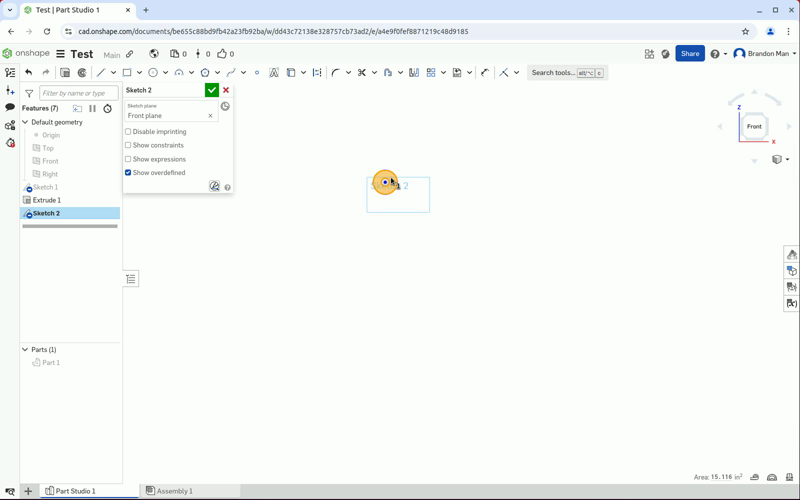
mouse_move(73, 352)
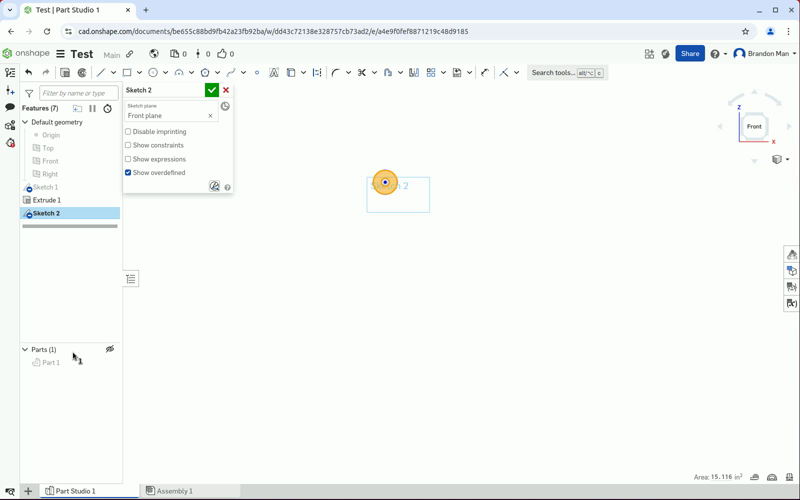
key(shift+y)
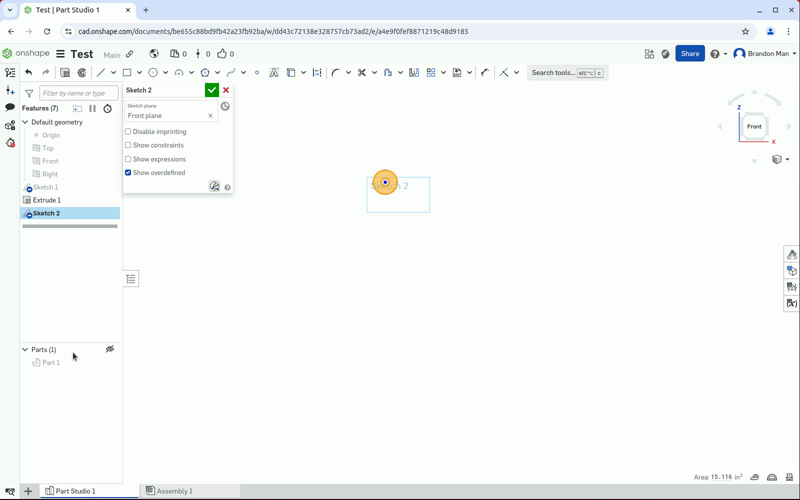
key(shift+e)
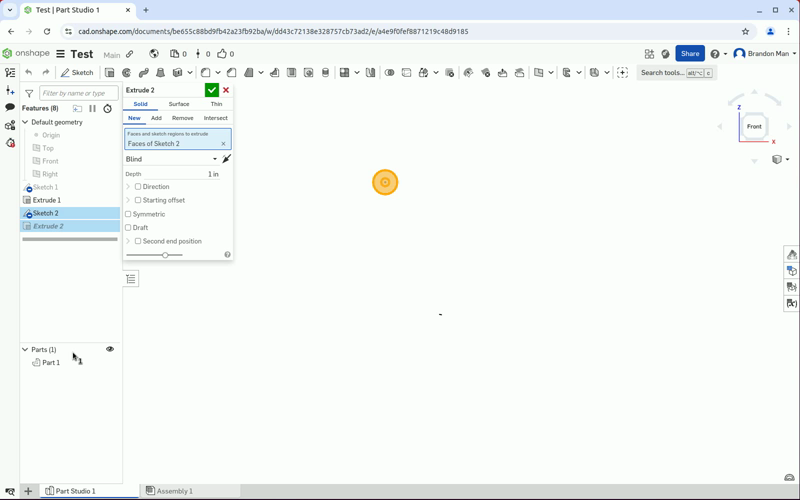
mouse_move(143, 106)
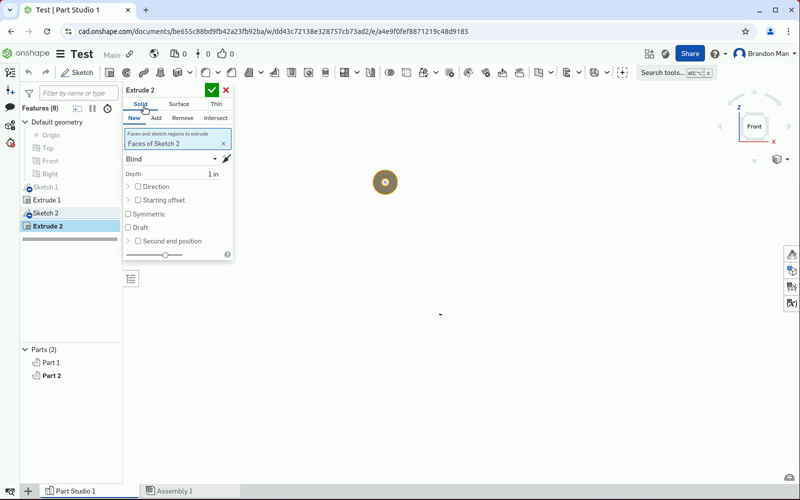
click(143, 106)
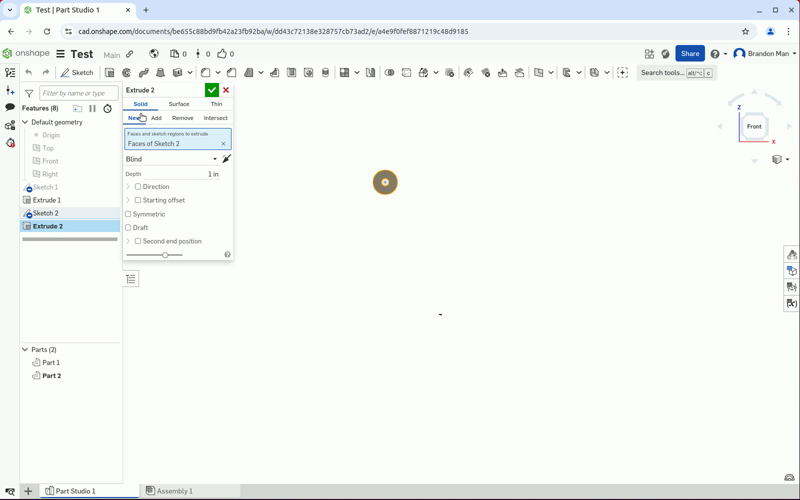
mouse_move(137, 120)
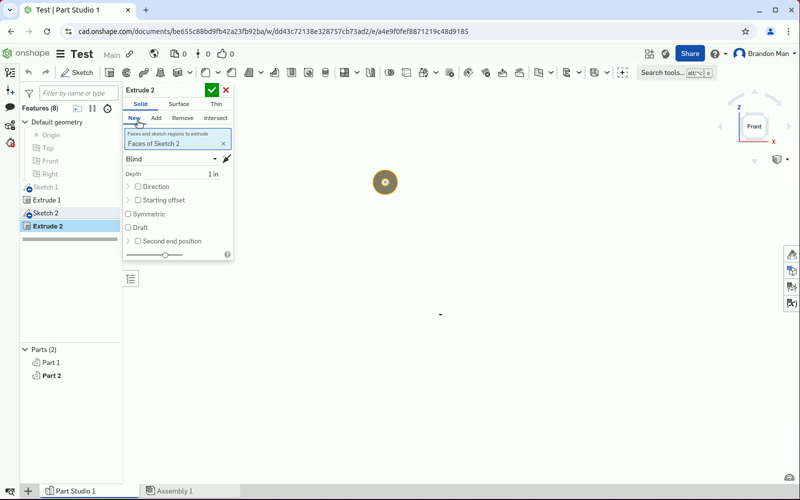
click(137, 120)
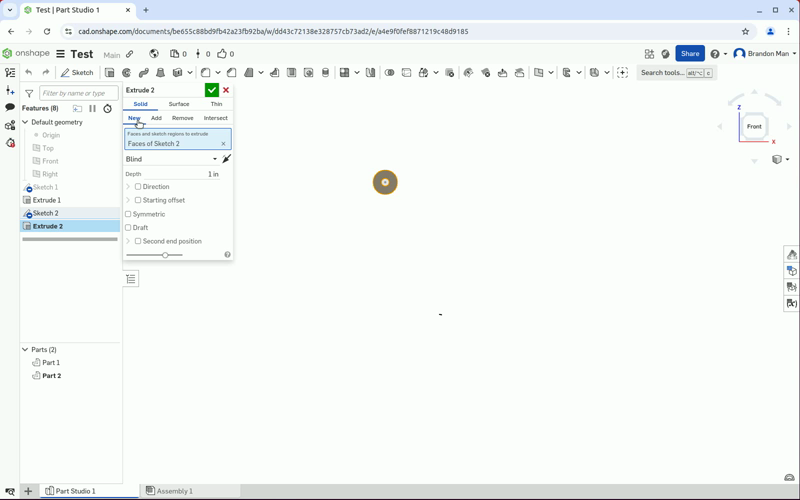
key(tab, 4)
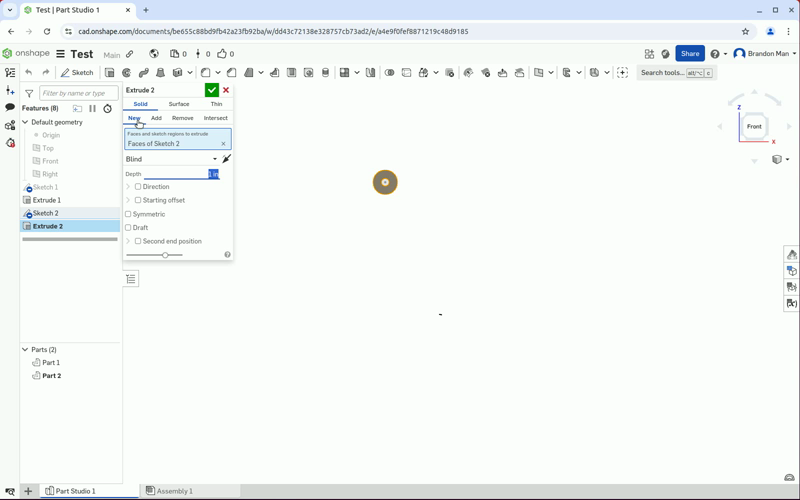
text(0.722)
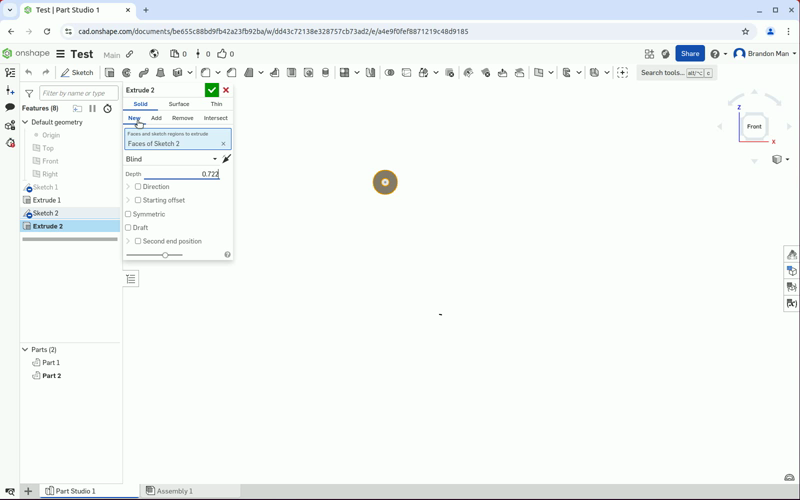
key(enter)
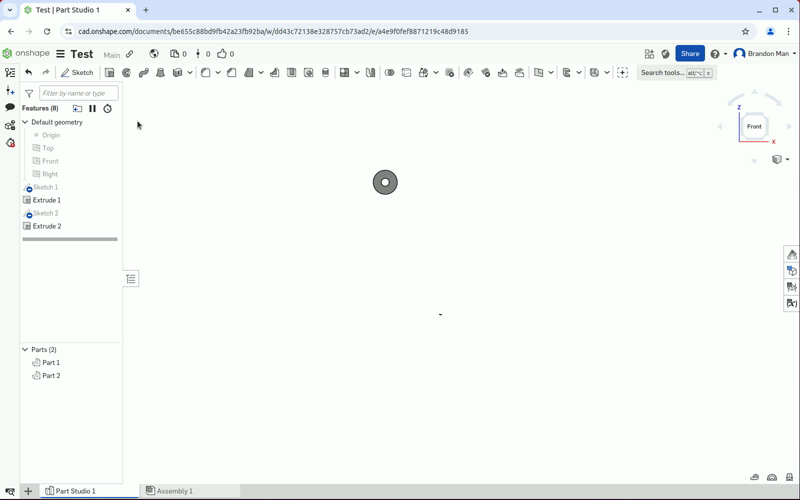
key(shift+h)
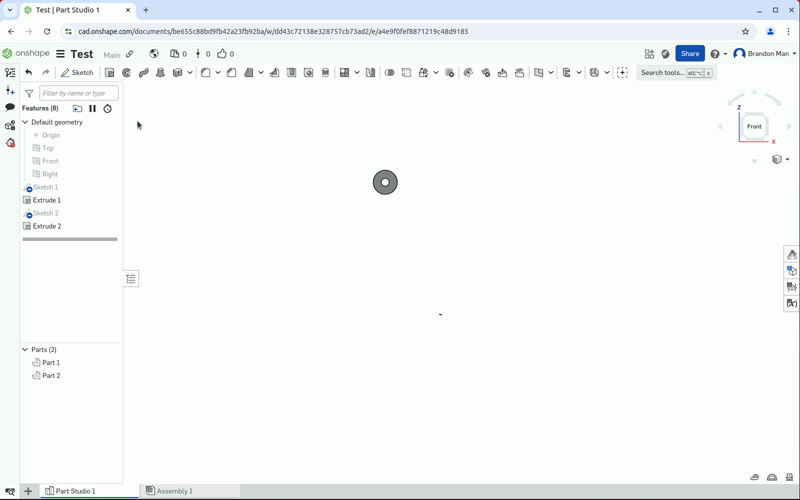
key(shift+h)
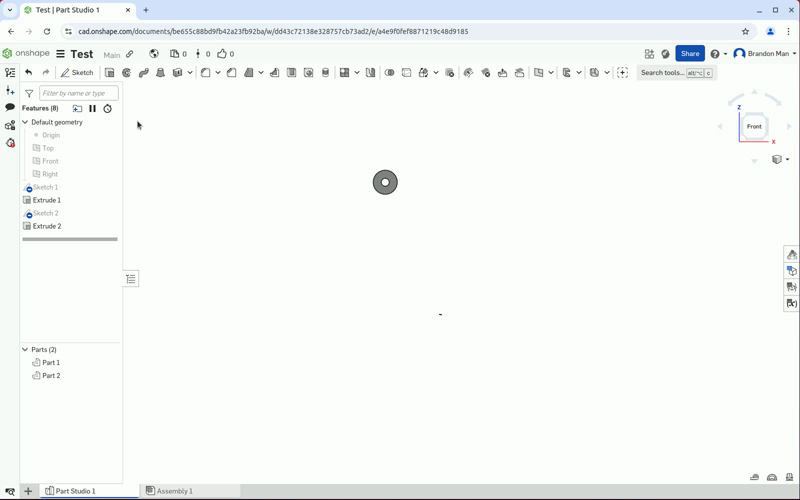
mouse_move(73, 189)
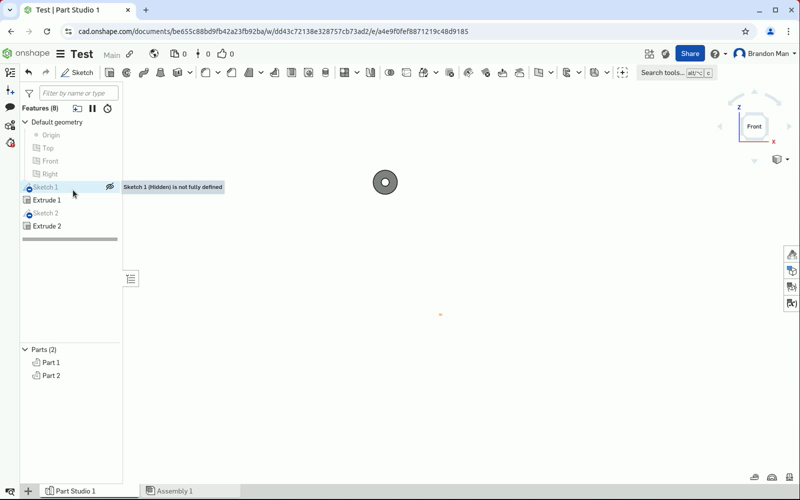
click(73, 189)
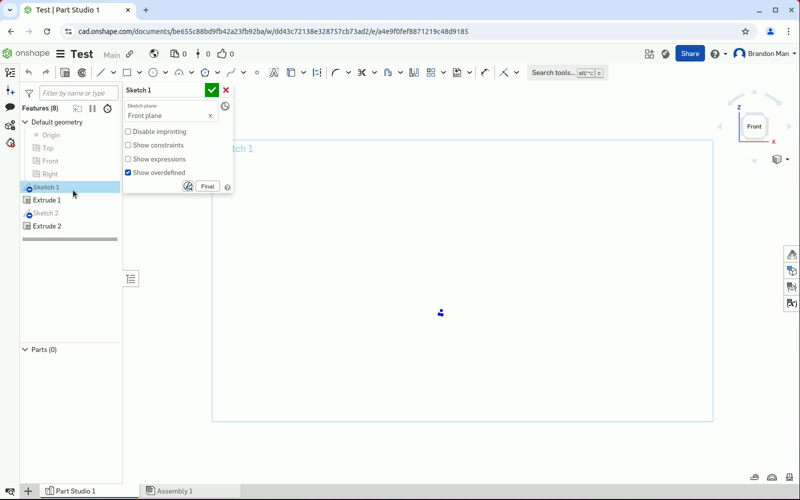
mouse_move(229, 92)
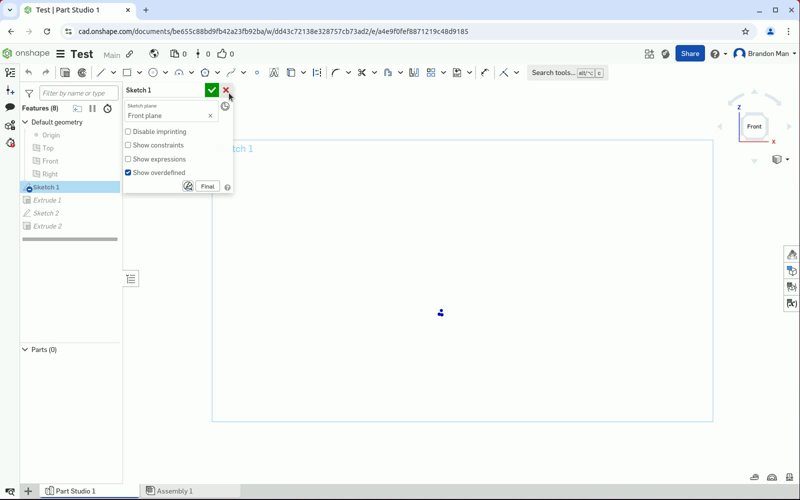
click(229, 92)
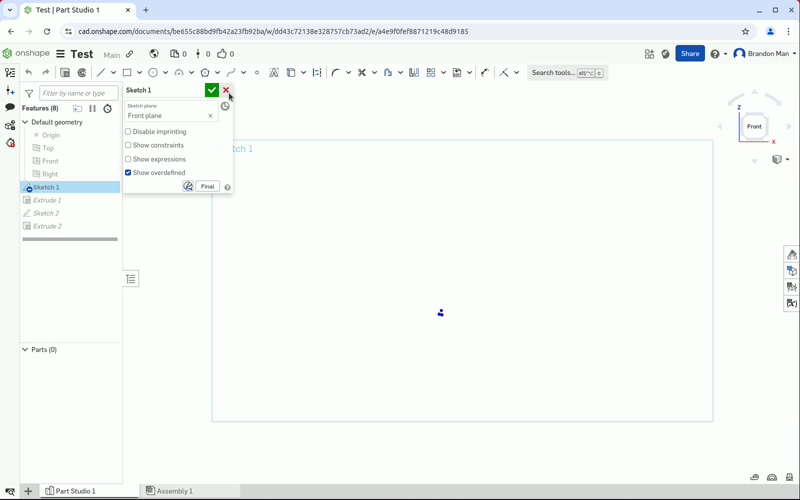
key(shift+s)
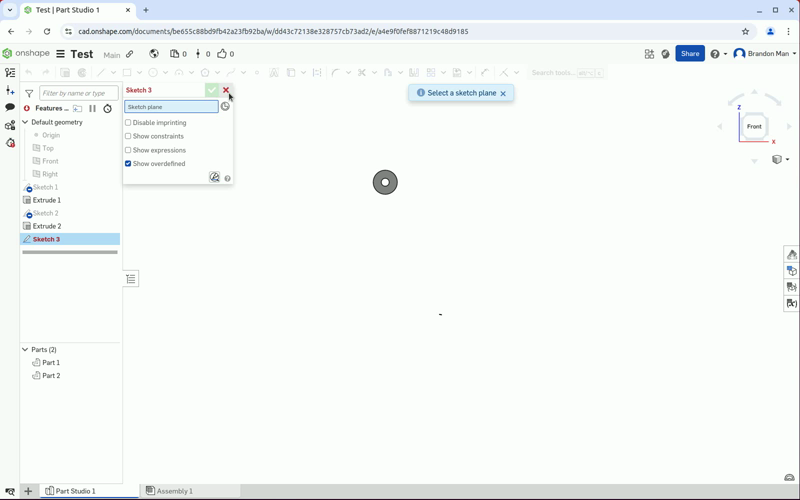
mouse_move(73, 163)
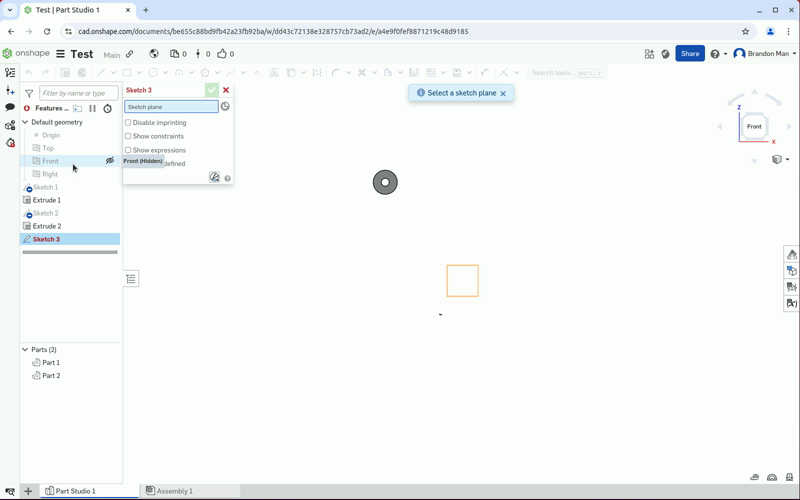
click(73, 163)
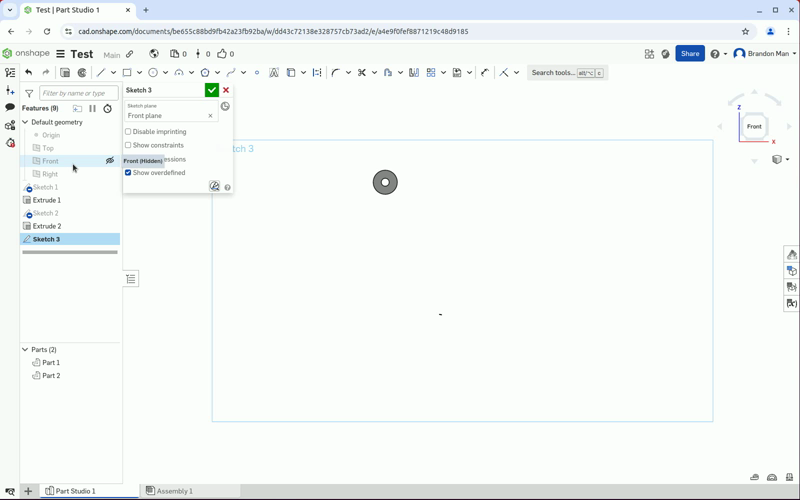
mouse_move(73, 352)
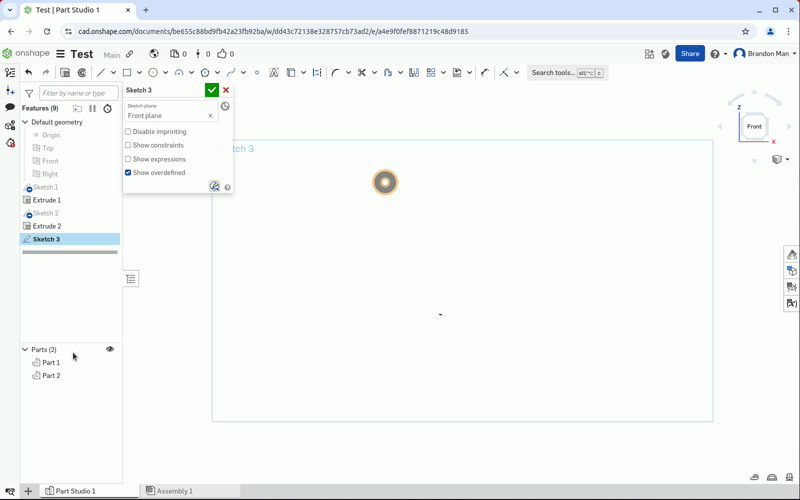
key(y)
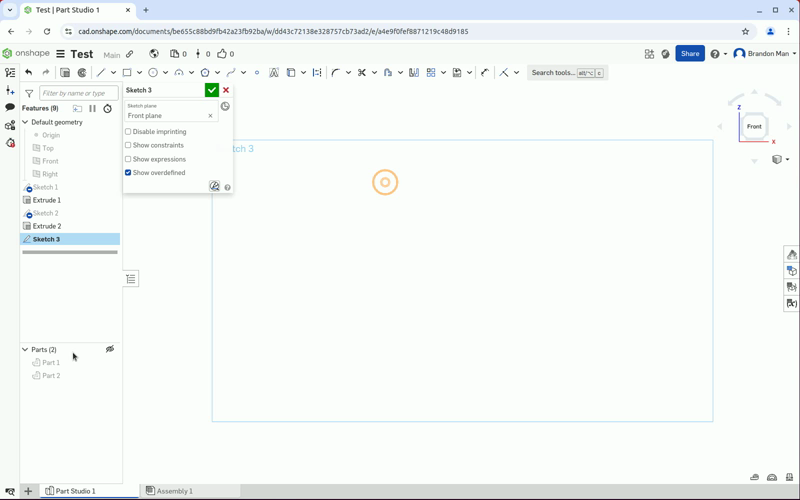
key(c)
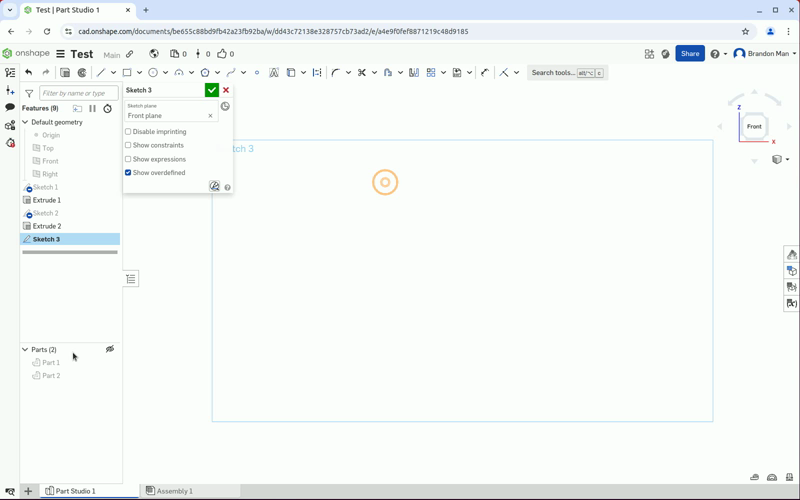
key_down(shift)
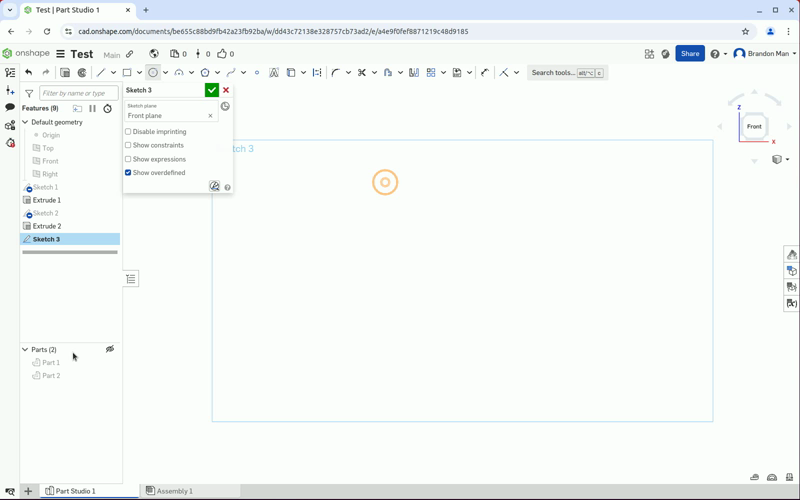
mouse_move(385, 325)
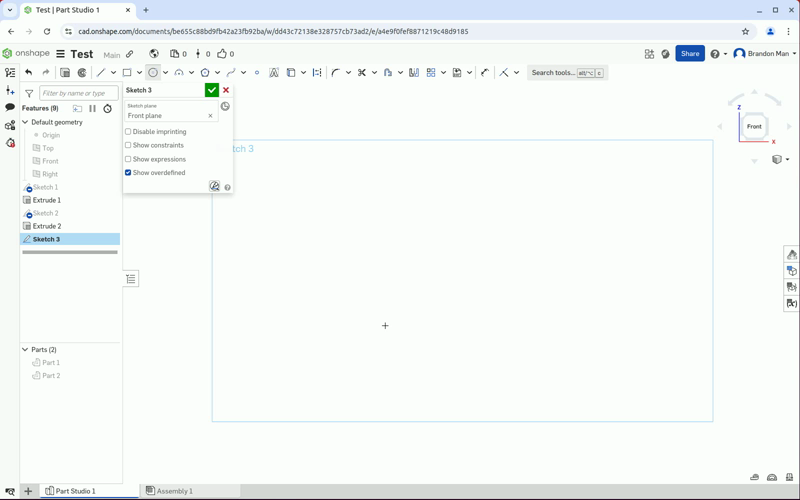
click(385, 325)
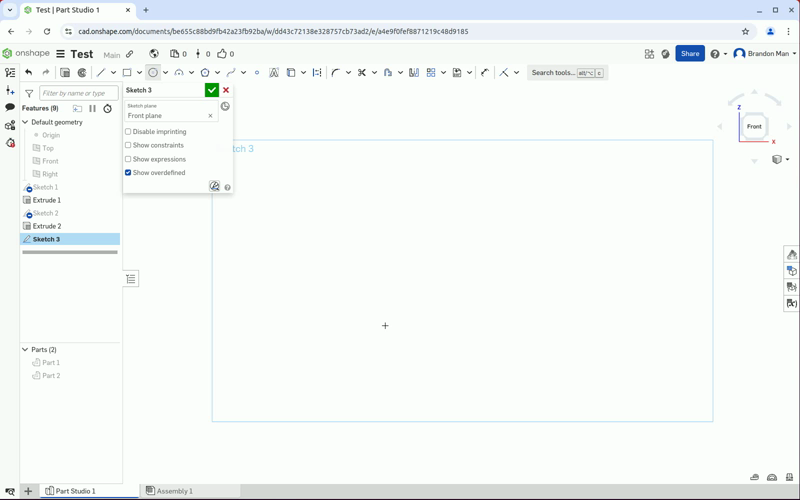
key_up(shift)
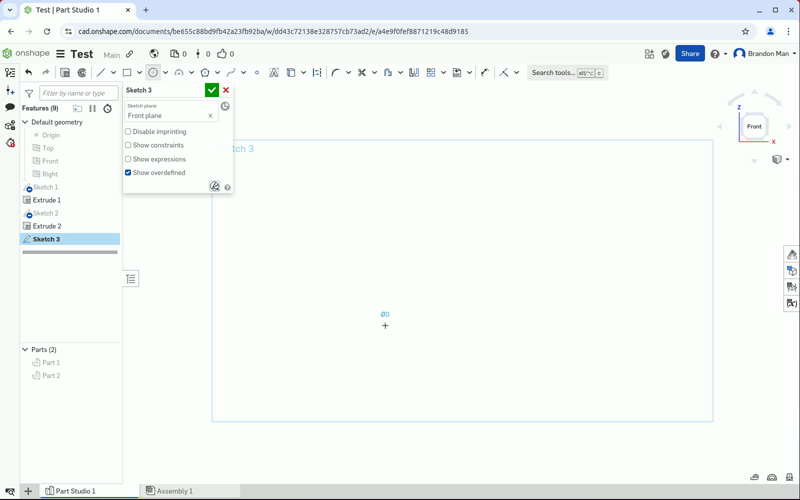
mouse_move(397, 325)
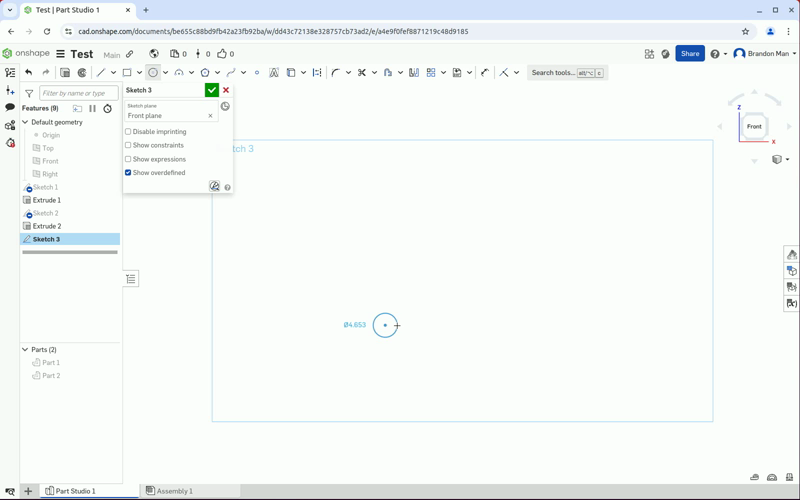
click(397, 325)
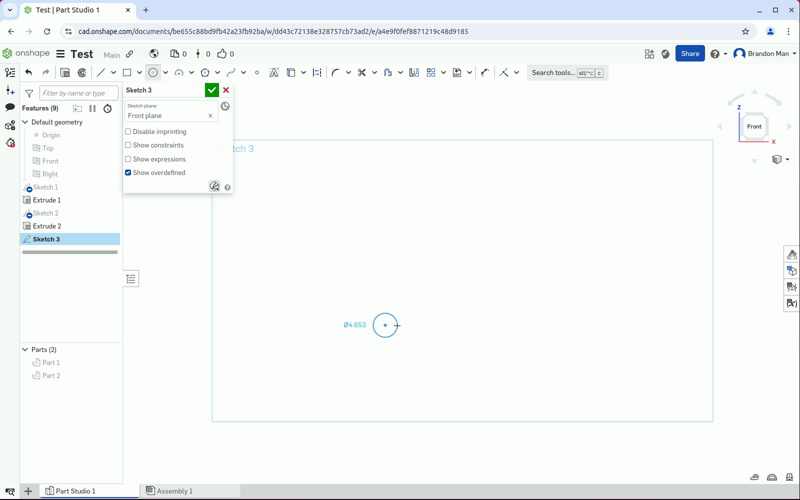
key(esc)
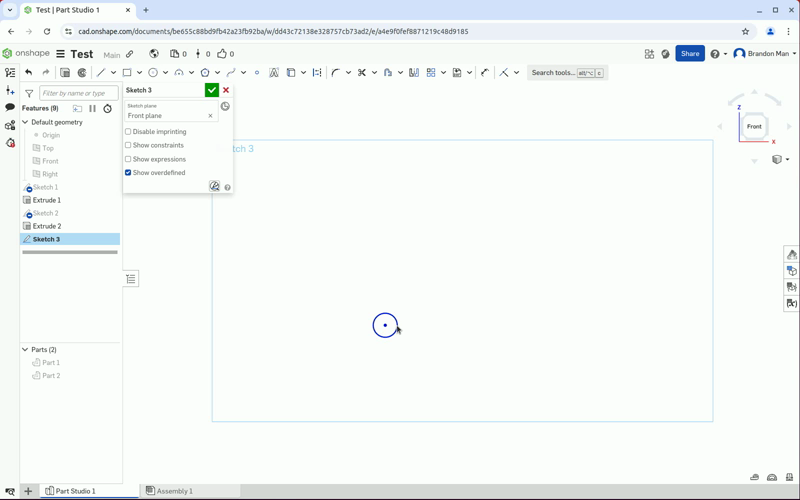
key(c)
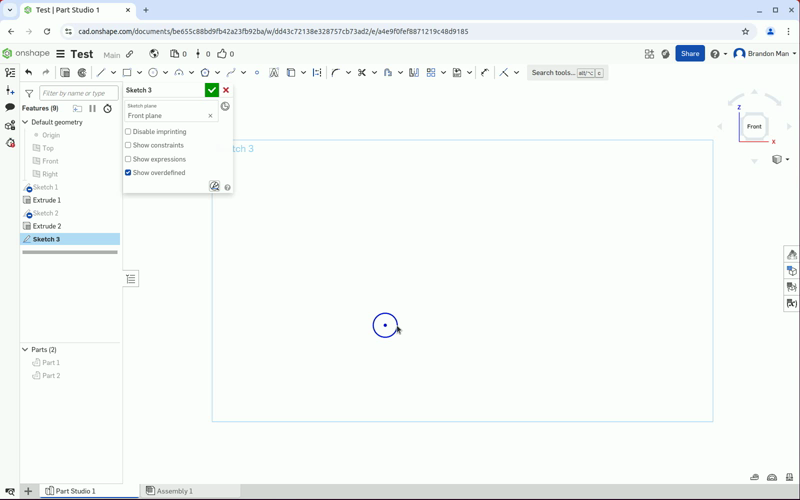
key_down(shift)
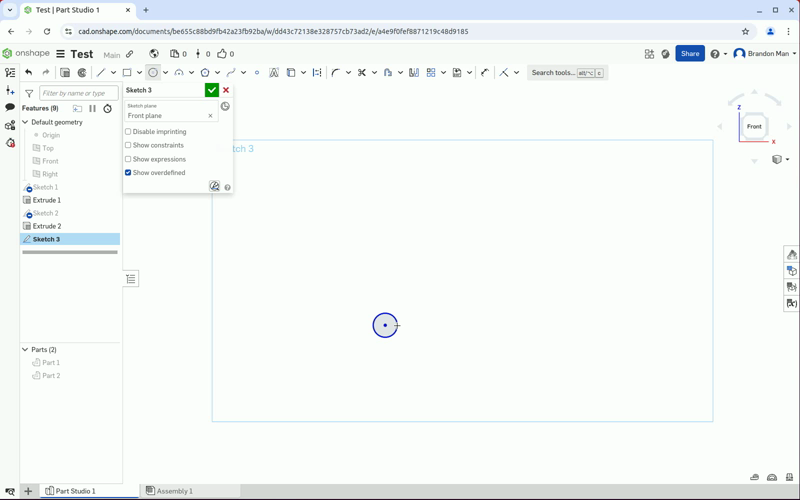
mouse_move(385, 325)
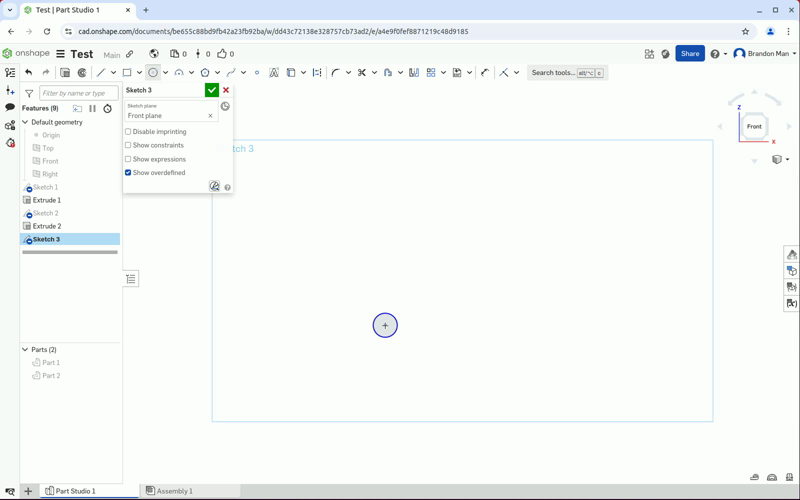
click(385, 325)
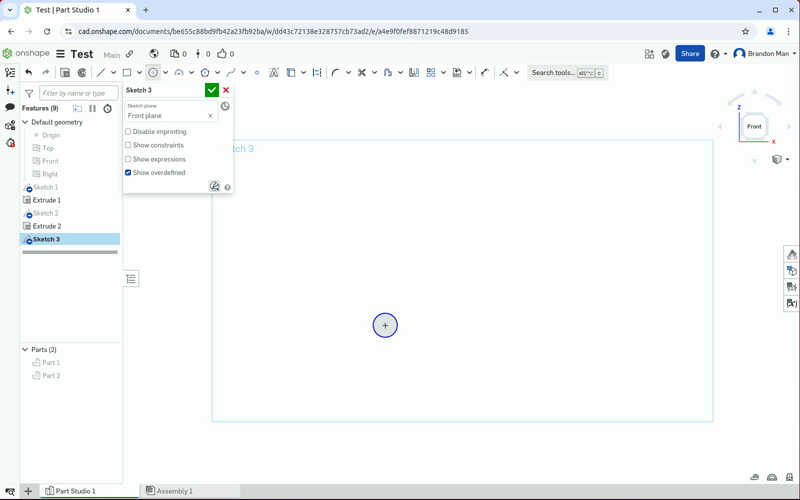
key_up(shift)
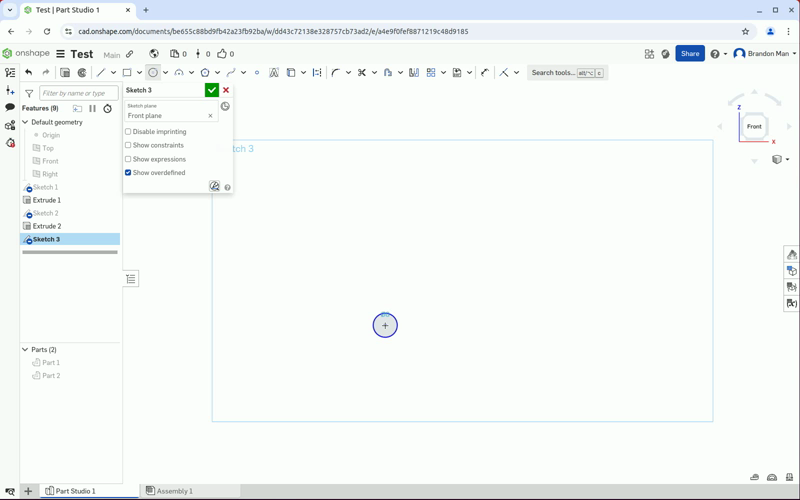
mouse_move(389, 325)
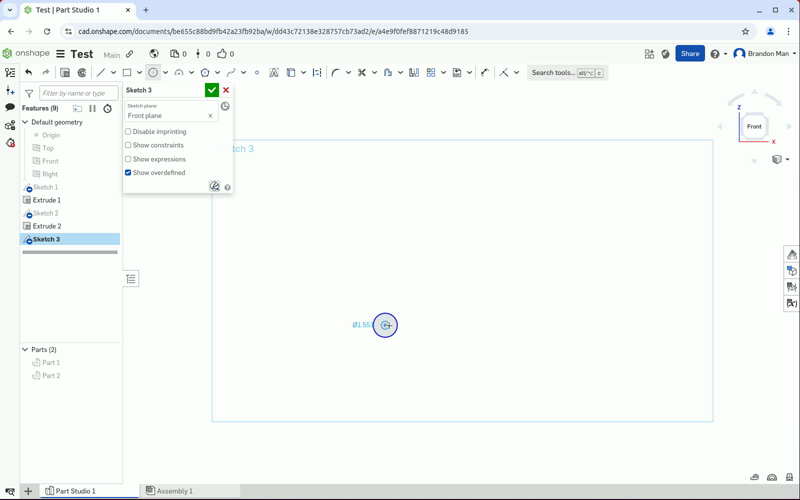
scroll(6)
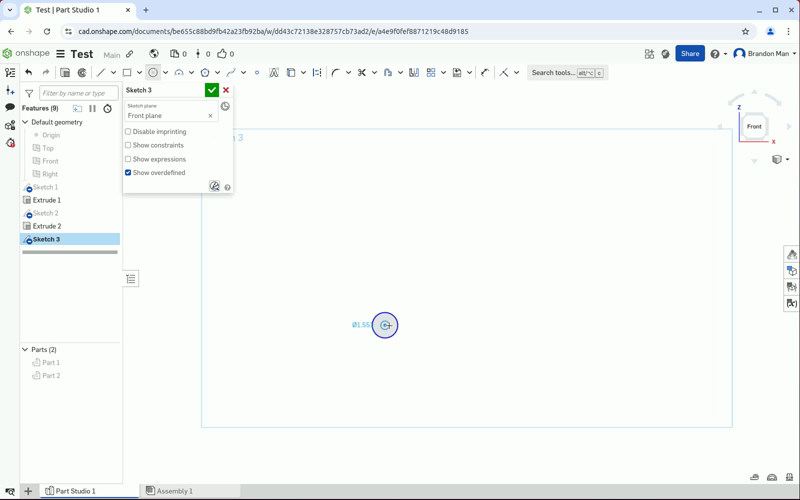
scroll(6)
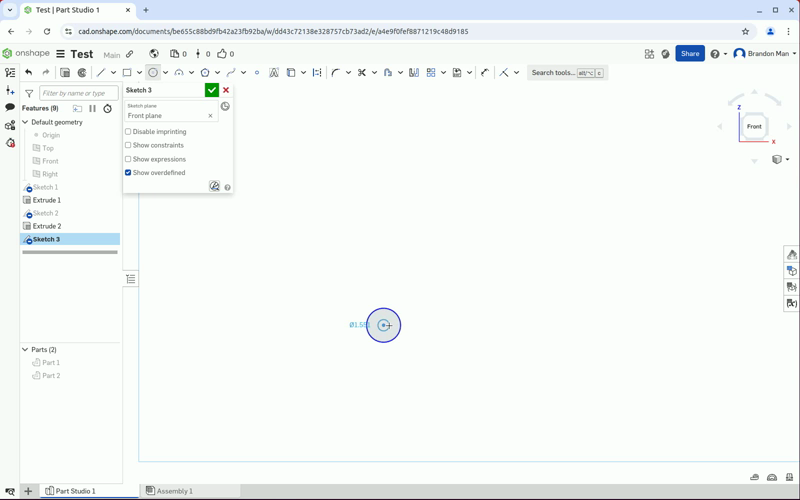
scroll(6)
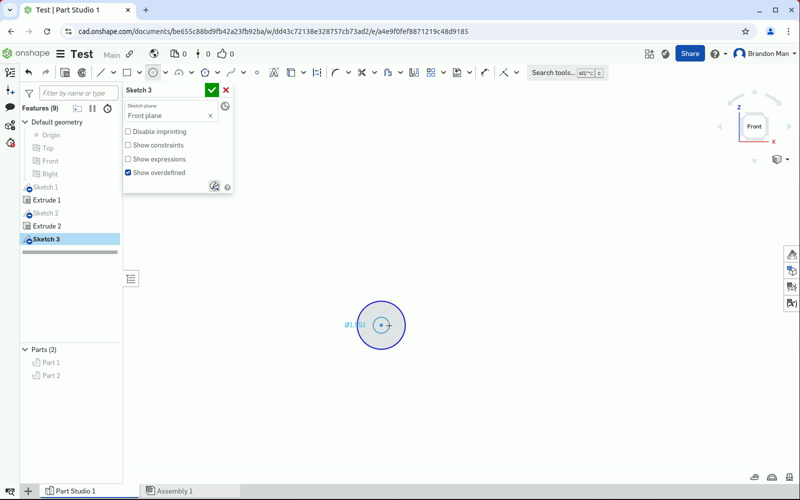
scroll(6)
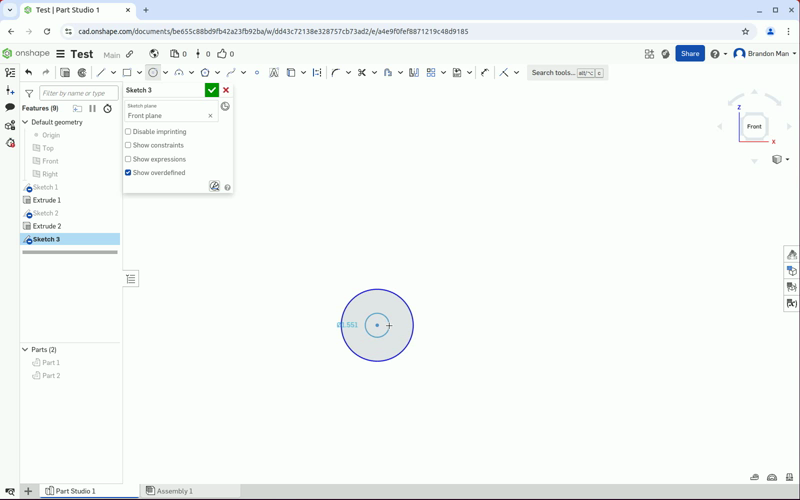
scroll(6)
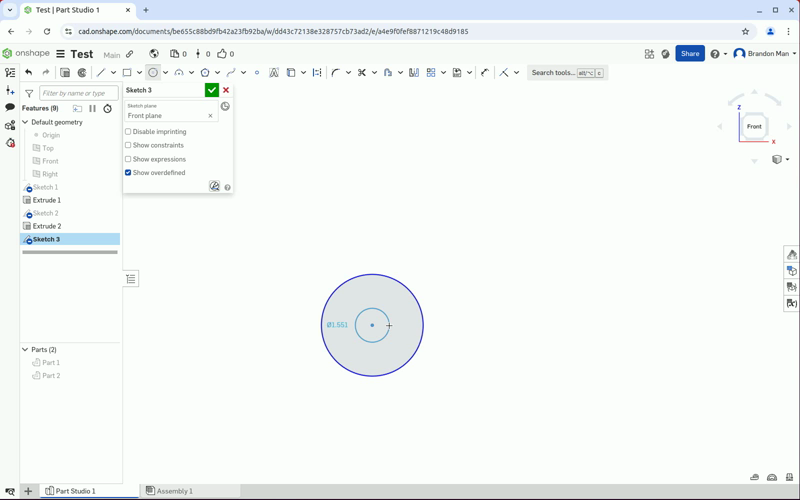
scroll(6)
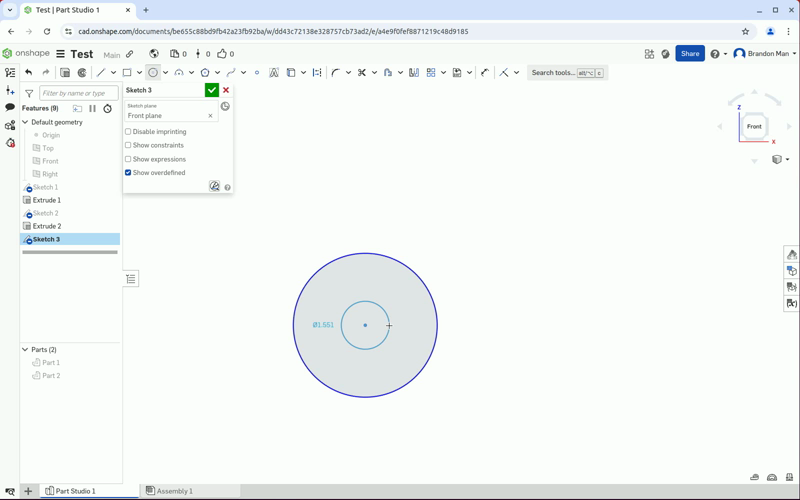
scroll(6)
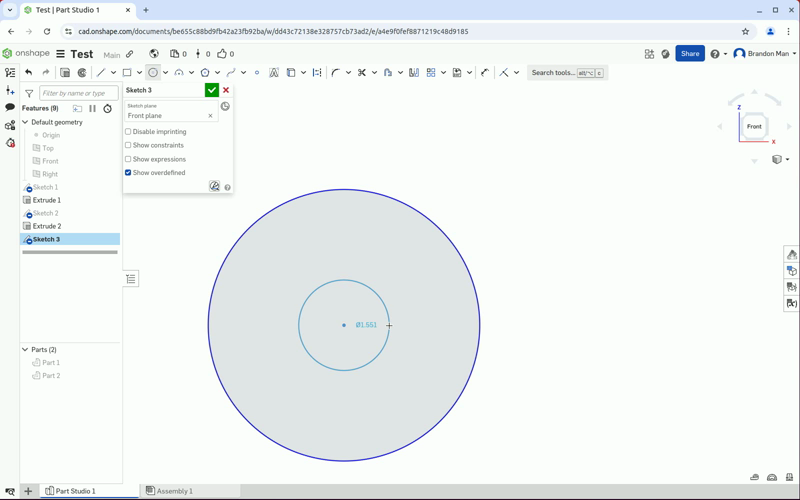
click(389, 325)
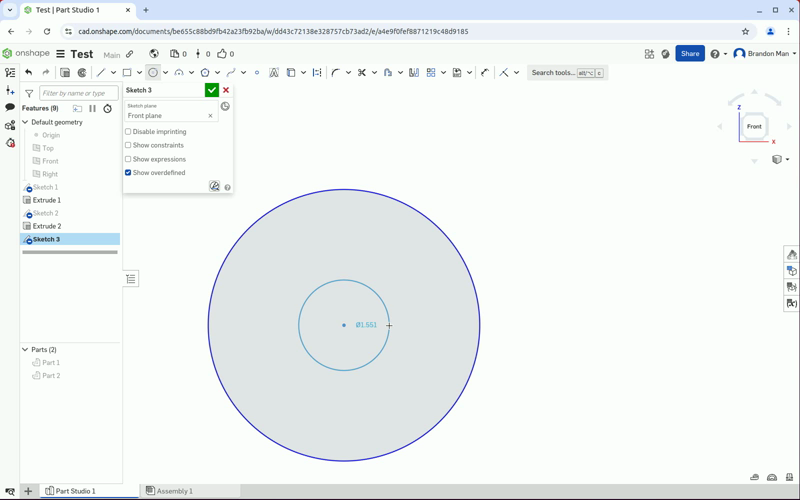
scroll(-6)
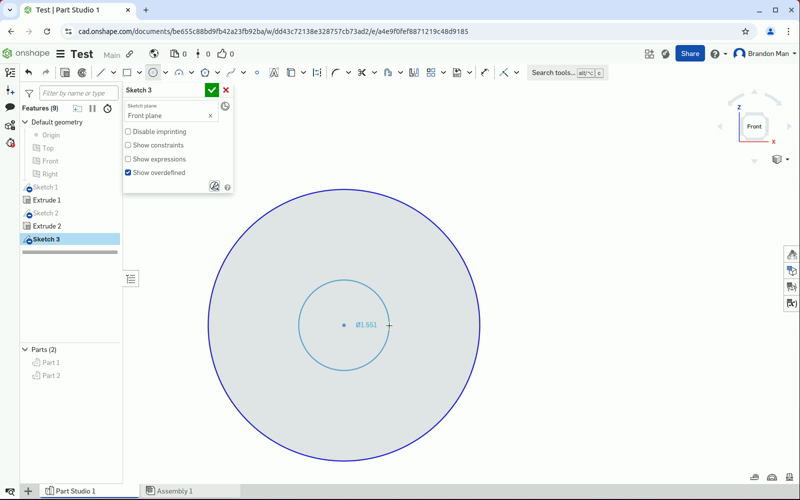
scroll(-6)
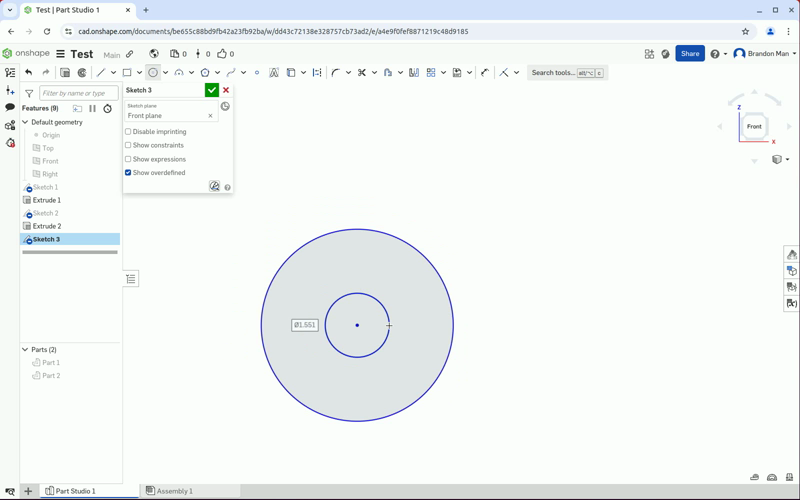
scroll(-6)
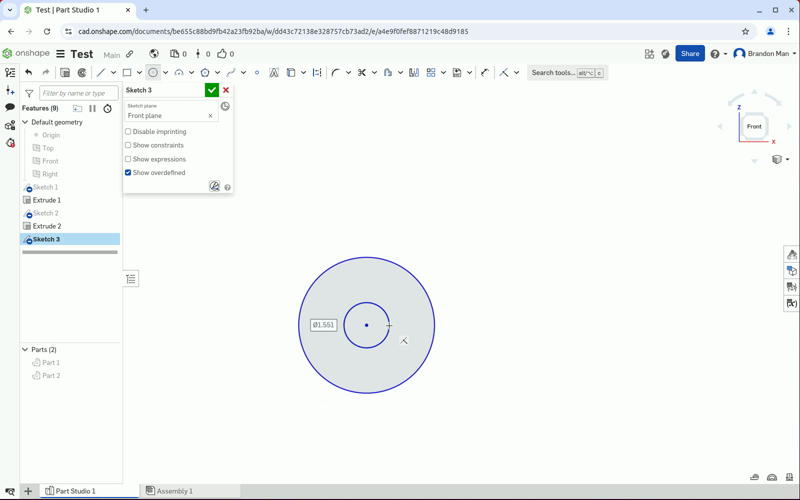
scroll(-6)
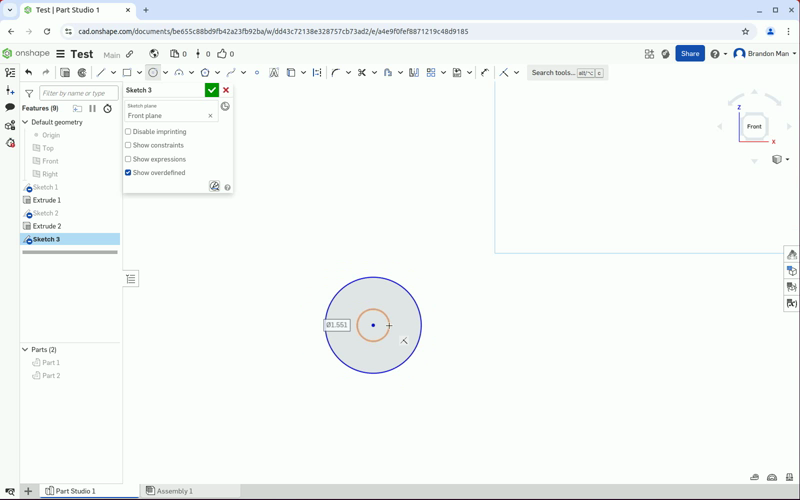
scroll(-6)
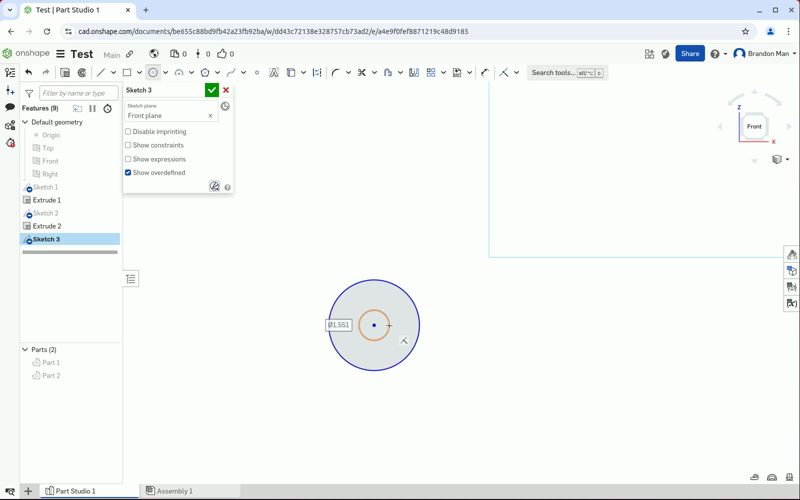
scroll(-6)
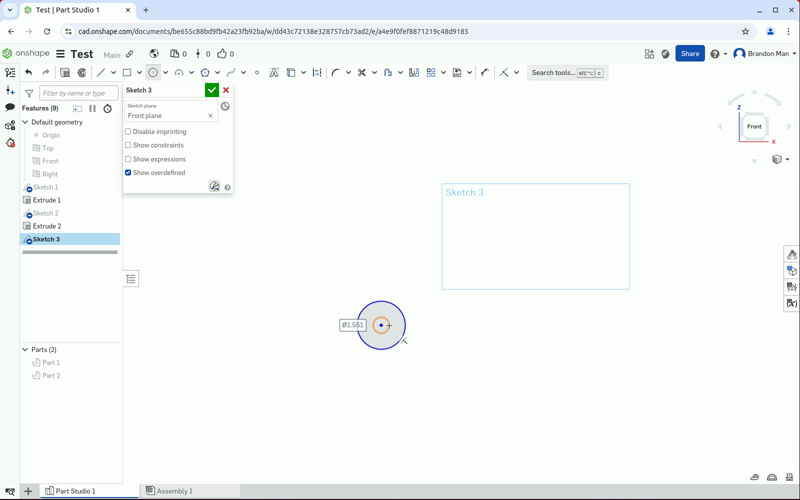
scroll(-6)
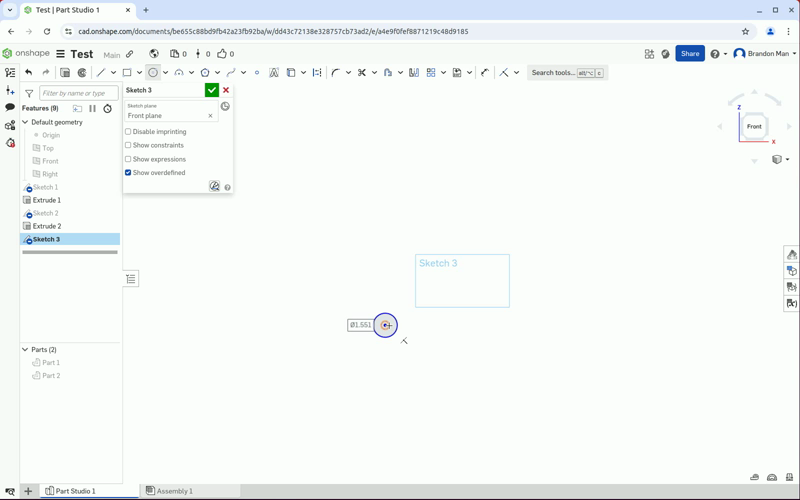
key(esc)
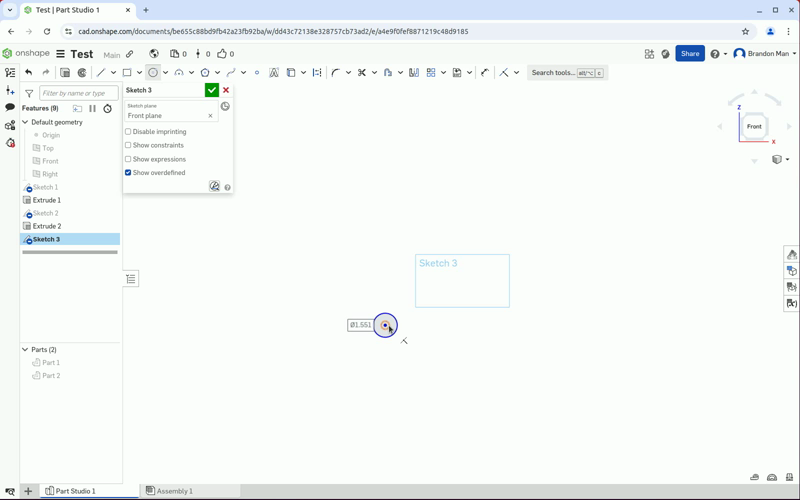
mouse_move(380, 321)
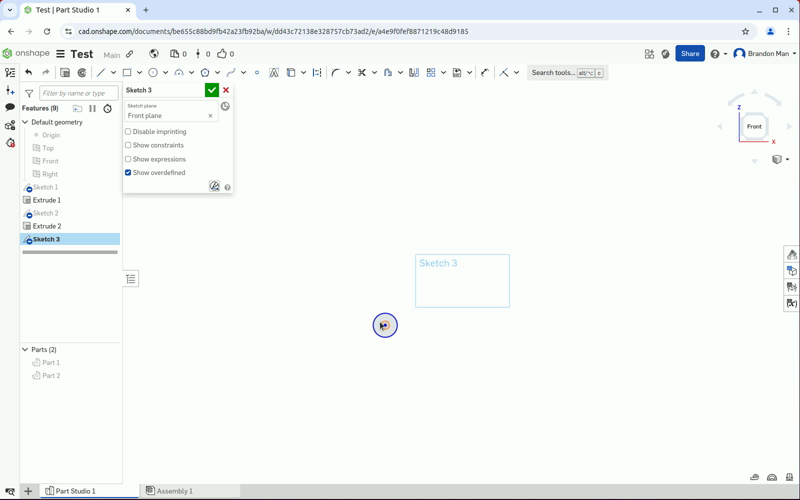
scroll(6)
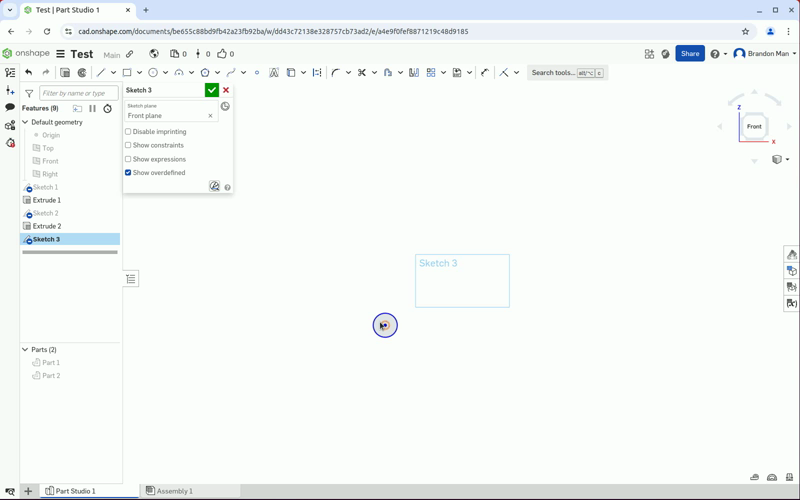
scroll(6)
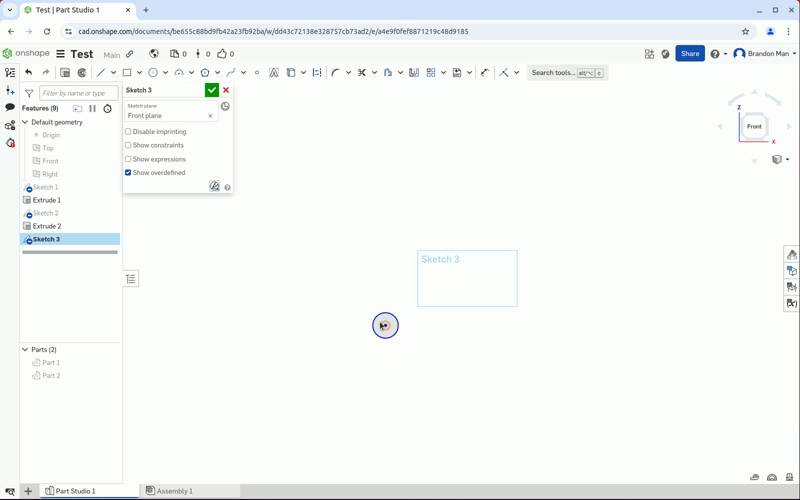
scroll(6)
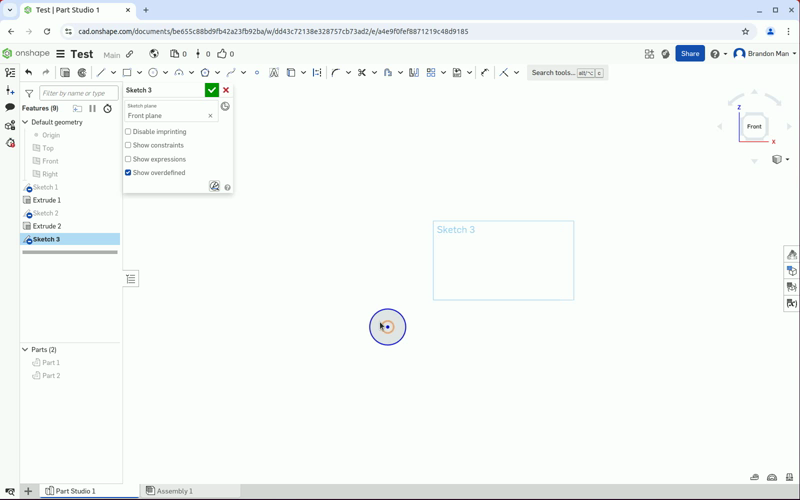
scroll(6)
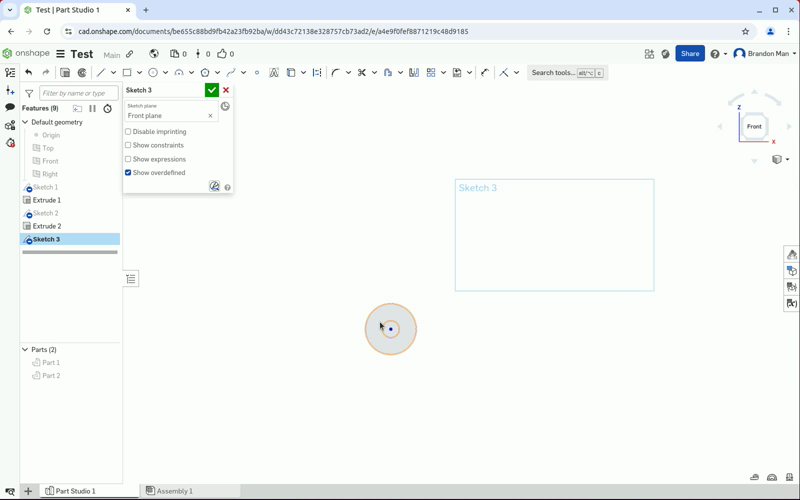
scroll(6)
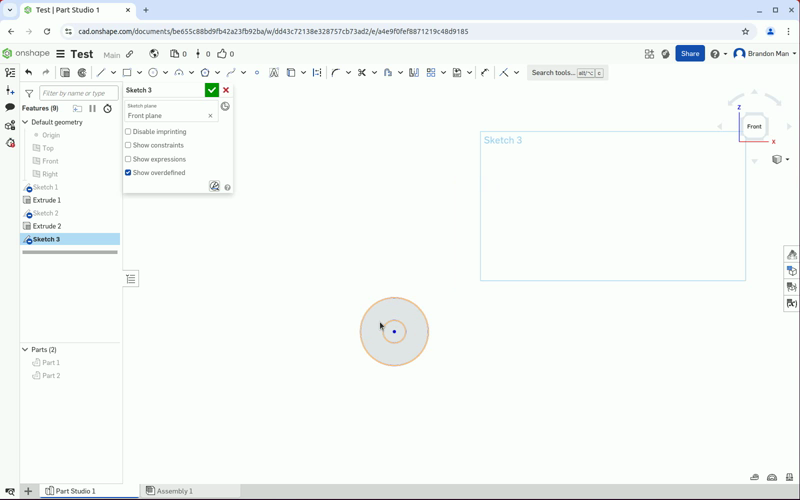
scroll(6)
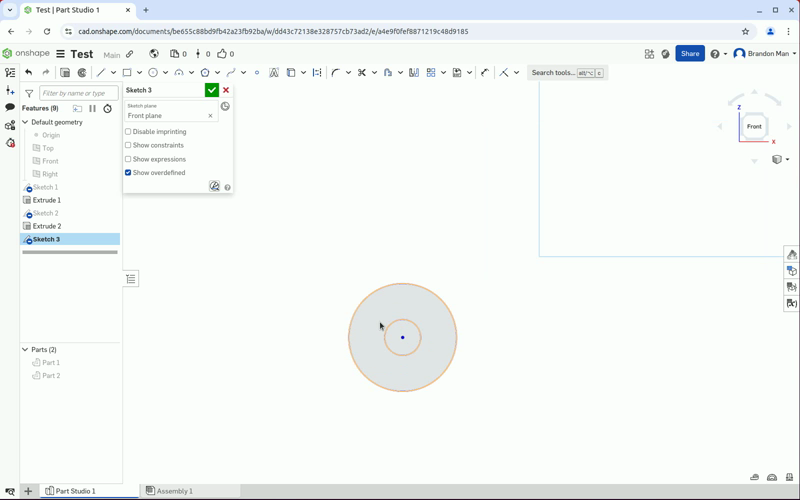
scroll(6)
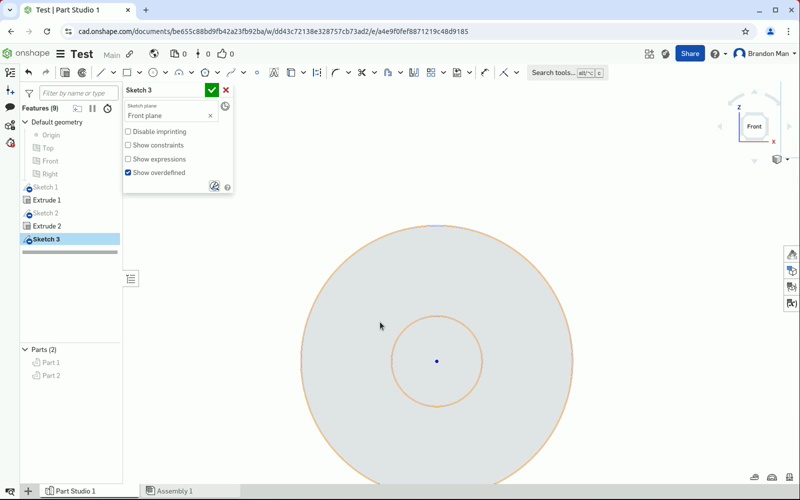
click(380, 321)
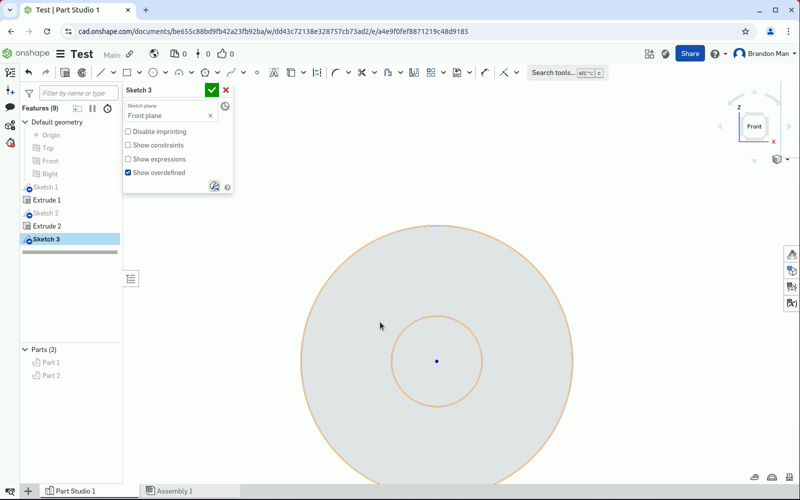
scroll(-6)
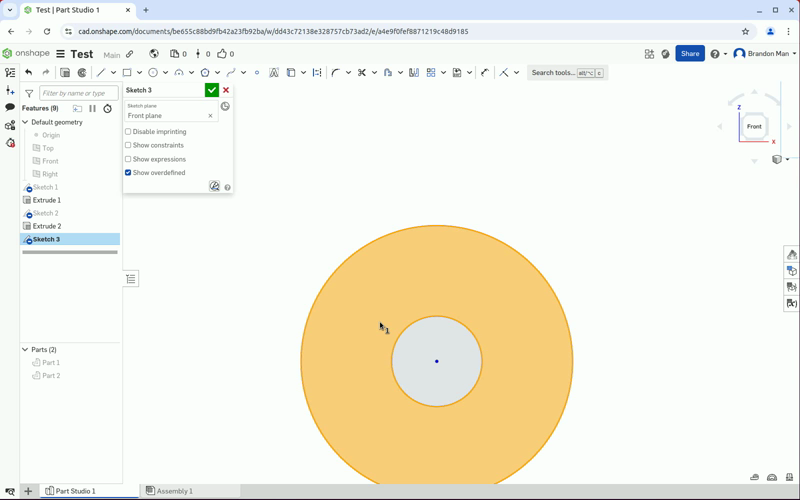
scroll(-6)
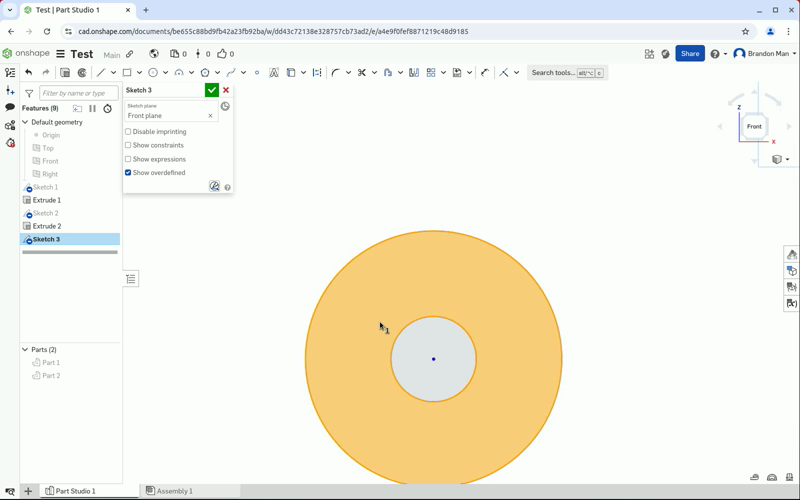
scroll(-6)
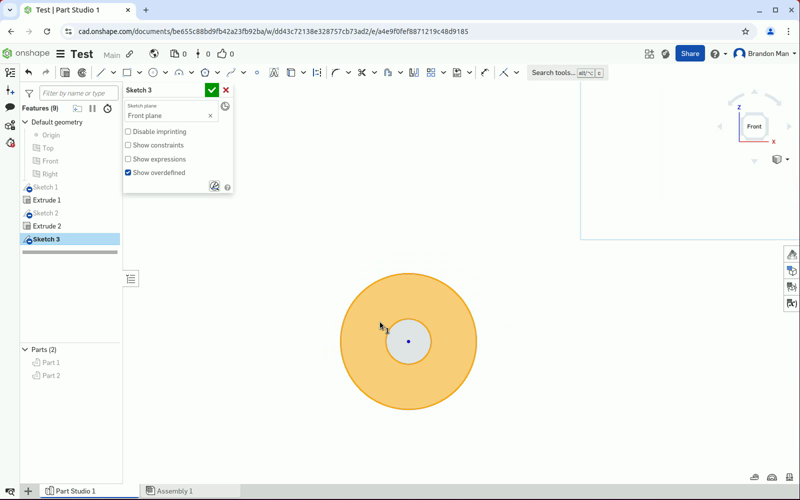
scroll(-6)
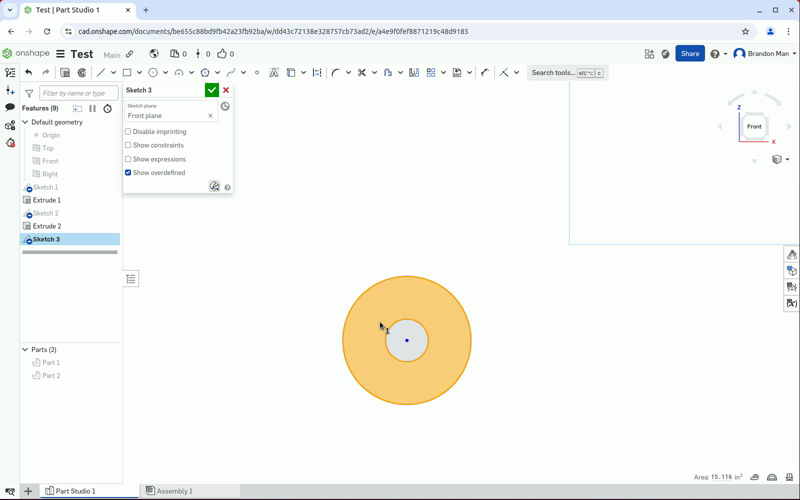
scroll(-6)
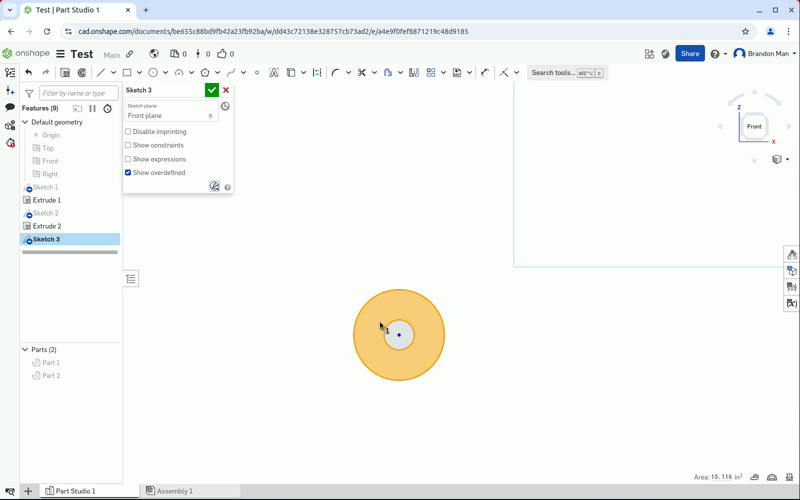
scroll(-6)
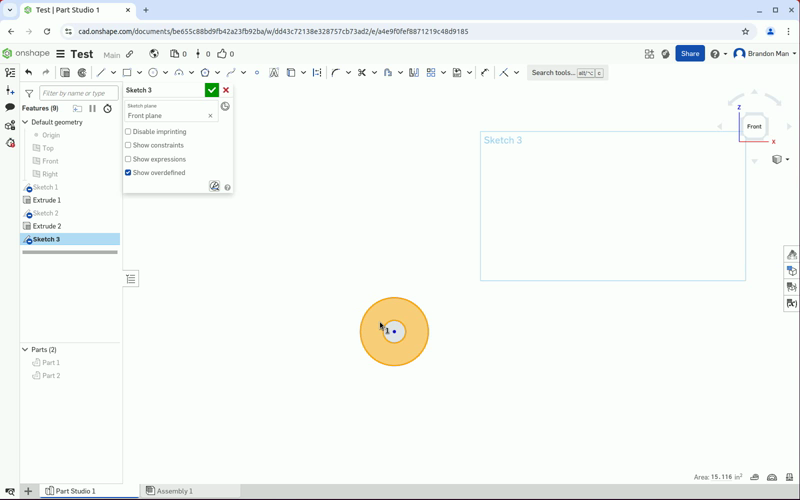
scroll(-6)
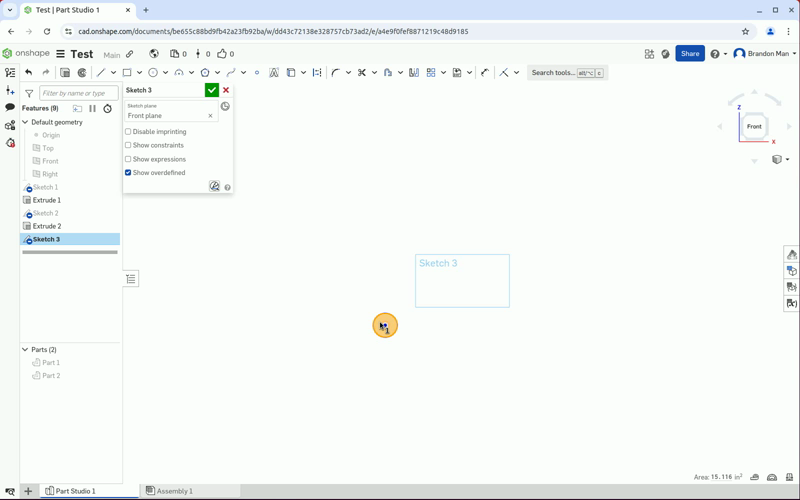
mouse_move(73, 352)
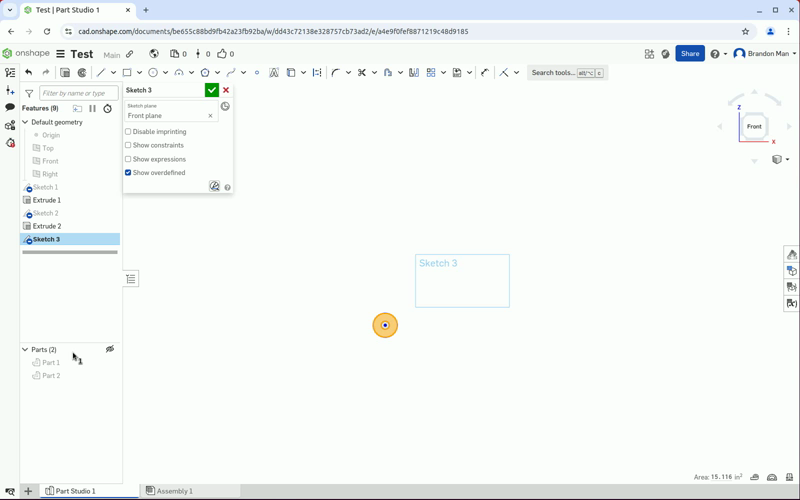
key(shift+y)
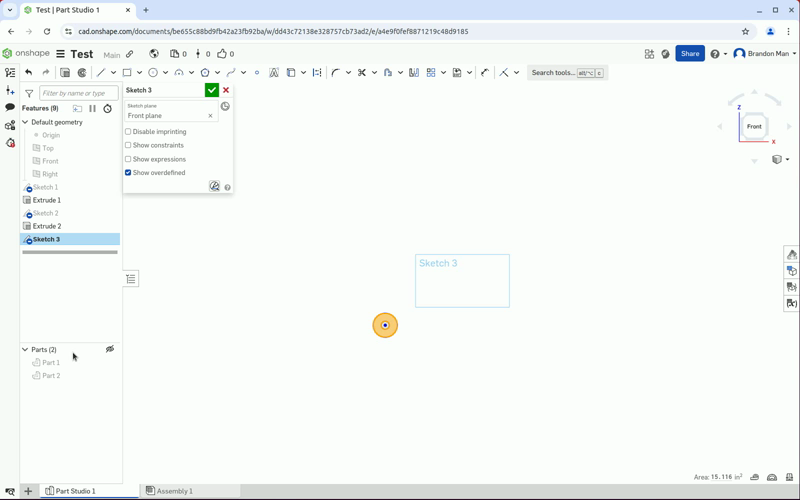
key(shift+e)
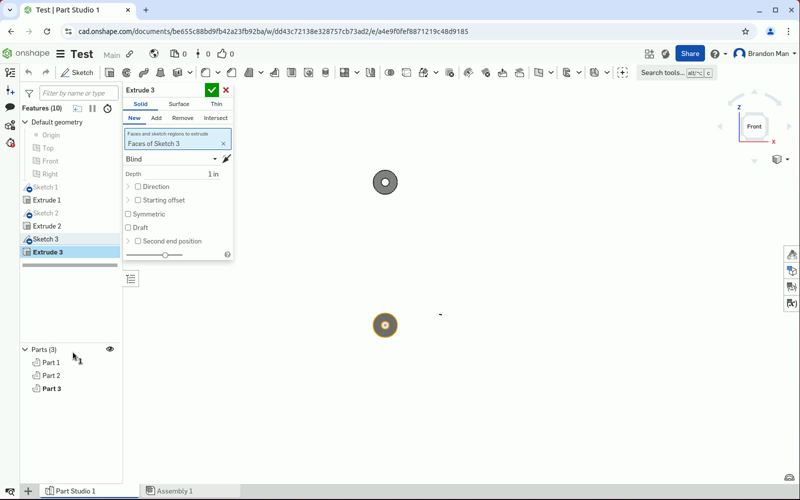
mouse_move(143, 106)
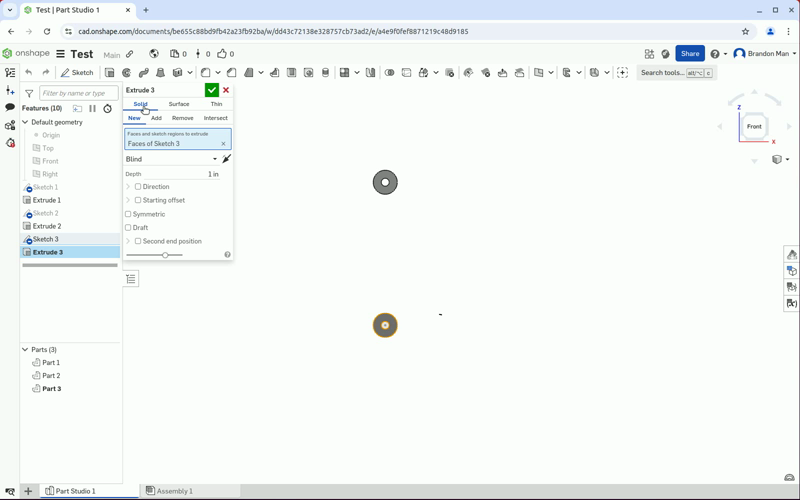
click(143, 106)
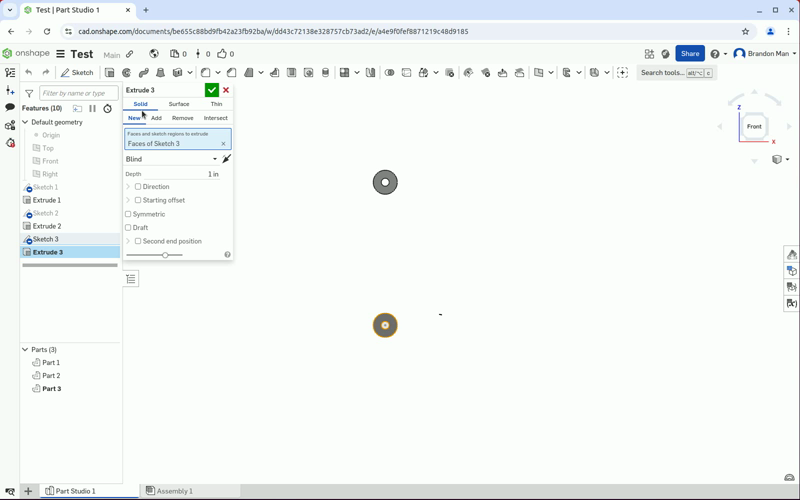
mouse_move(137, 120)
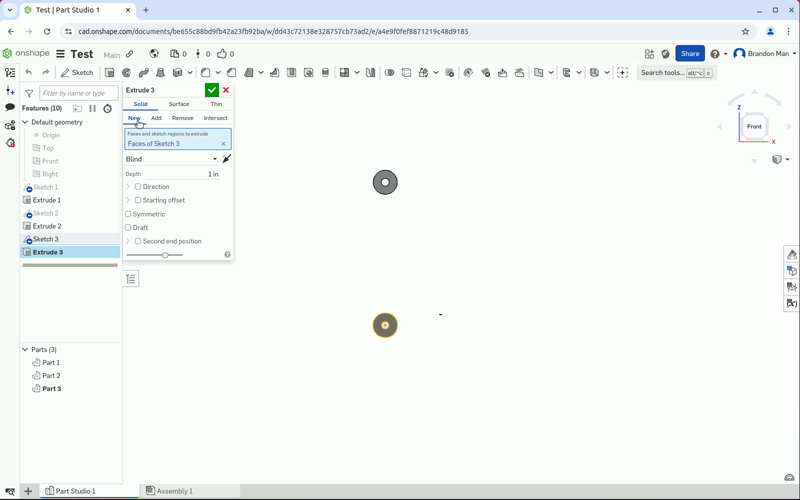
click(137, 120)
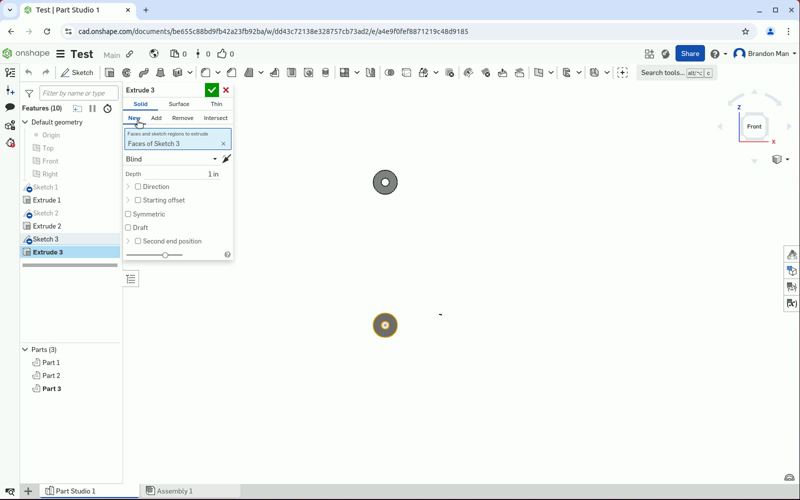
key(tab, 4)
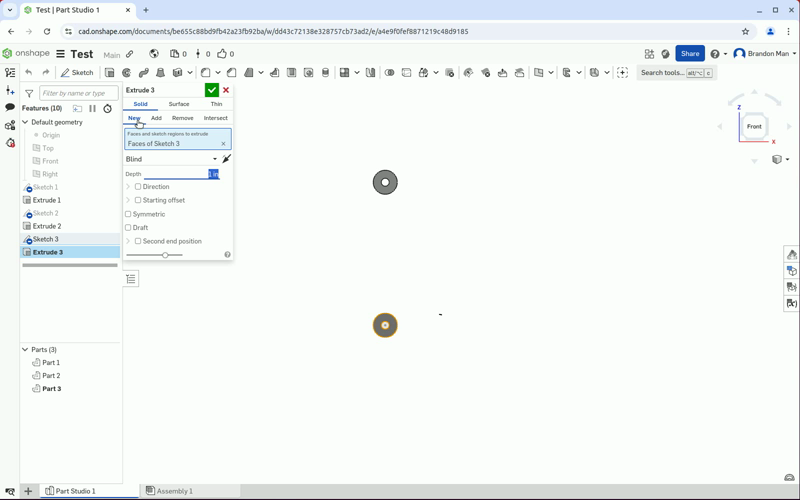
text(0.722)
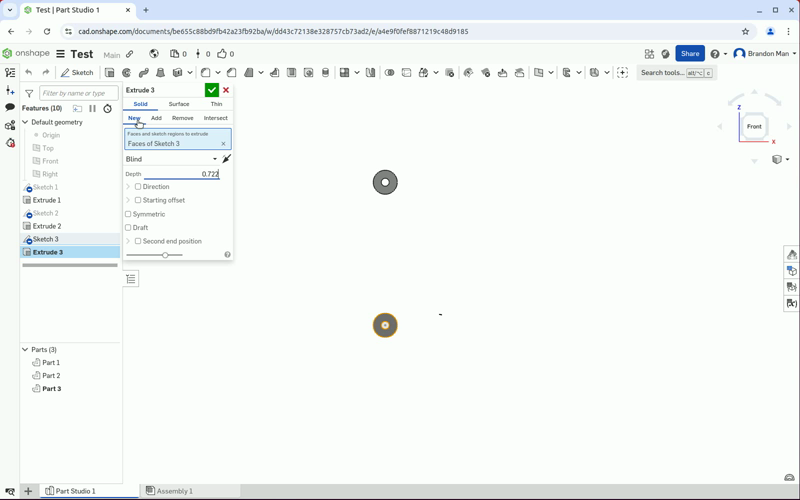
key(enter)
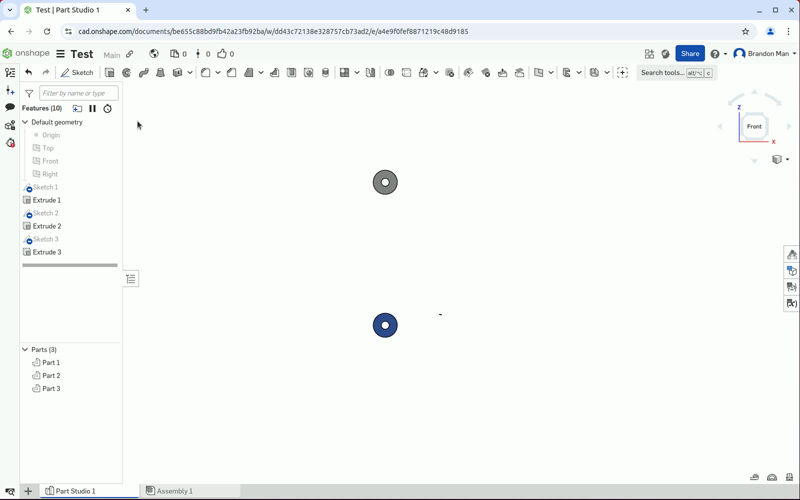
key(shift+h)
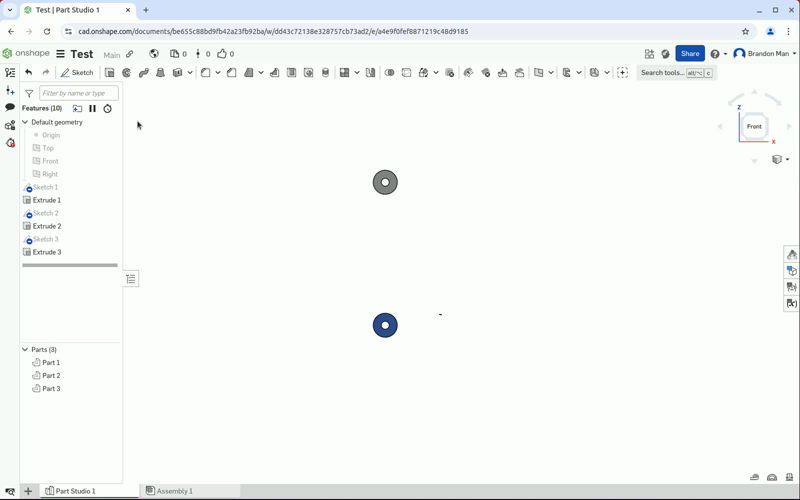
key(shift+h)
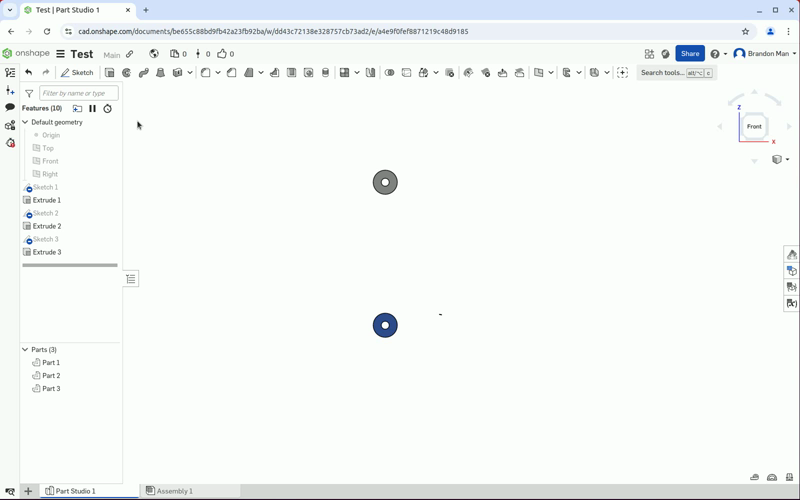
mouse_move(73, 189)
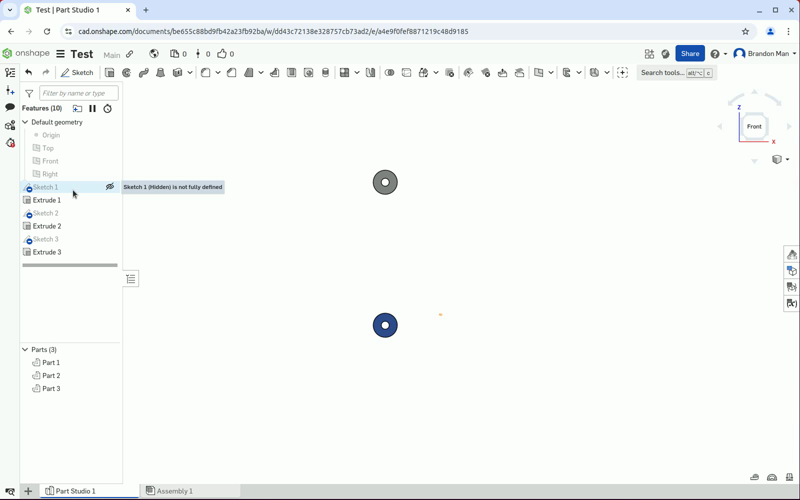
click(73, 189)
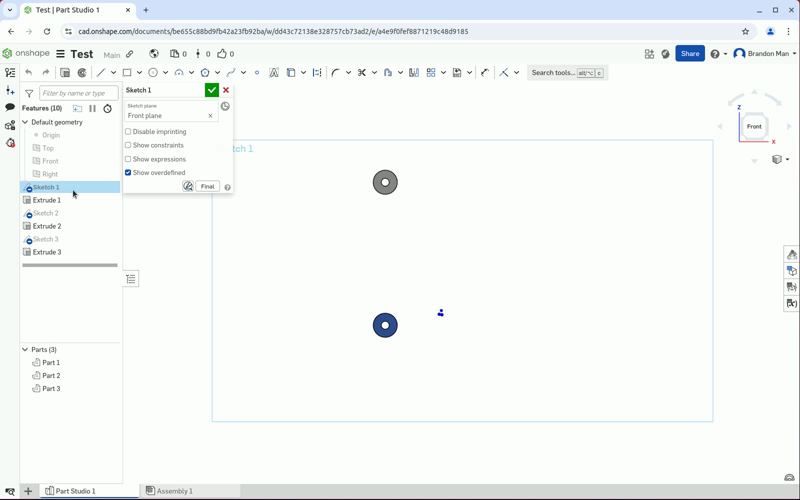
mouse_move(229, 92)
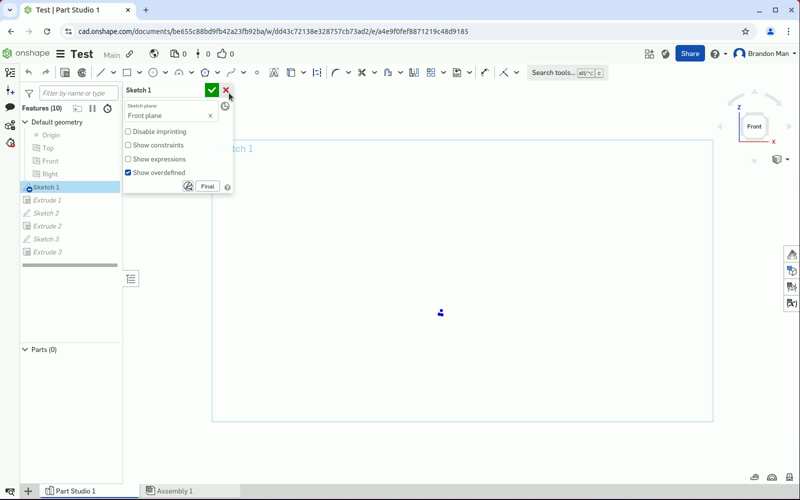
click(229, 92)
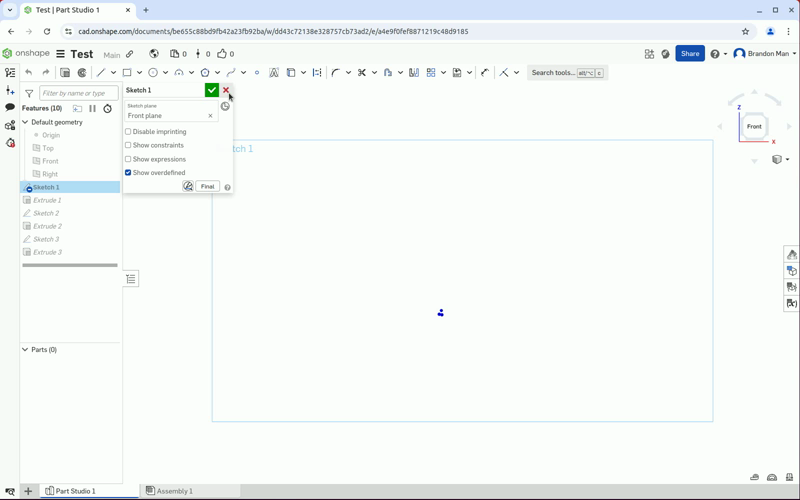
key(shift+s)
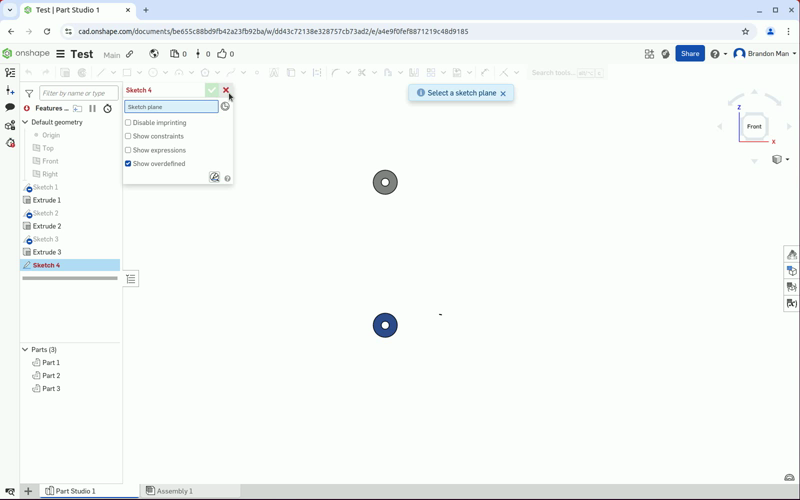
mouse_move(73, 163)
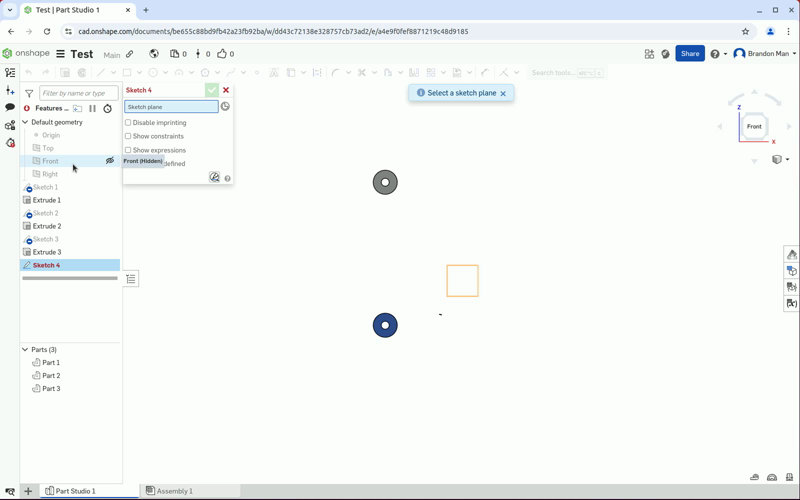
click(73, 163)
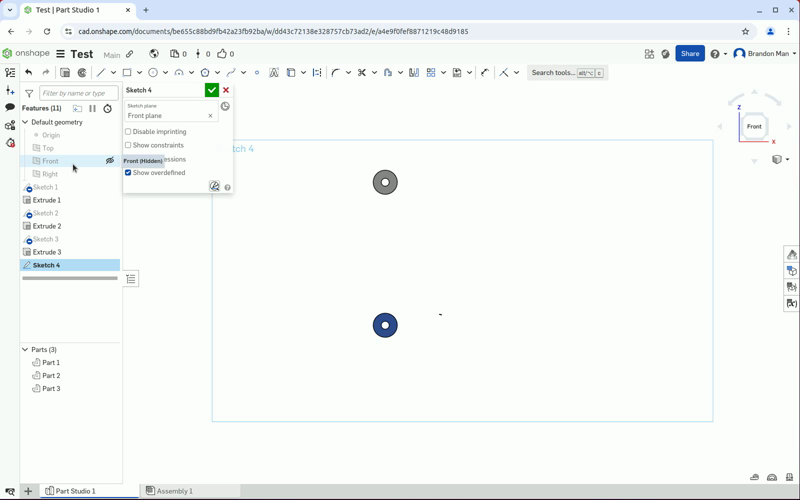
mouse_move(73, 352)
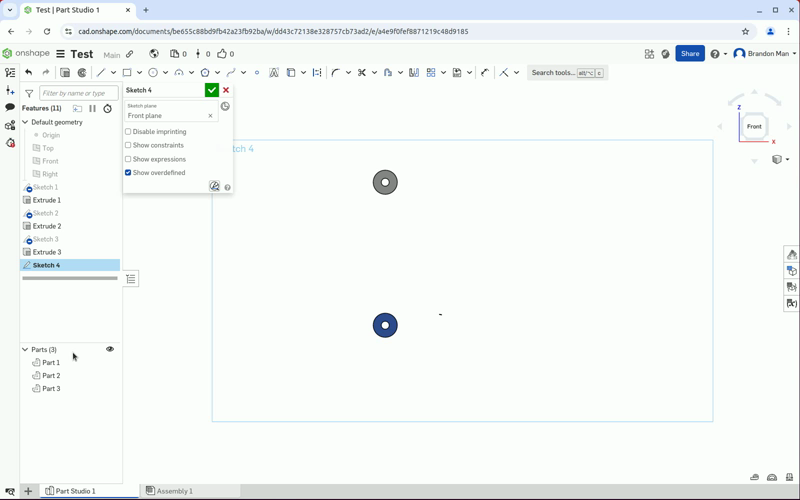
key(y)
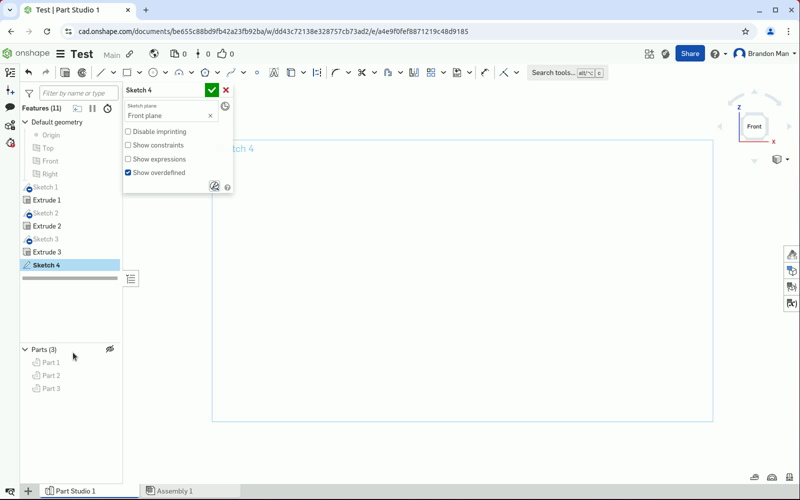
key(a)
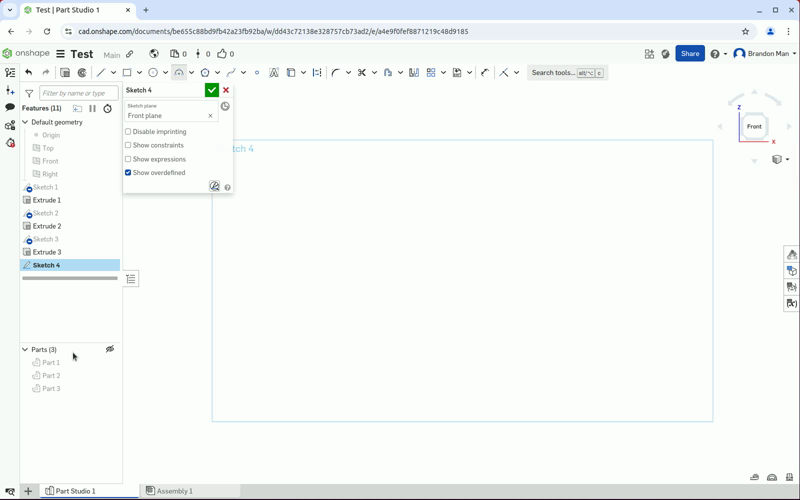
key_down(shift)
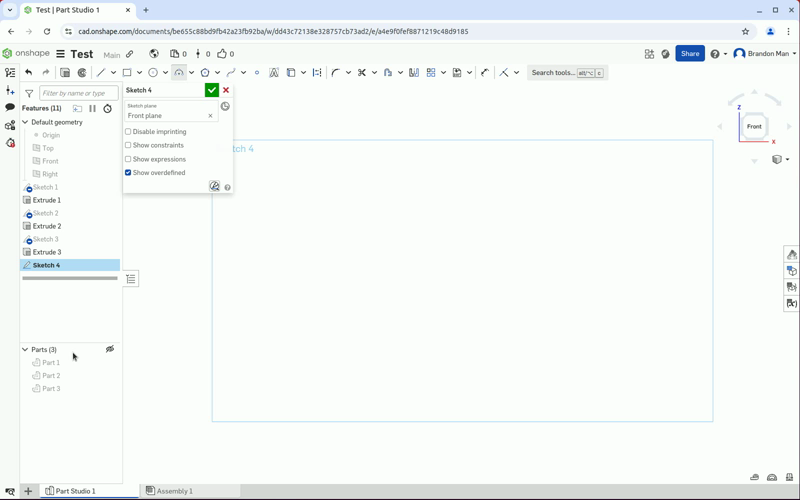
mouse_move(364, 243)
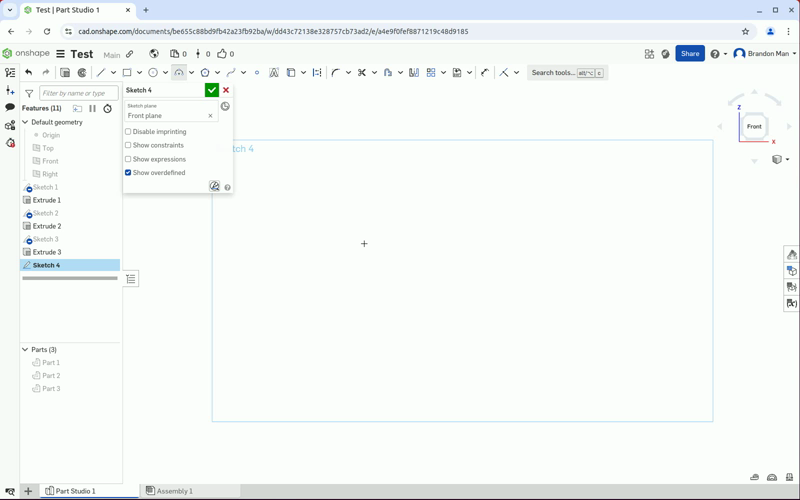
click(364, 243)
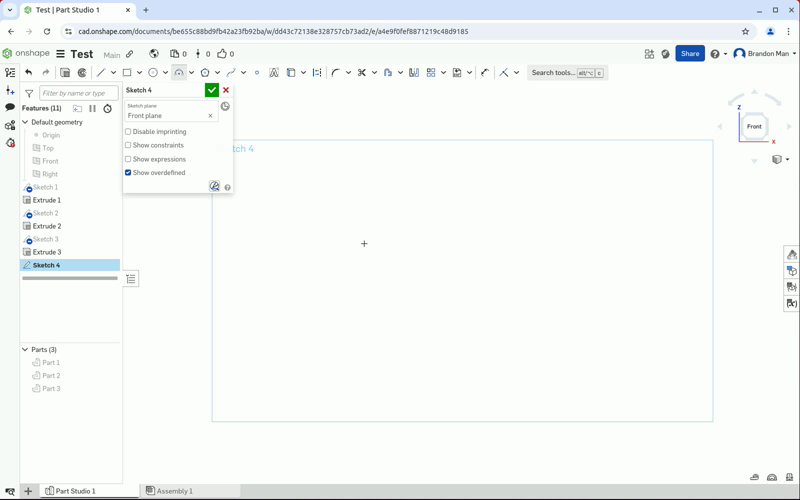
key_up(shift)
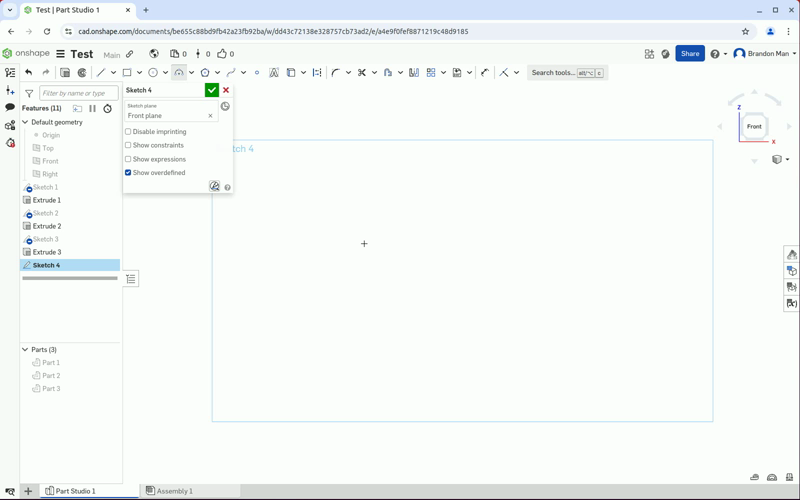
key_down(shift)
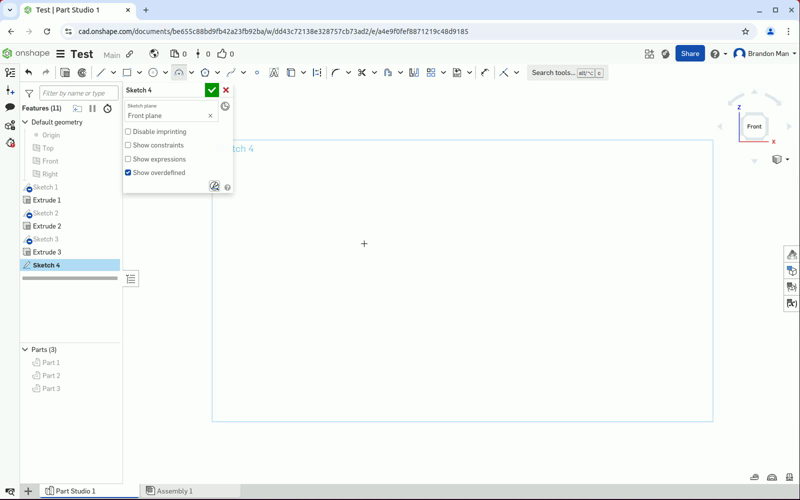
mouse_move(404, 243)
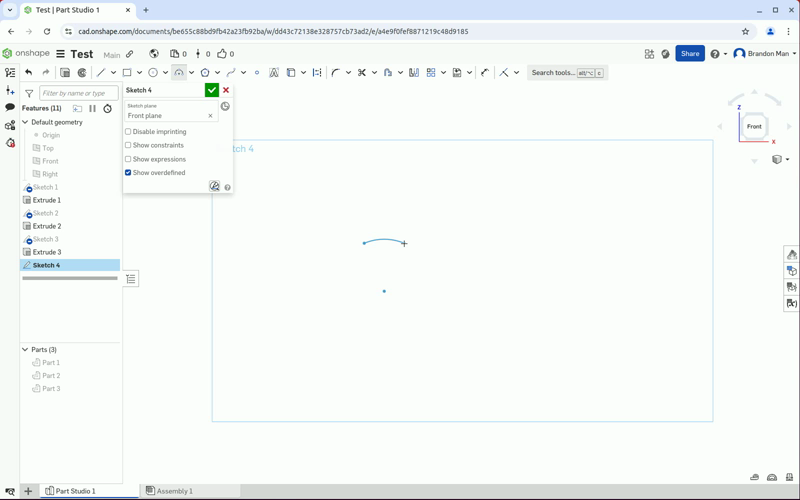
click(404, 243)
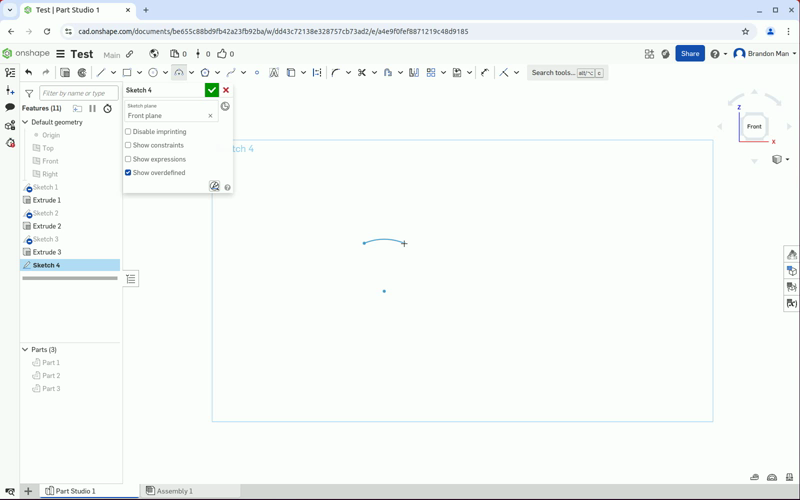
mouse_move(384, 225)
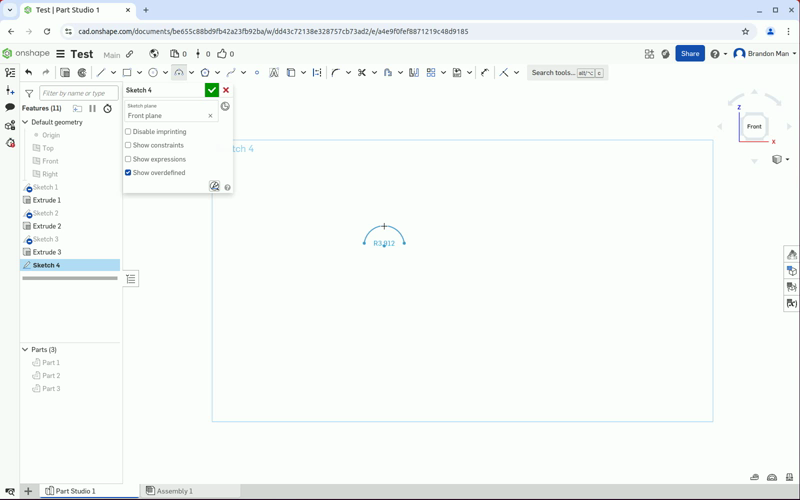
click(384, 225)
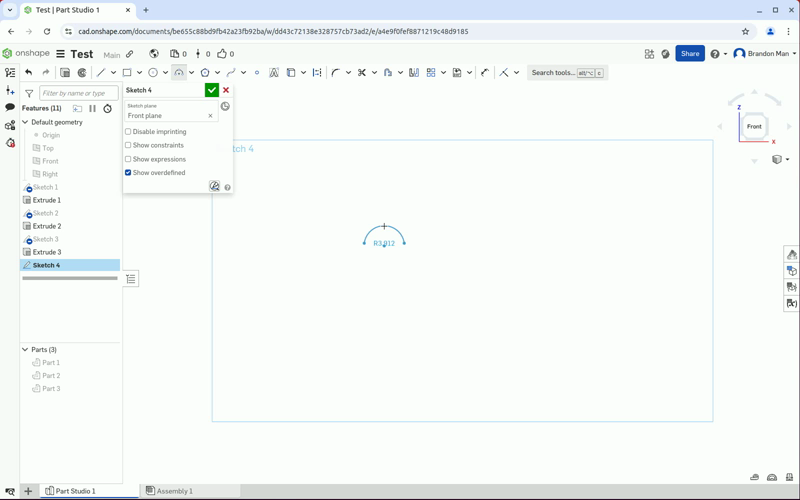
key_up(shift)
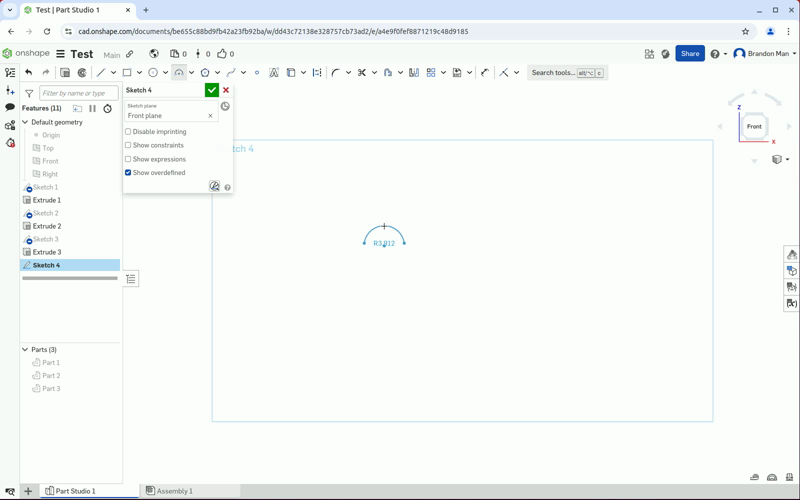
key(esc)
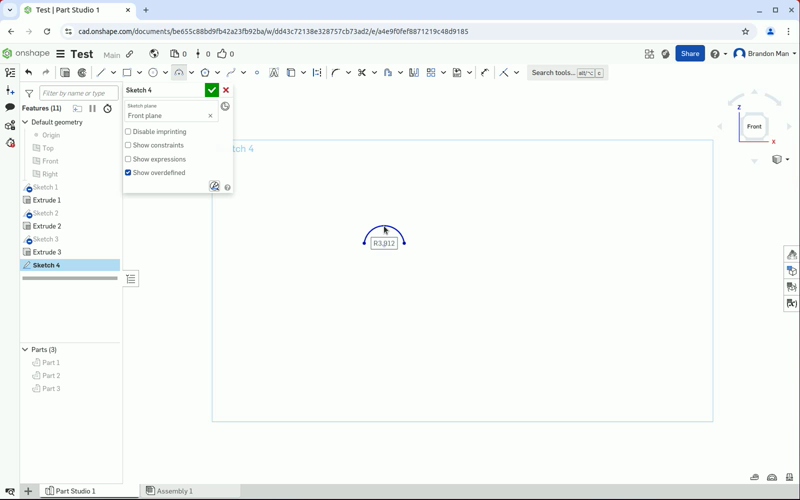
key(l)
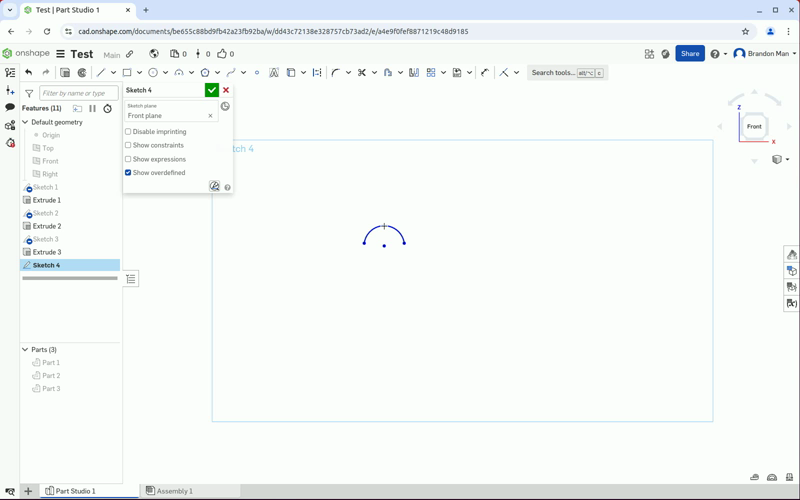
mouse_move(404, 243)
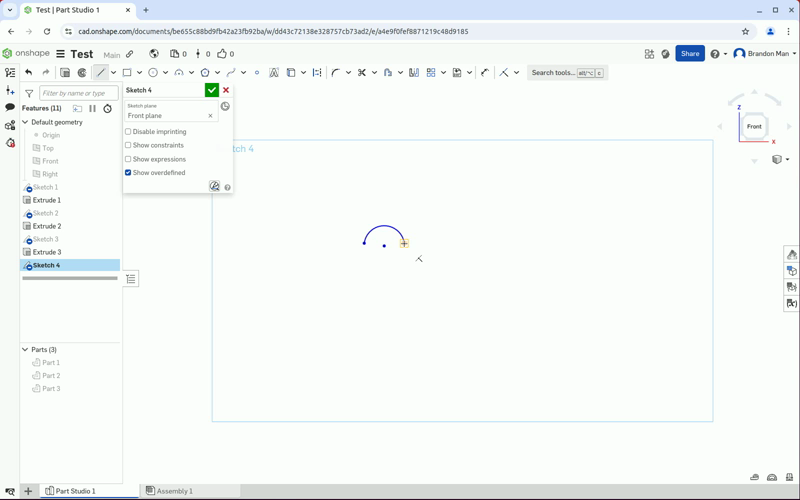
click(404, 243)
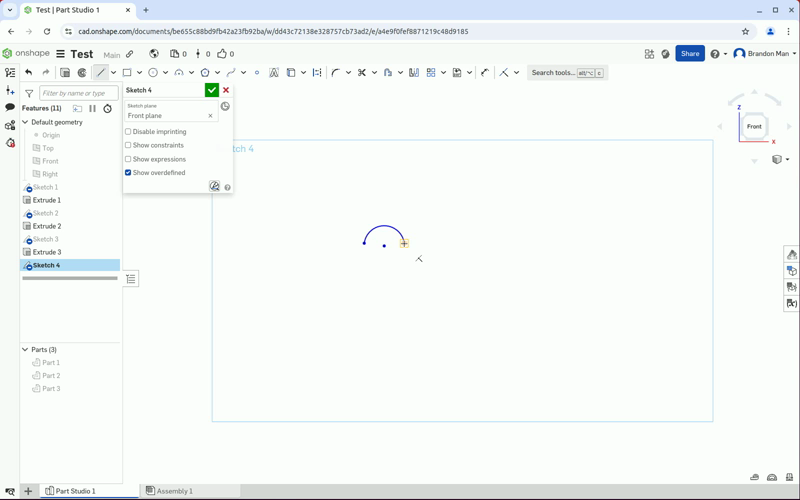
key_down(shift)
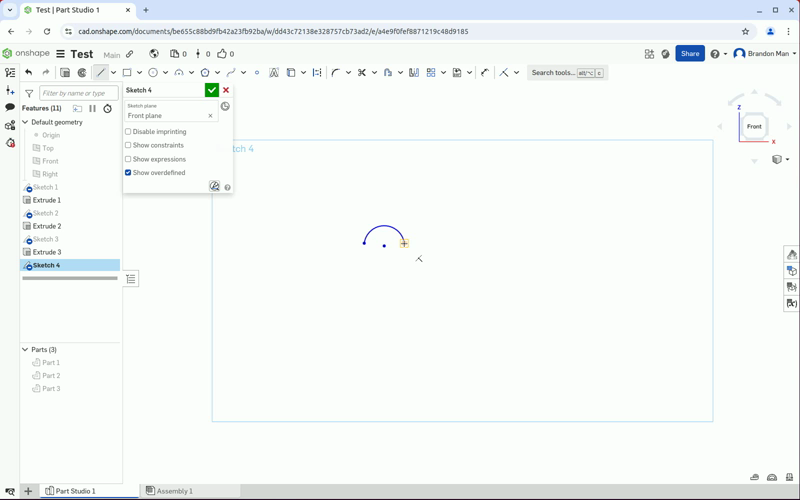
mouse_move(396, 181)
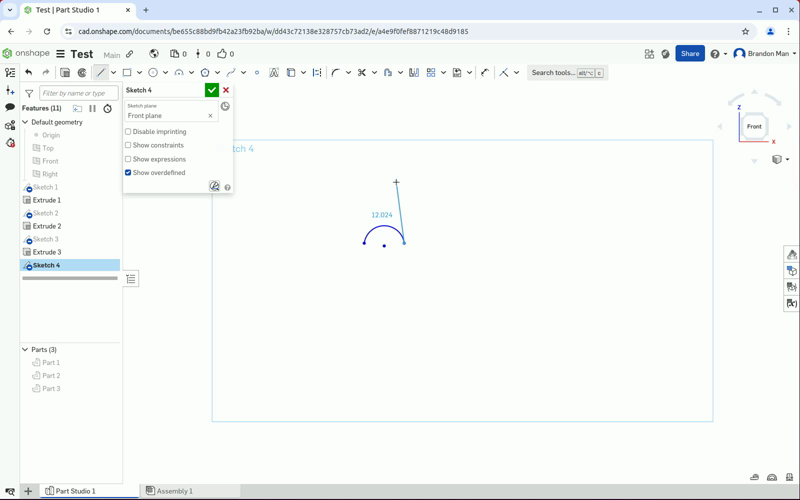
click(396, 181)
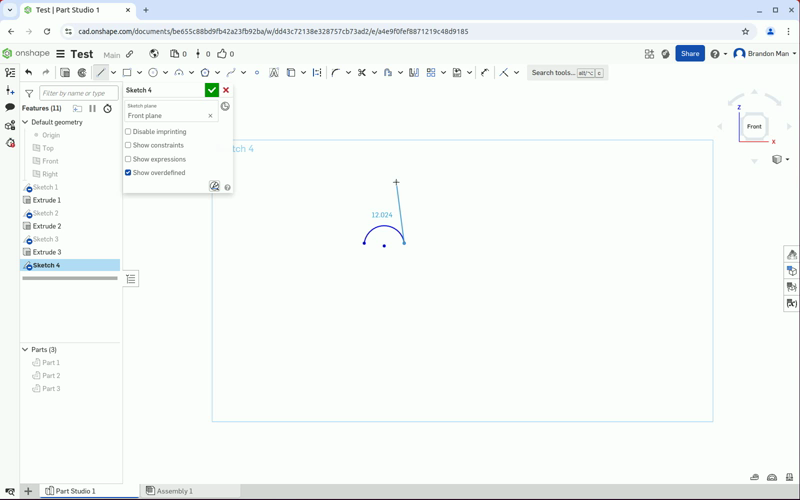
key_up(shift)
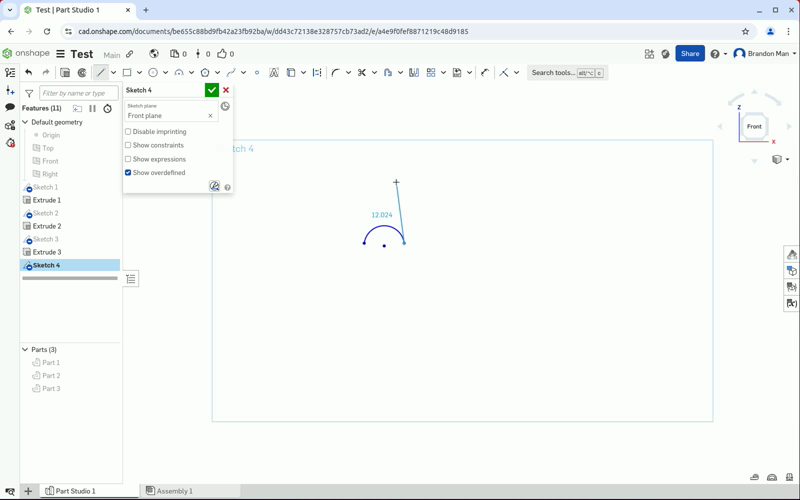
key(esc)
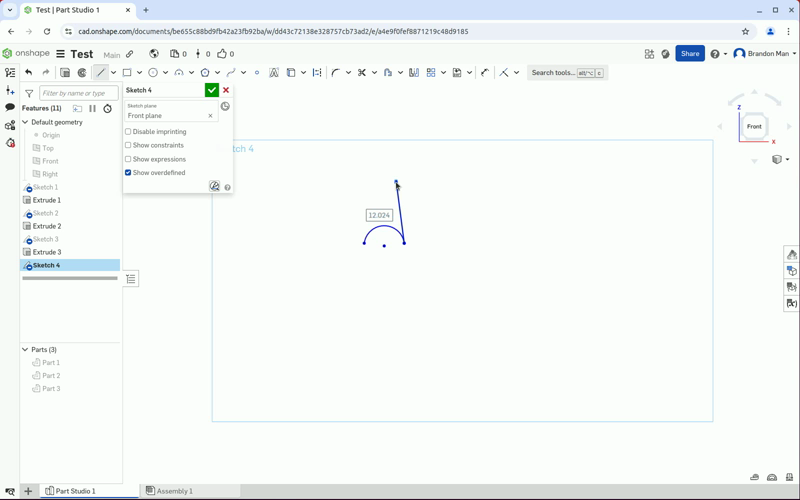
key(a)
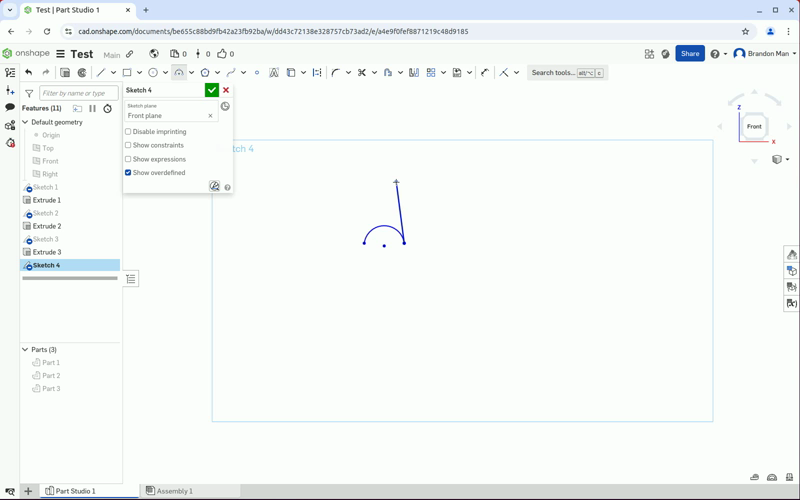
mouse_move(396, 181)
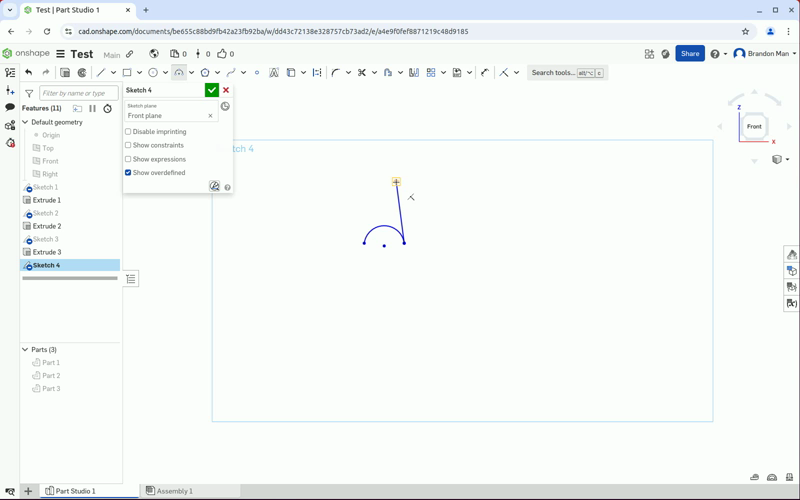
click(396, 181)
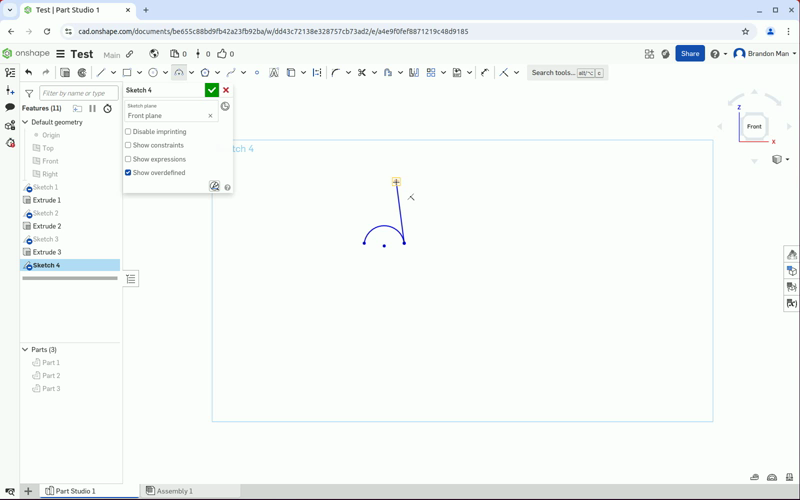
key_down(shift)
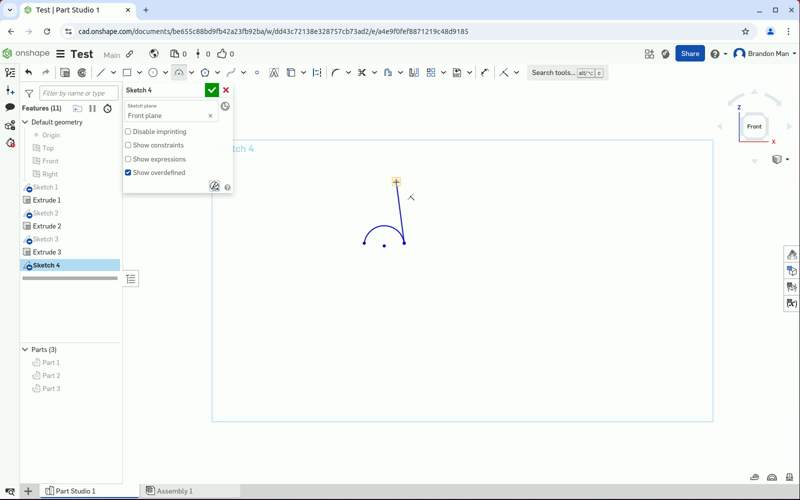
mouse_move(372, 182)
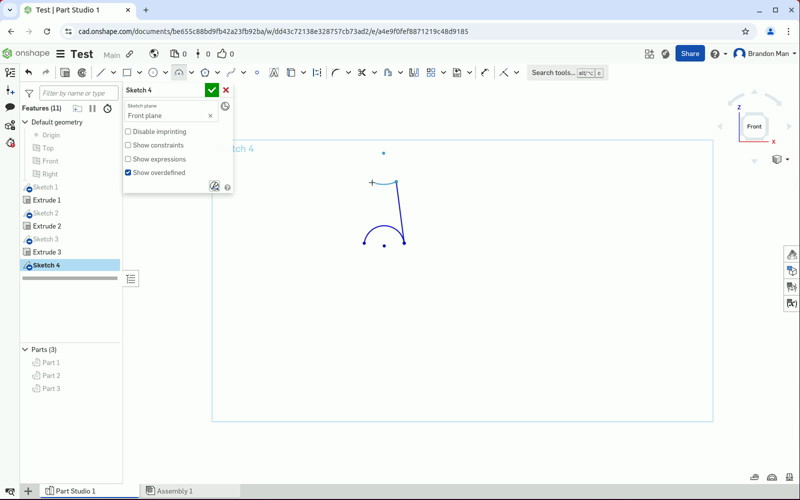
click(372, 182)
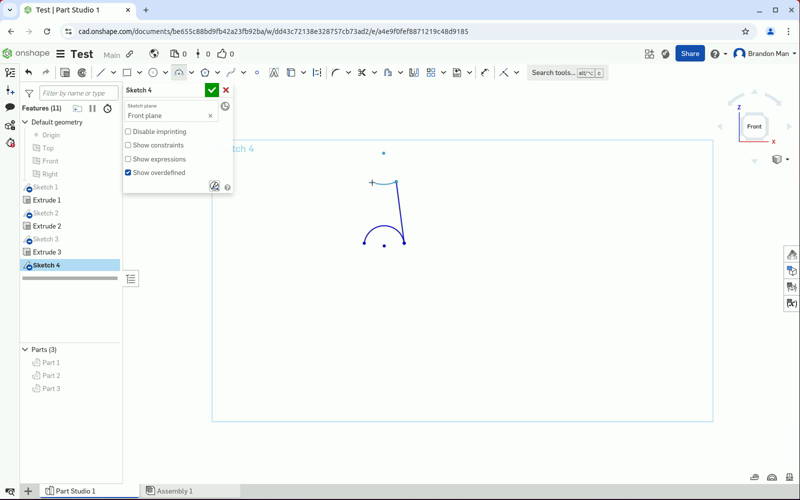
mouse_move(384, 193)
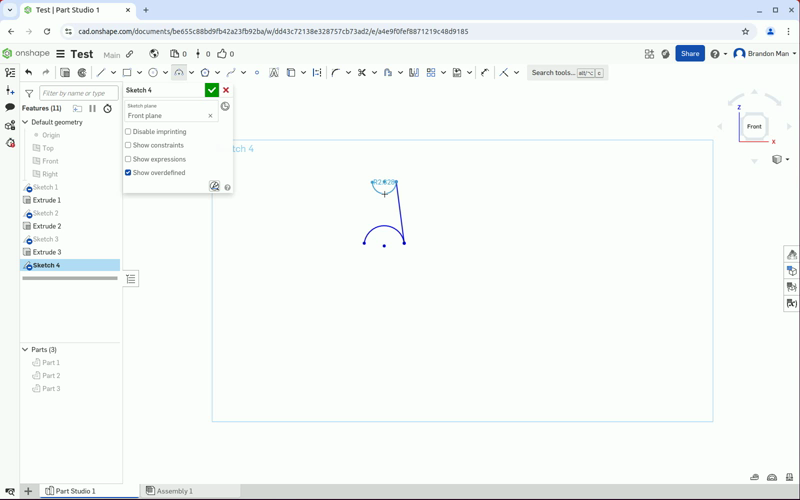
click(384, 193)
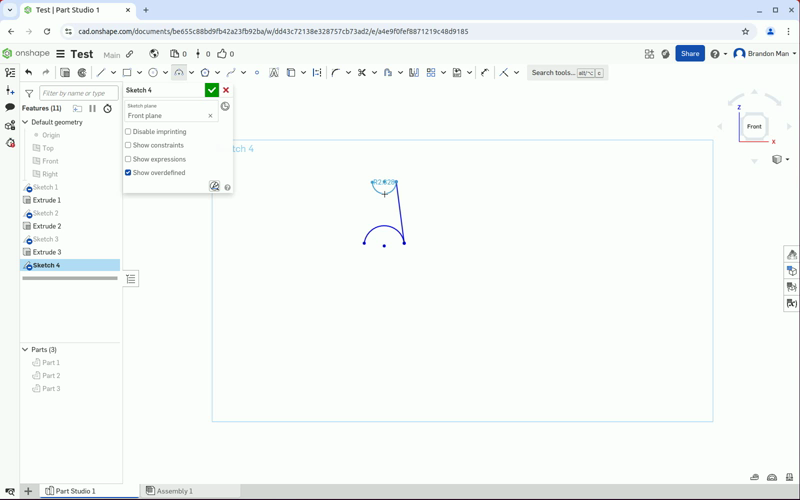
key_up(shift)
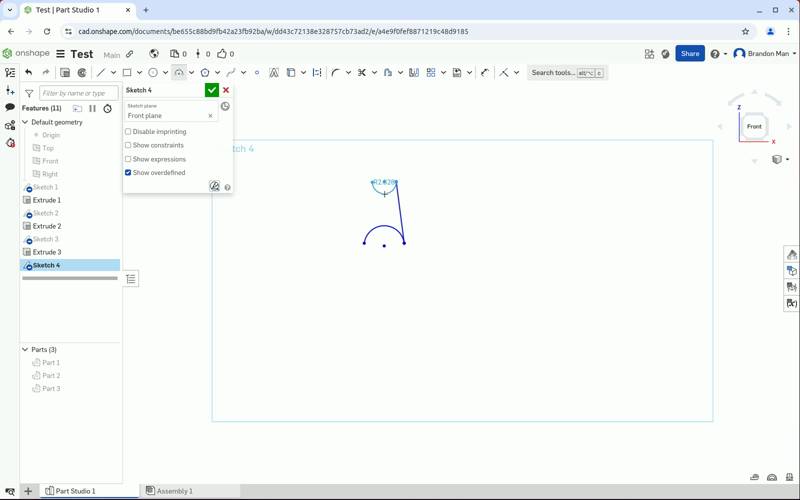
key(esc)
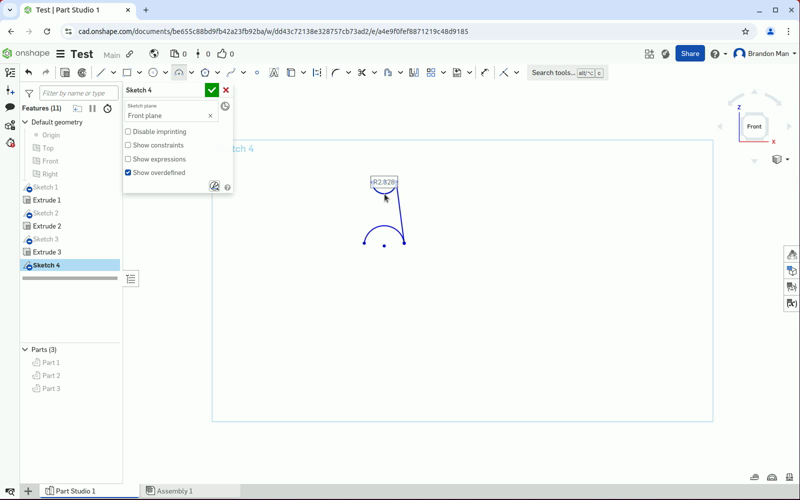
key(l)
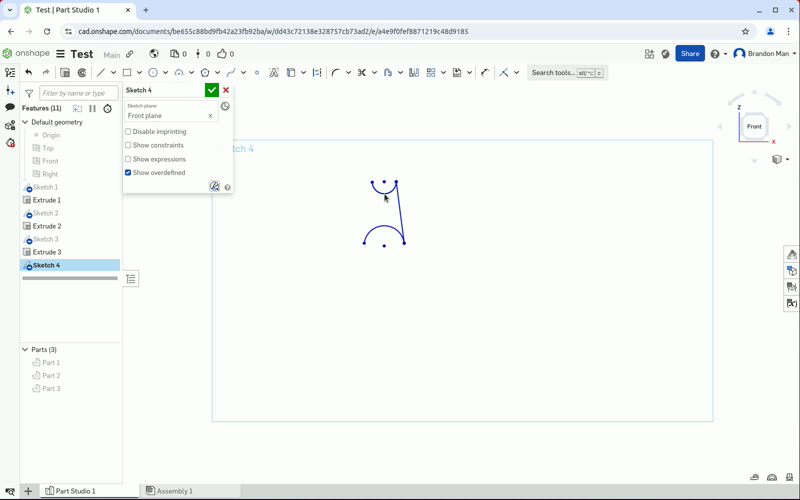
mouse_move(372, 182)
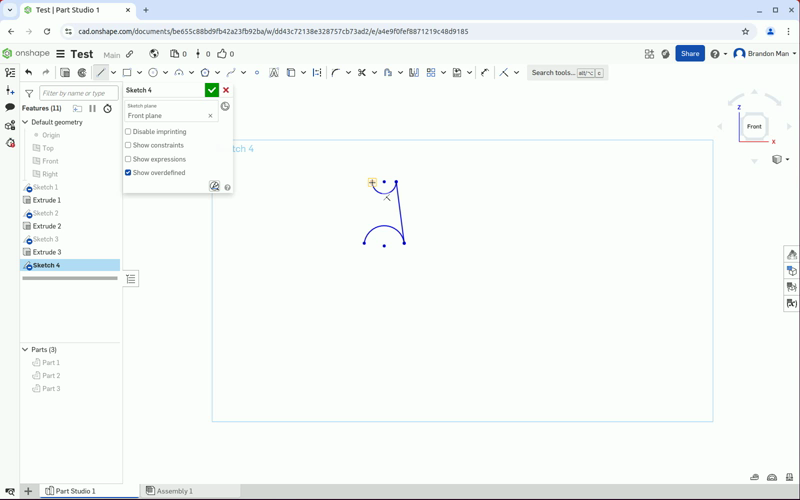
click(372, 182)
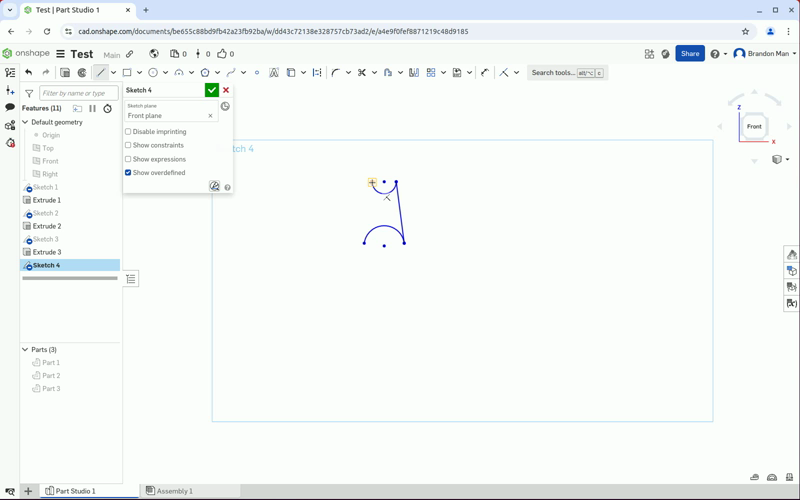
key_down(shift)
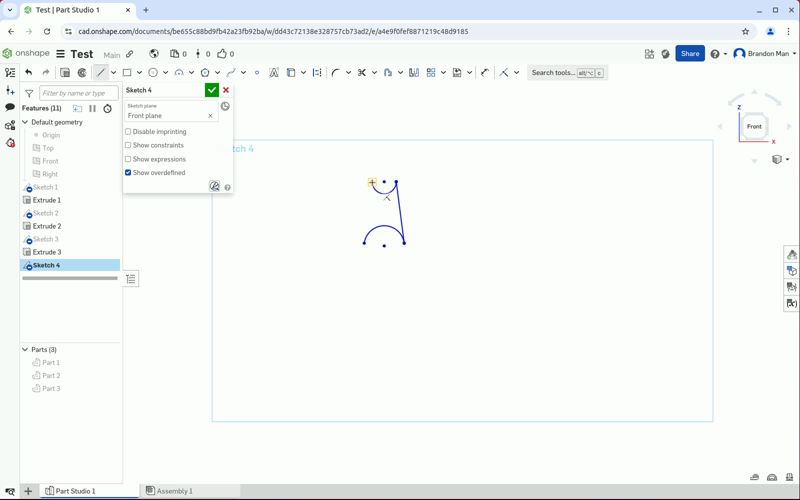
mouse_move(364, 243)
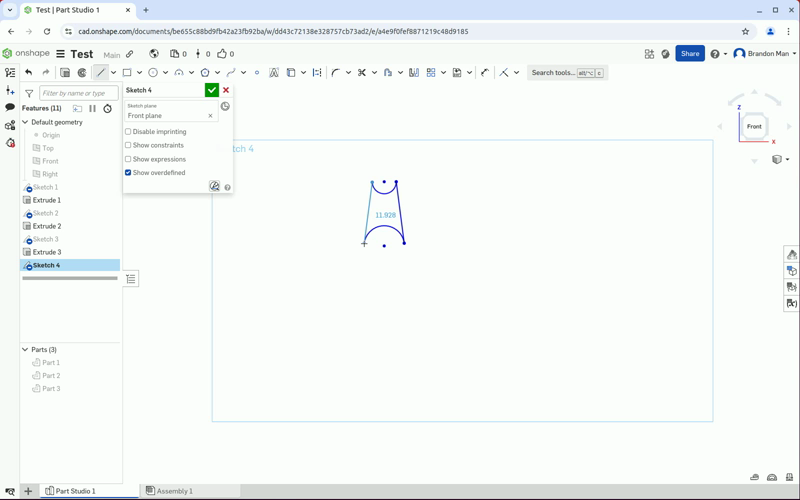
key_up(shift)
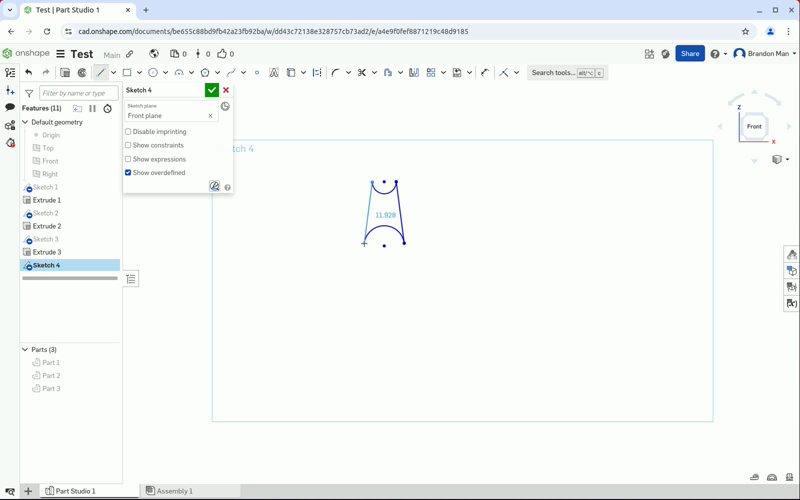
click(364, 243)
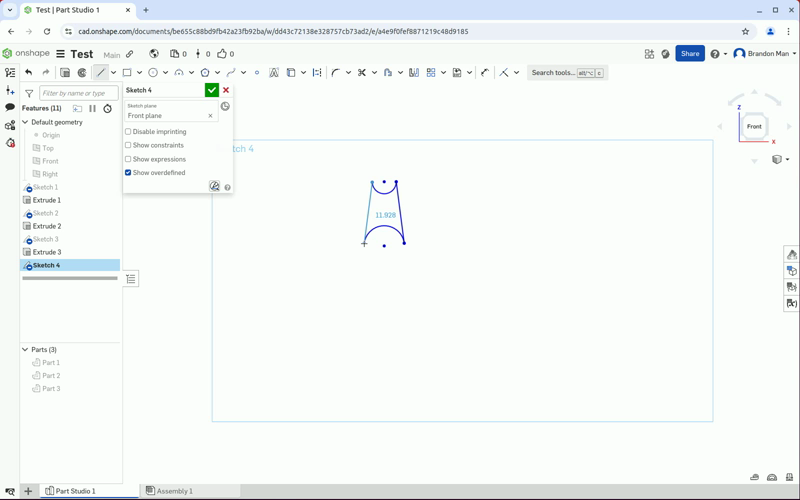
key(esc)
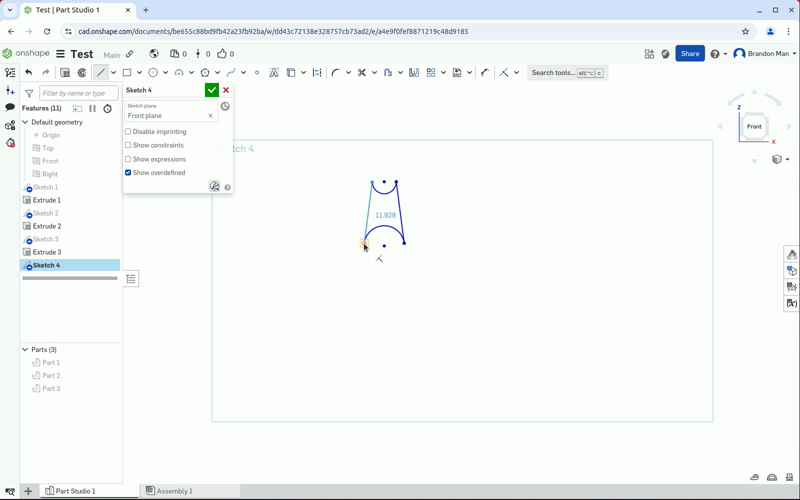
key(c)
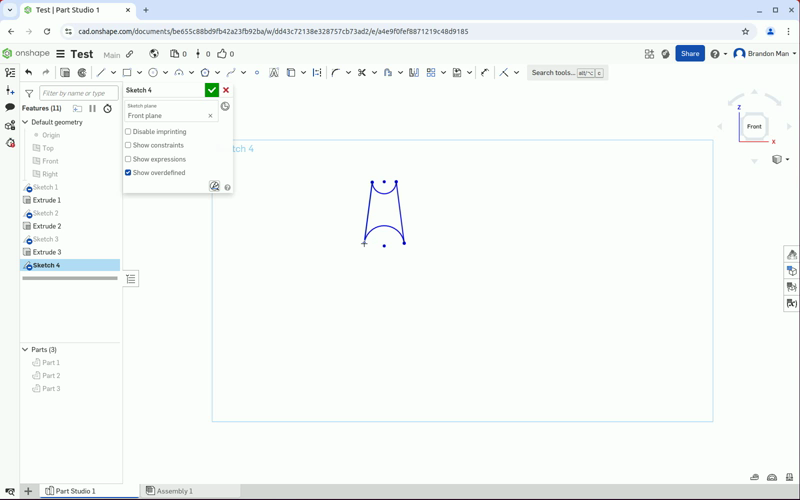
key_down(shift)
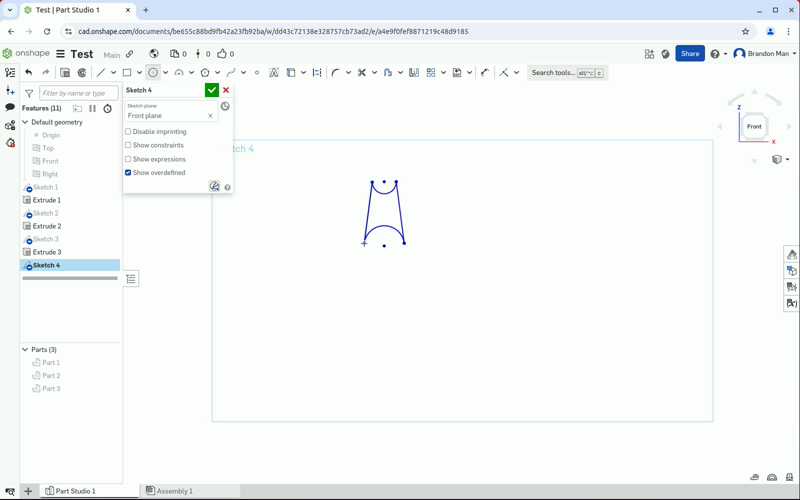
mouse_move(380, 199)
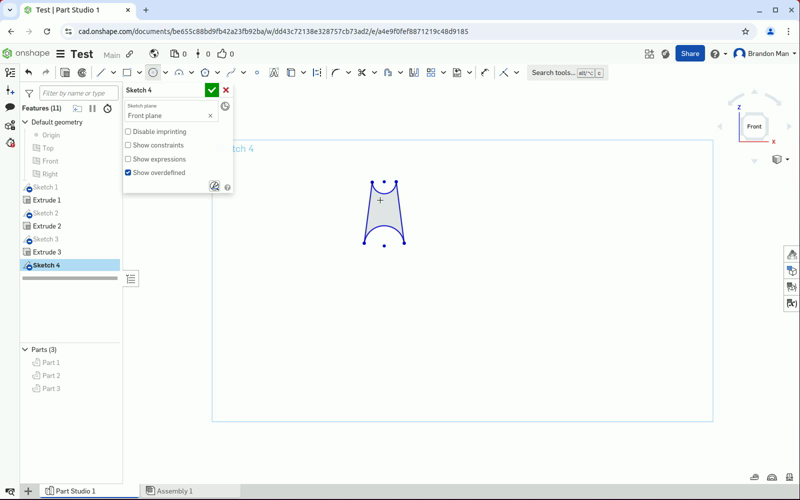
click(380, 199)
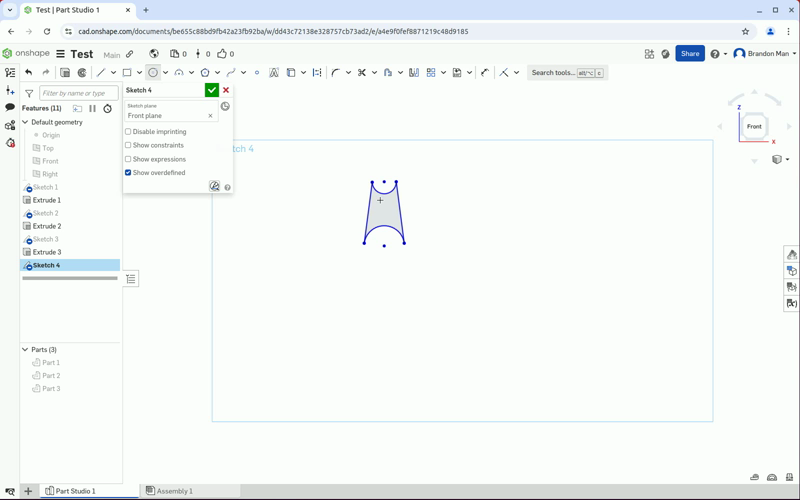
key_up(shift)
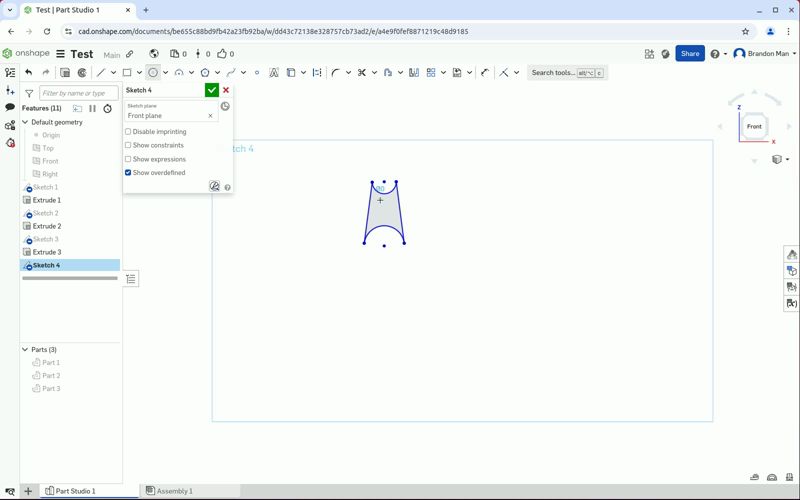
mouse_move(383, 199)
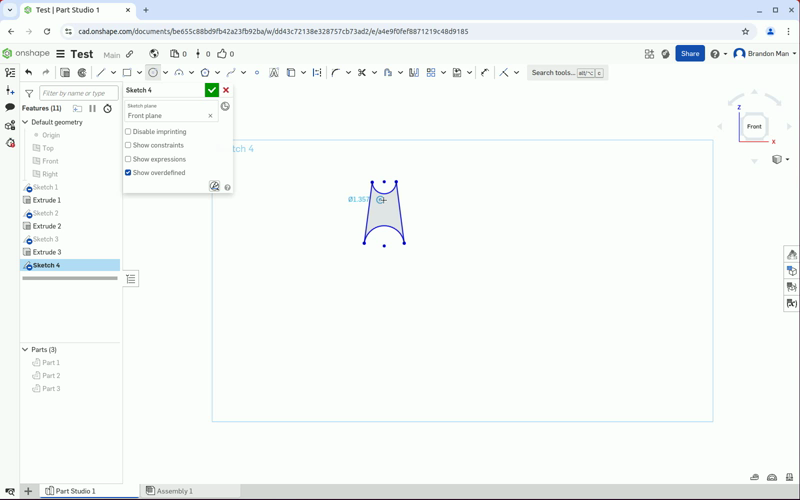
click(383, 199)
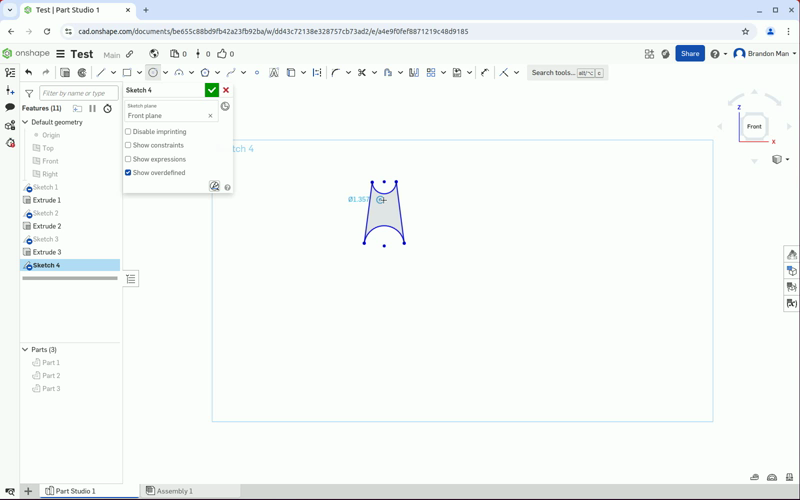
key(esc)
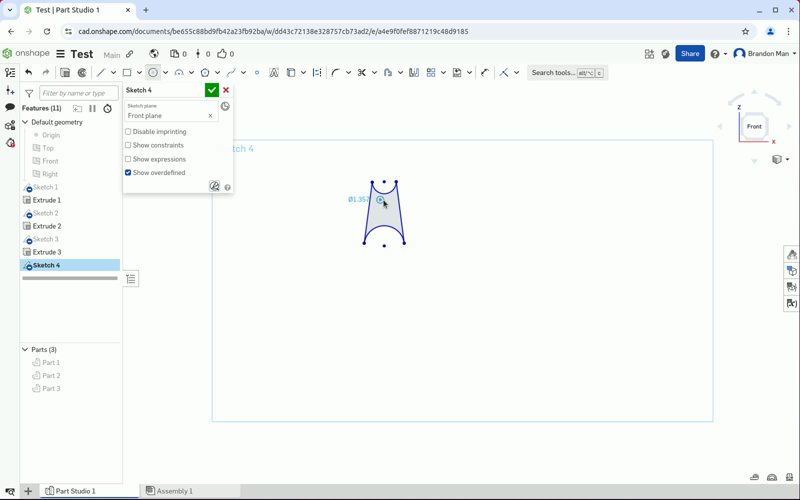
mouse_move(392, 226)
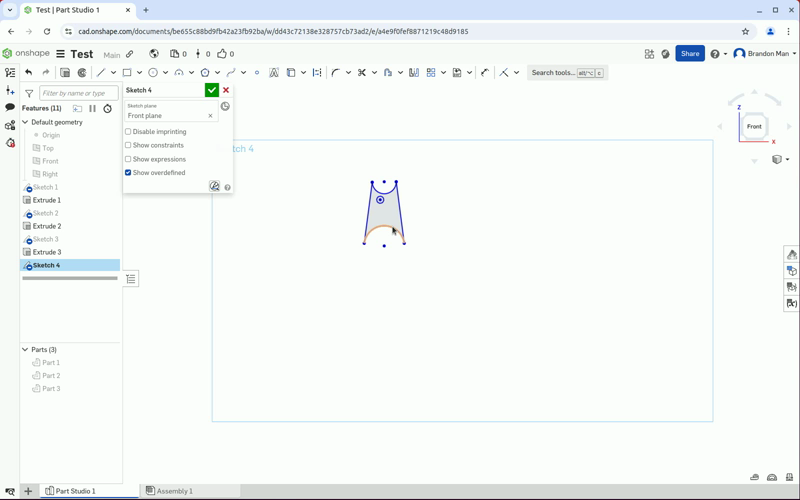
scroll(6)
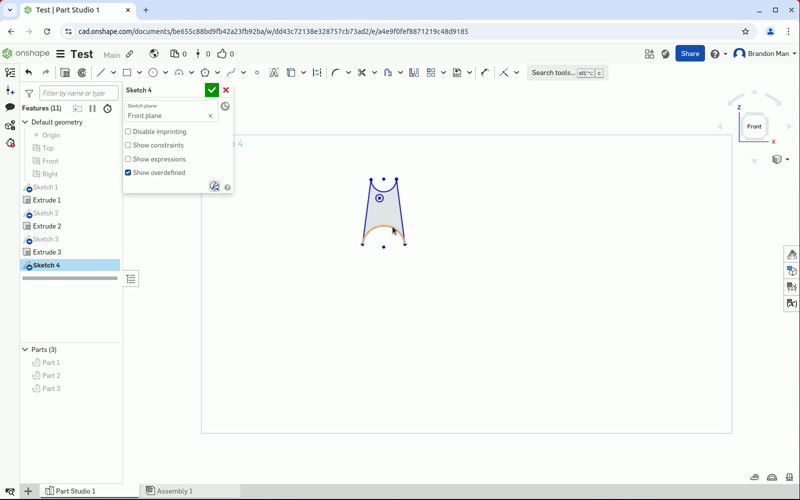
scroll(6)
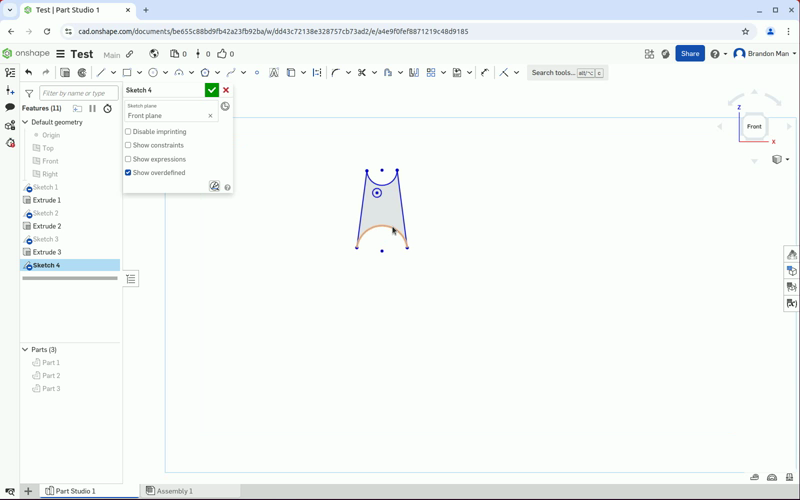
scroll(6)
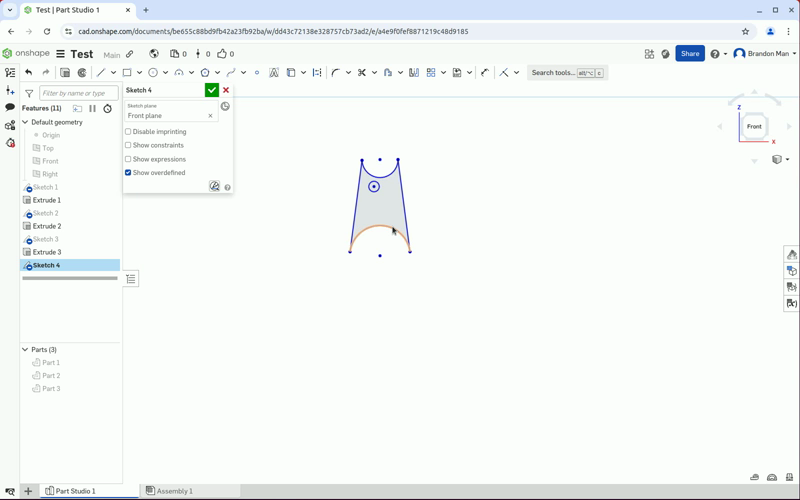
scroll(6)
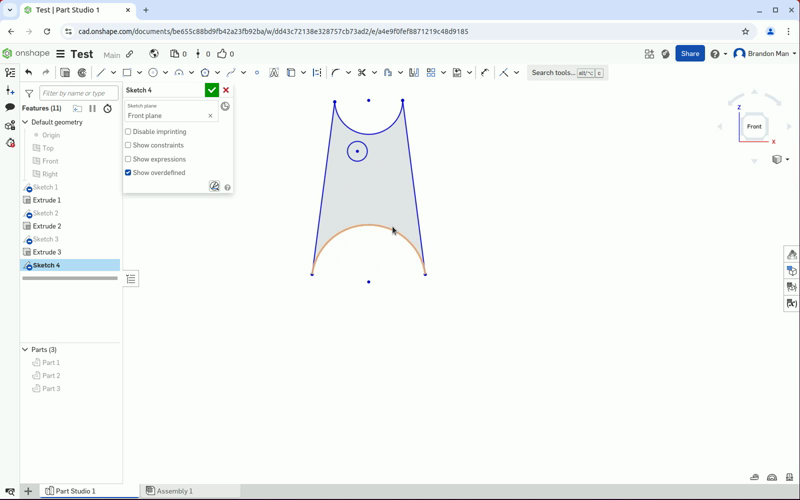
scroll(6)
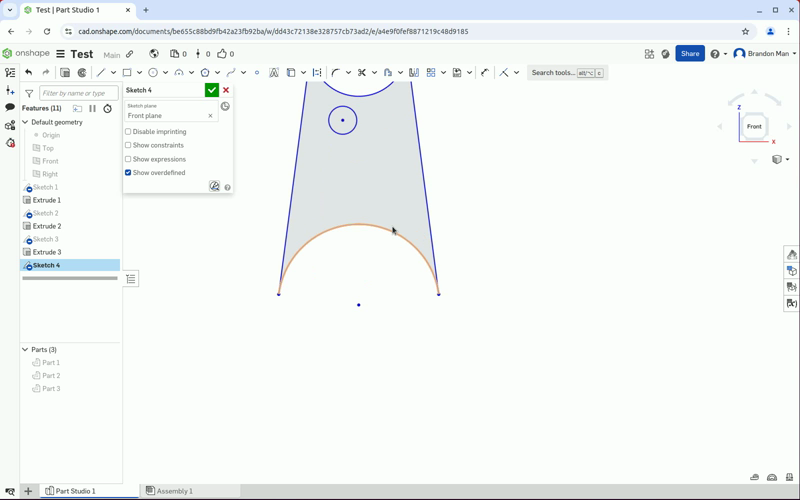
scroll(6)
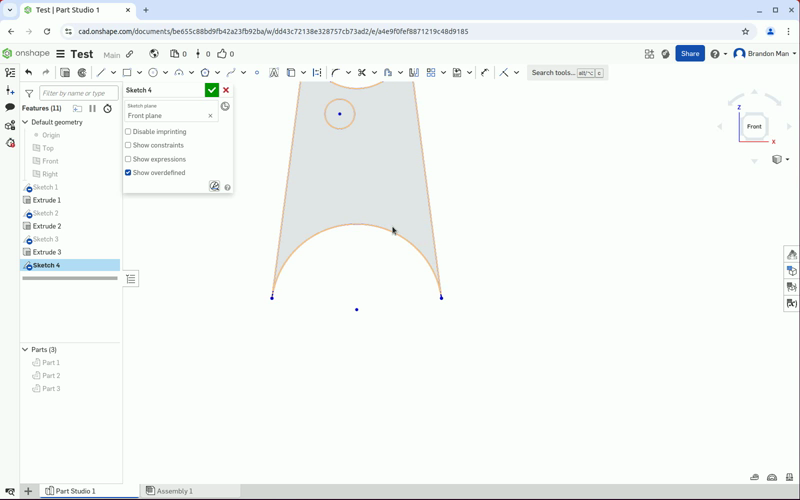
scroll(6)
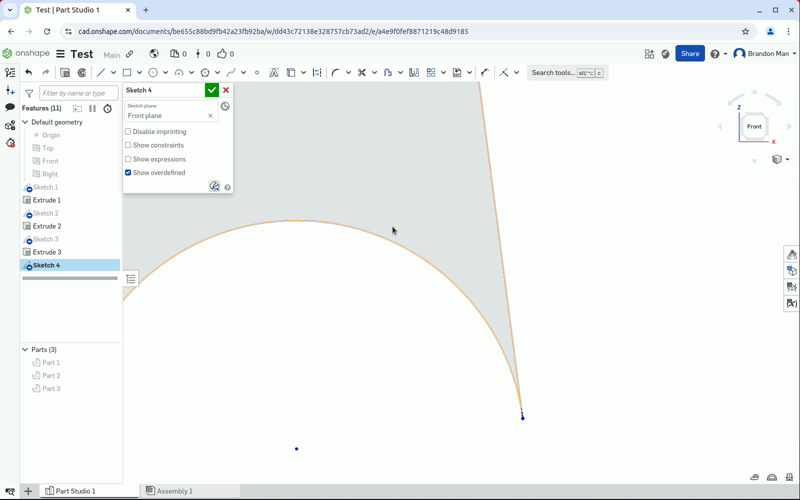
click(392, 226)
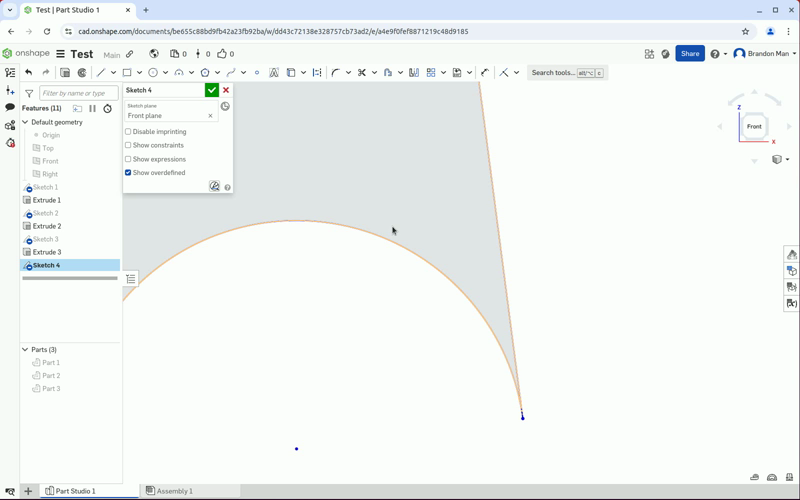
scroll(-6)
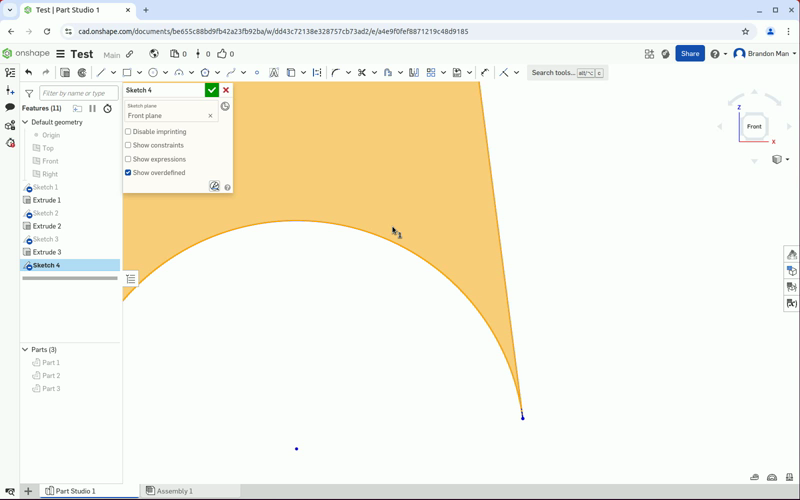
scroll(-6)
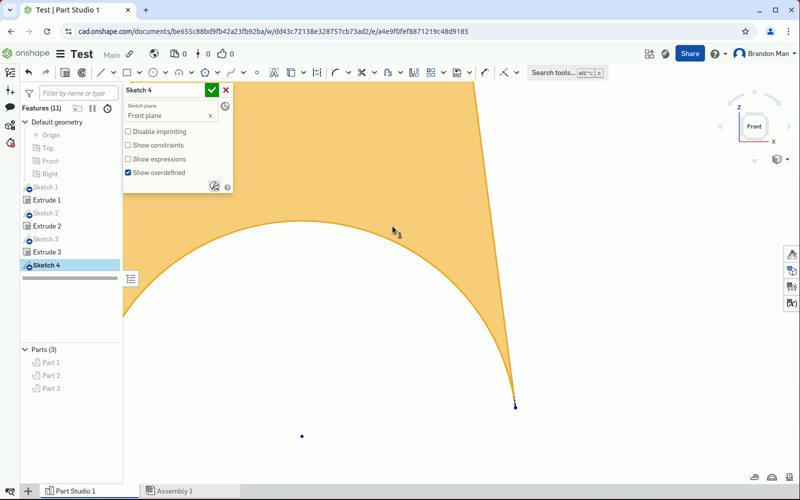
scroll(-6)
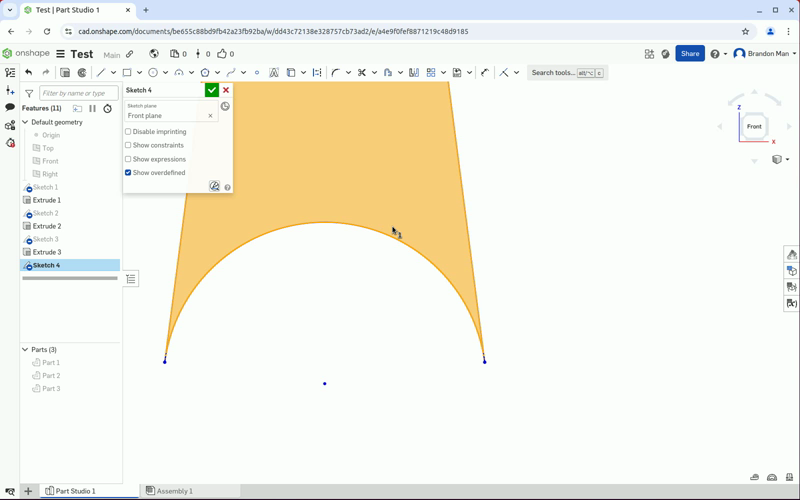
scroll(-6)
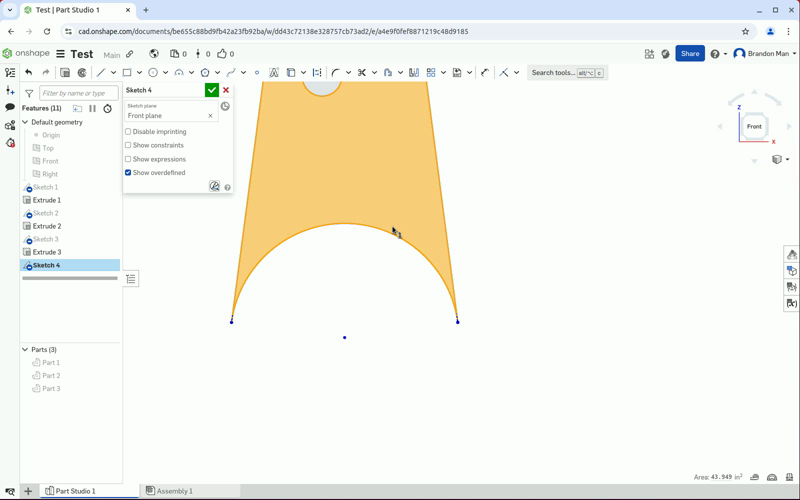
scroll(-6)
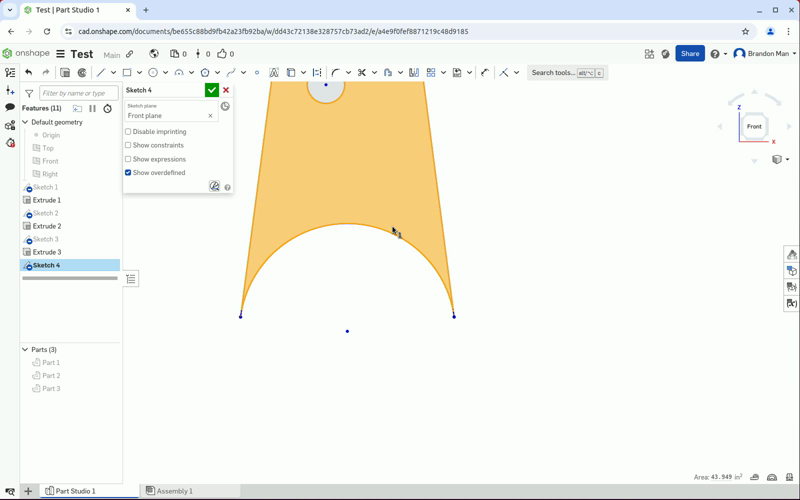
scroll(-6)
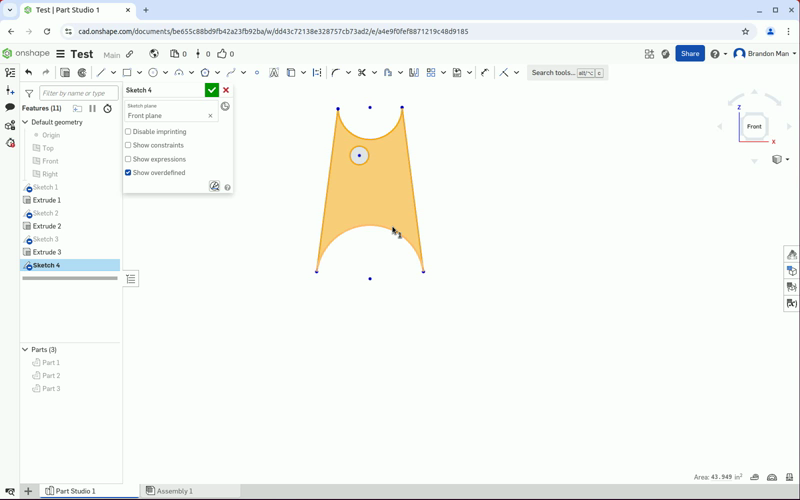
scroll(-6)
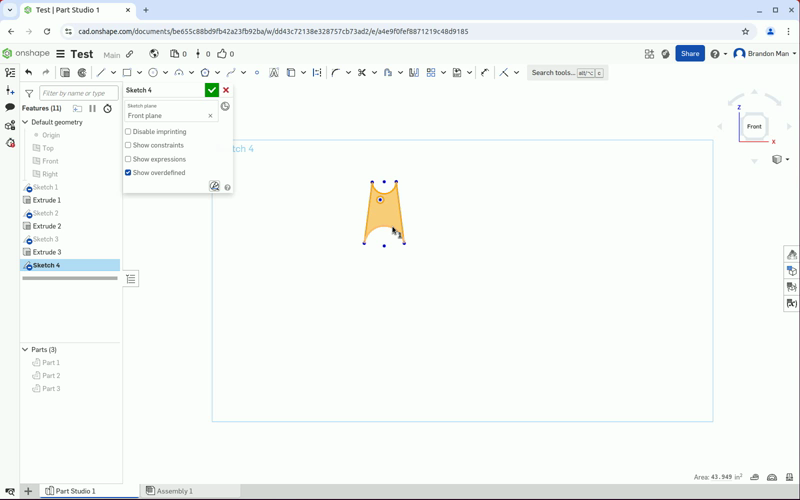
mouse_move(73, 352)
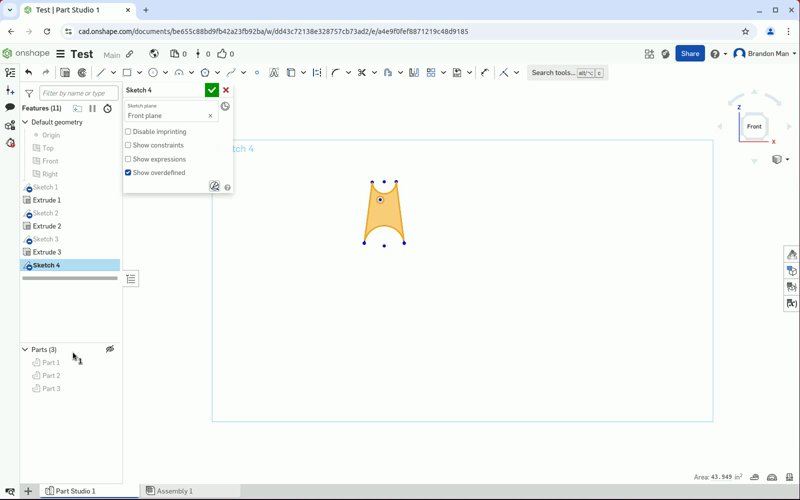
key(shift+y)
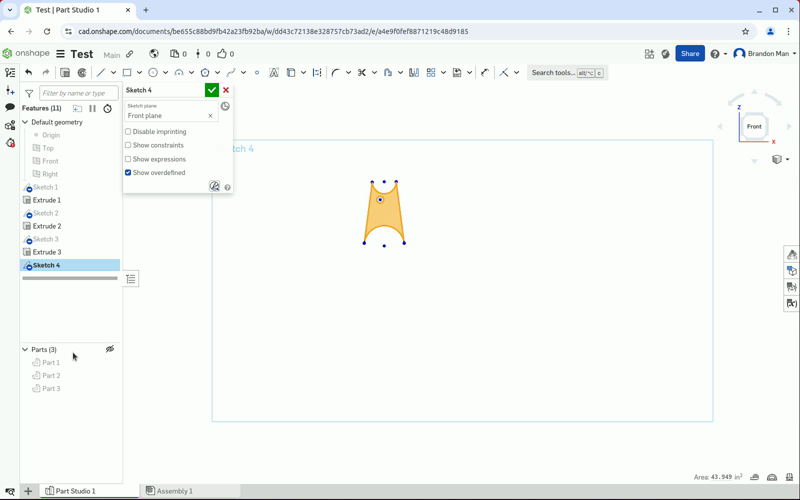
key(shift+e)
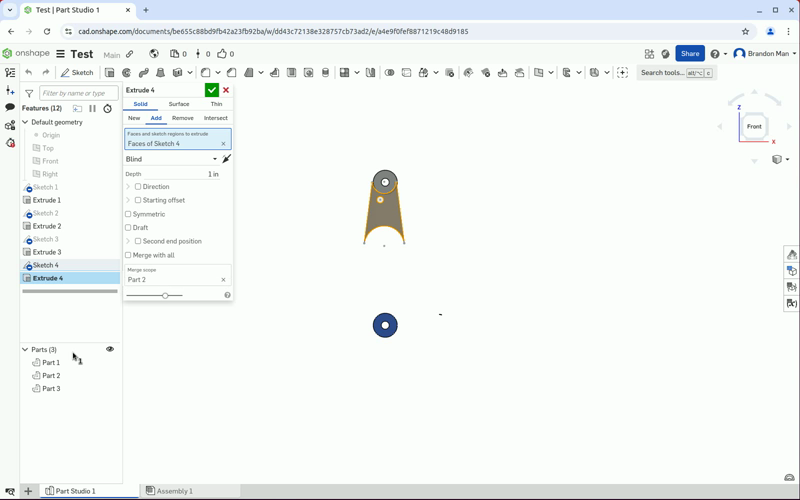
mouse_move(143, 106)
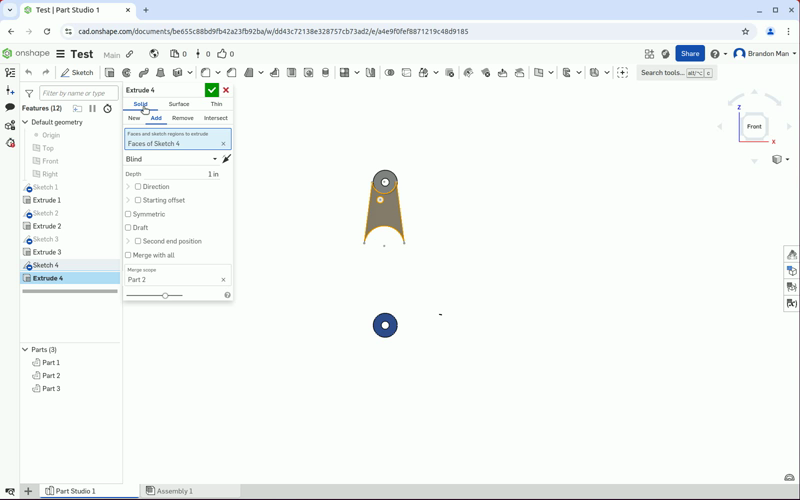
click(143, 106)
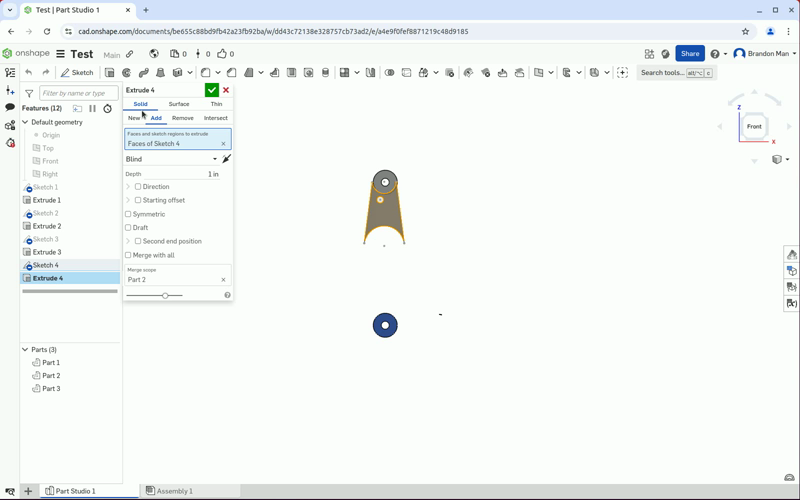
mouse_move(137, 120)
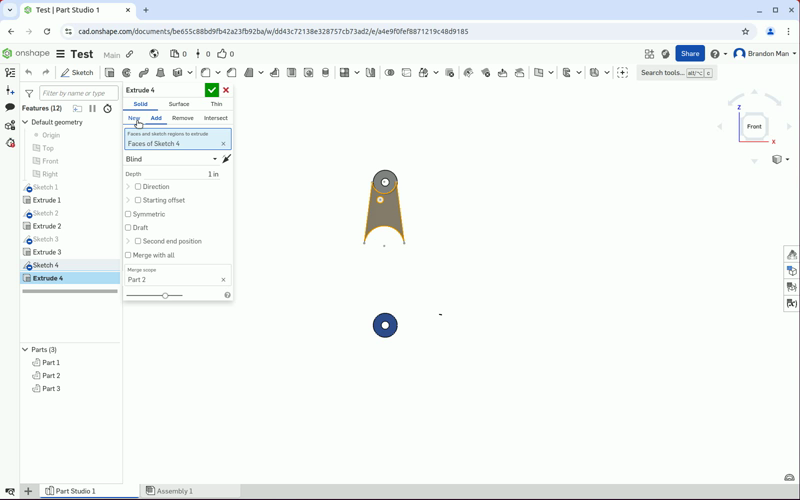
click(137, 120)
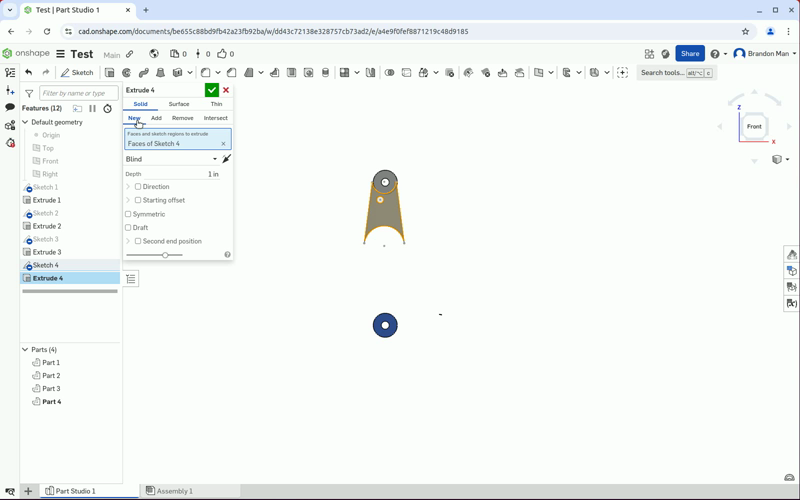
key(tab, 4)
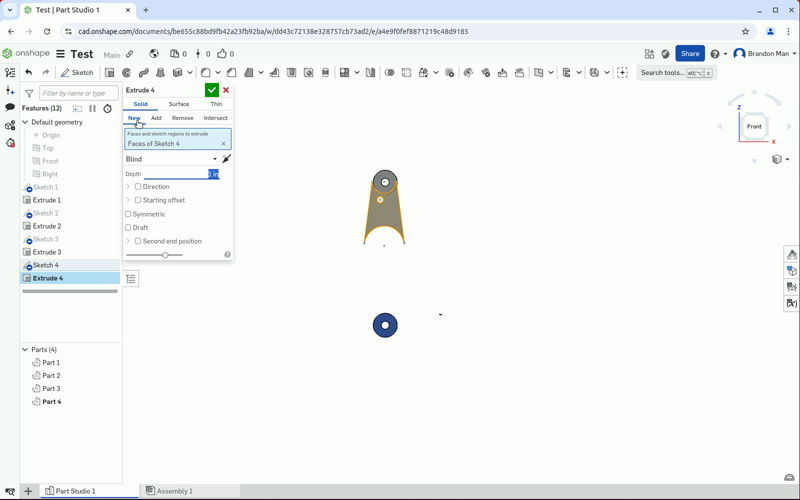
text(0.722)
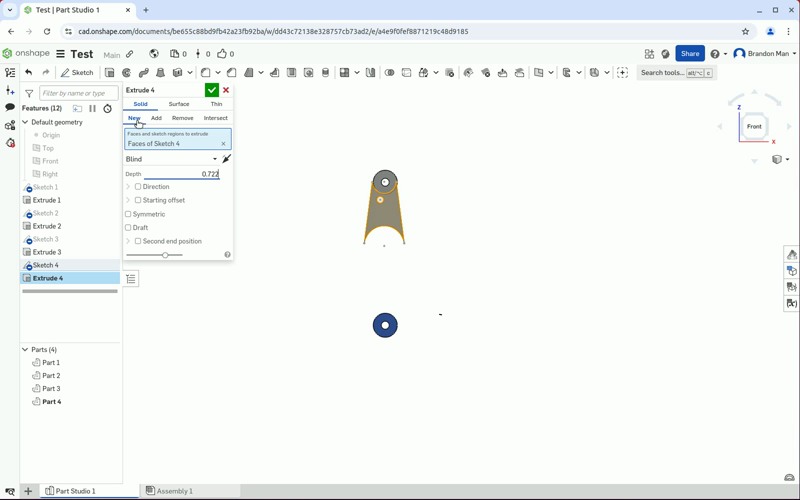
key(enter)
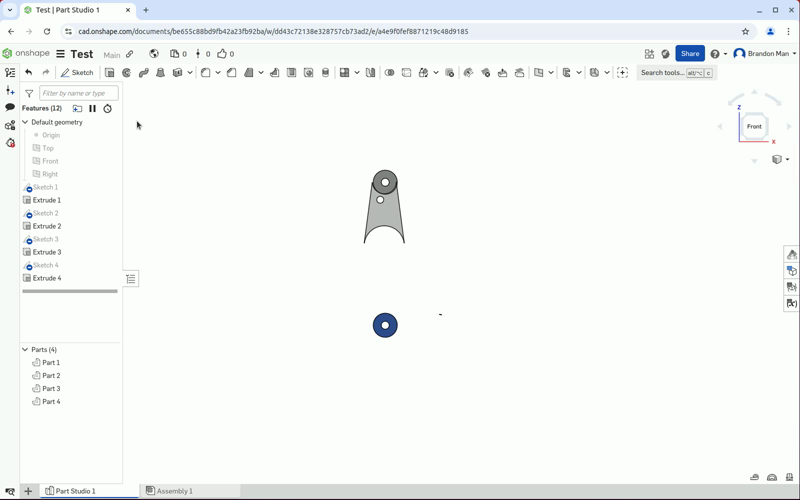
key(shift+h)
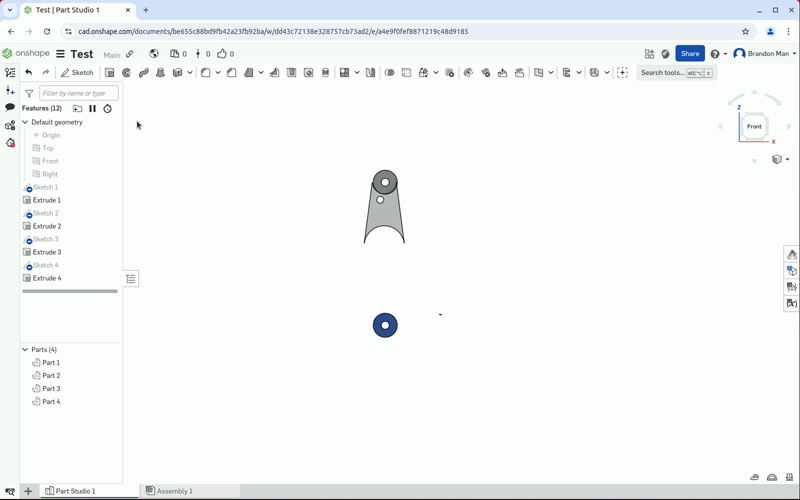
key(shift+h)
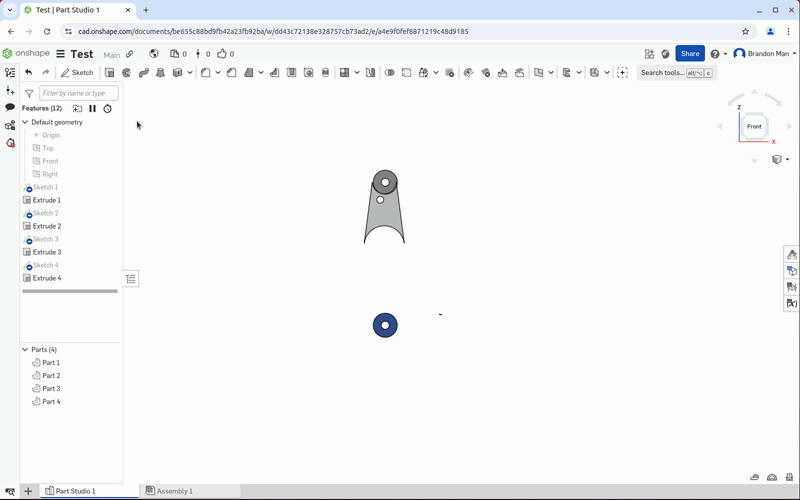
mouse_move(73, 189)
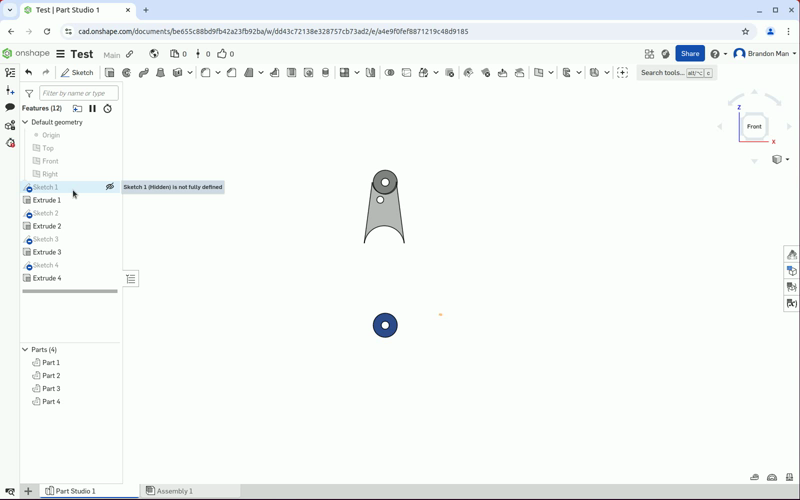
click(73, 189)
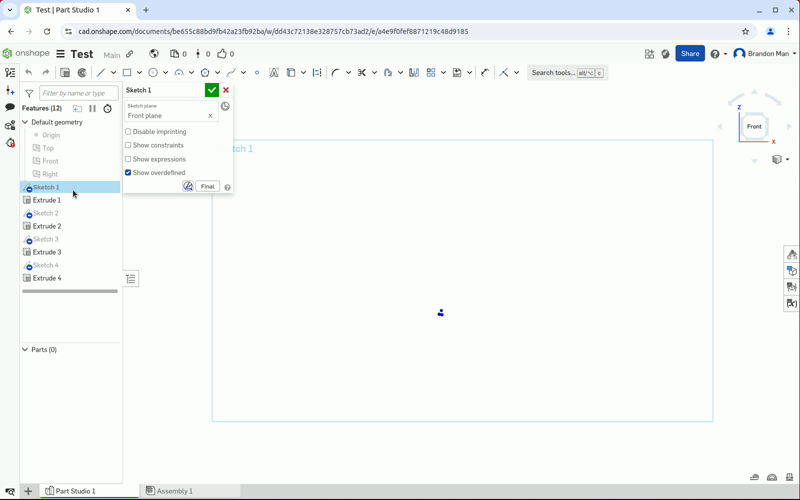
mouse_move(229, 92)
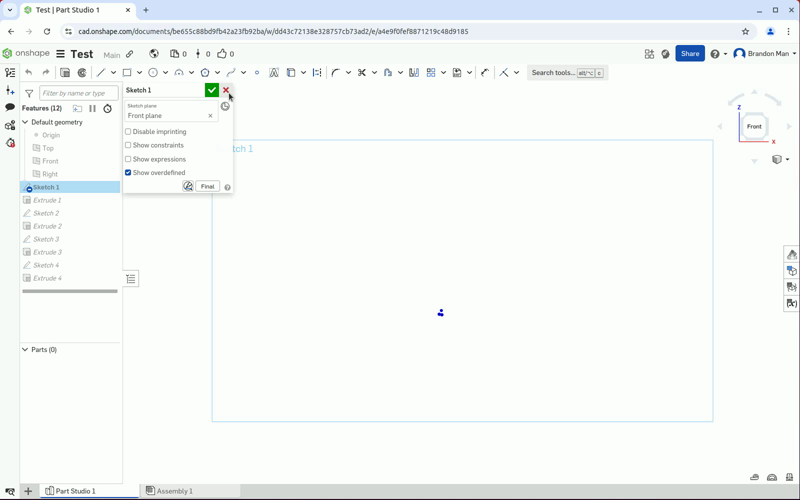
click(229, 92)
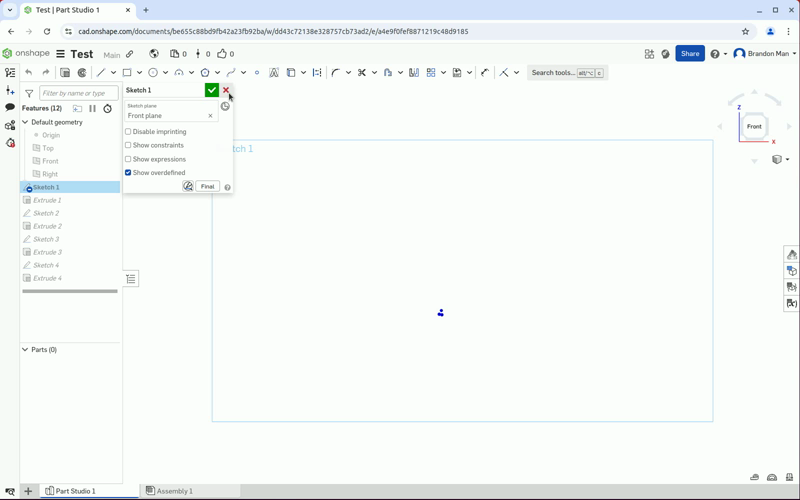
key(shift+s)
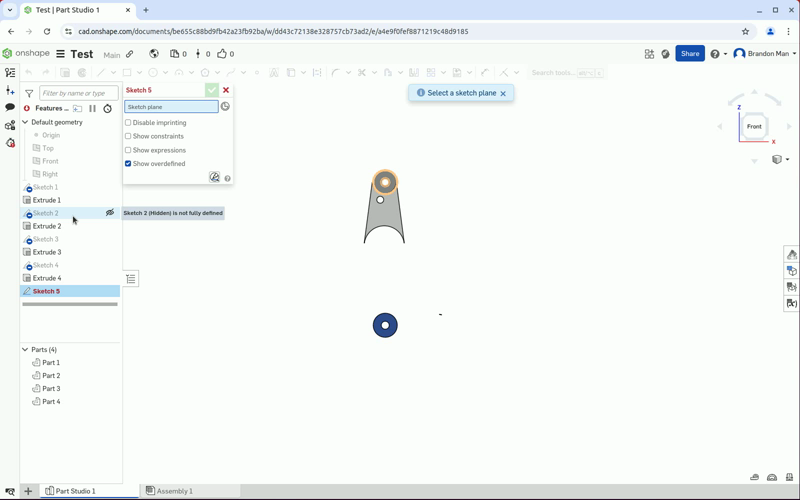
scroll(3)
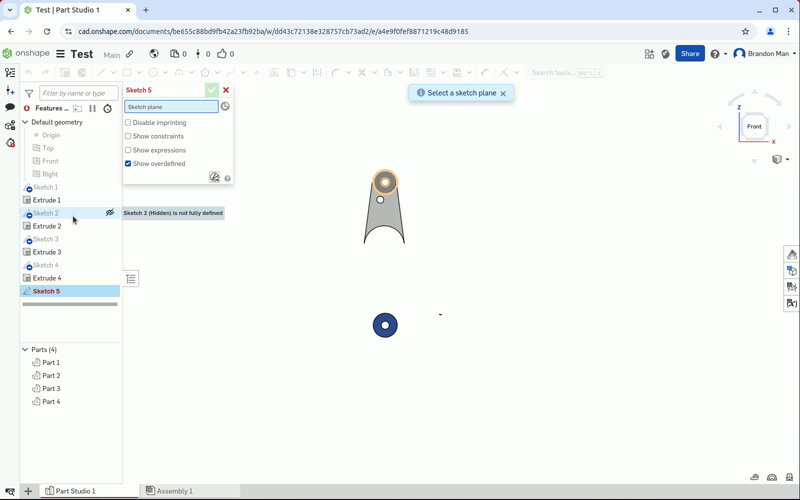
mouse_move(73, 163)
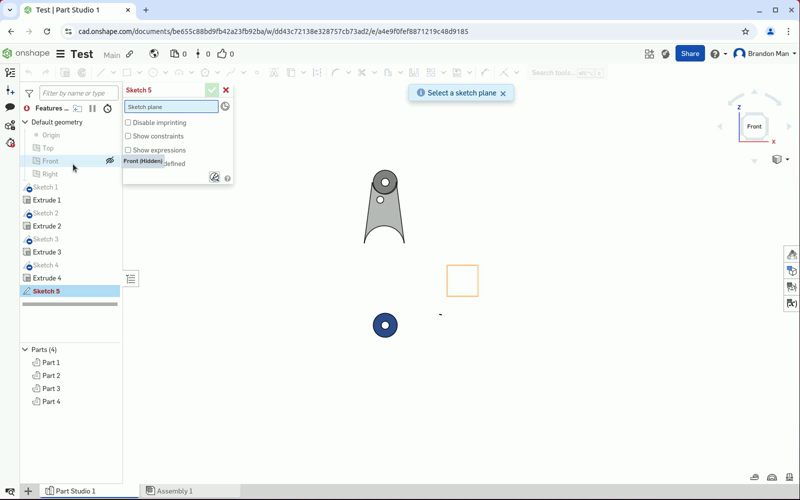
click(73, 163)
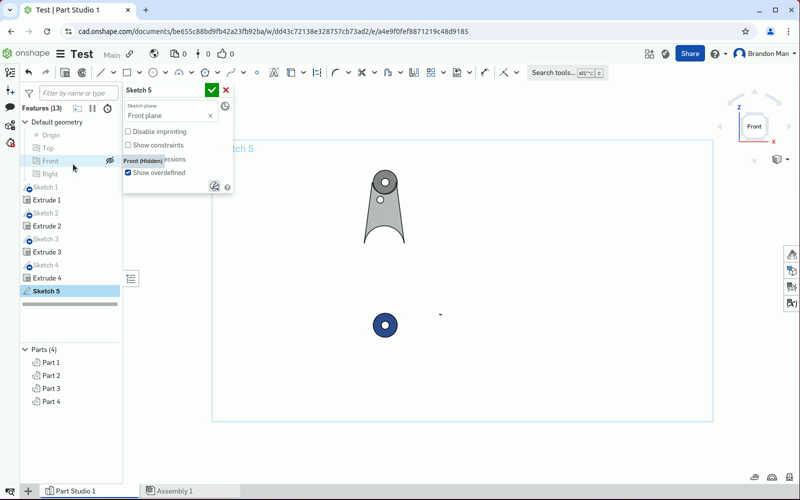
mouse_move(73, 352)
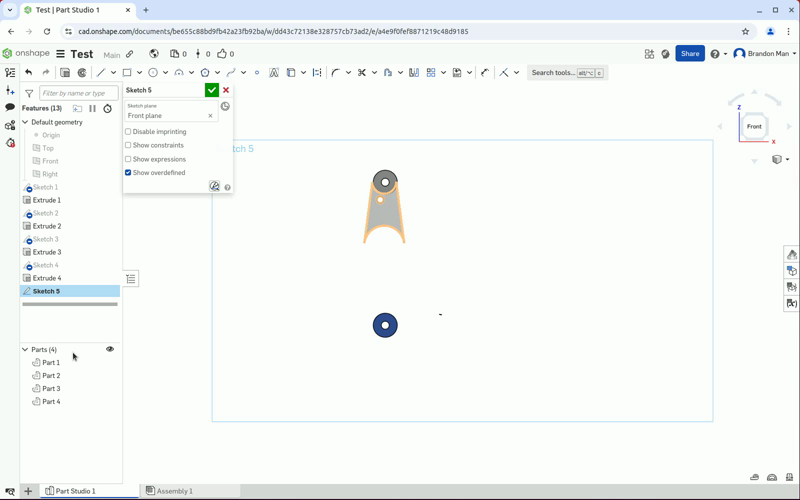
key(y)
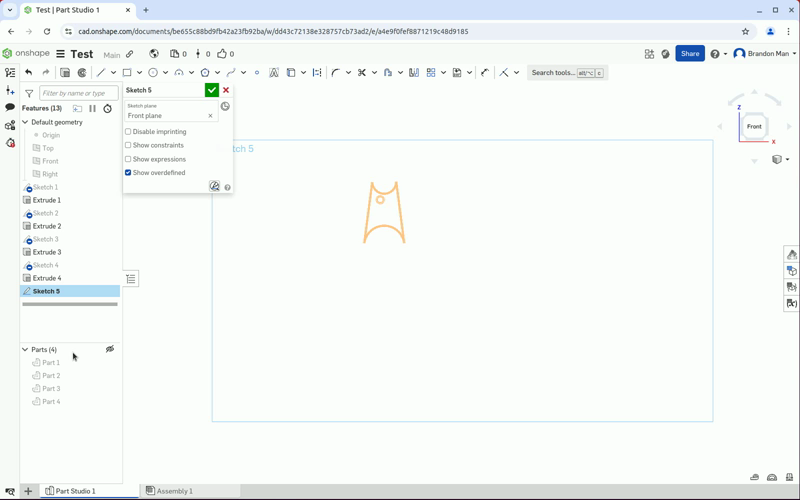
key(a)
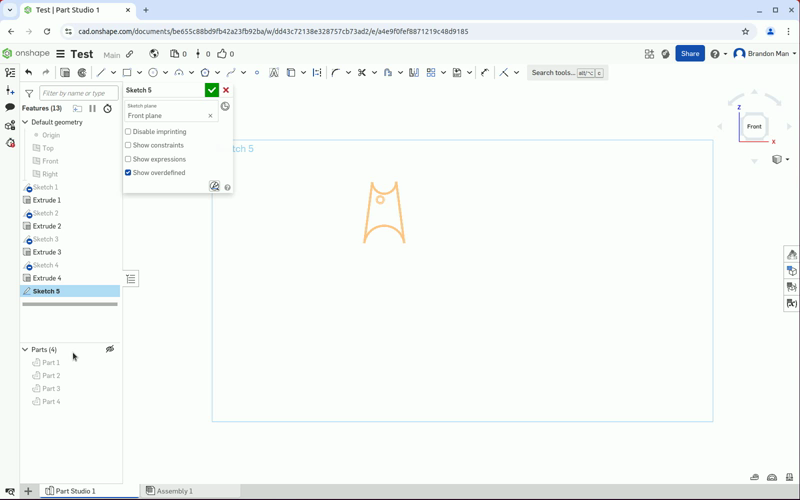
key_down(shift)
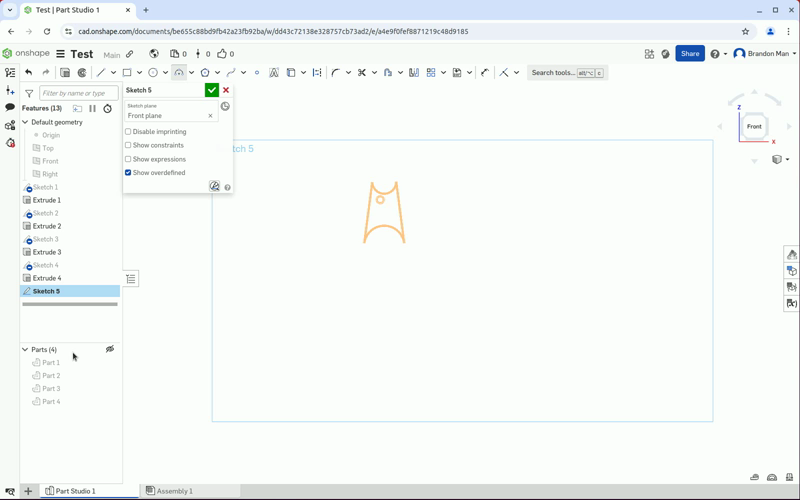
mouse_move(439, 314)
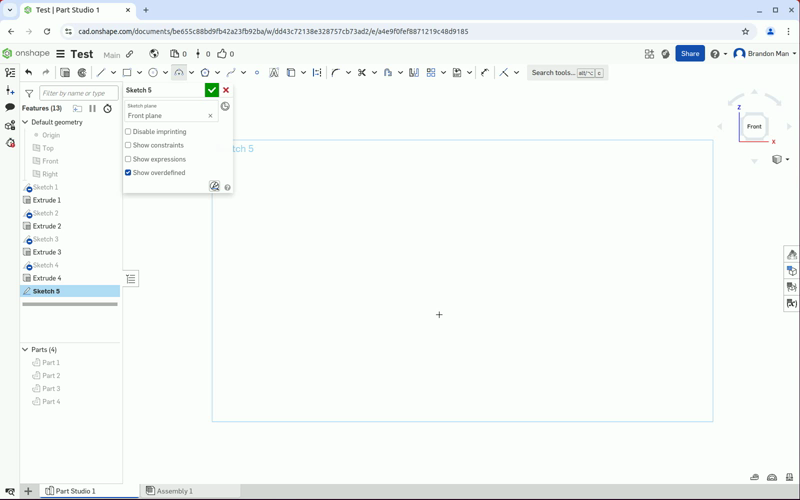
click(439, 314)
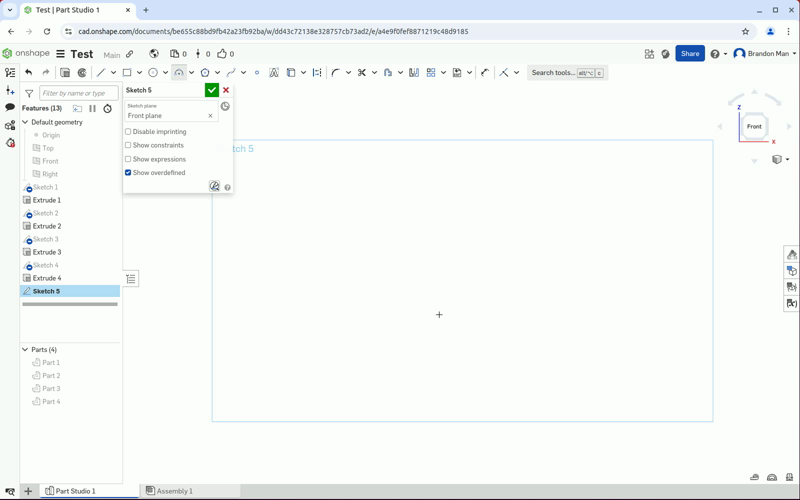
key_up(shift)
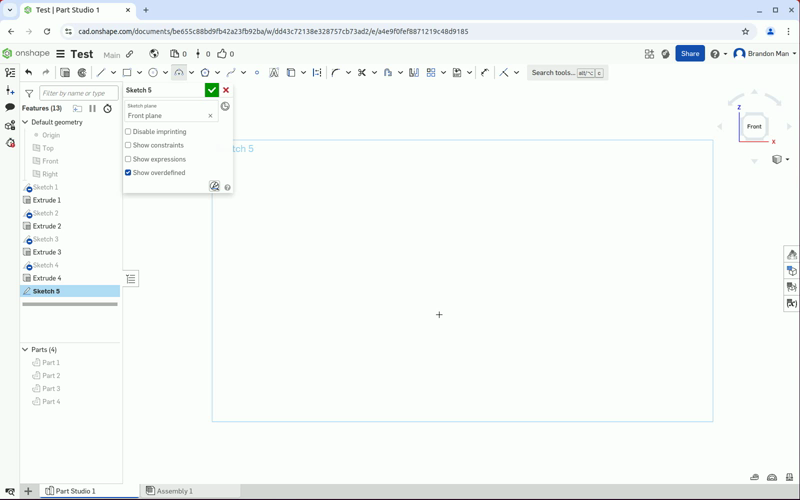
key_down(shift)
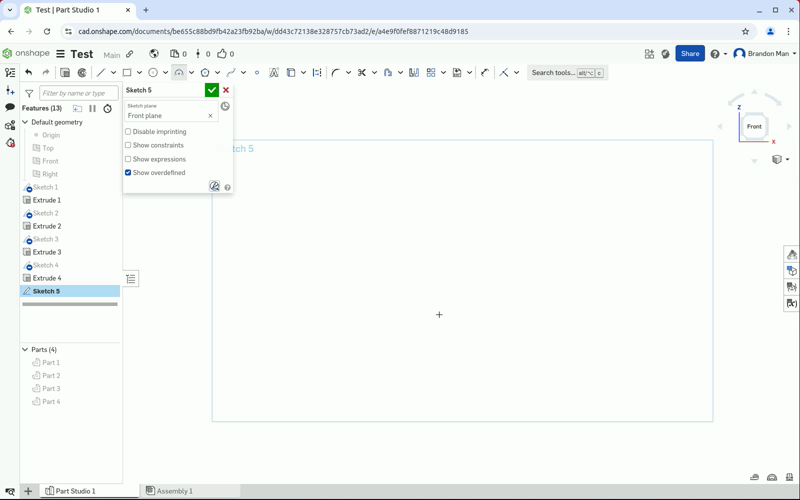
mouse_move(440, 314)
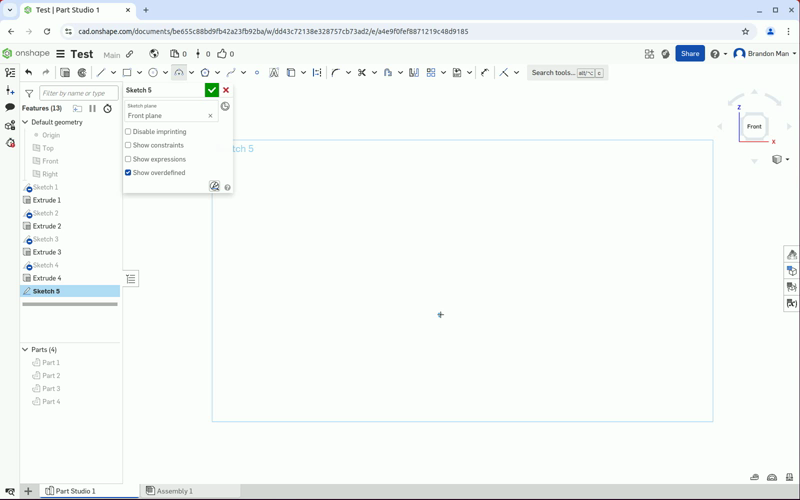
scroll(6)
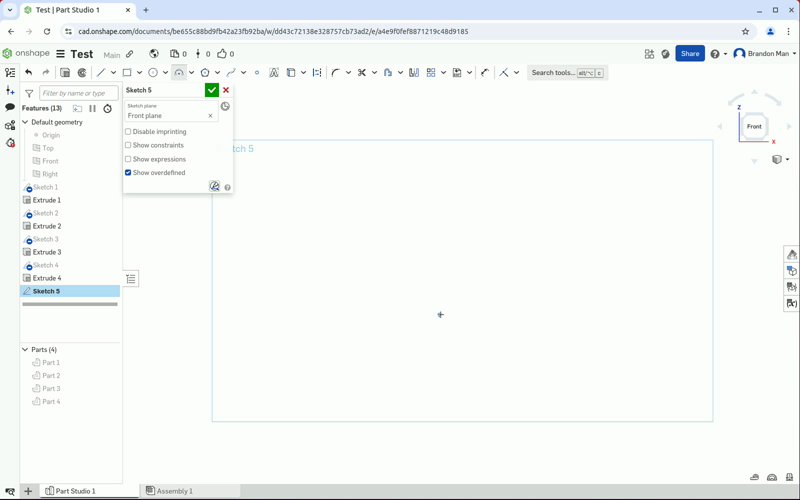
scroll(6)
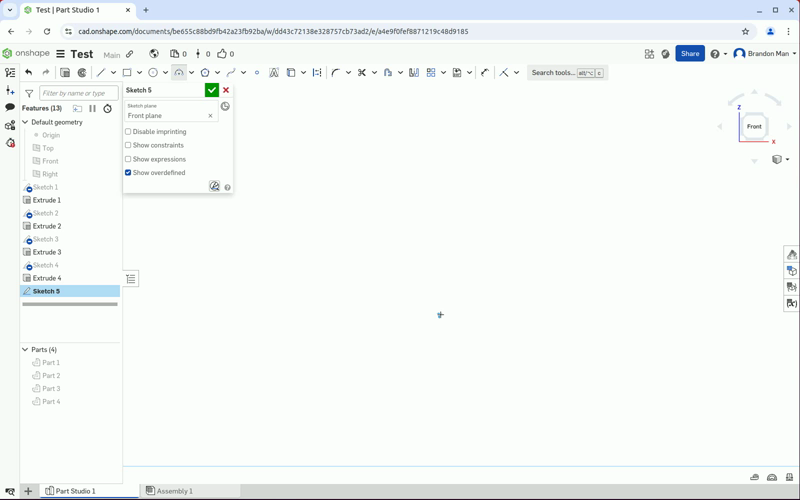
scroll(6)
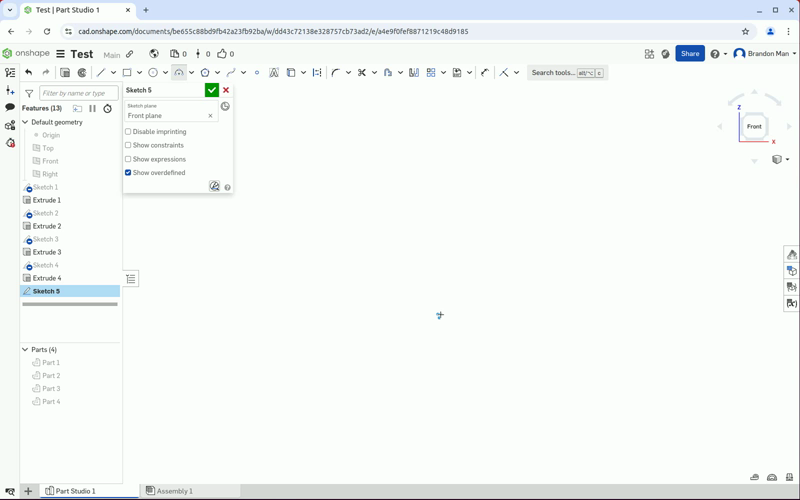
scroll(6)
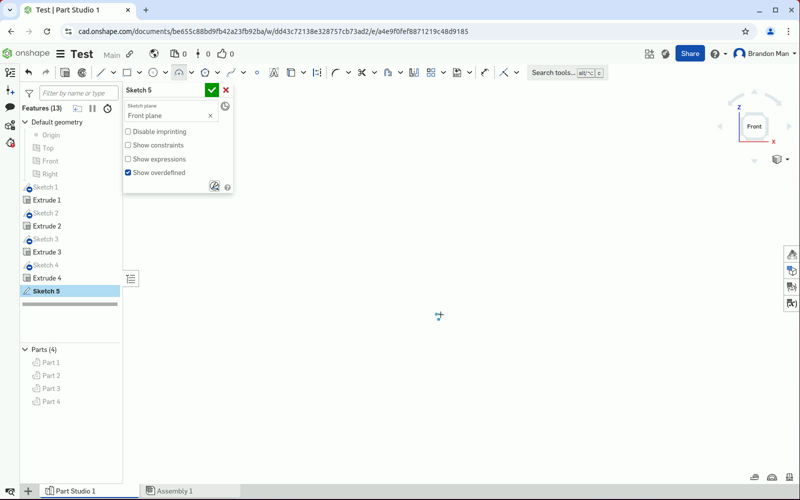
scroll(6)
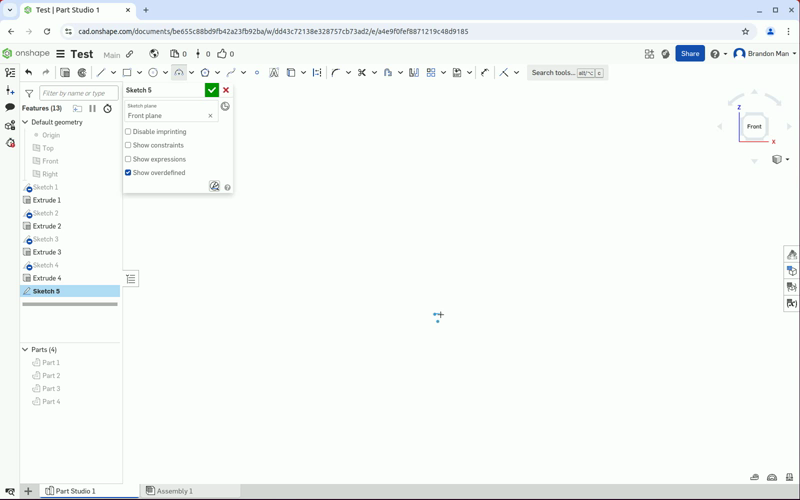
scroll(6)
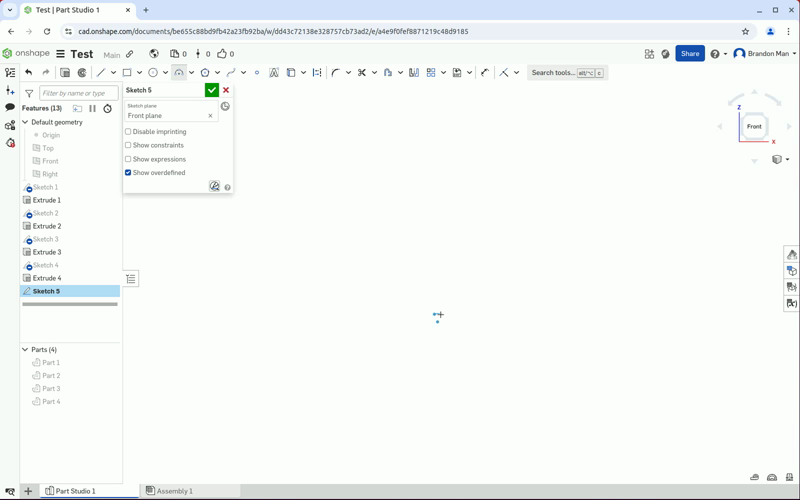
scroll(6)
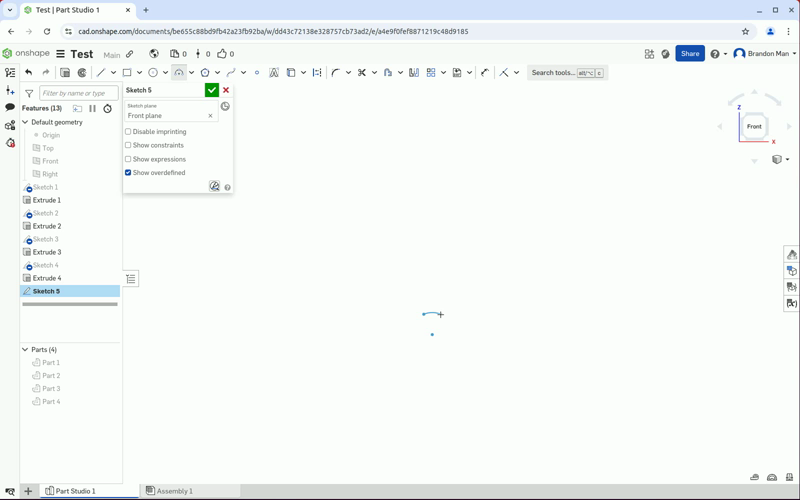
click(440, 314)
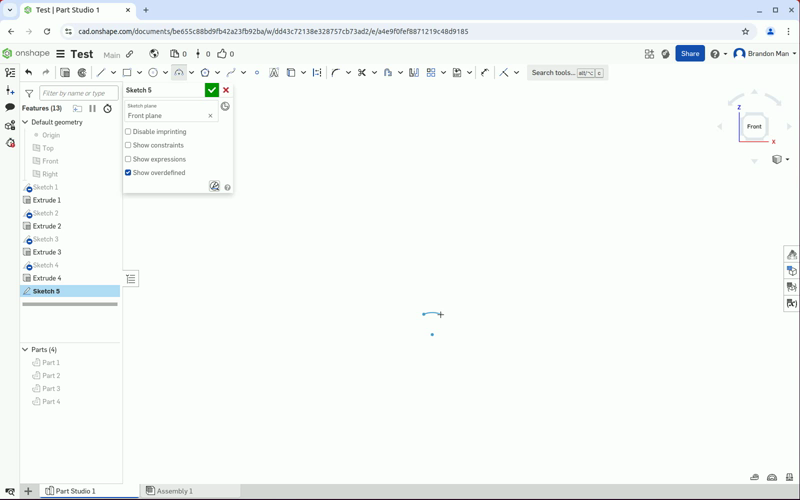
scroll(-6)
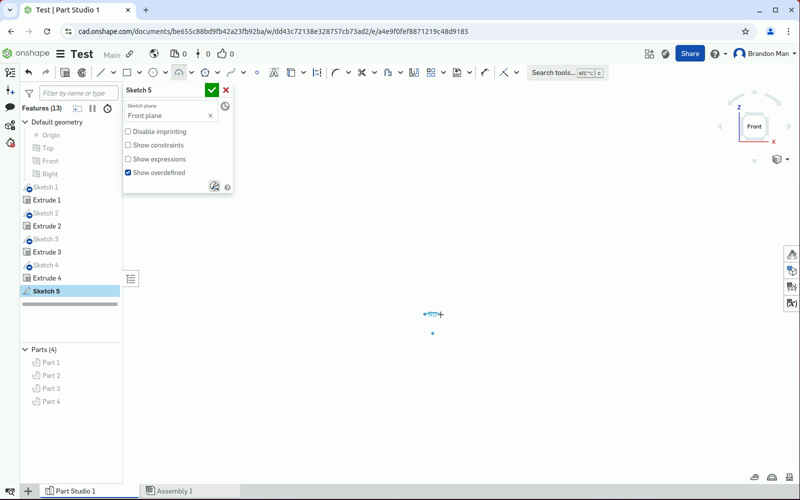
scroll(-6)
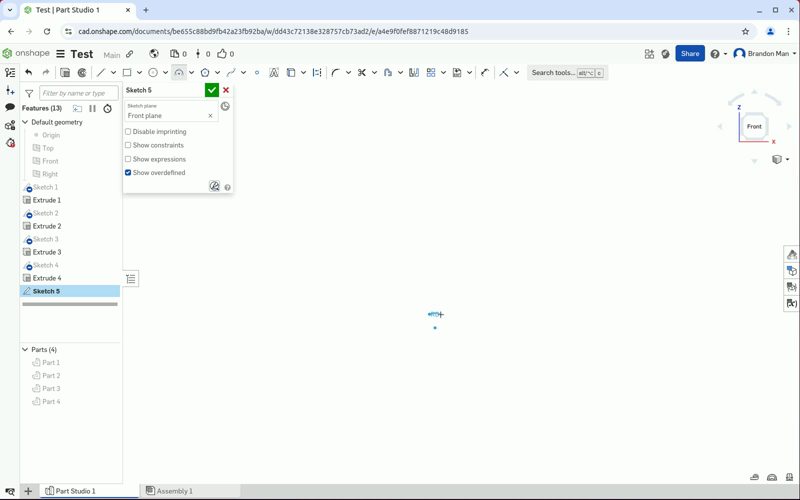
scroll(-6)
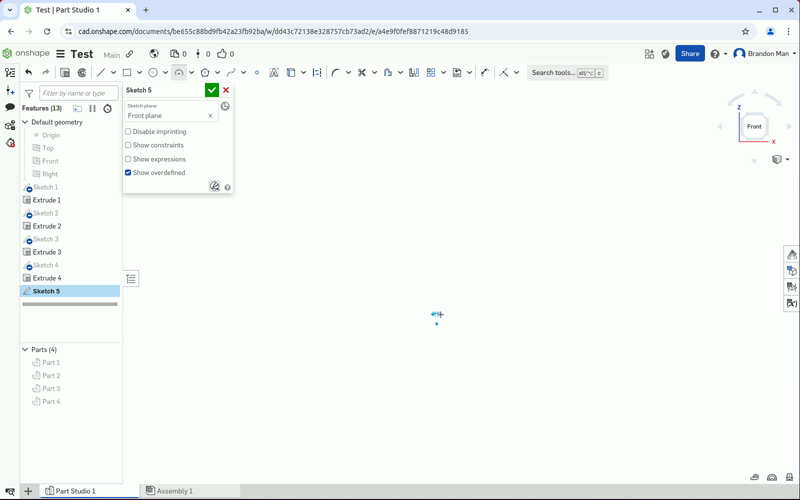
scroll(-6)
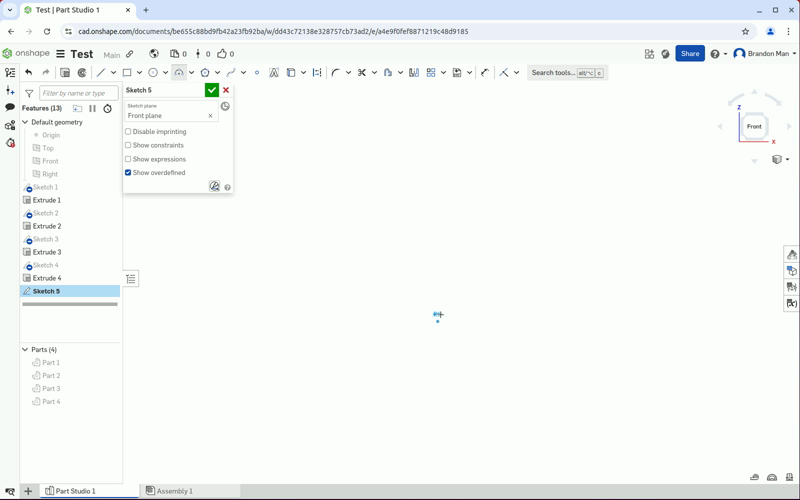
scroll(-6)
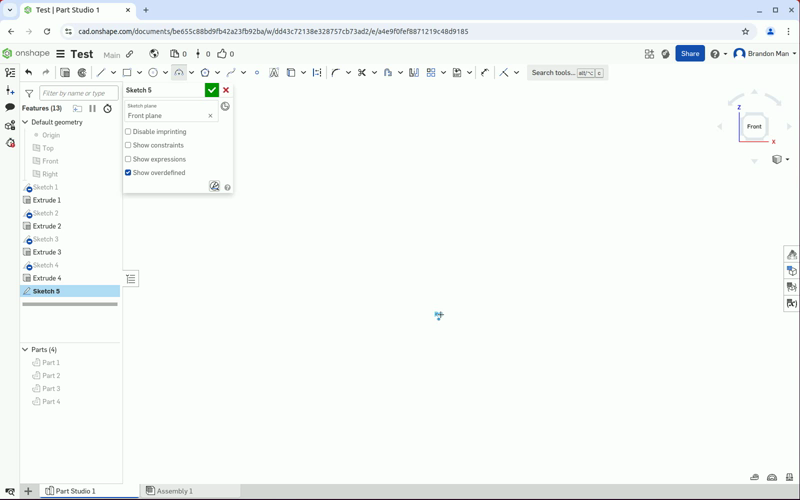
scroll(-6)
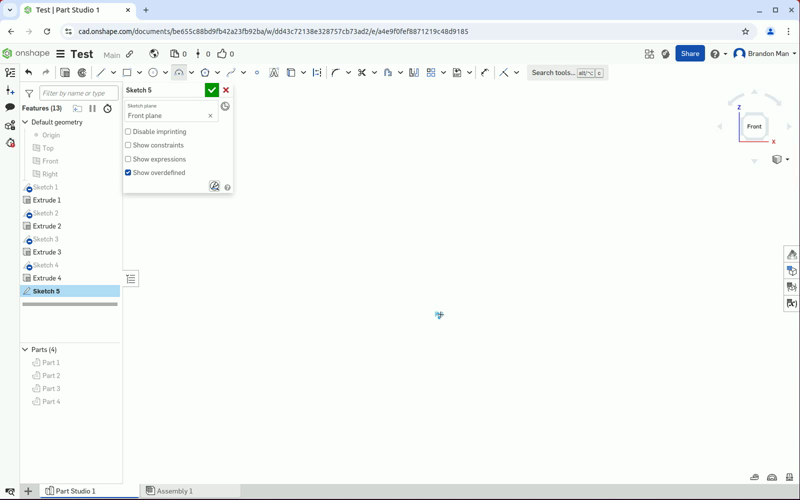
scroll(-6)
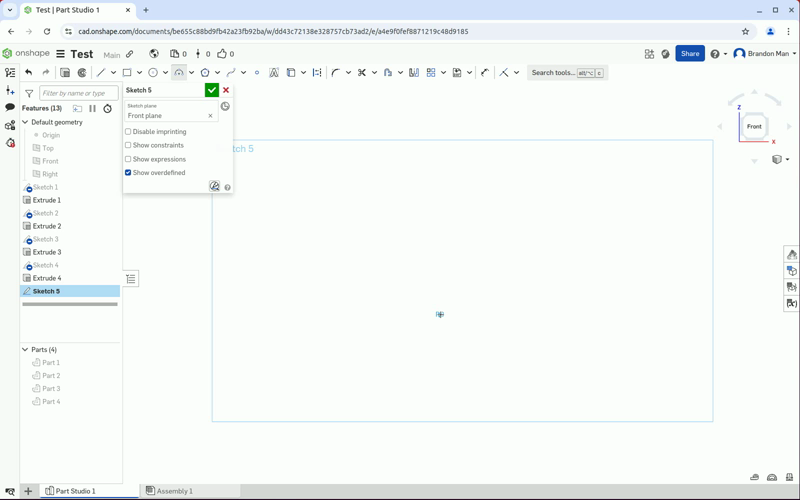
mouse_move(440, 336)
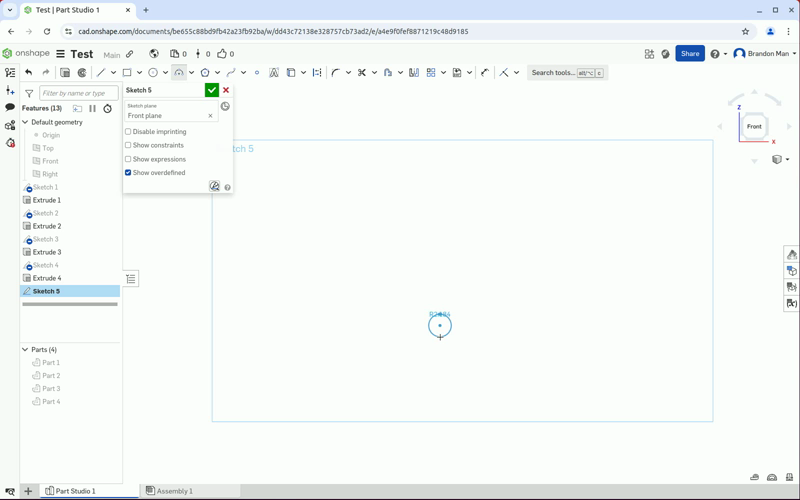
scroll(6)
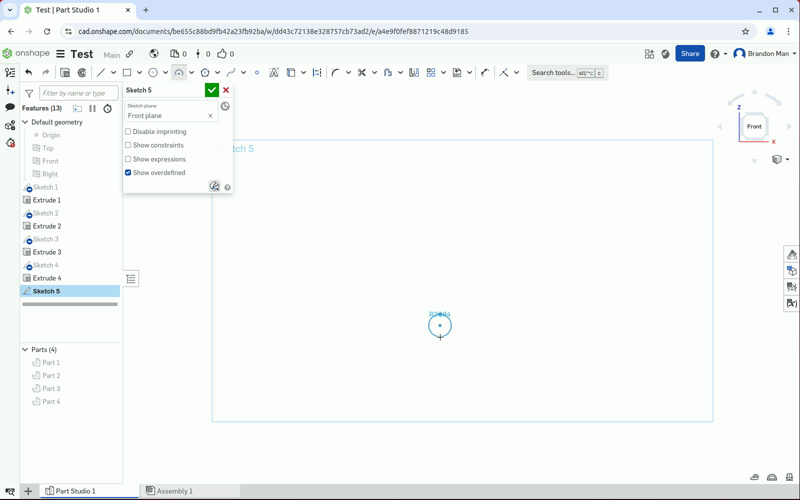
scroll(6)
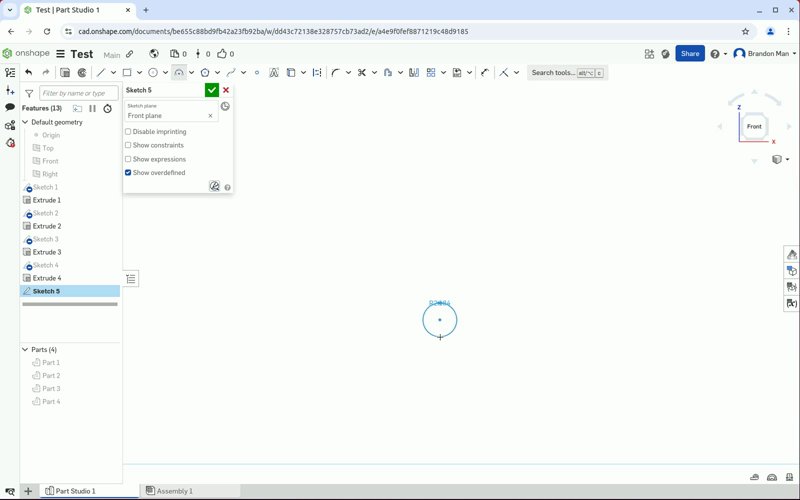
scroll(6)
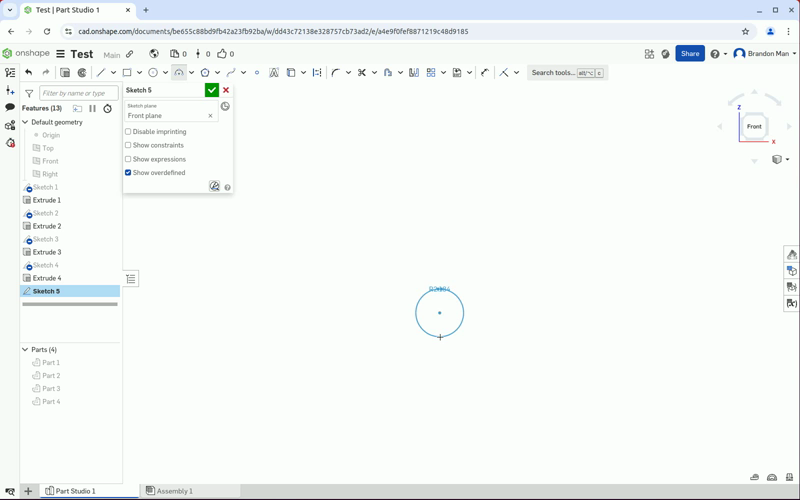
scroll(6)
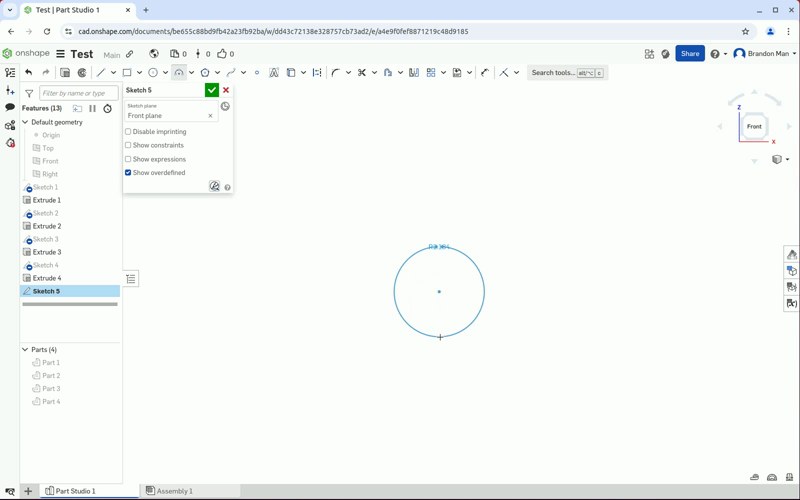
scroll(6)
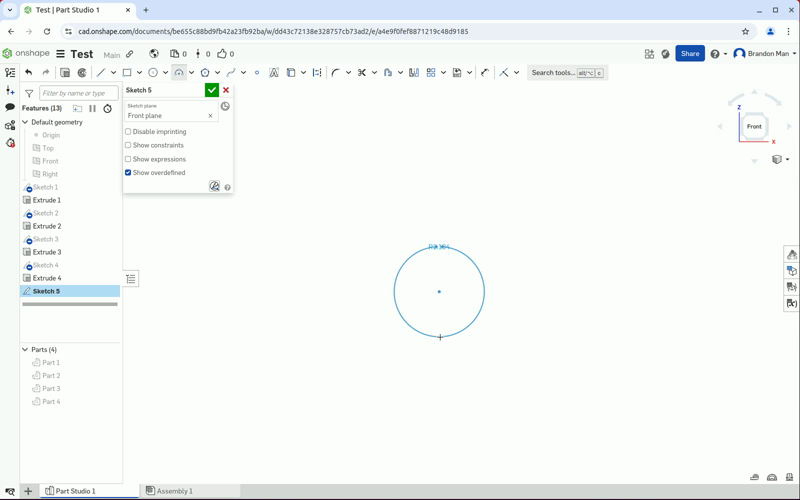
scroll(6)
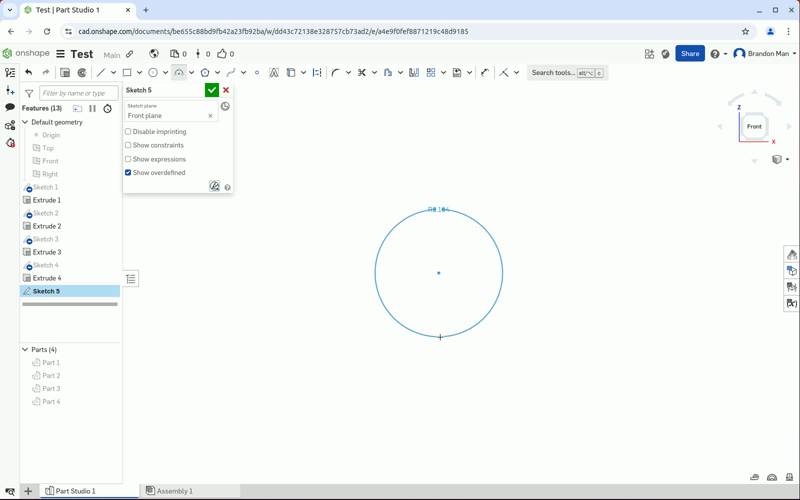
scroll(6)
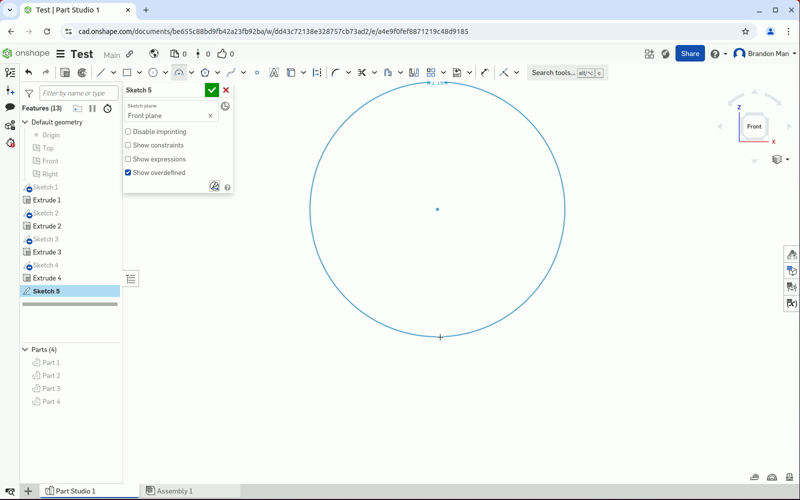
click(440, 336)
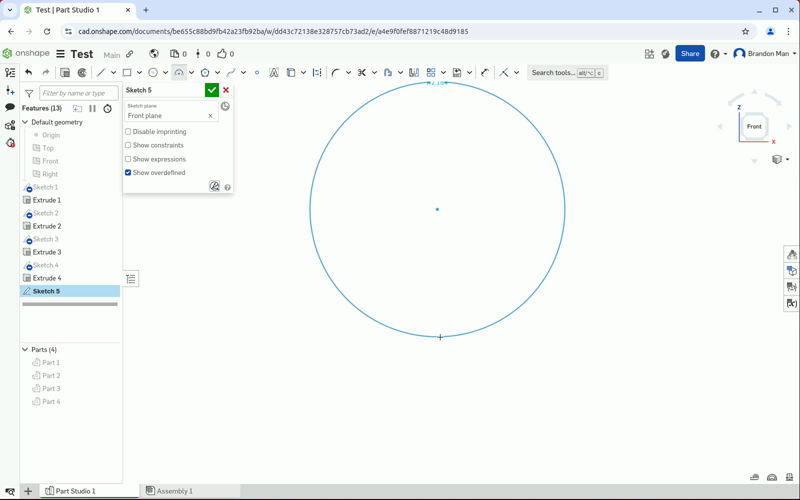
scroll(-6)
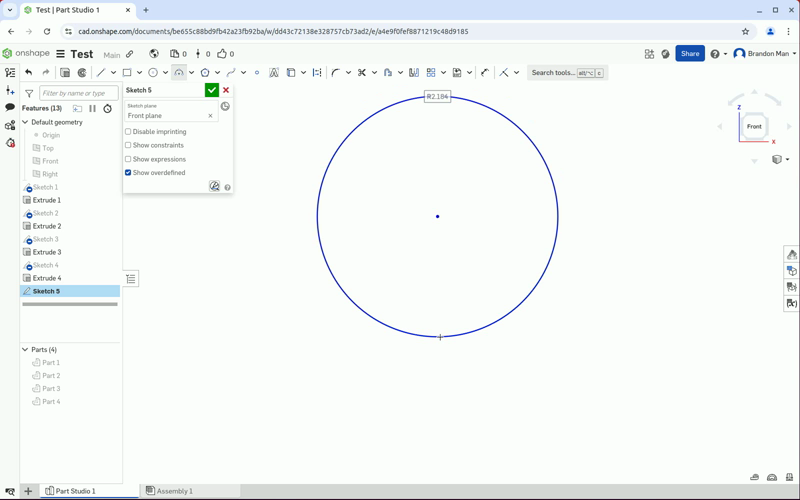
scroll(-6)
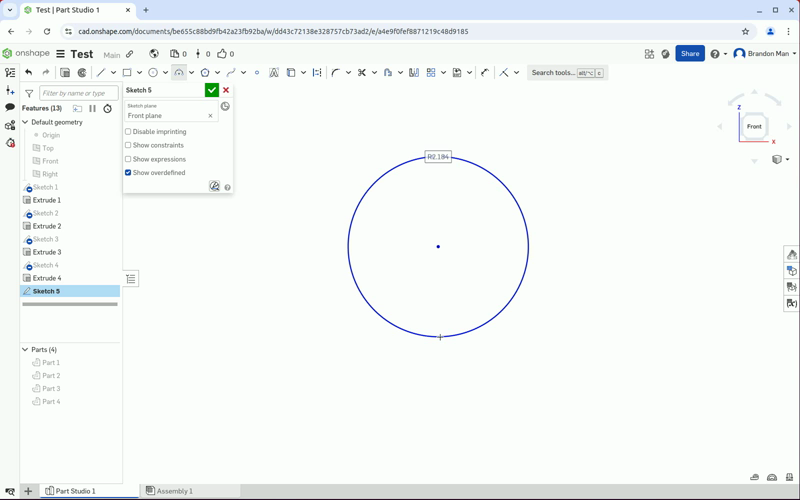
scroll(-6)
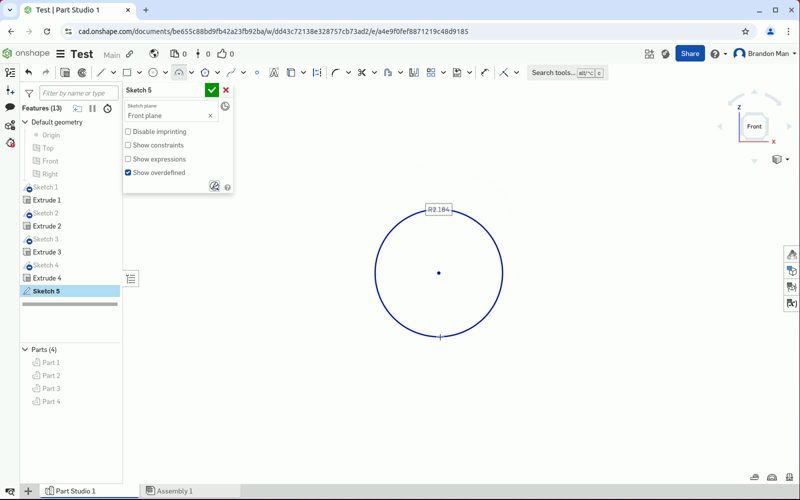
scroll(-6)
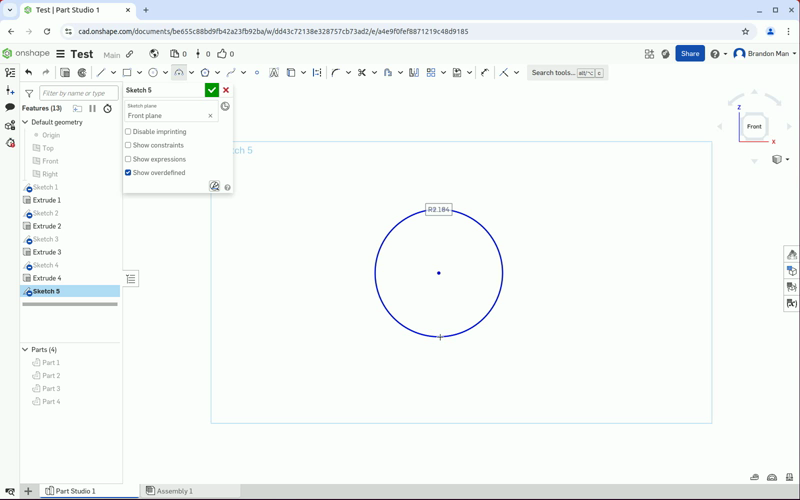
scroll(-6)
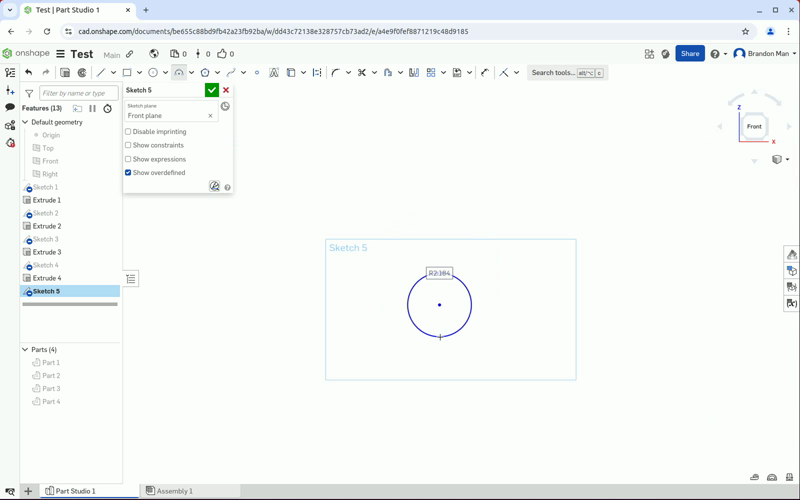
scroll(-6)
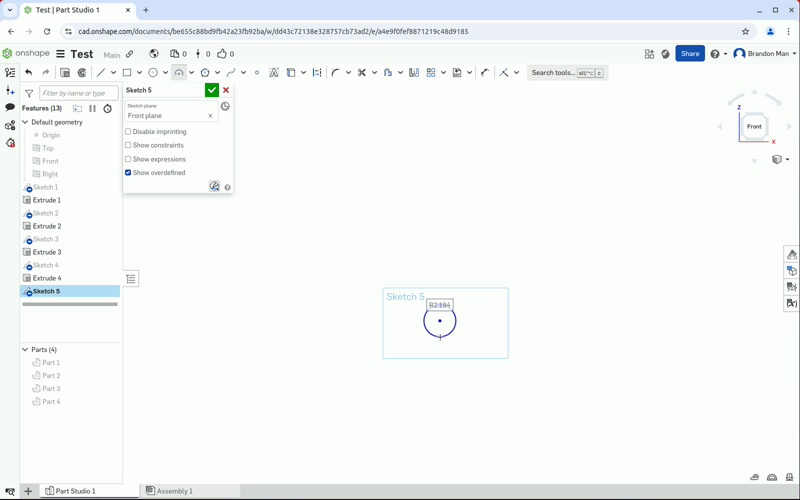
scroll(-6)
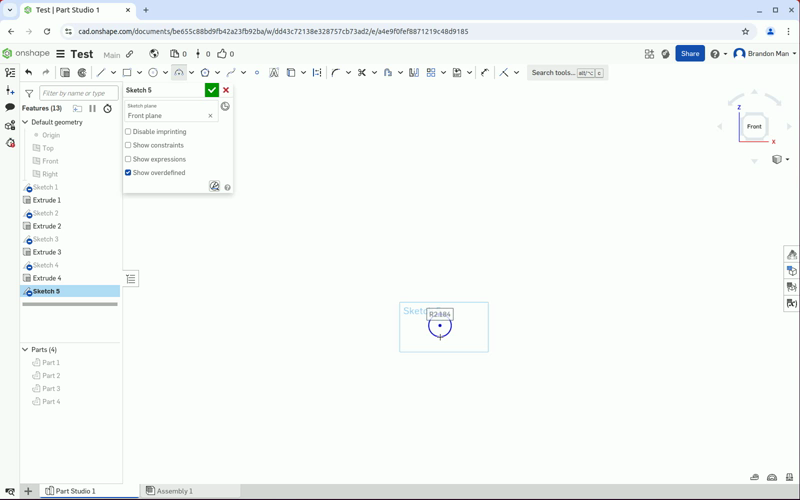
key_up(shift)
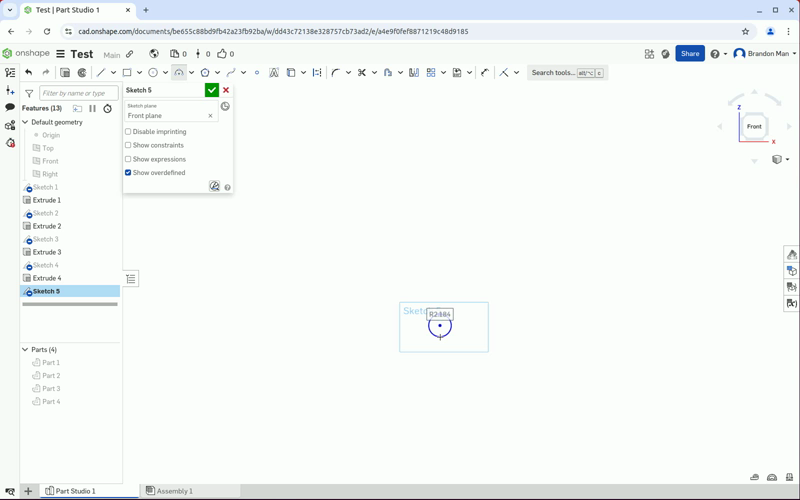
key(esc)
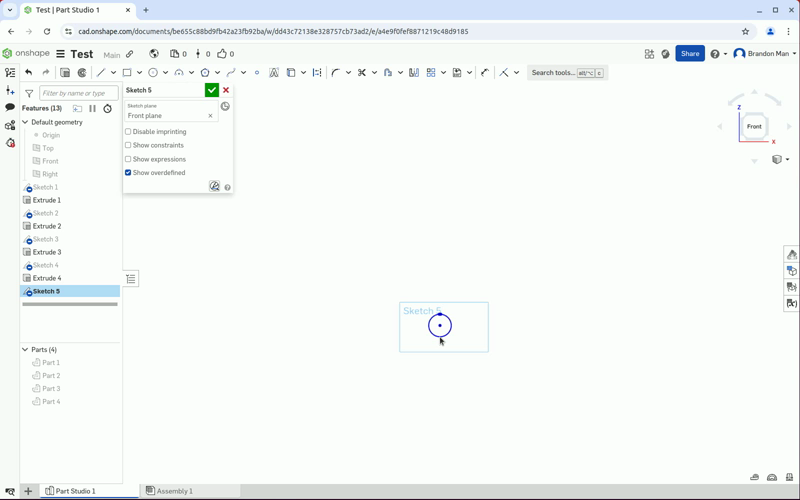
key(l)
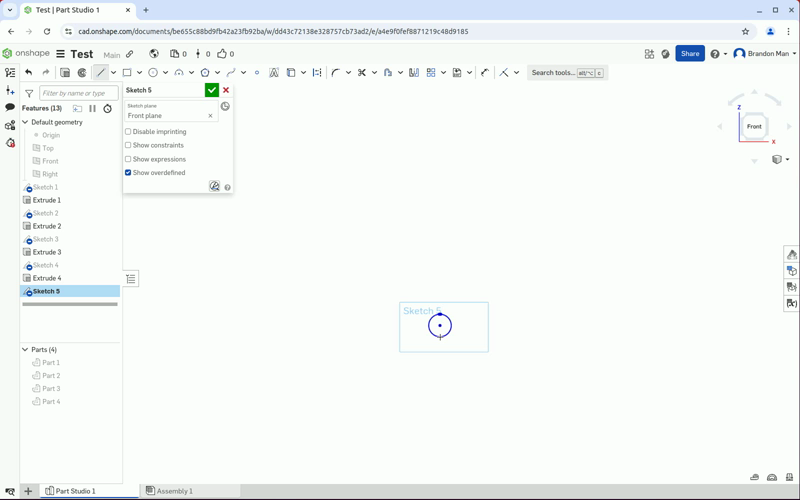
mouse_move(440, 314)
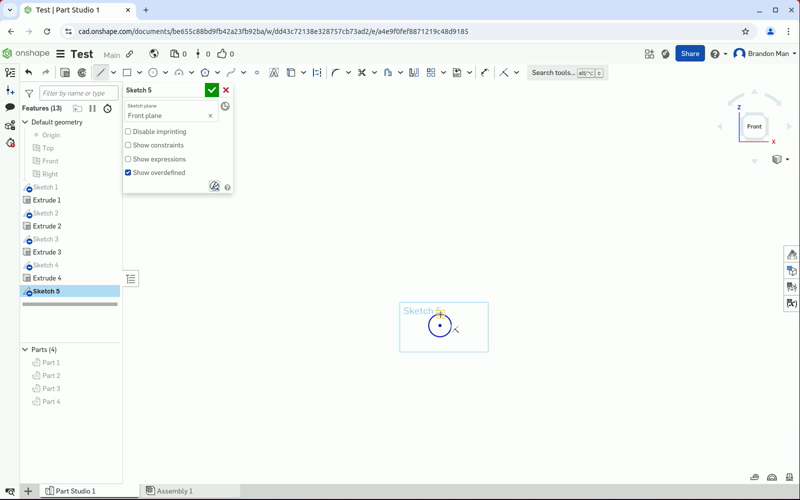
scroll(6)
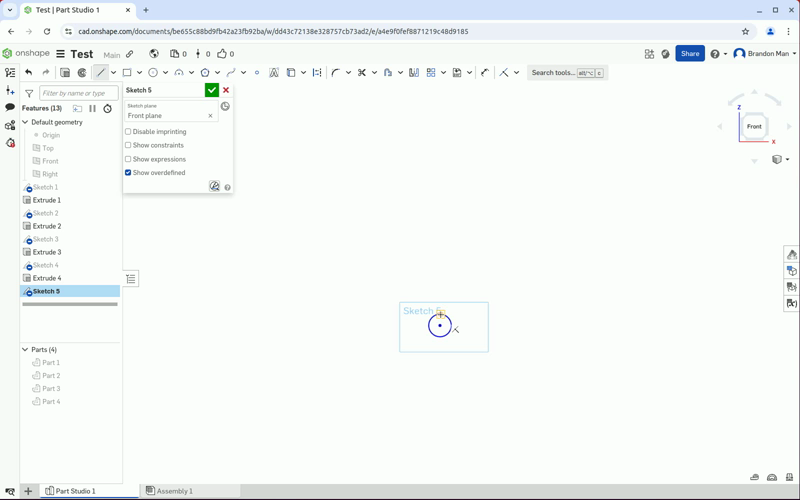
scroll(6)
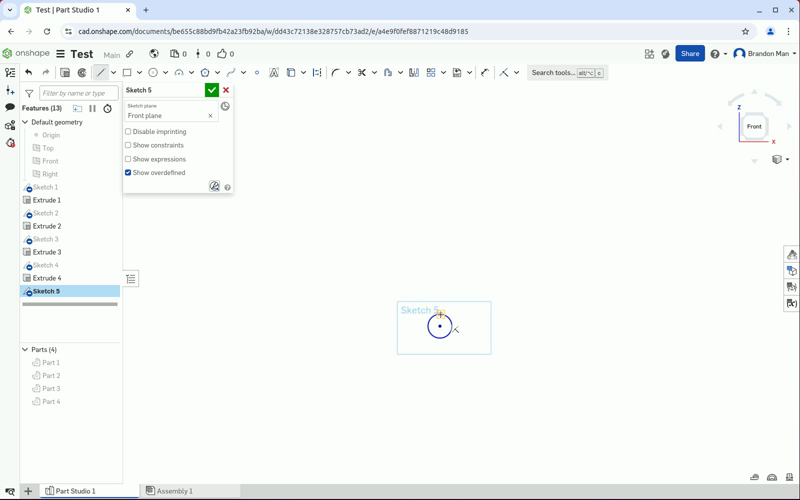
scroll(6)
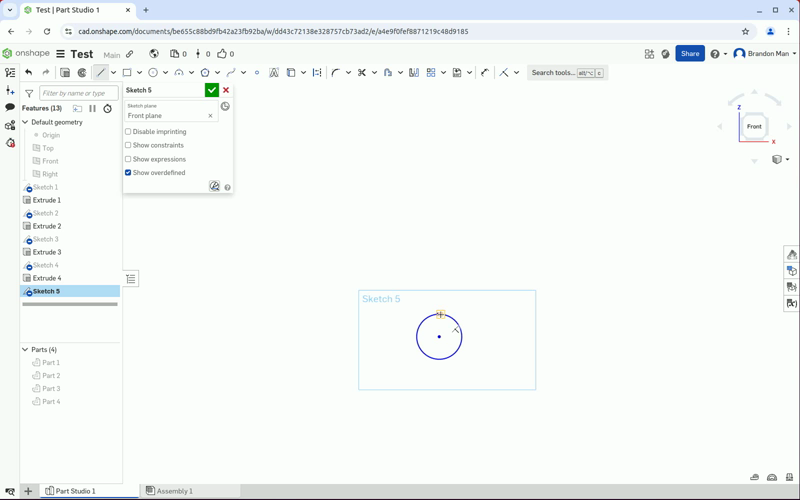
scroll(6)
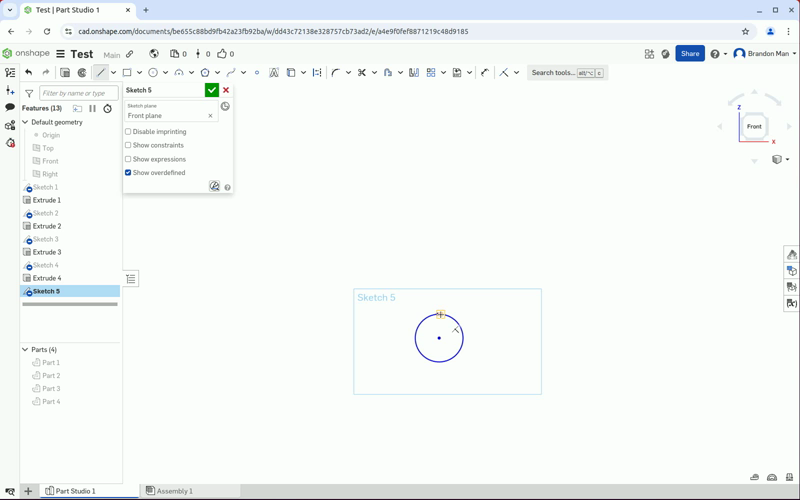
scroll(6)
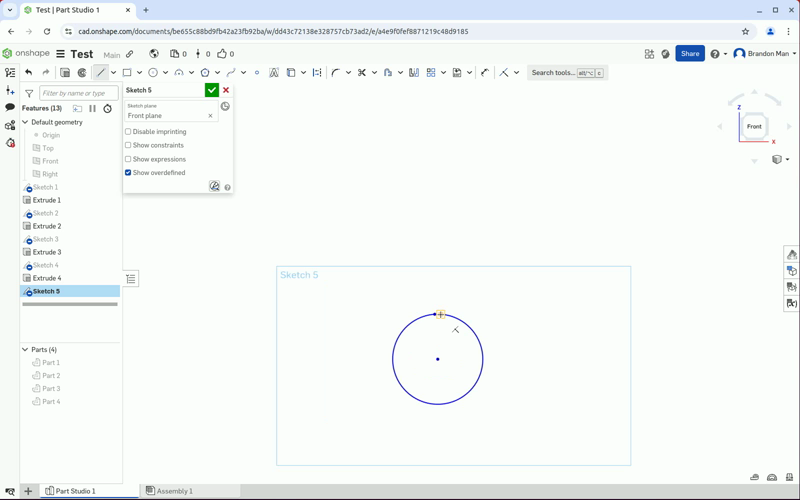
scroll(6)
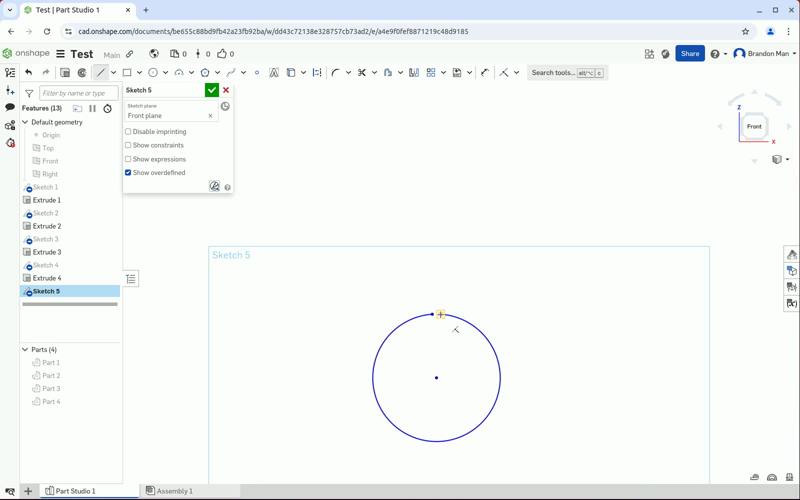
scroll(6)
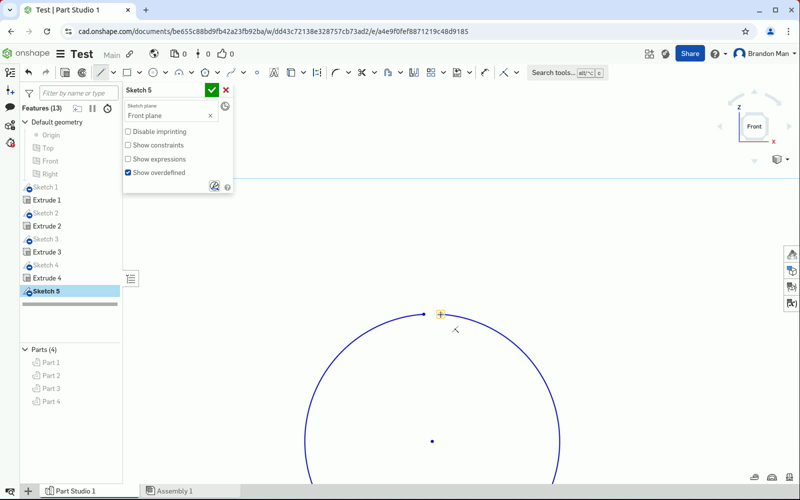
click(440, 314)
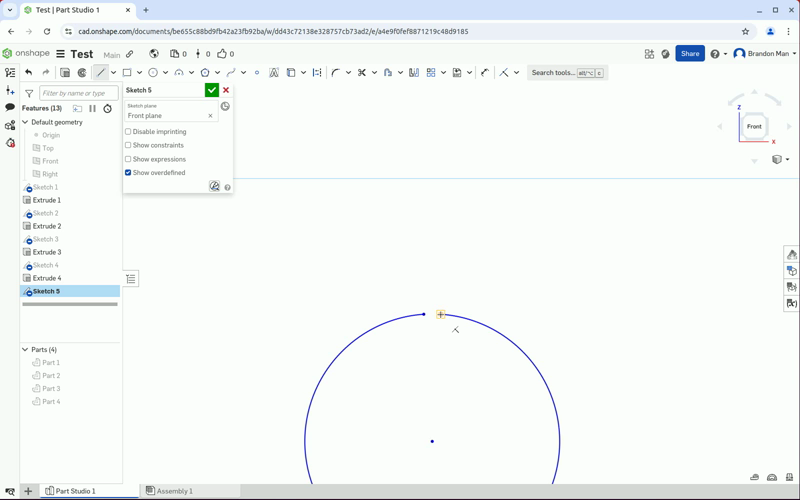
scroll(-6)
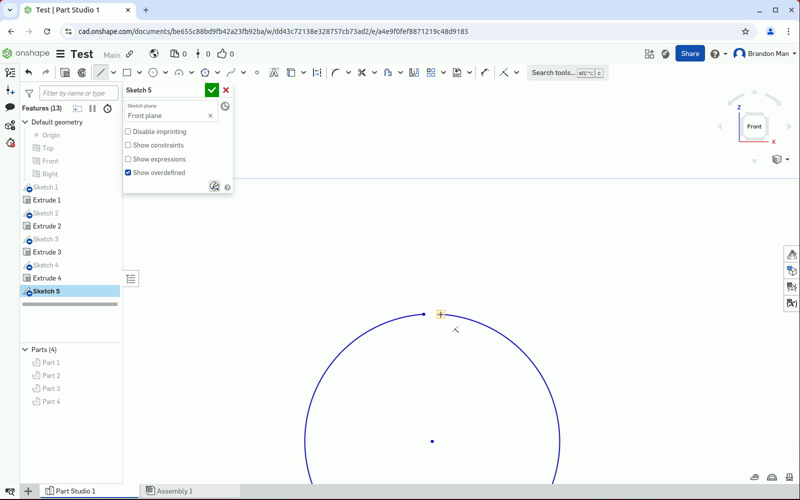
scroll(-6)
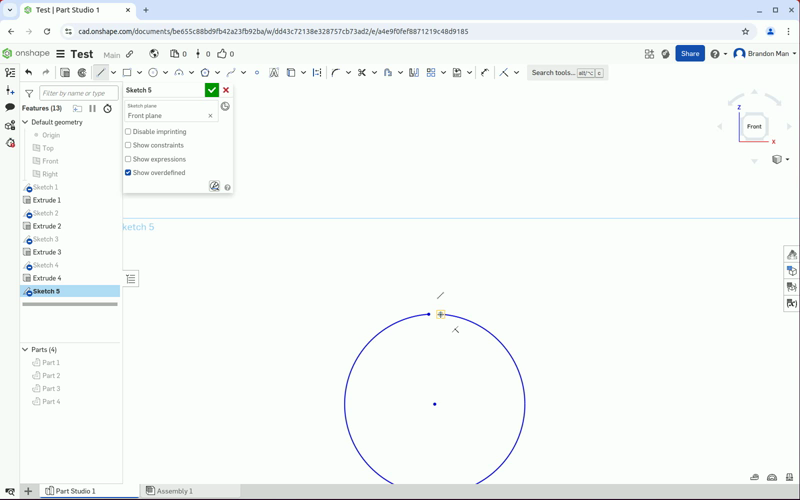
scroll(-6)
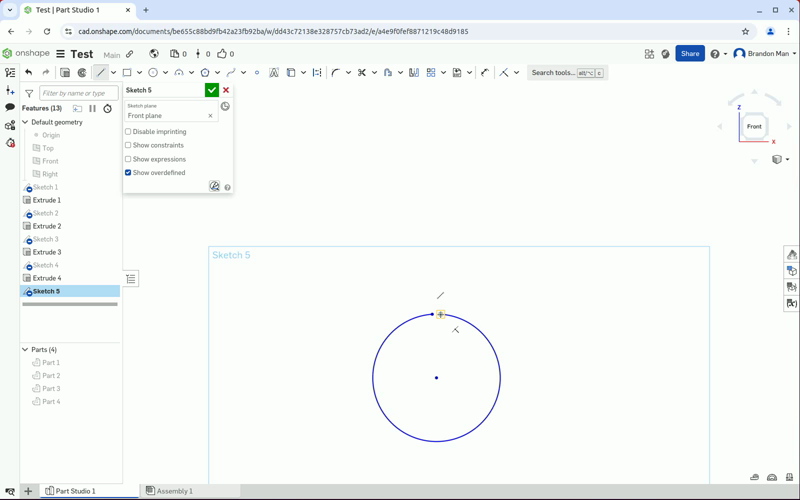
scroll(-6)
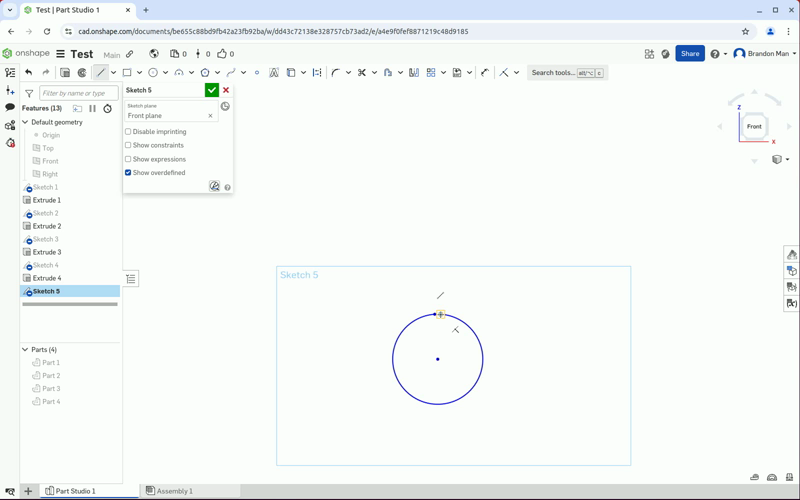
scroll(-6)
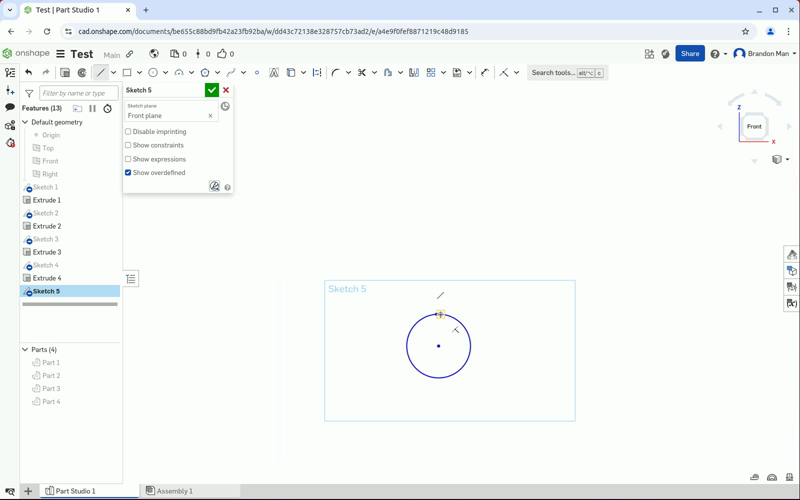
scroll(-6)
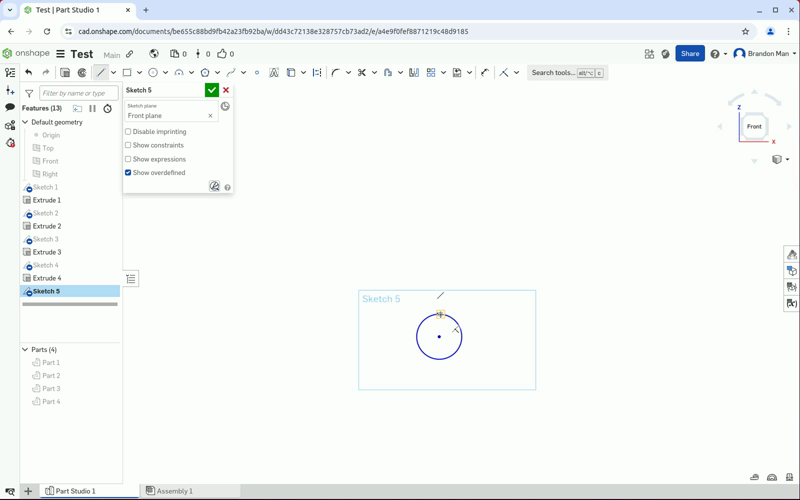
scroll(-6)
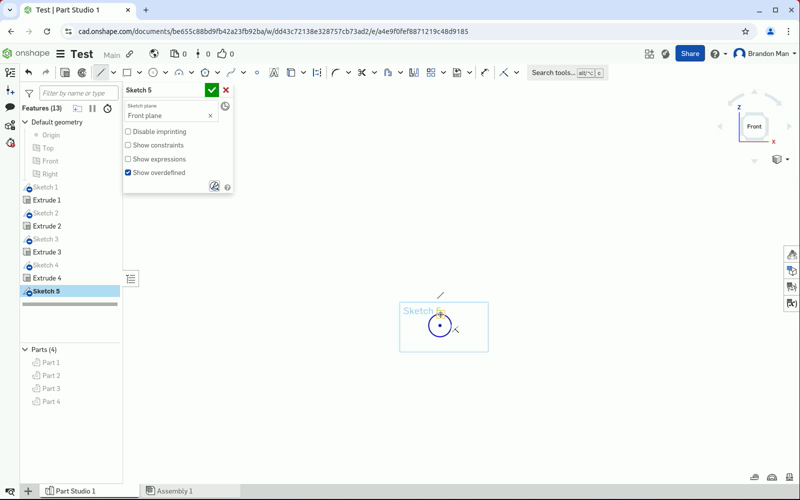
mouse_move(470, 314)
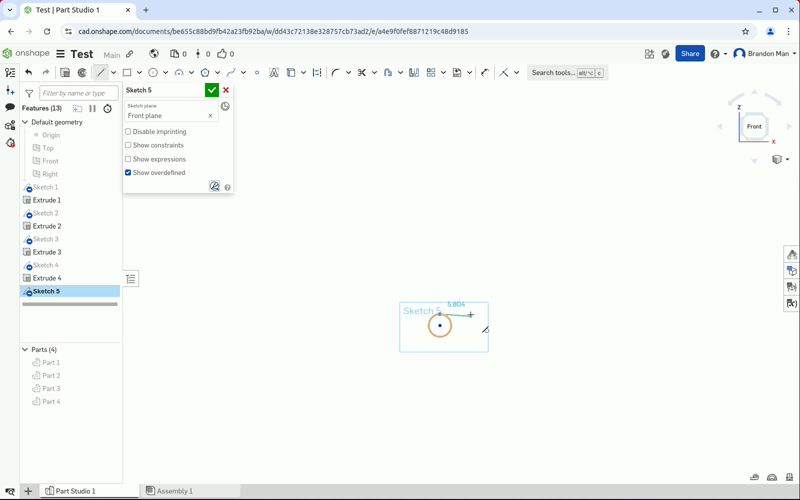
key_down(shift)
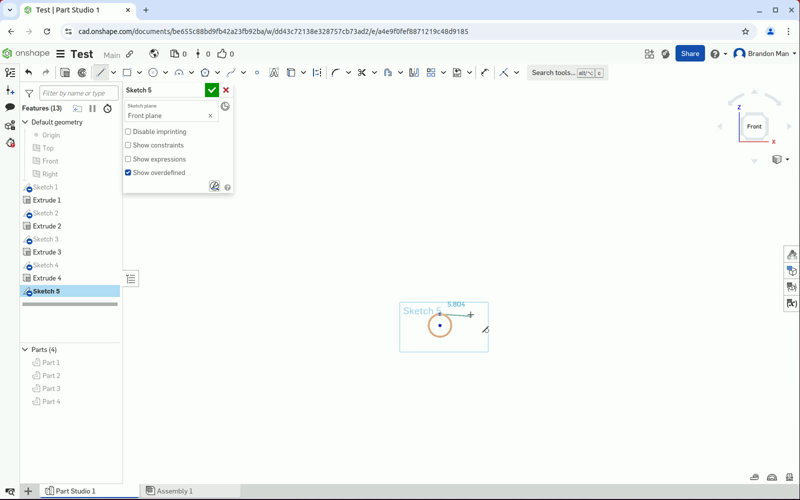
mouse_move(439, 314)
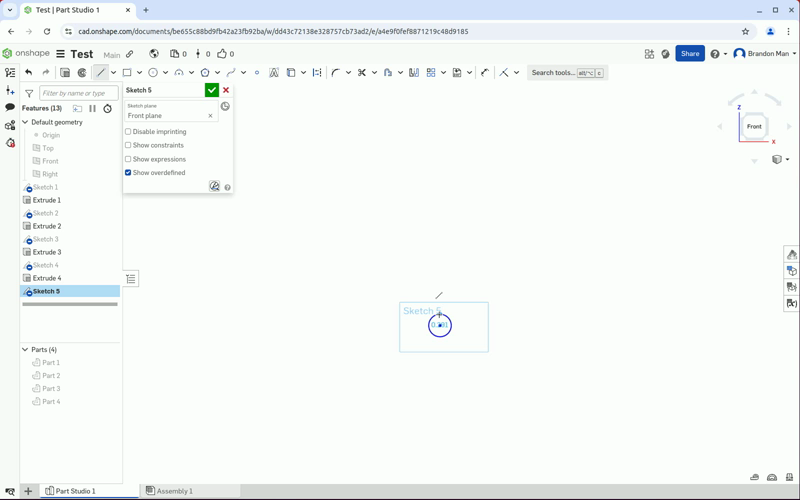
scroll(6)
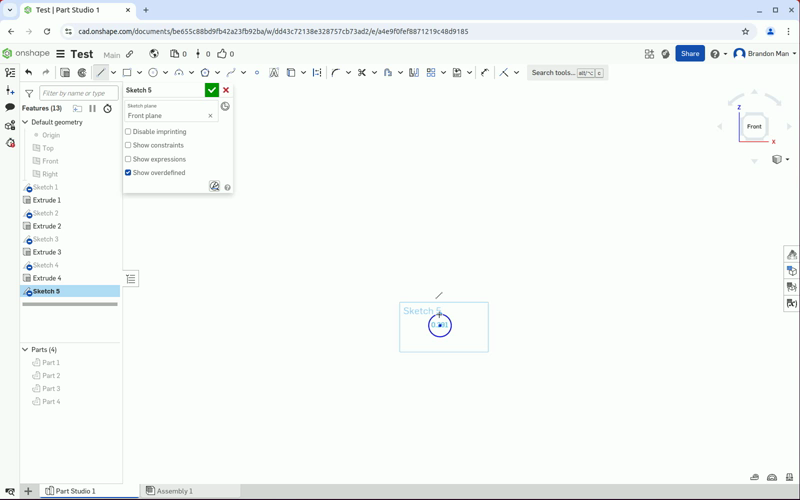
scroll(6)
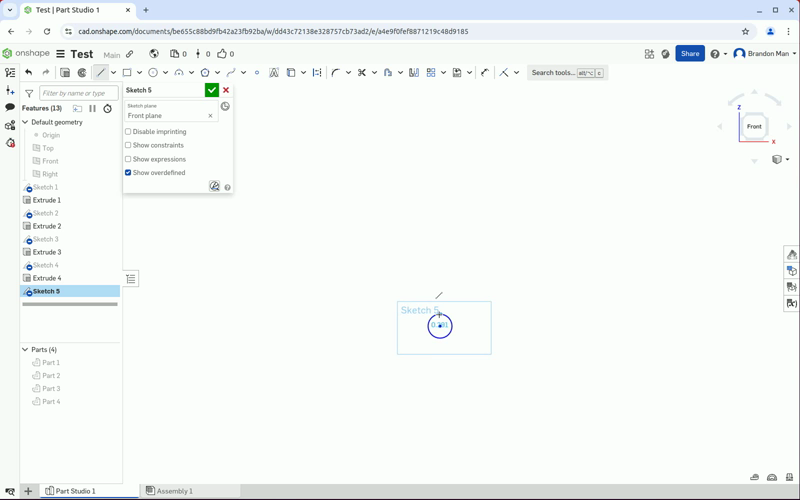
scroll(6)
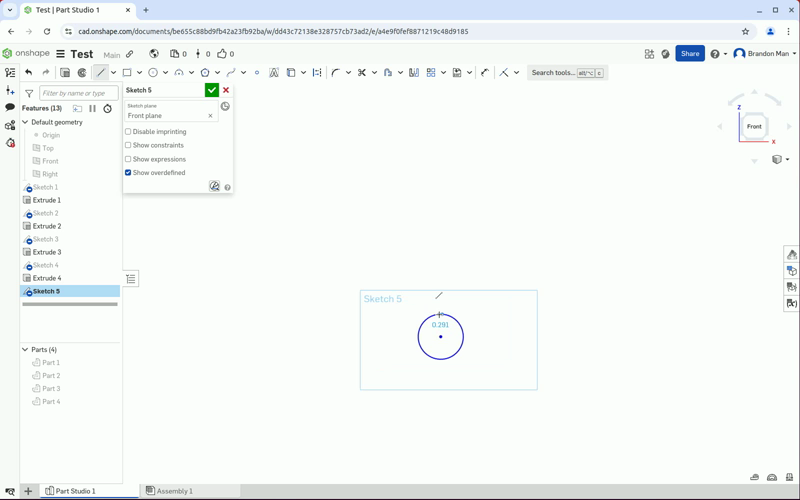
scroll(6)
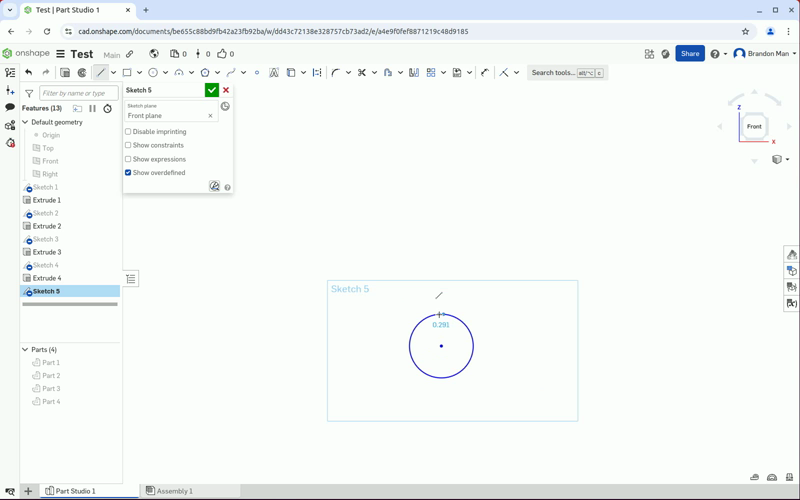
scroll(6)
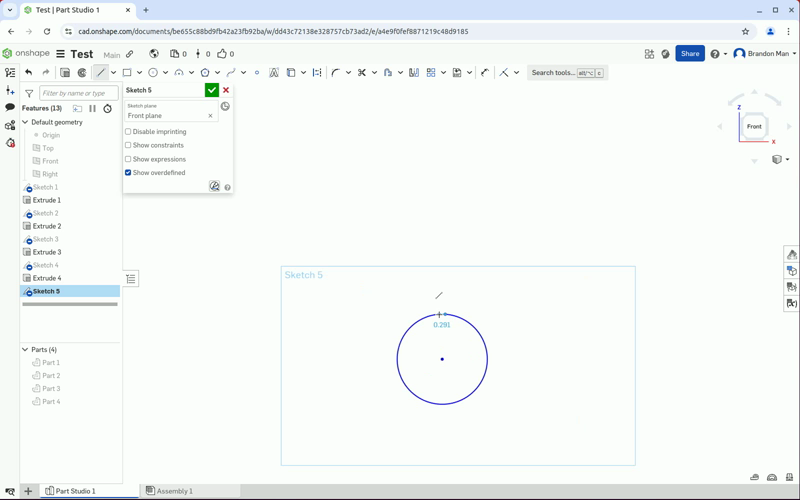
scroll(6)
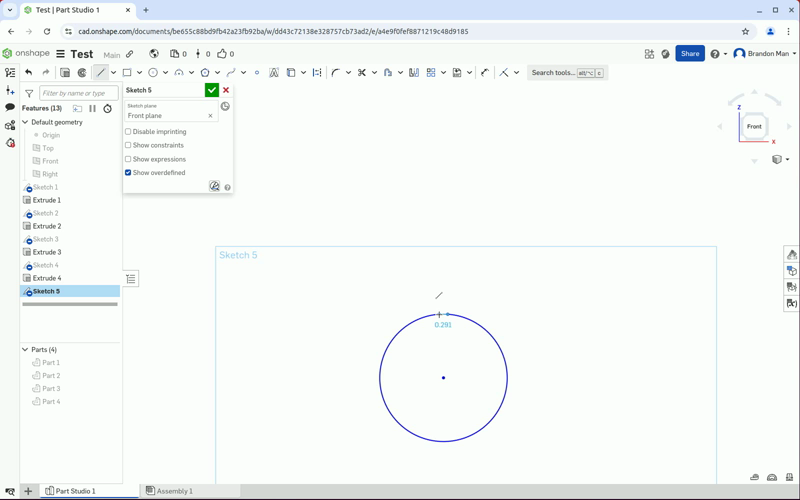
scroll(6)
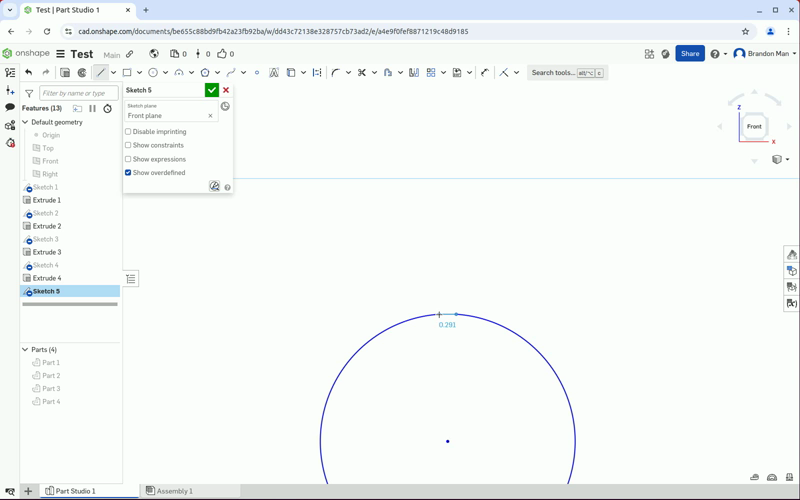
key_up(shift)
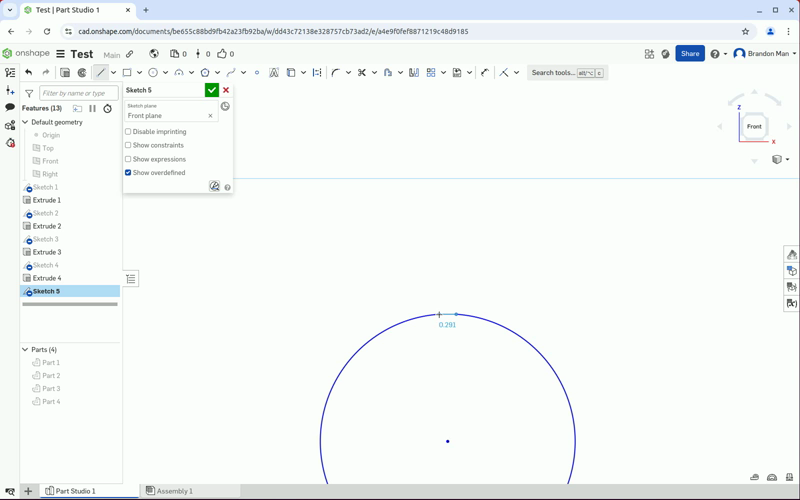
click(439, 314)
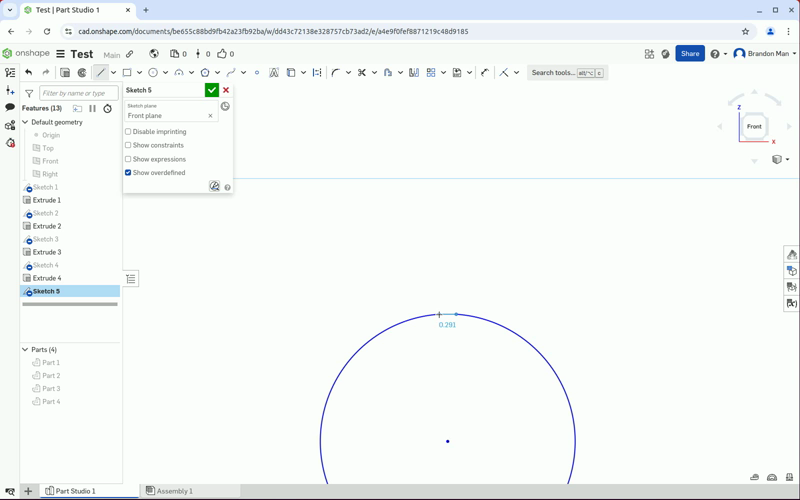
scroll(-6)
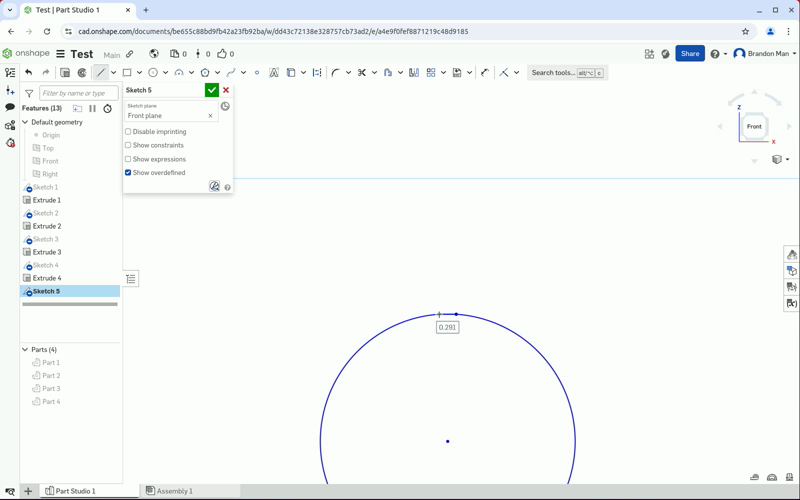
scroll(-6)
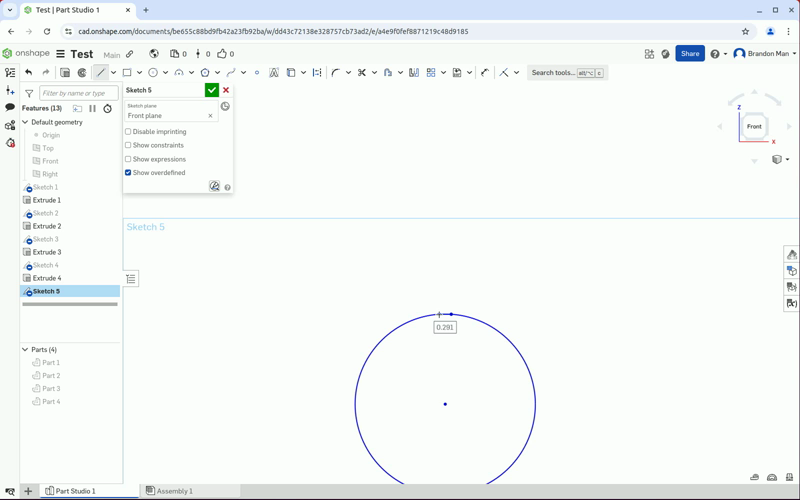
scroll(-6)
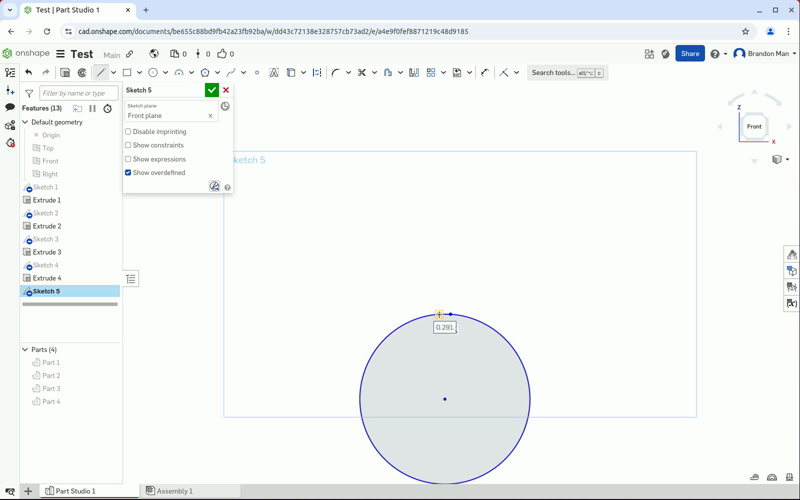
scroll(-6)
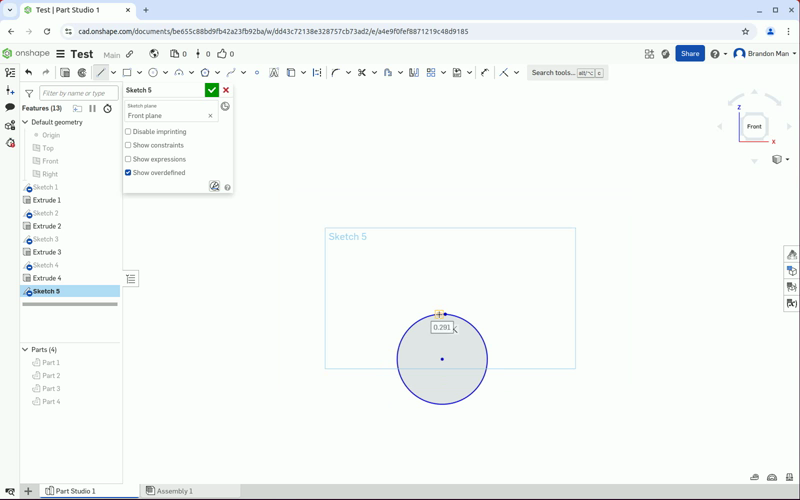
scroll(-6)
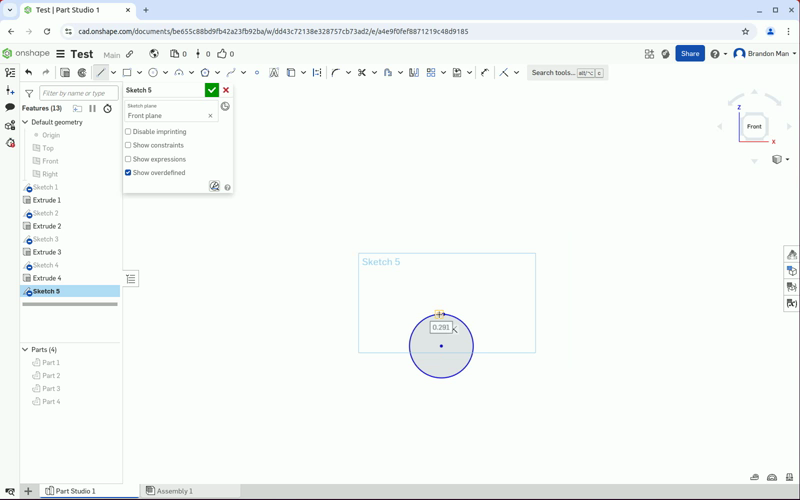
scroll(-6)
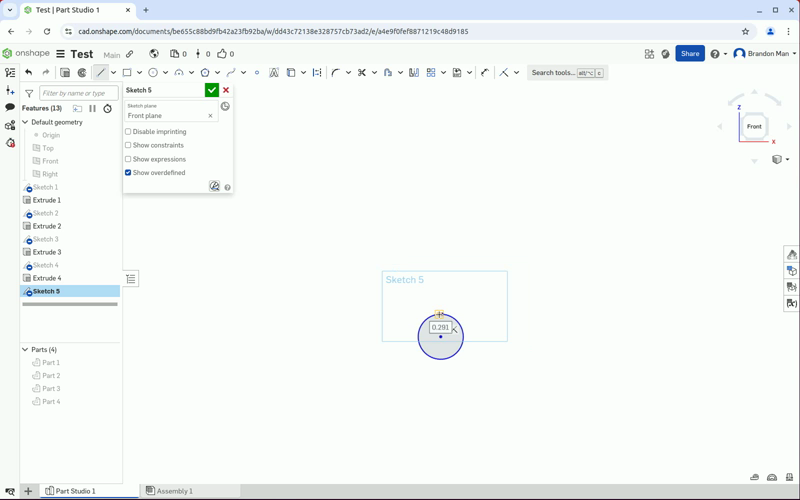
scroll(-6)
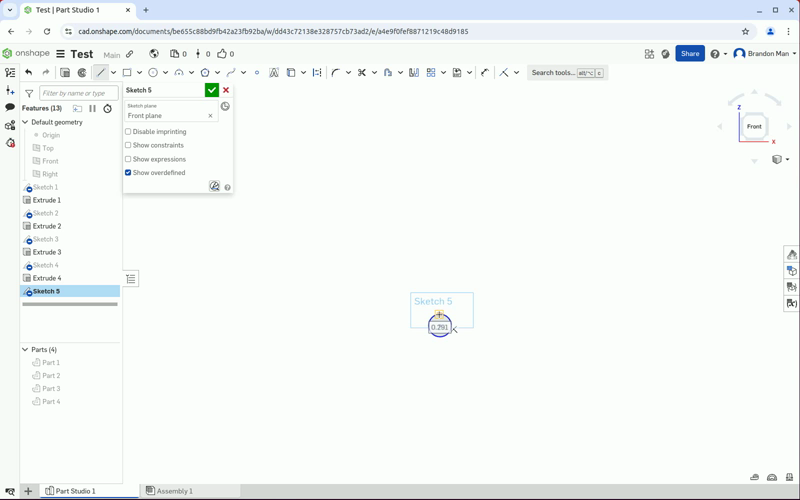
key(esc)
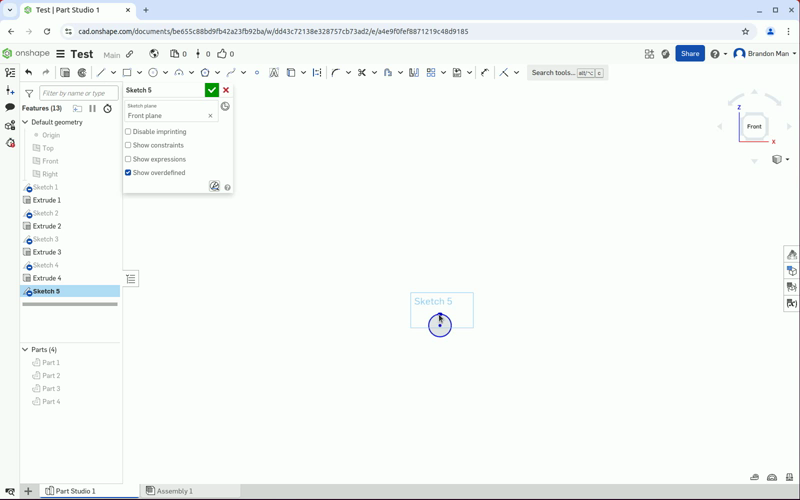
key(c)
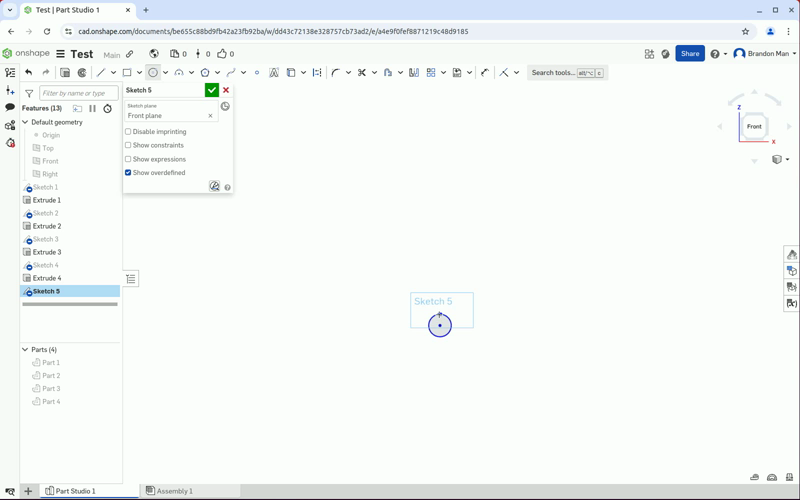
key_down(shift)
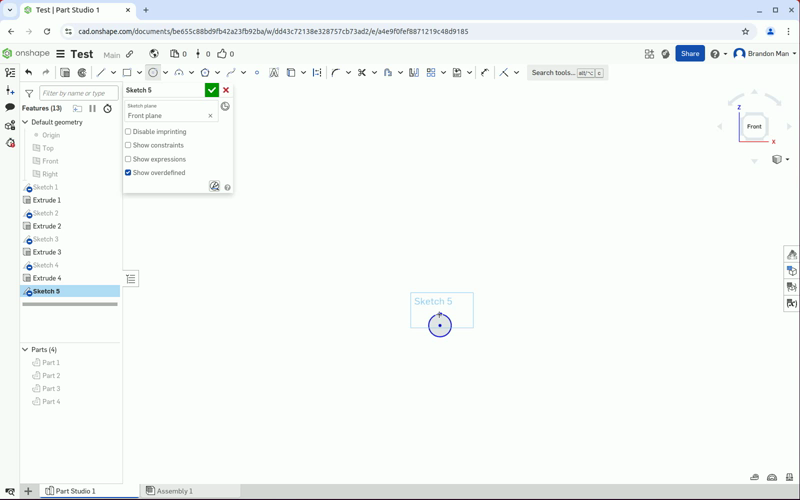
mouse_move(439, 324)
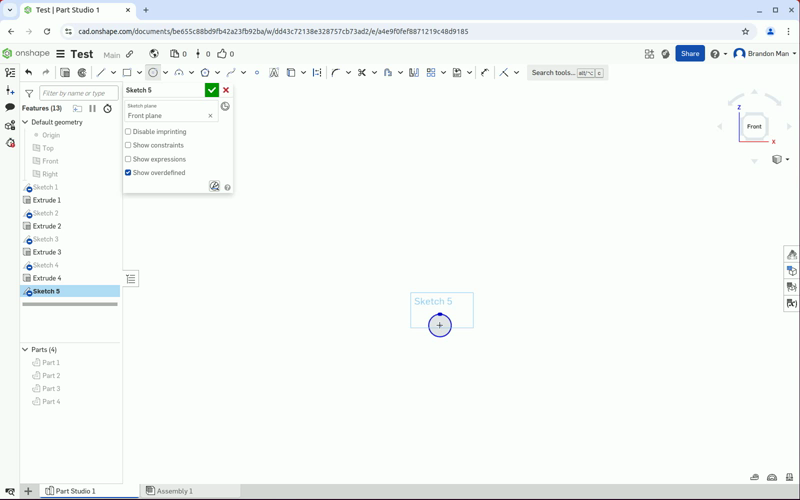
scroll(6)
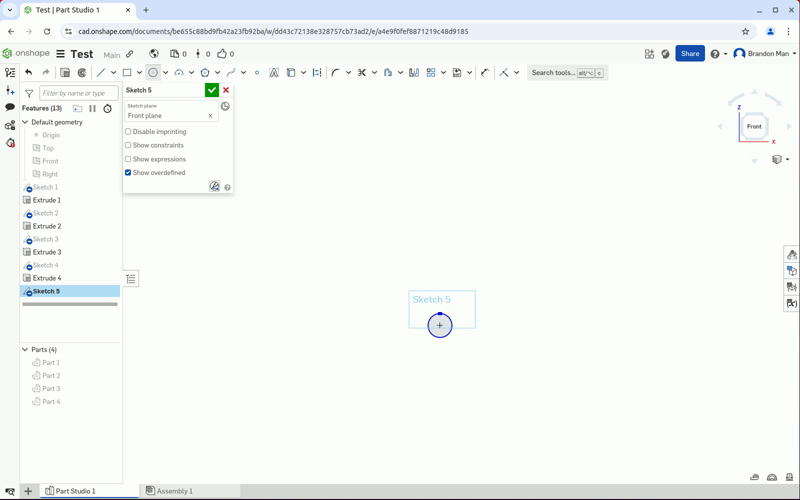
scroll(6)
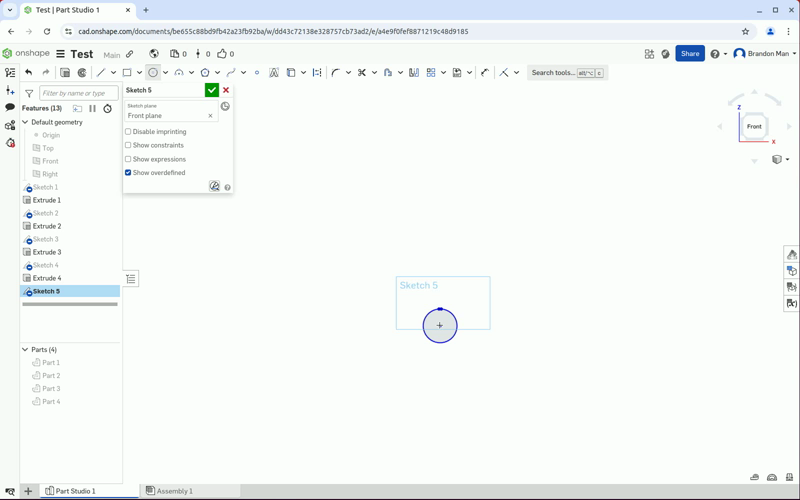
scroll(6)
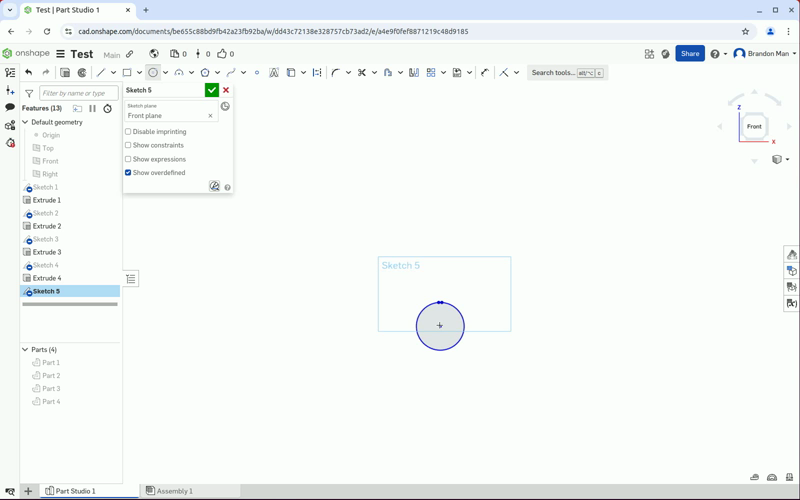
scroll(6)
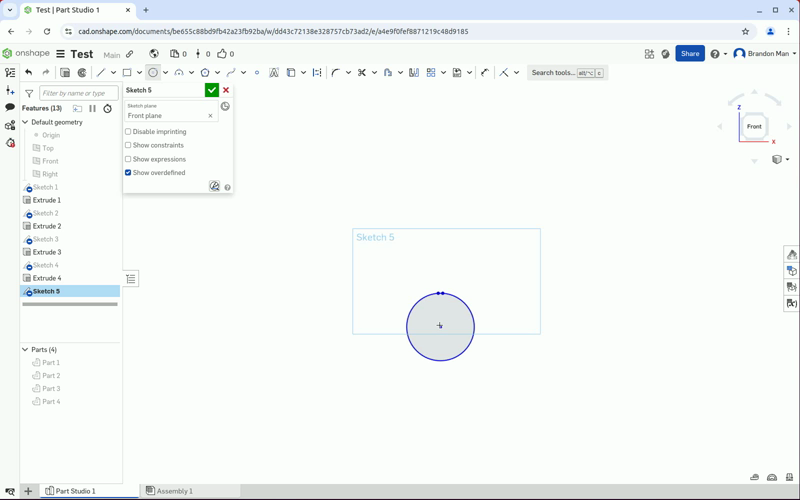
scroll(6)
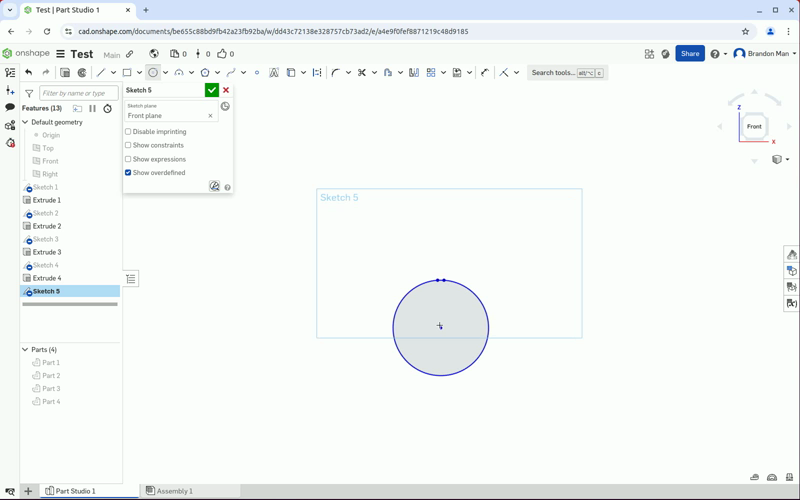
scroll(6)
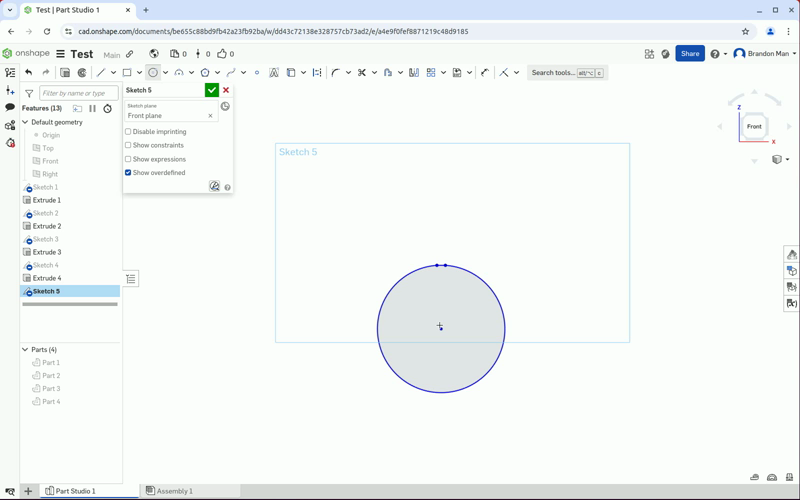
scroll(6)
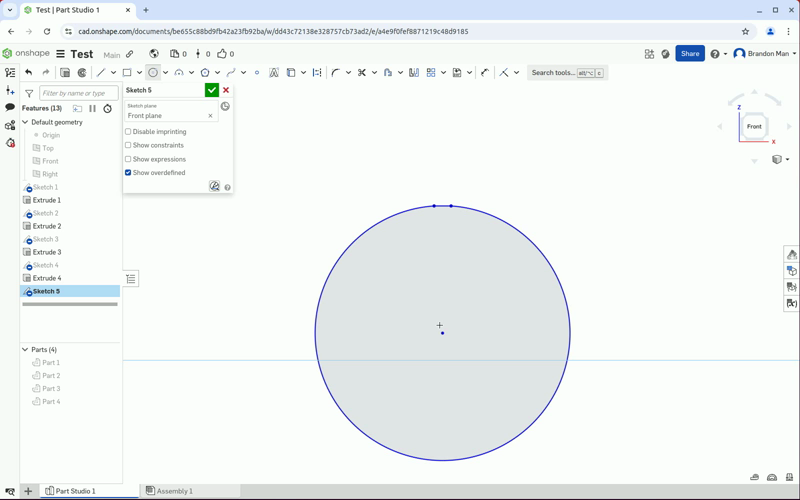
click(439, 324)
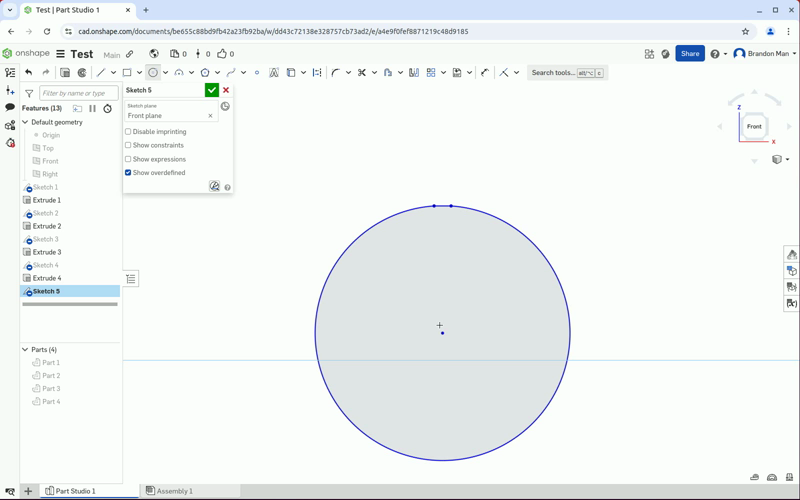
scroll(-6)
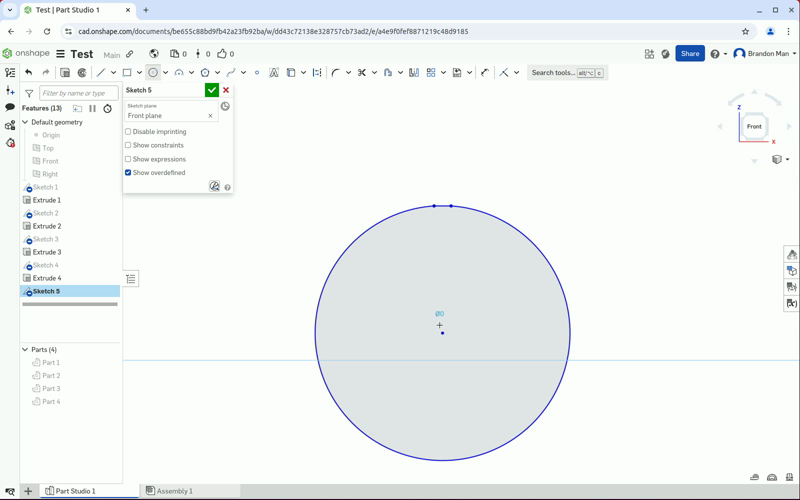
scroll(-6)
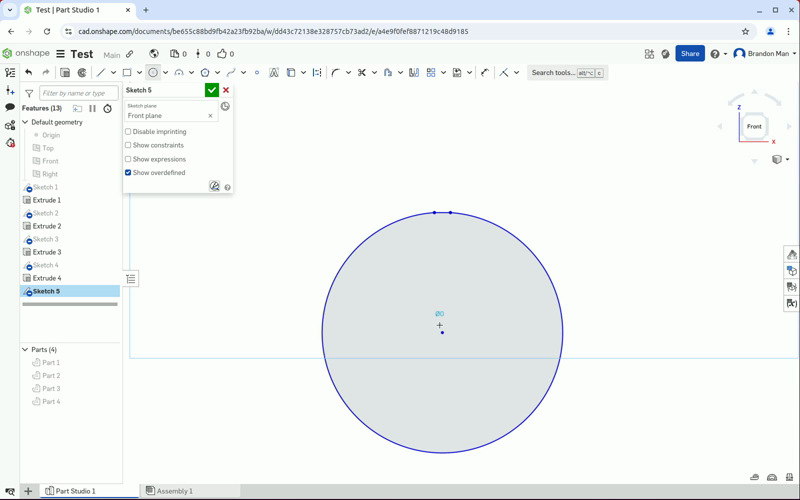
scroll(-6)
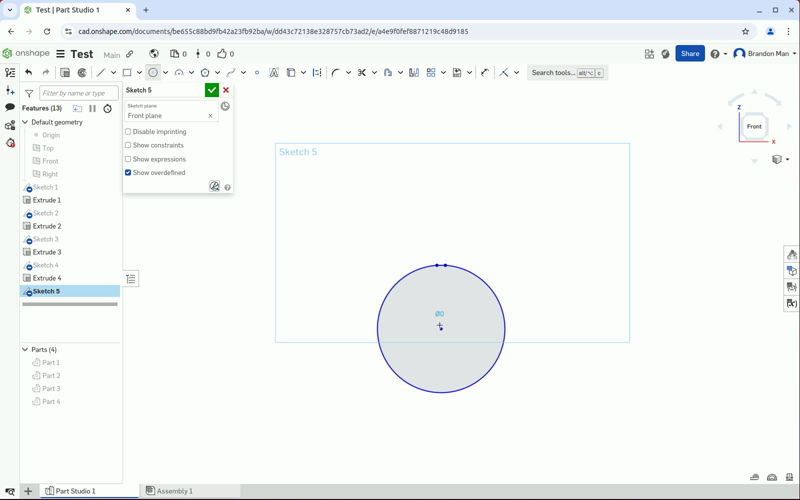
scroll(-6)
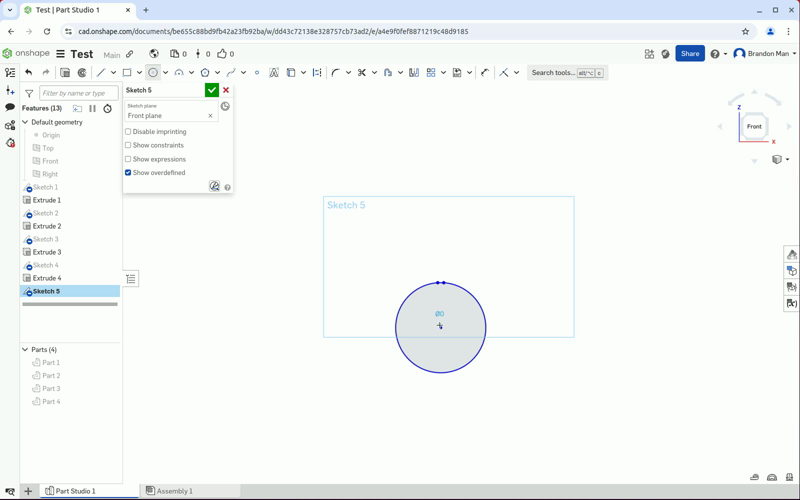
scroll(-6)
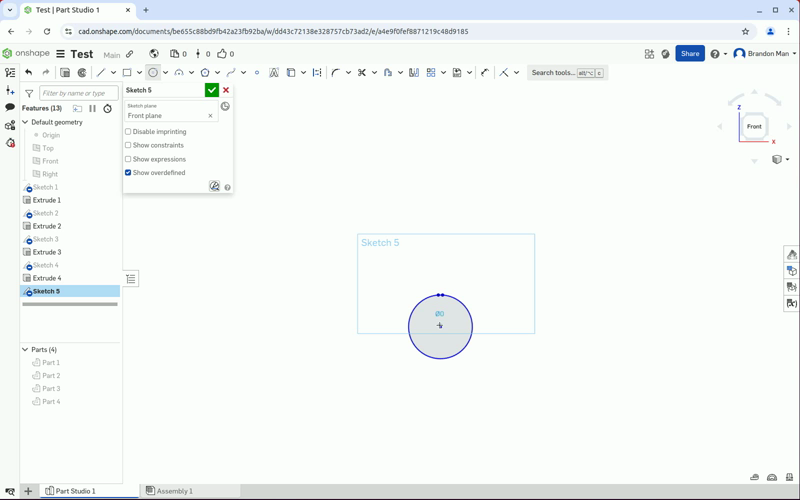
scroll(-6)
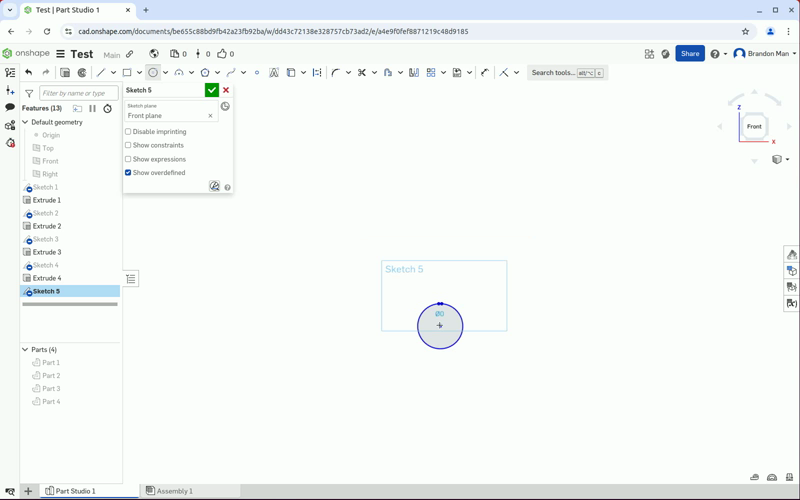
scroll(-6)
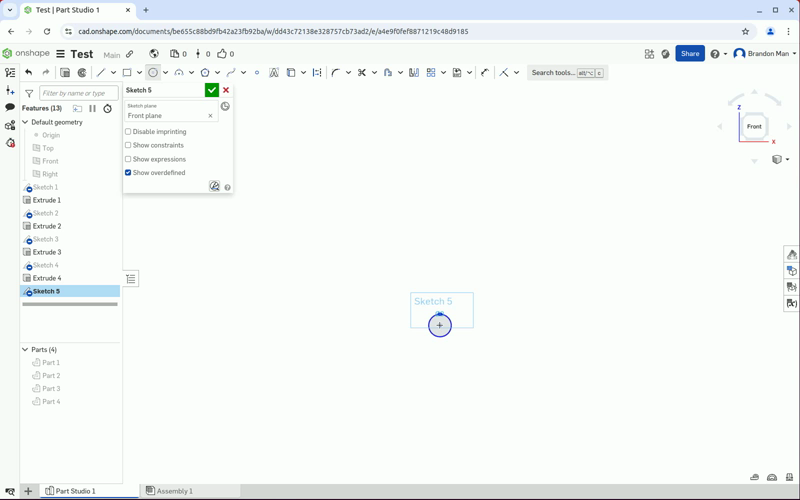
key_up(shift)
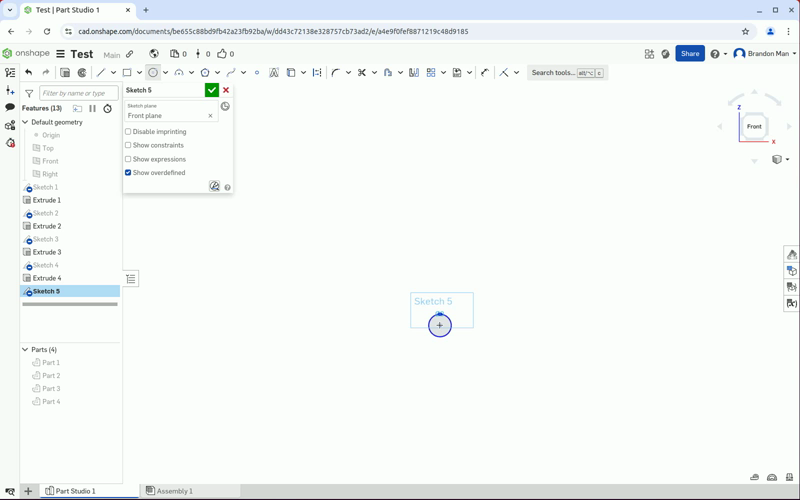
mouse_move(444, 324)
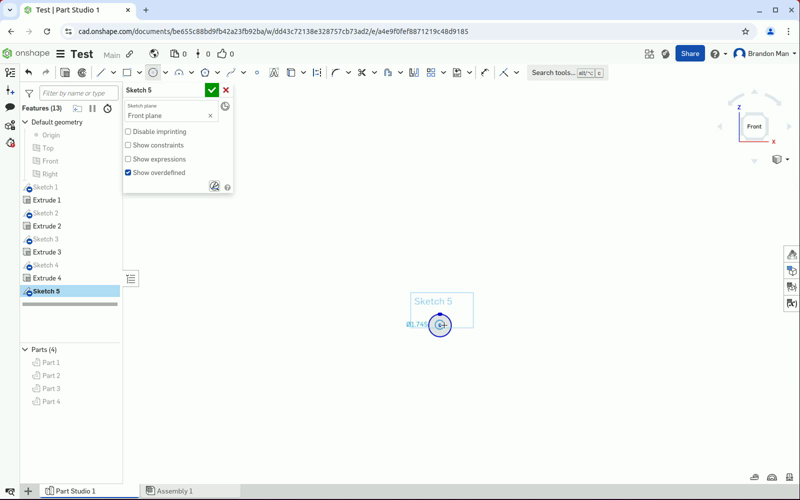
scroll(6)
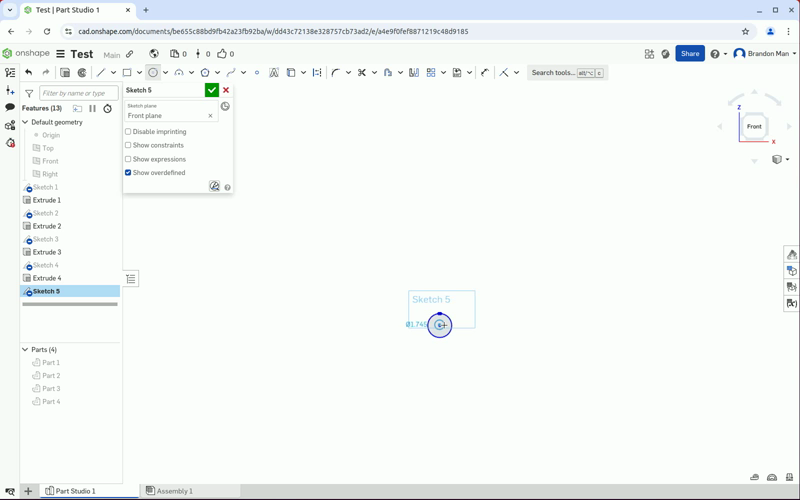
scroll(6)
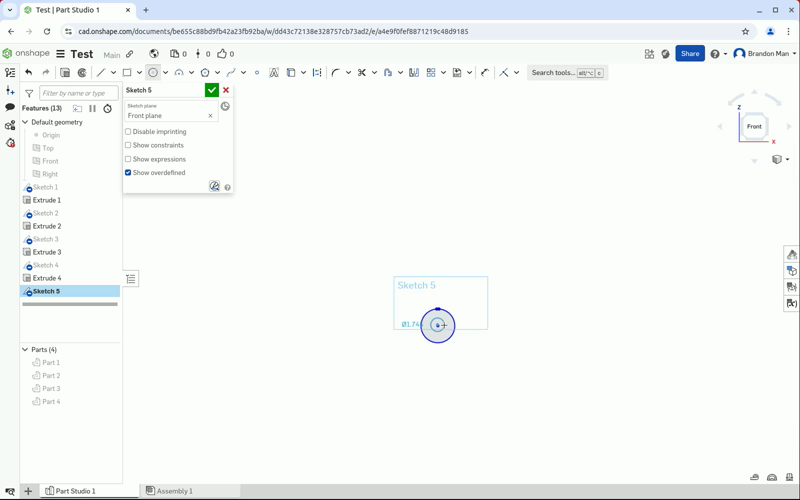
scroll(6)
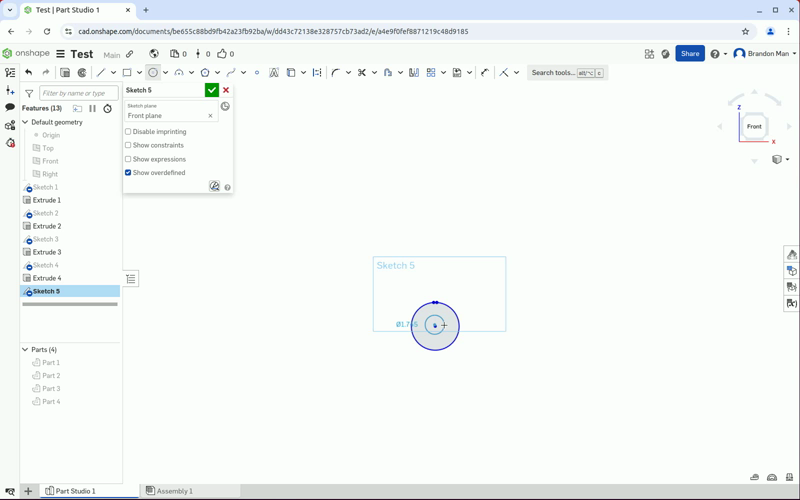
scroll(6)
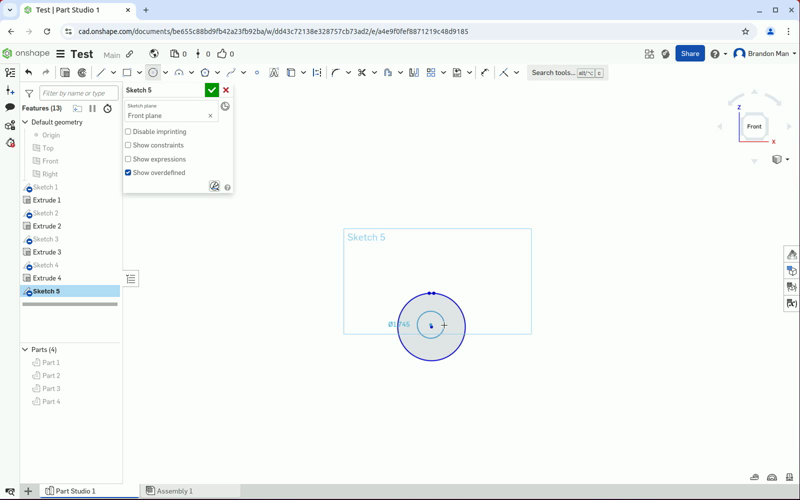
scroll(6)
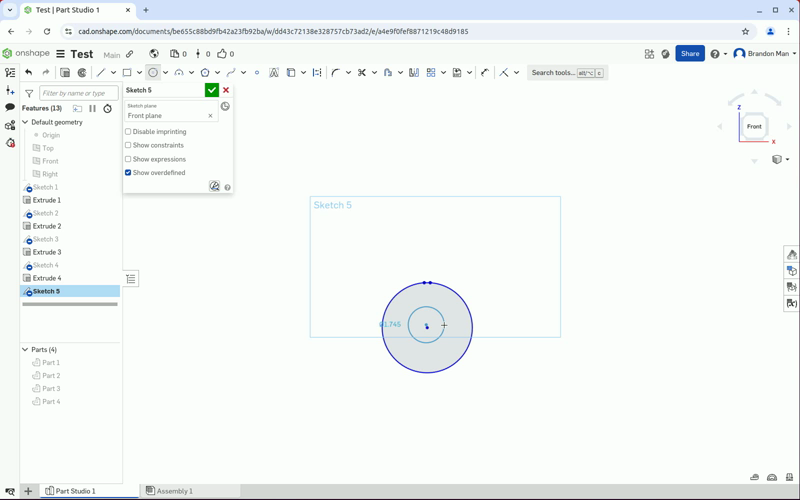
scroll(6)
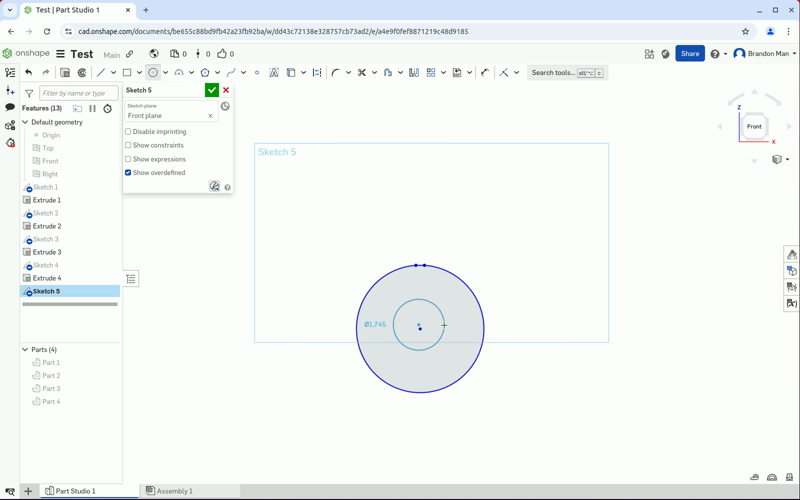
scroll(6)
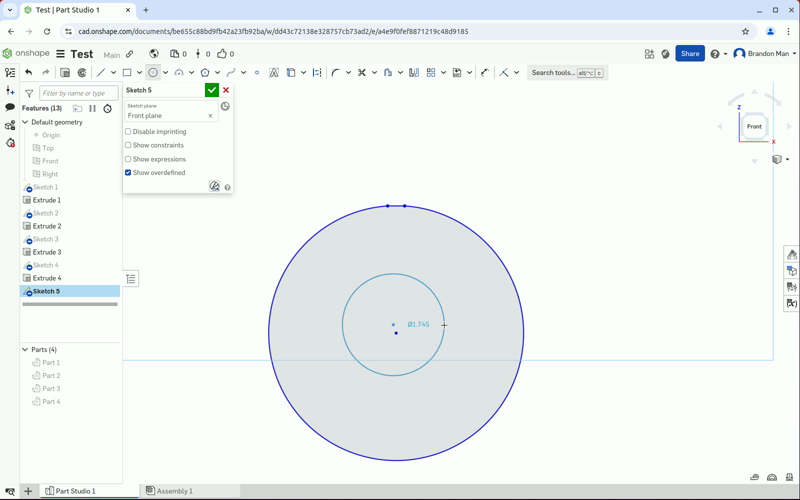
click(444, 324)
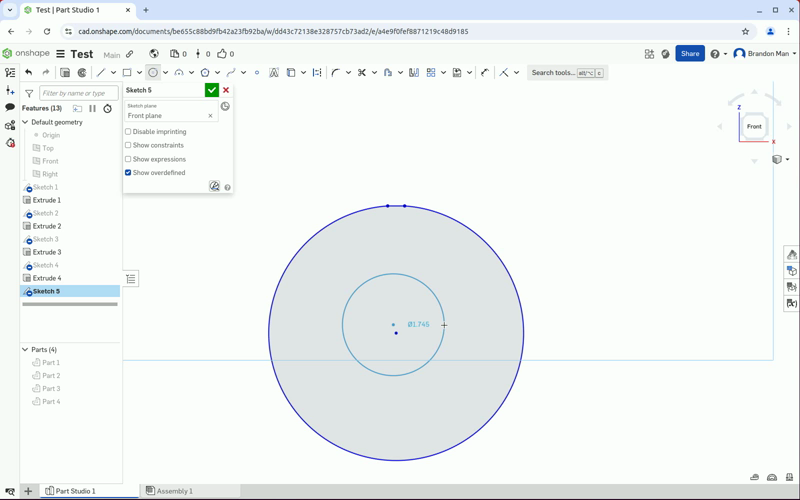
scroll(-6)
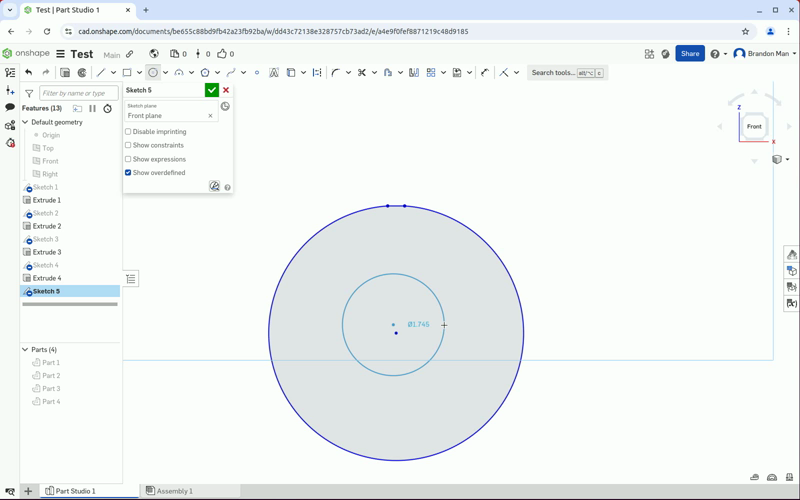
scroll(-6)
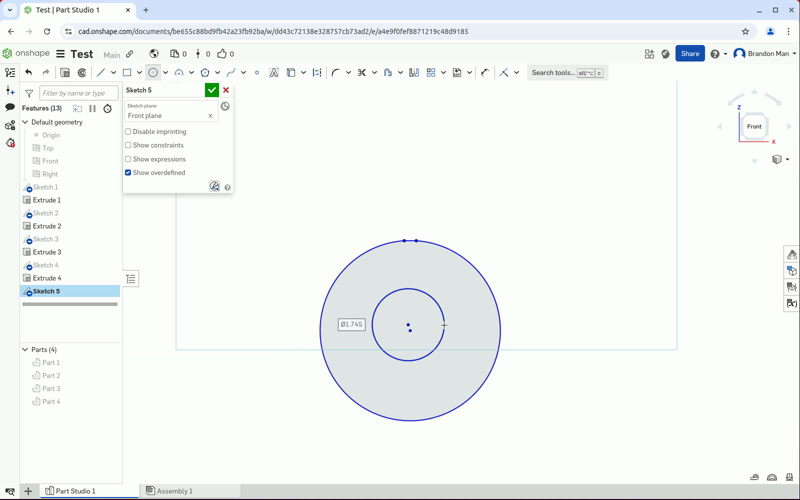
scroll(-6)
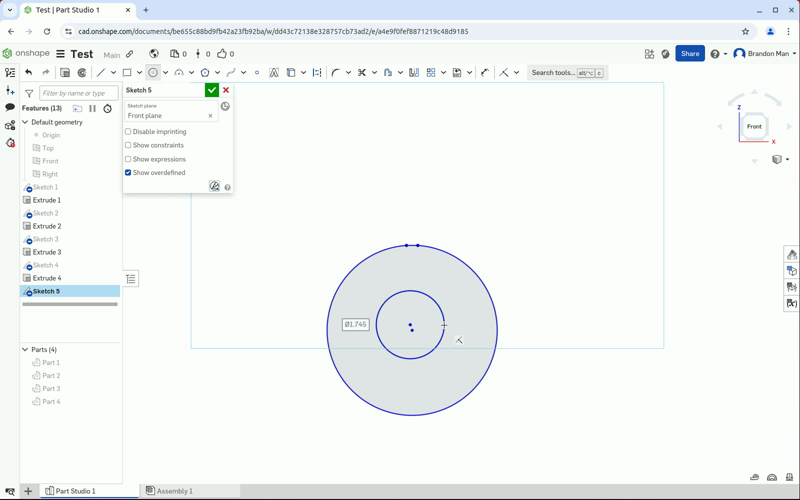
scroll(-6)
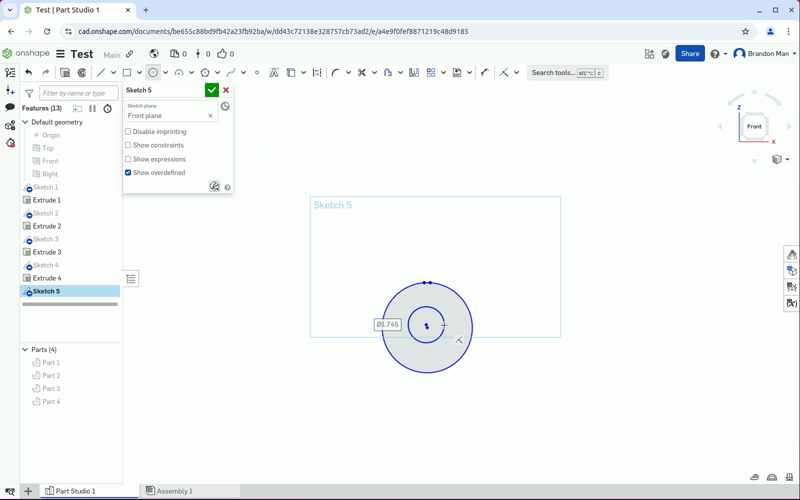
scroll(-6)
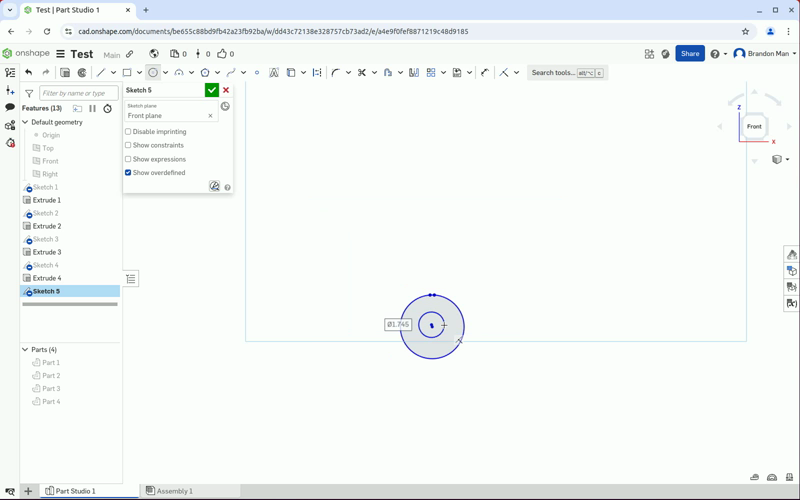
scroll(-6)
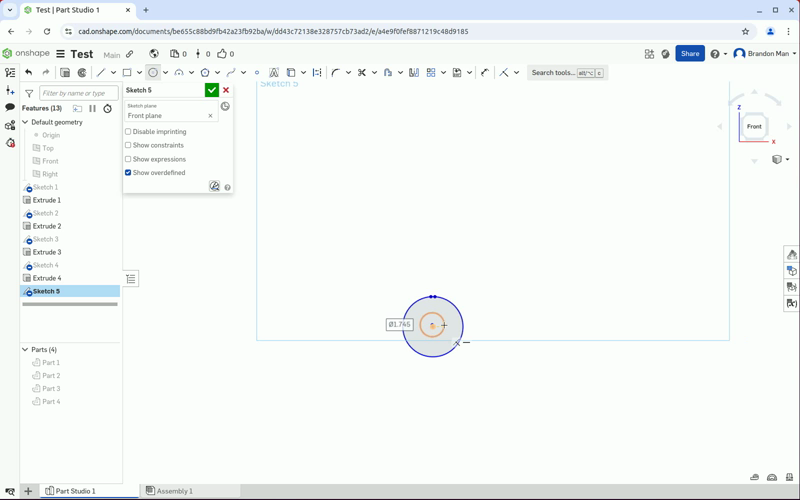
scroll(-6)
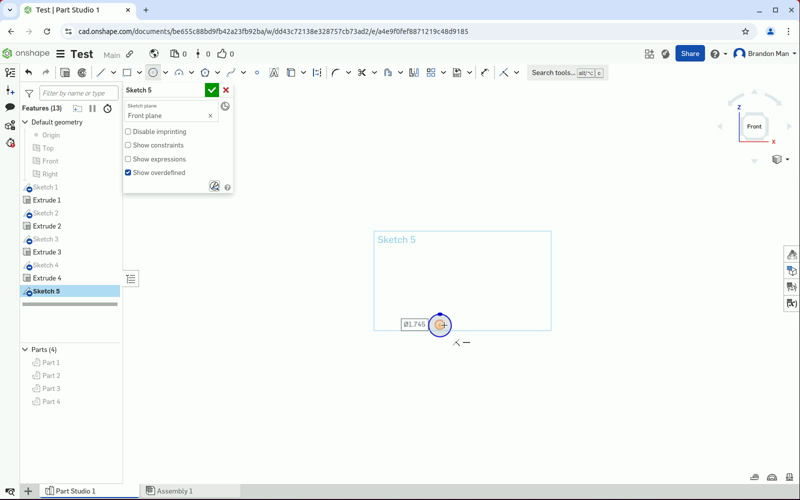
key(esc)
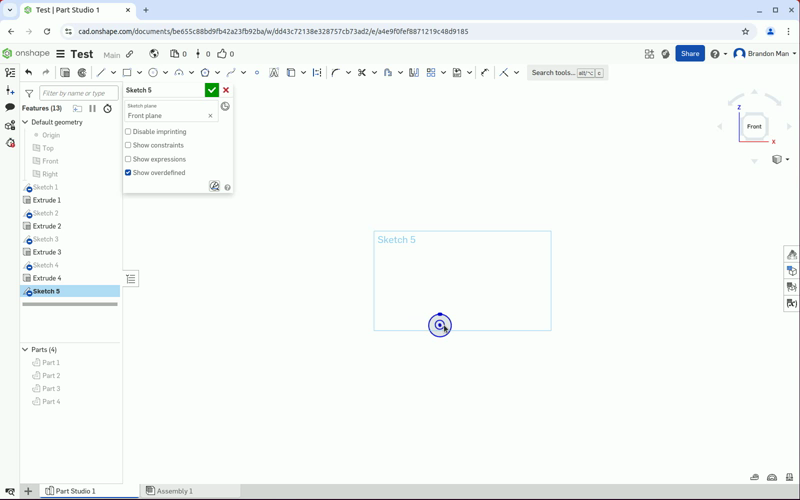
mouse_move(435, 319)
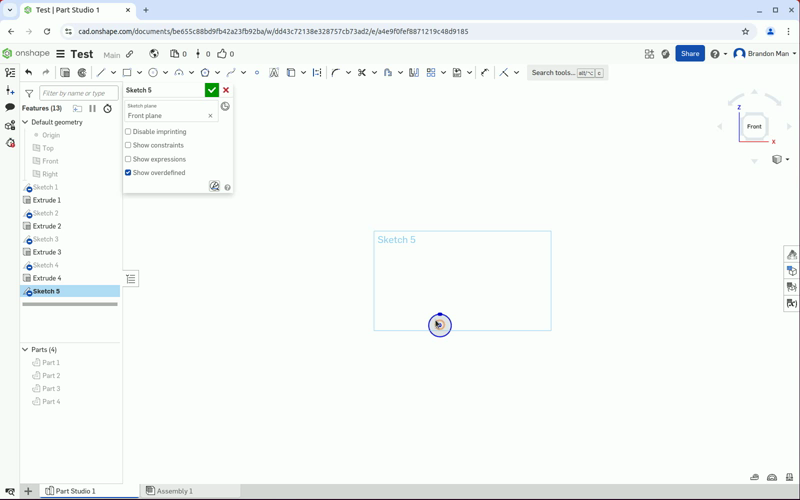
scroll(6)
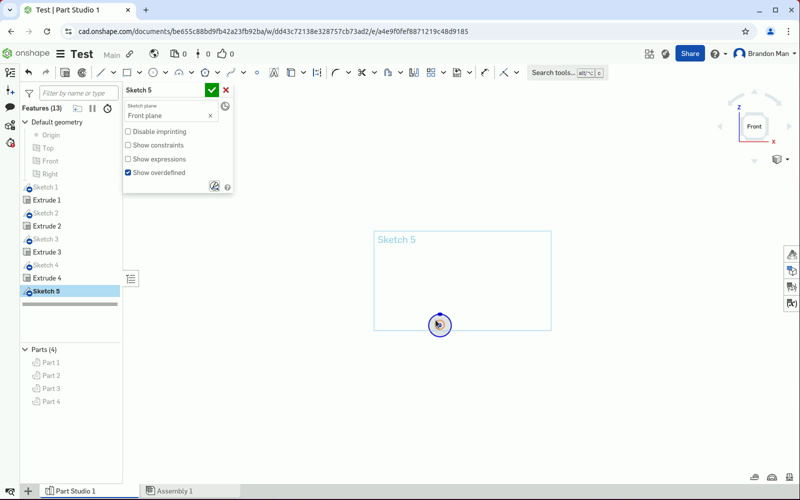
scroll(6)
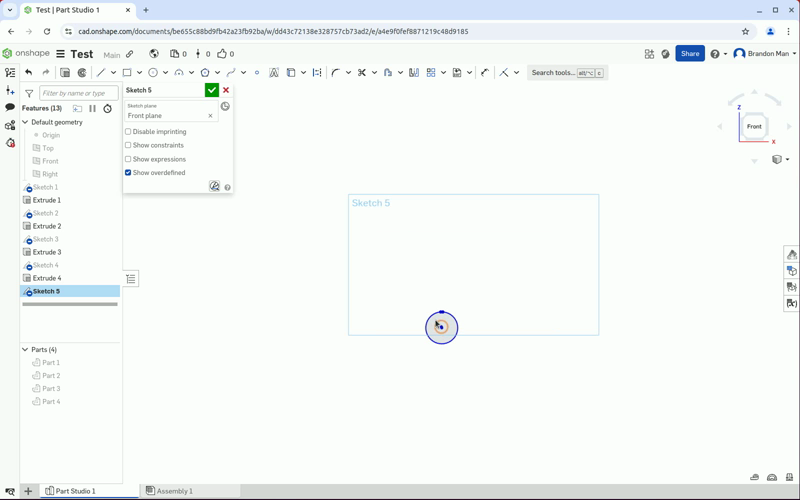
scroll(6)
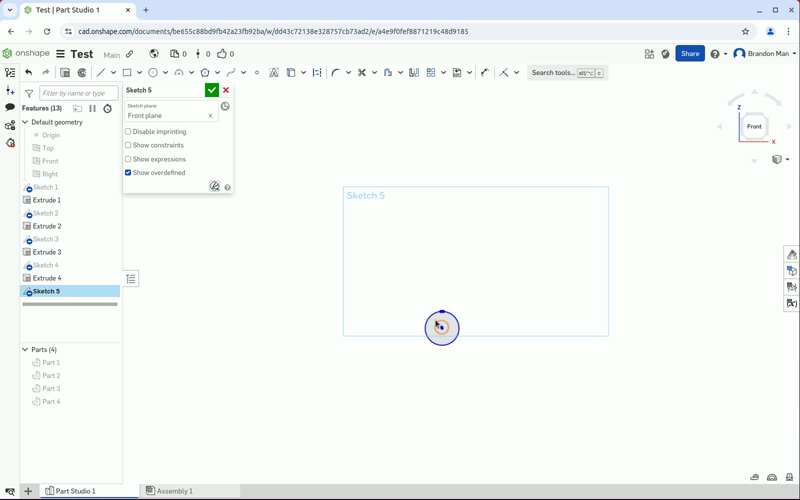
scroll(6)
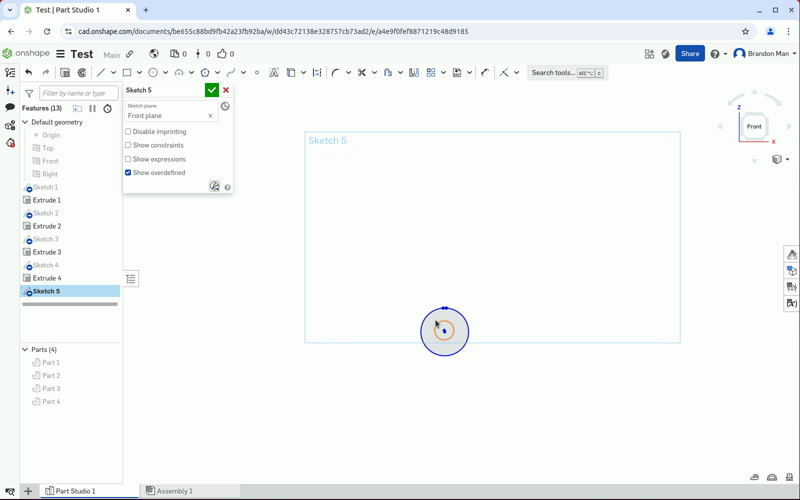
scroll(6)
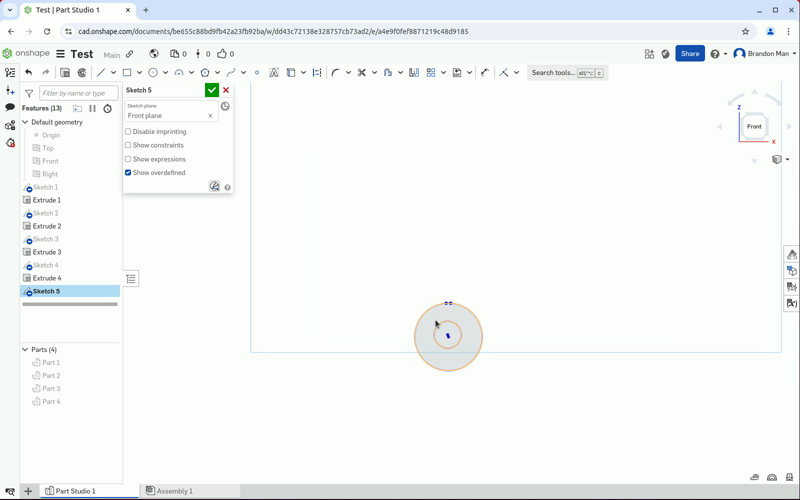
scroll(6)
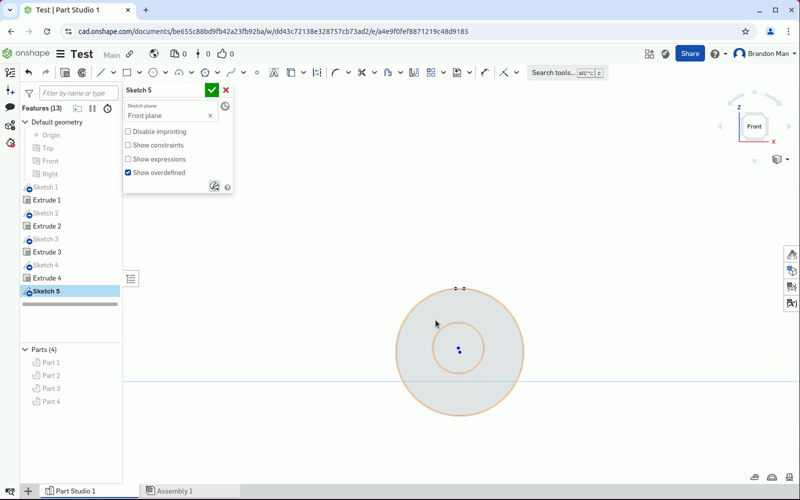
scroll(6)
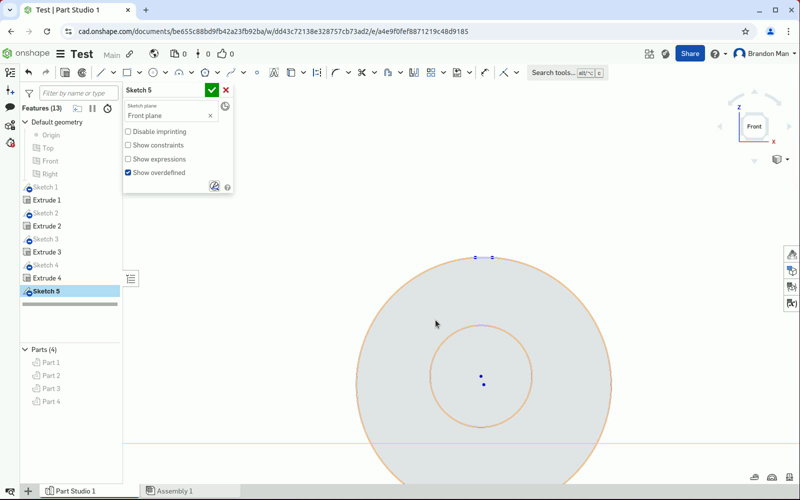
click(435, 319)
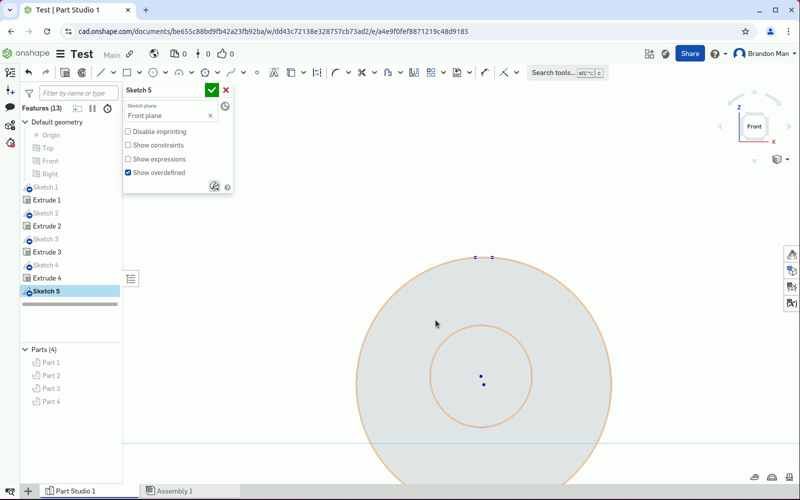
scroll(-6)
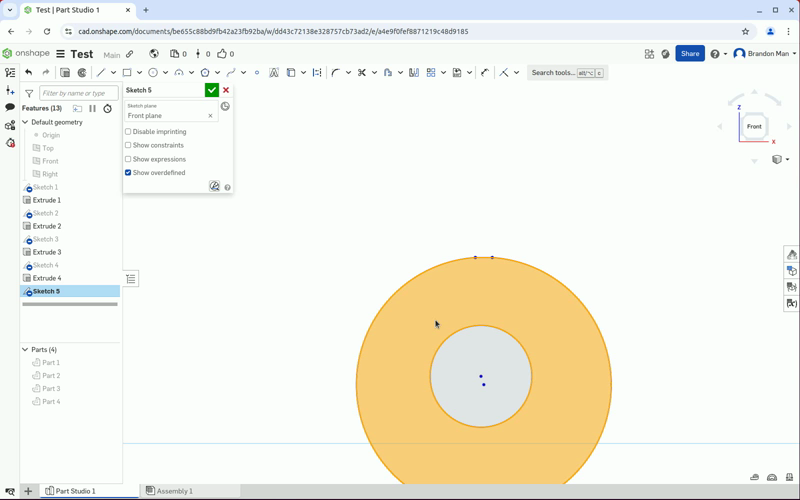
scroll(-6)
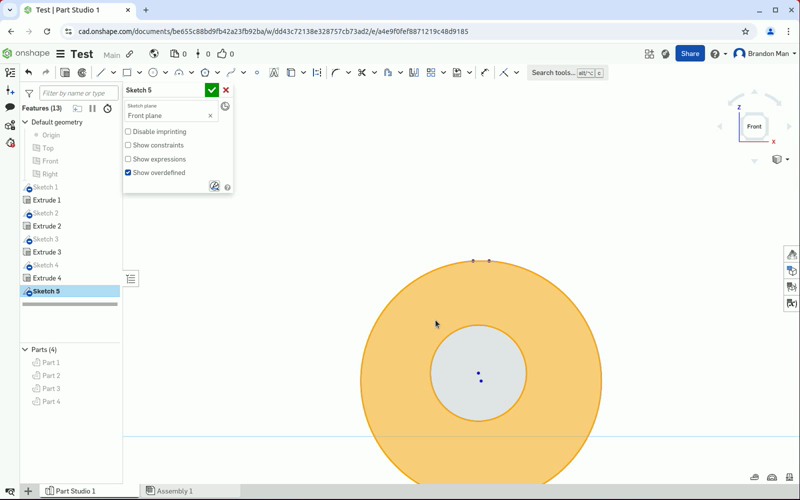
scroll(-6)
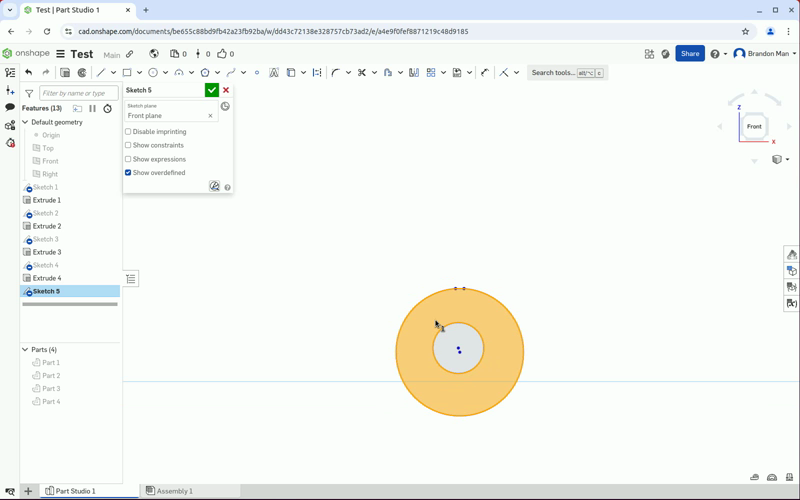
scroll(-6)
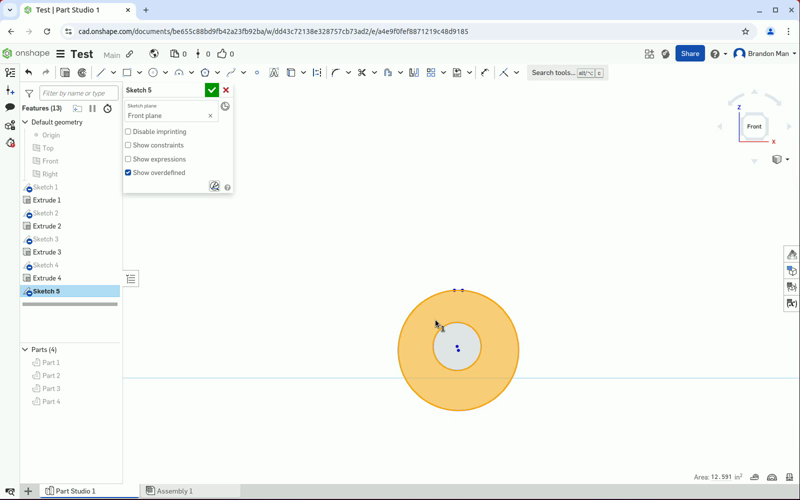
scroll(-6)
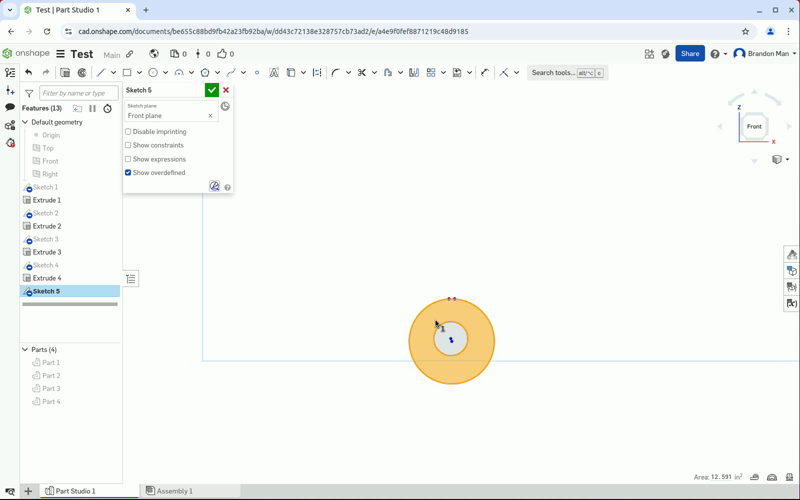
scroll(-6)
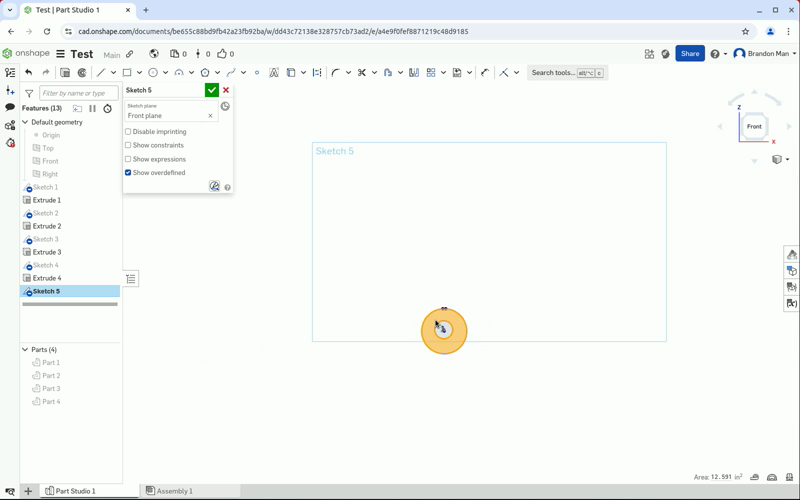
scroll(-6)
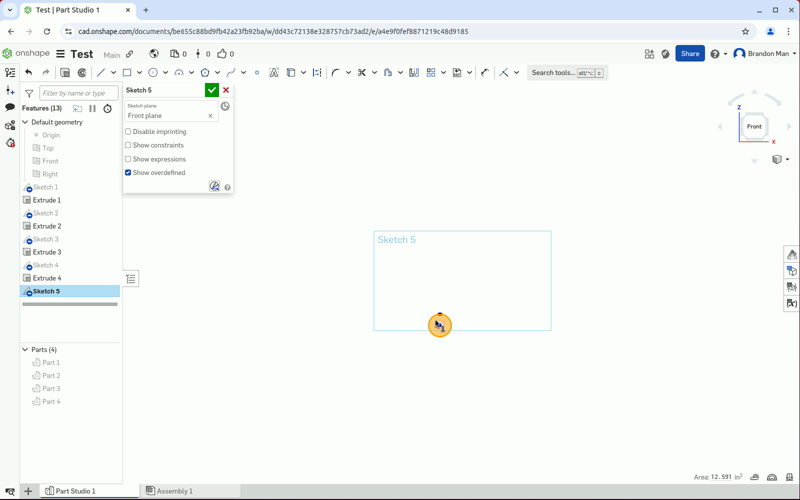
mouse_move(73, 352)
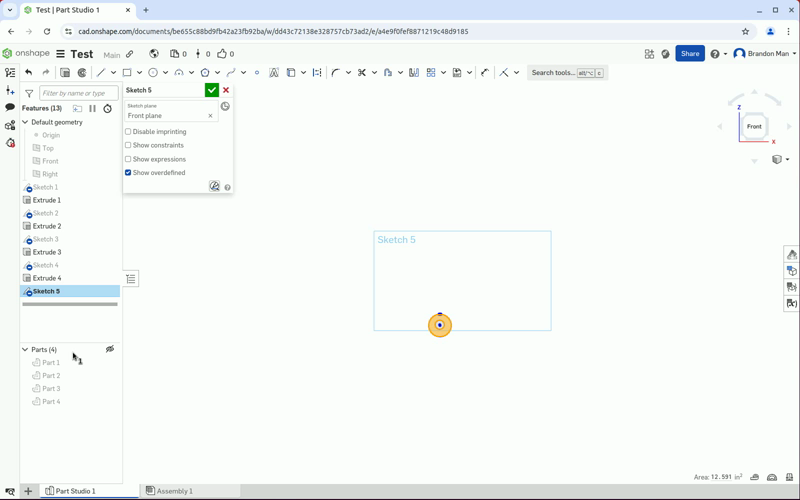
key(shift+y)
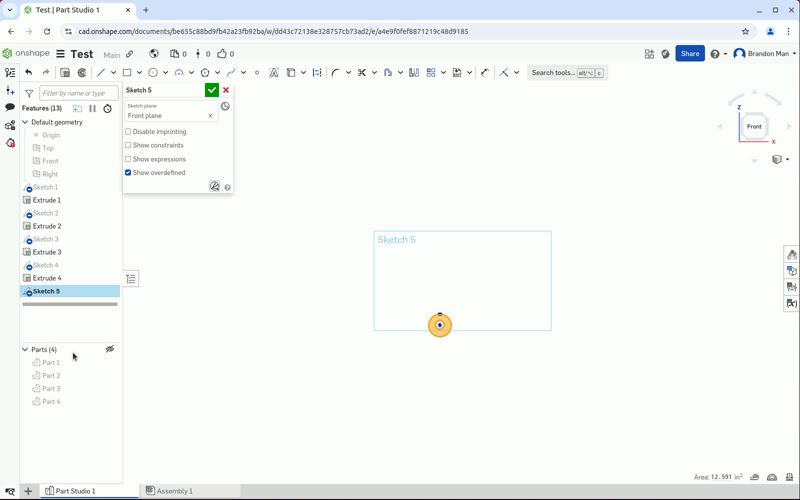
key(shift+e)
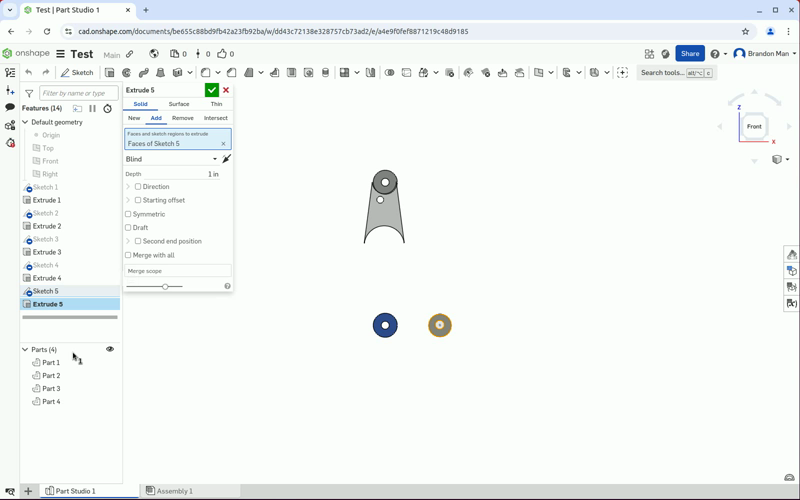
mouse_move(143, 106)
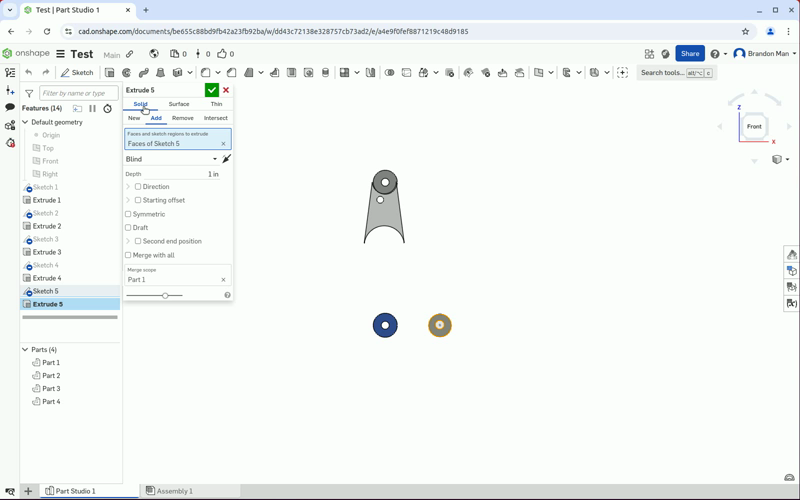
click(143, 106)
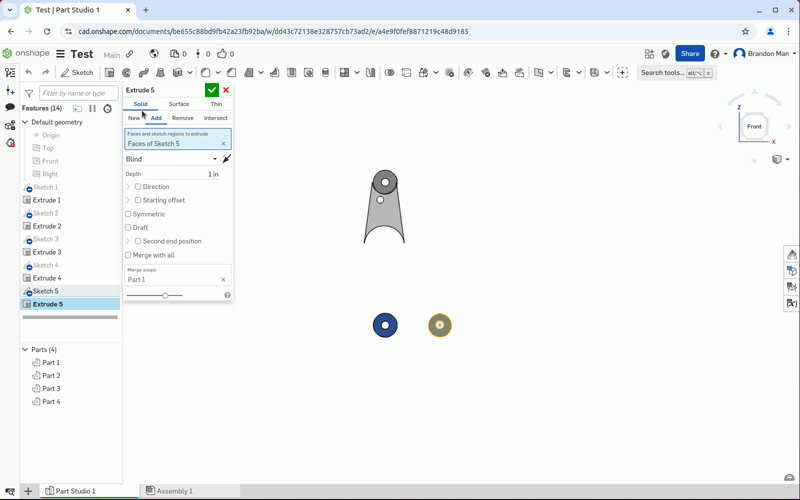
mouse_move(137, 120)
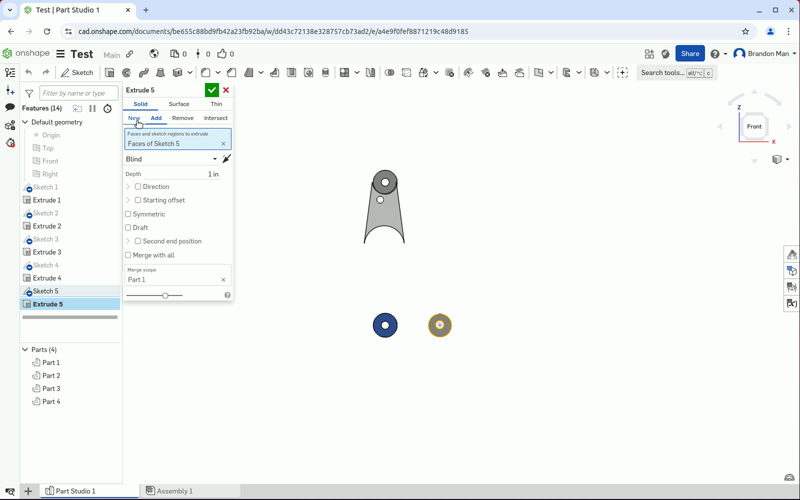
click(137, 120)
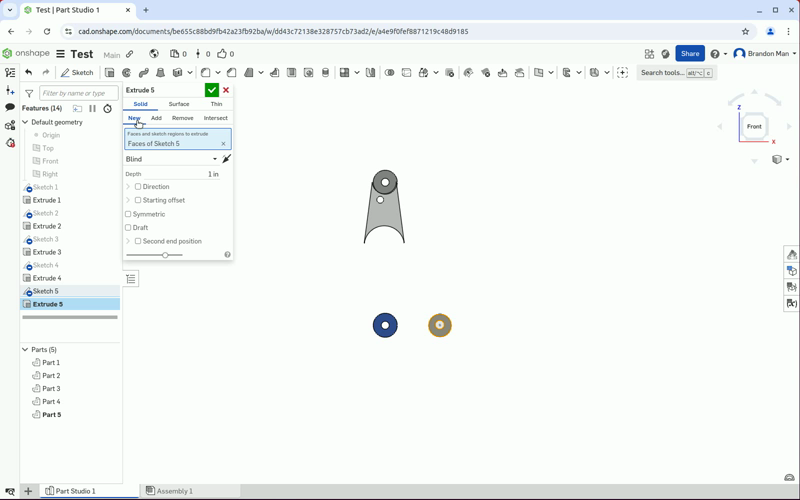
key(tab, 4)
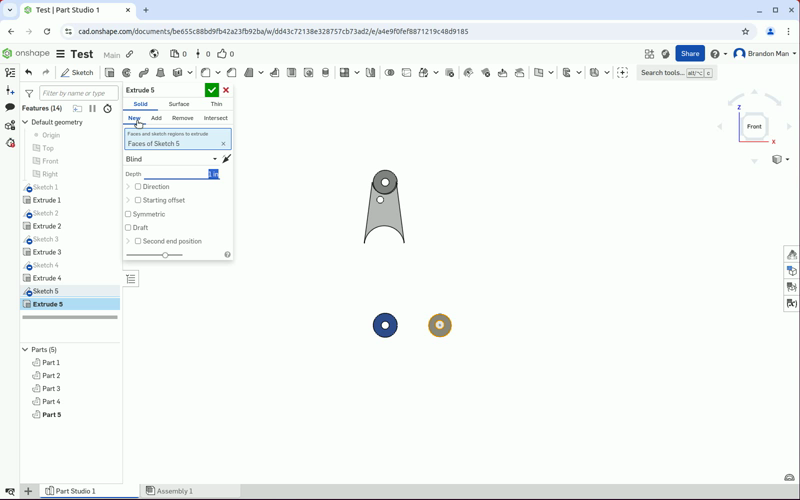
text(0.722)
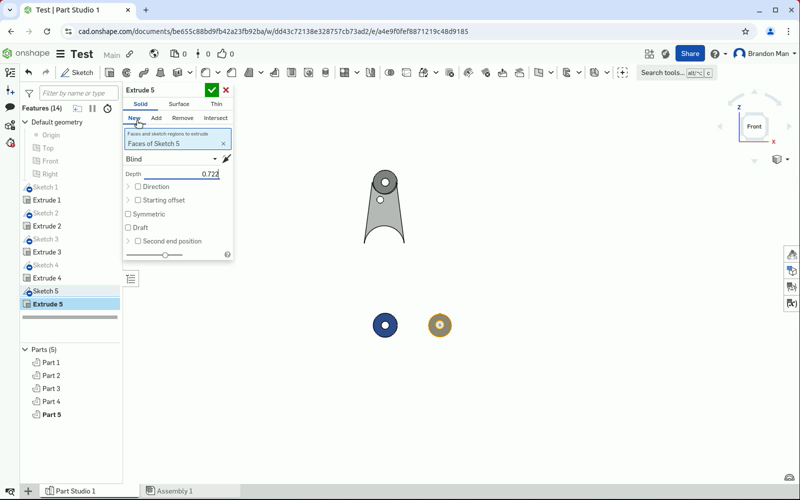
key(enter)
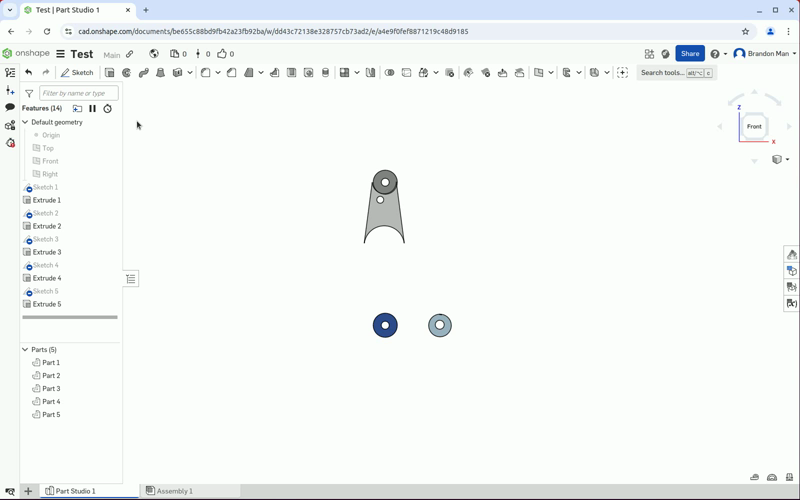
key(shift+h)
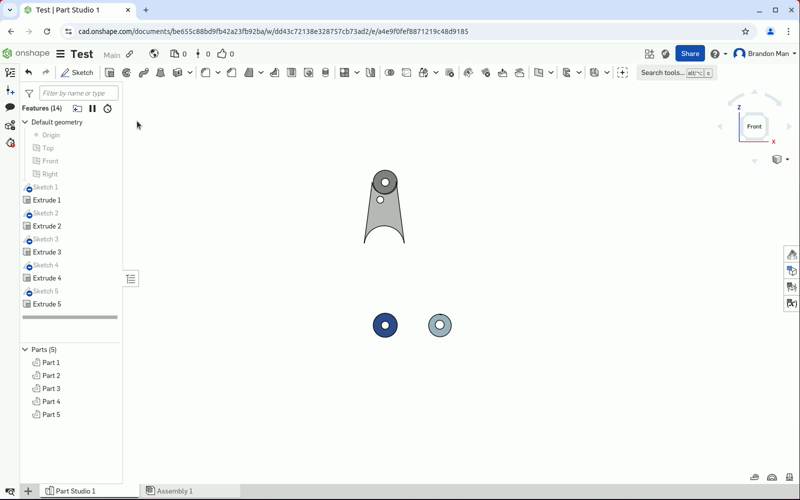
key(shift+h)
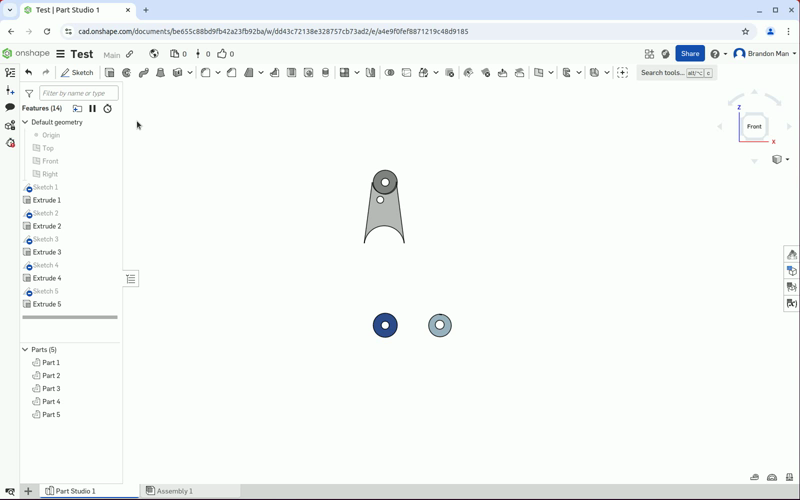
mouse_move(73, 189)
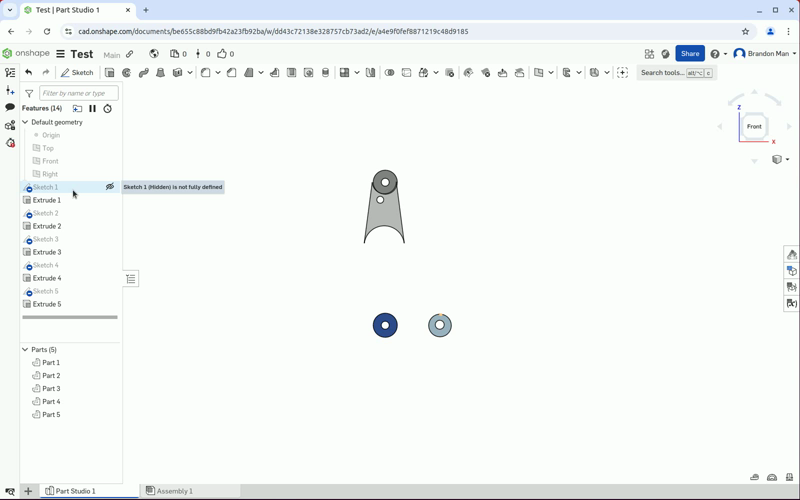
click(73, 189)
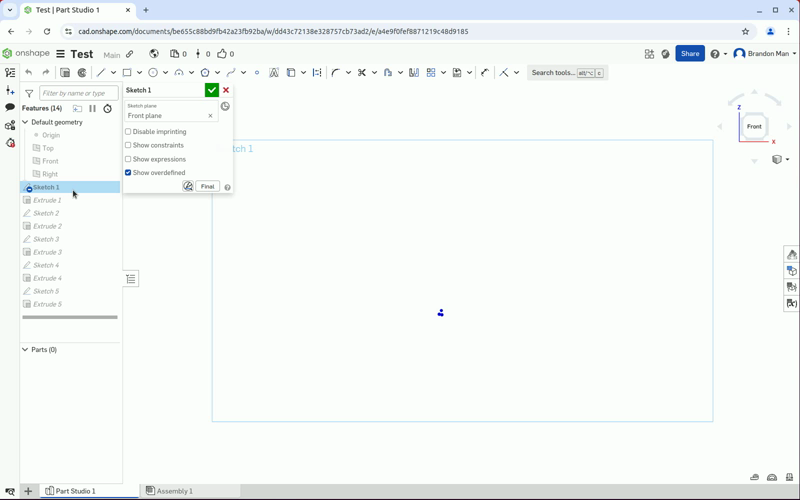
mouse_move(229, 92)
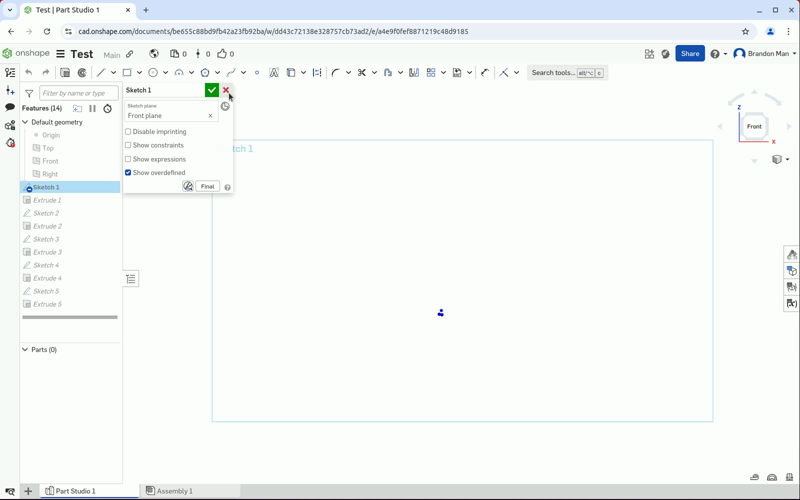
click(229, 92)
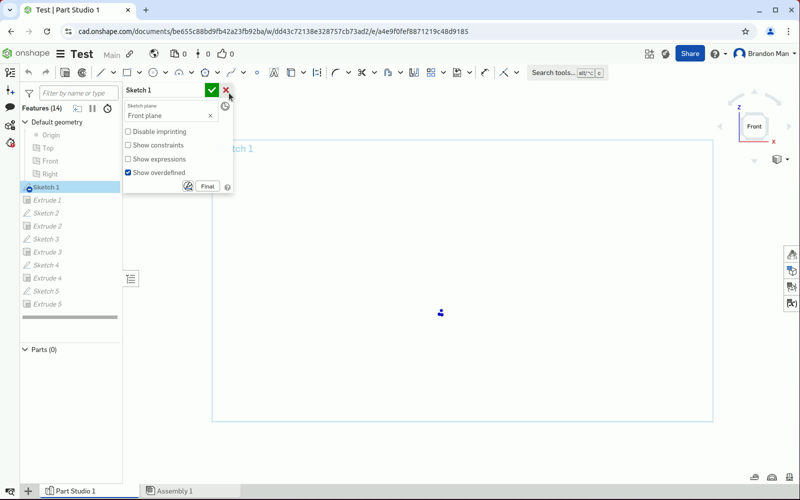
key(shift+s)
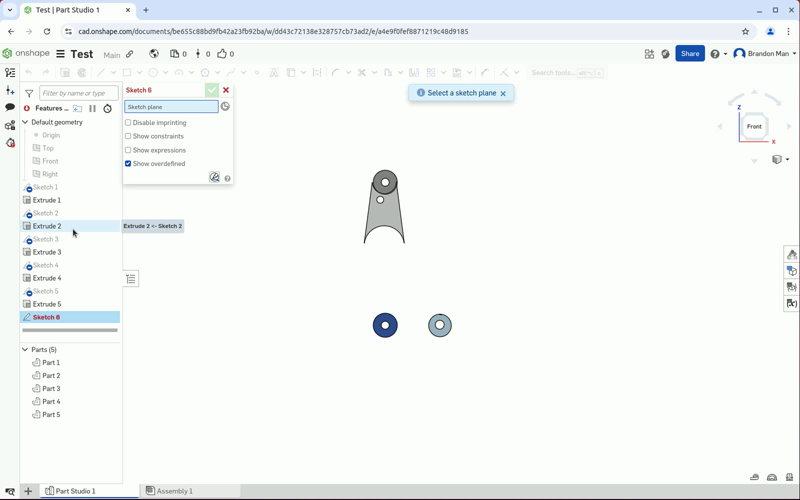
scroll(3)
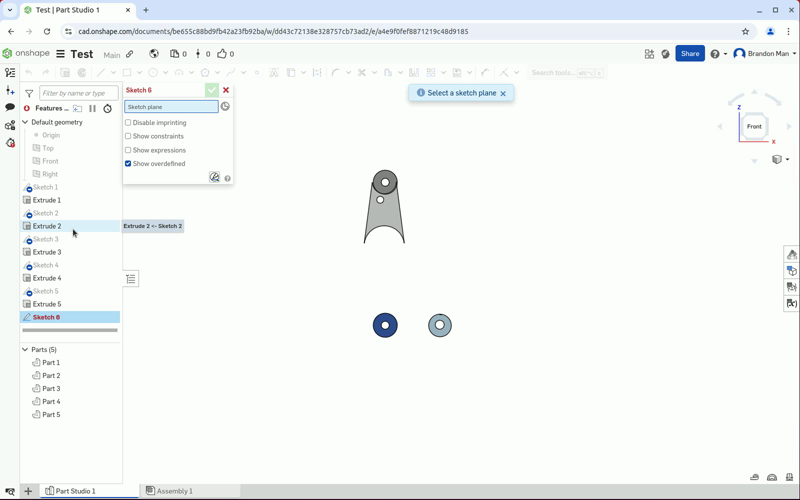
mouse_move(73, 163)
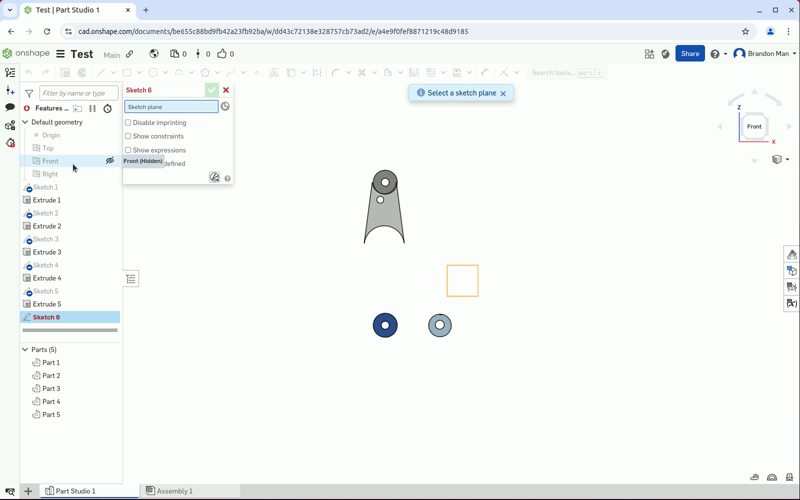
click(73, 163)
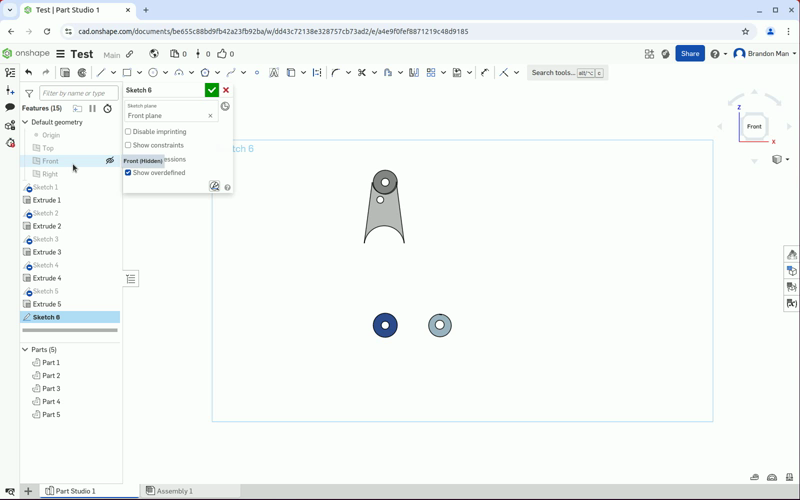
mouse_move(73, 352)
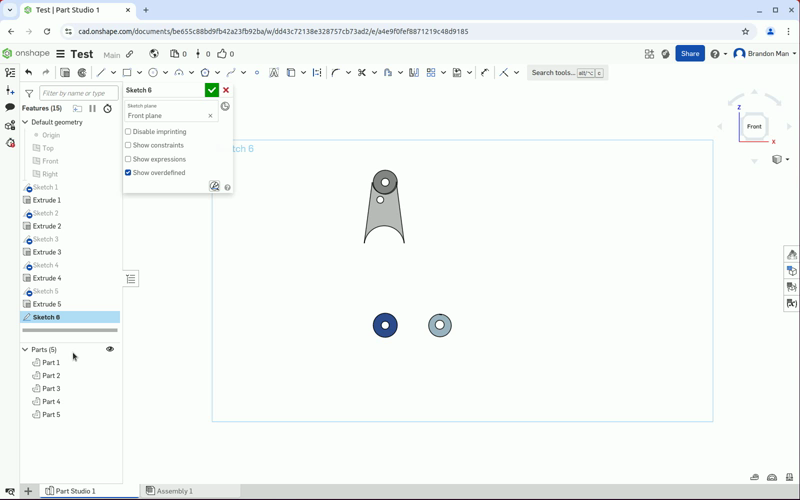
key(y)
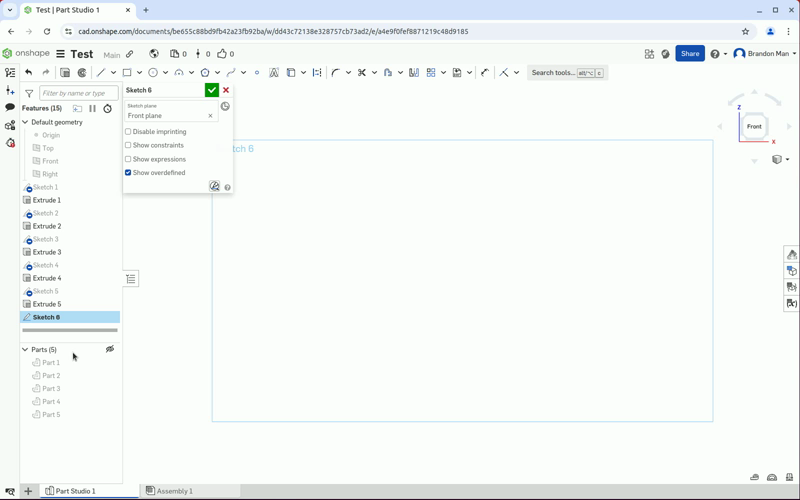
key(l)
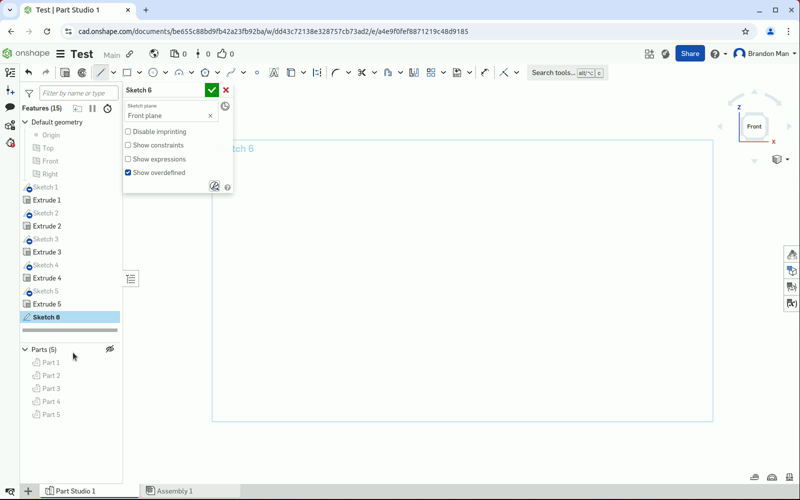
key_down(shift)
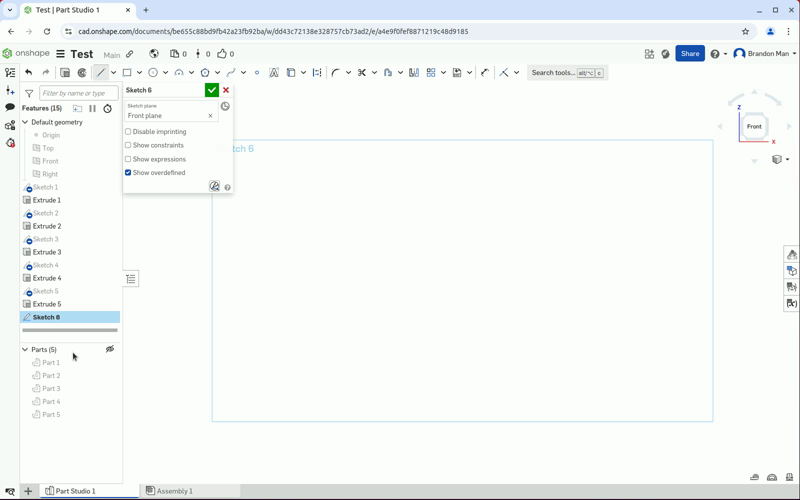
mouse_move(364, 247)
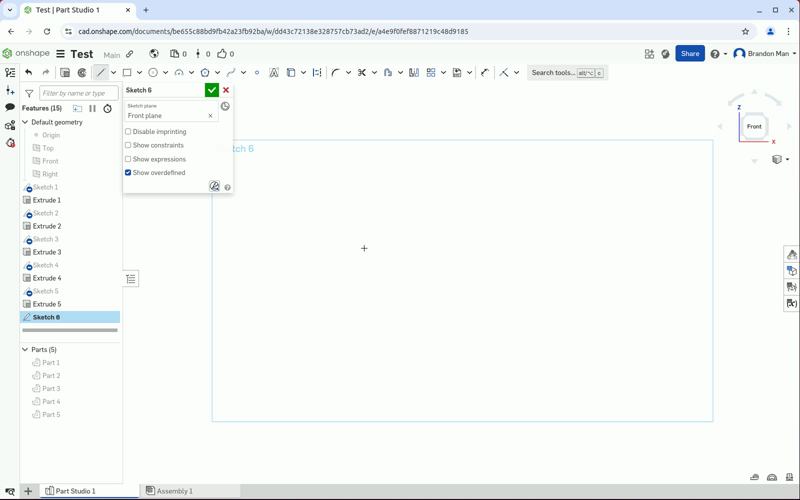
click(364, 247)
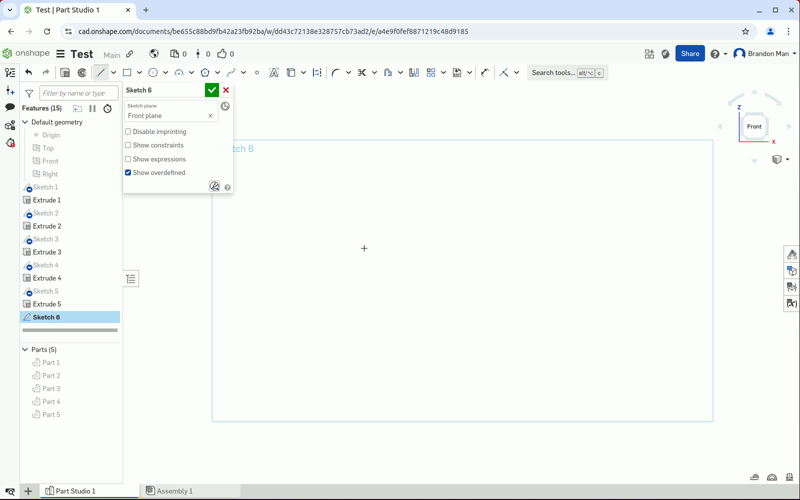
key_up(shift)
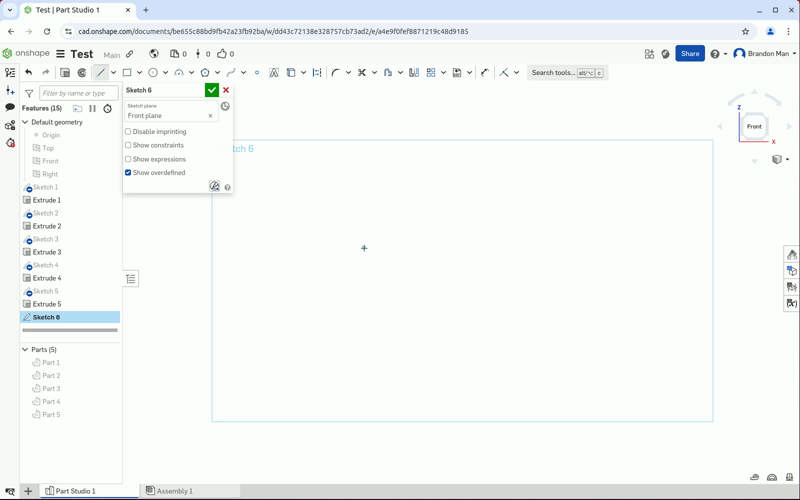
key_down(shift)
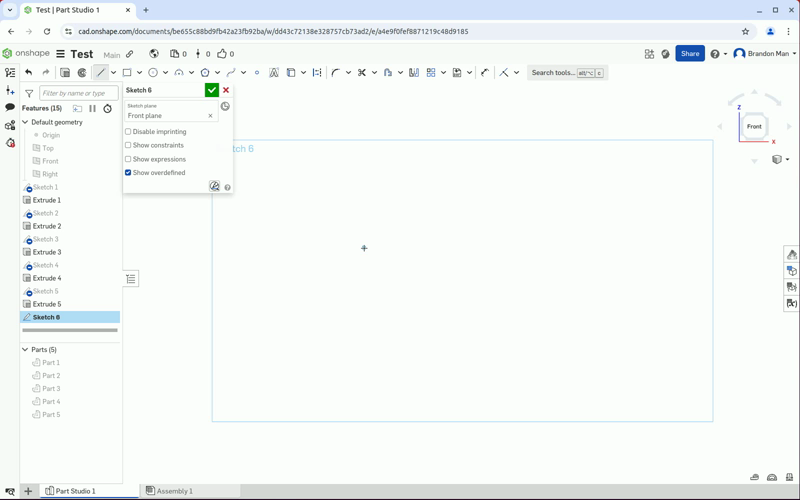
mouse_move(372, 324)
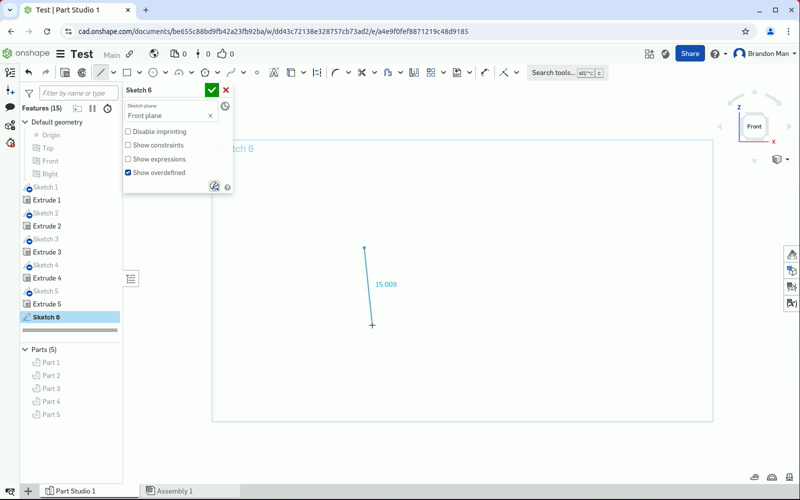
click(372, 324)
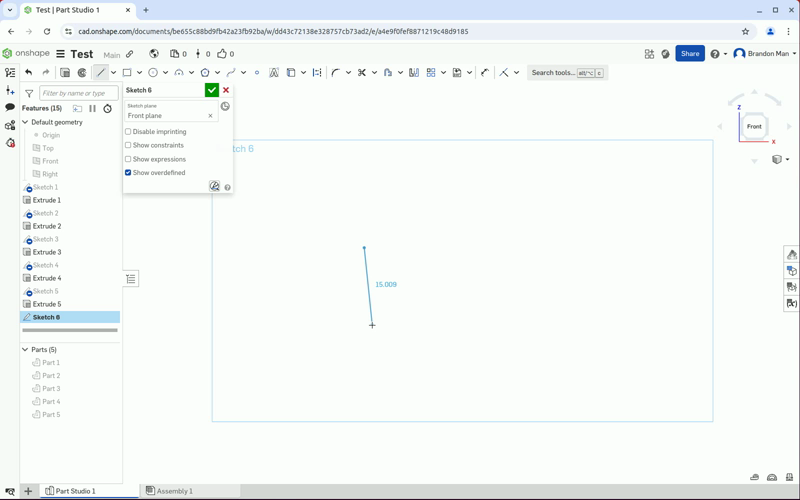
key_up(shift)
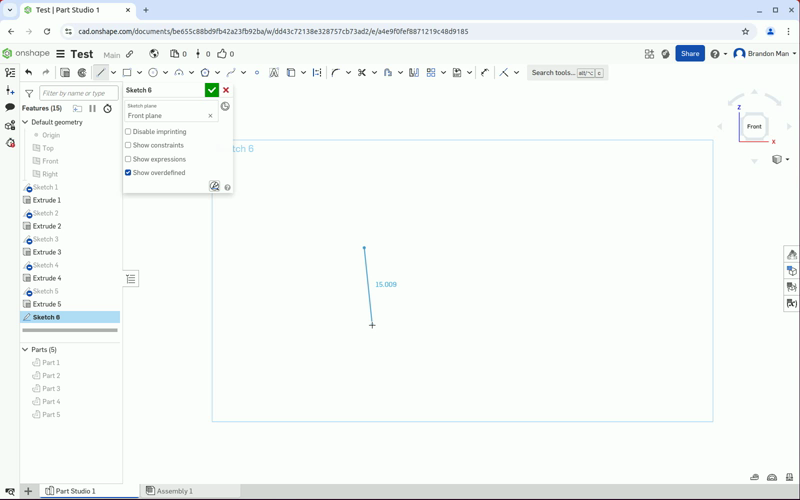
key(esc)
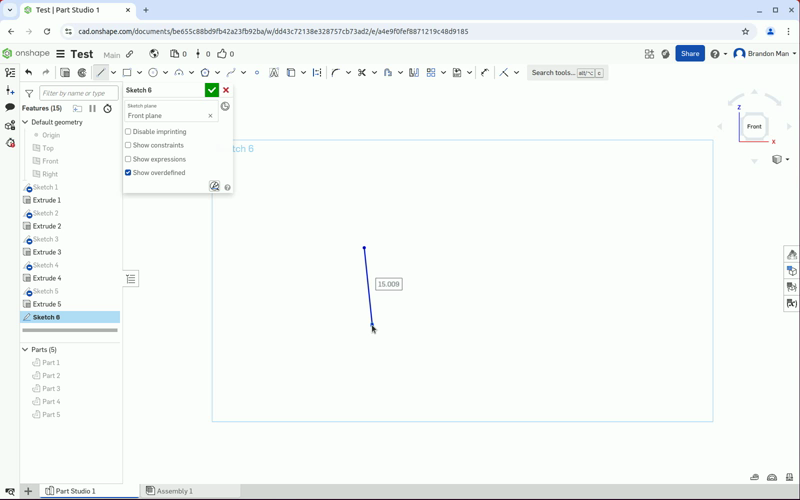
key(a)
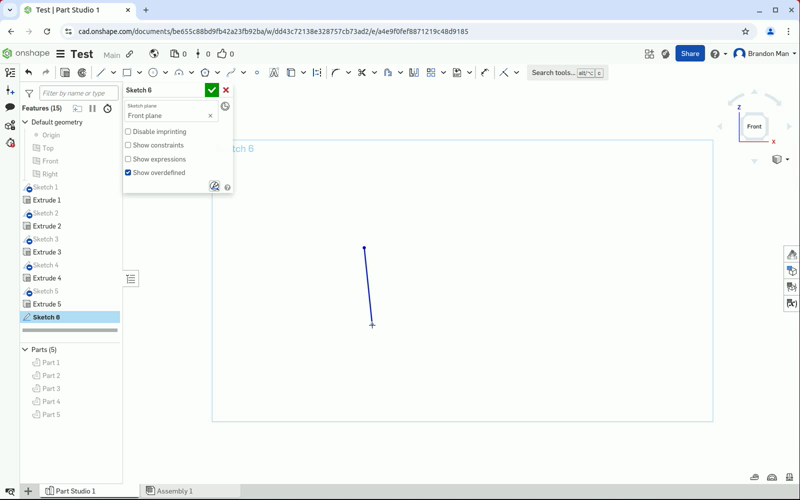
mouse_move(372, 324)
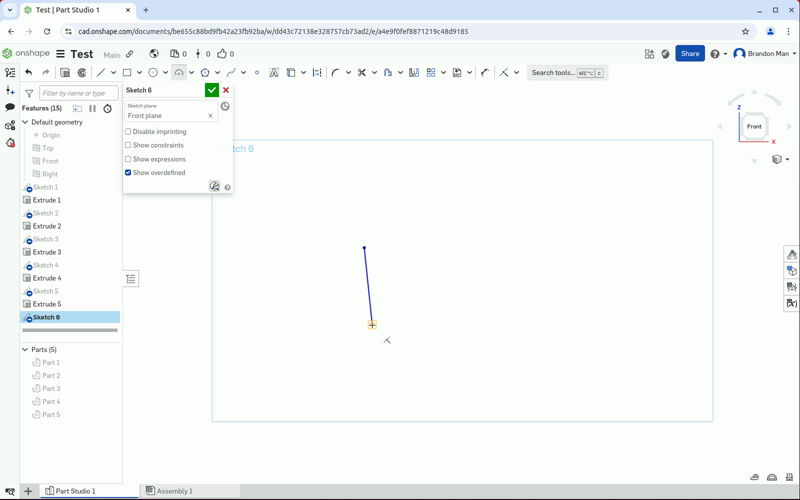
click(372, 324)
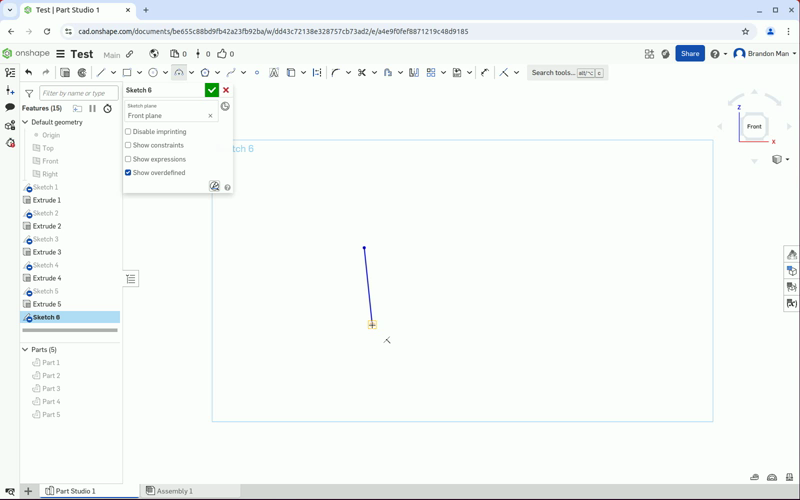
key_down(shift)
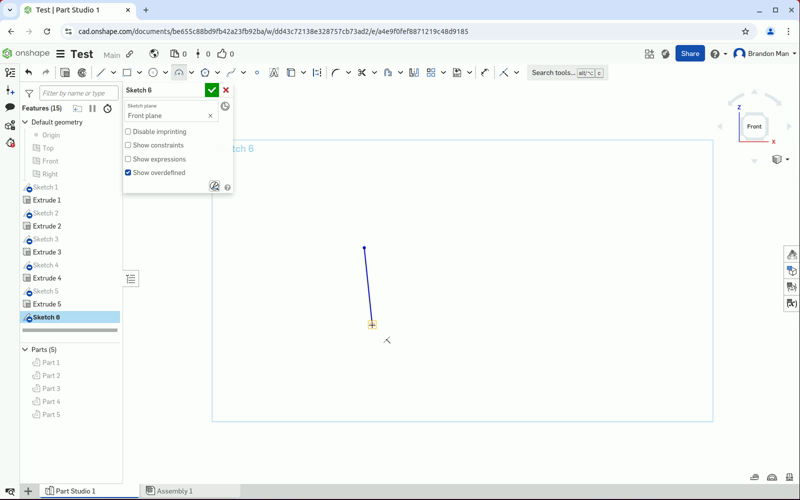
mouse_move(384, 337)
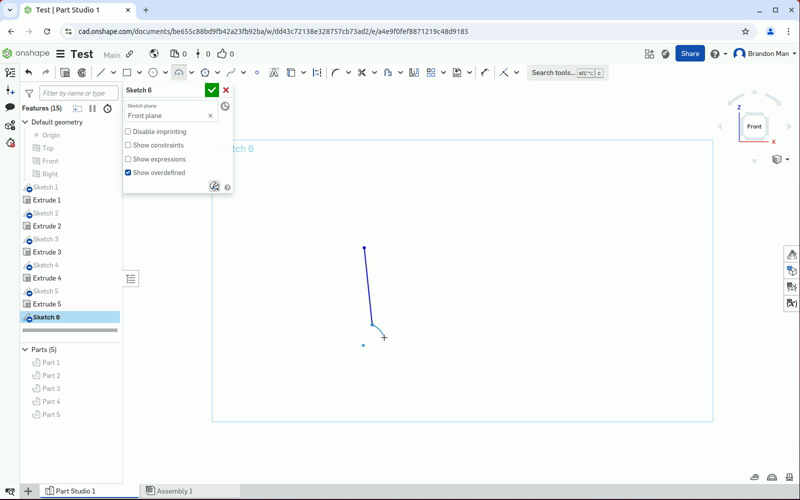
click(384, 337)
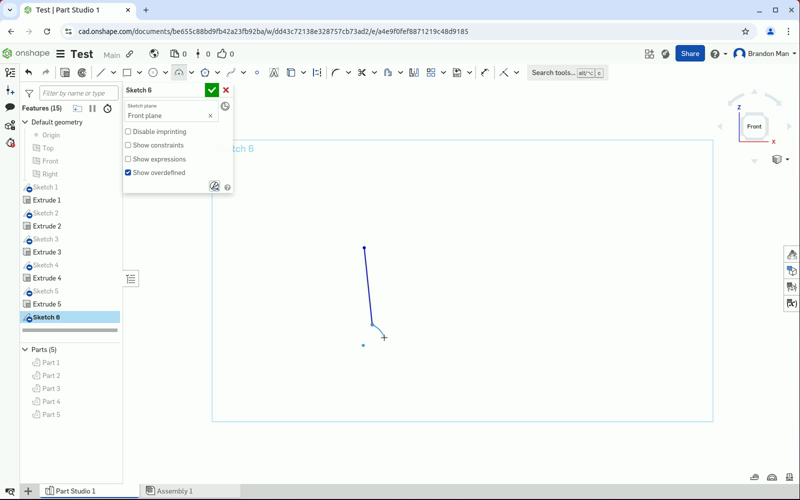
mouse_move(392, 316)
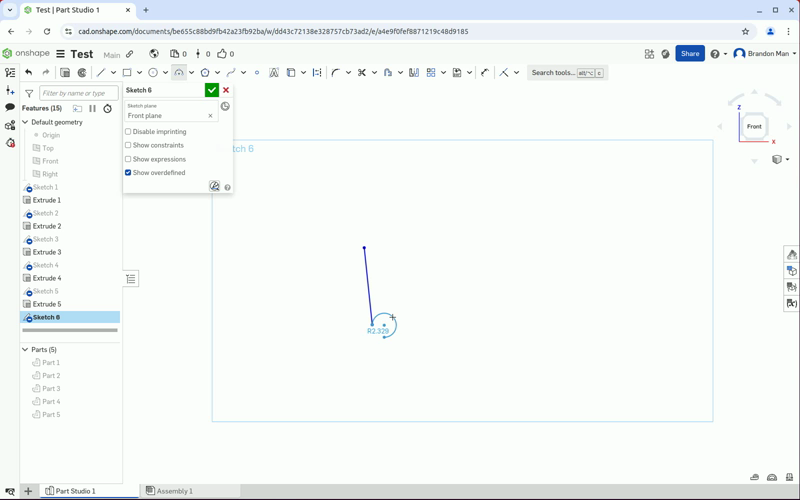
click(392, 316)
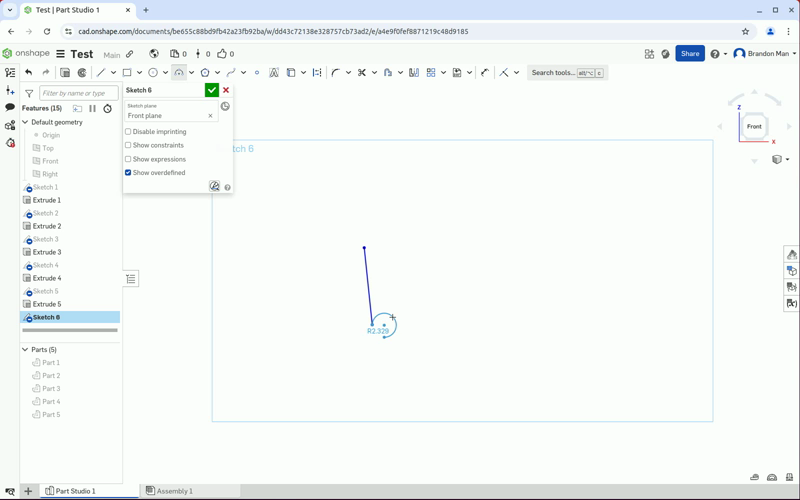
key_up(shift)
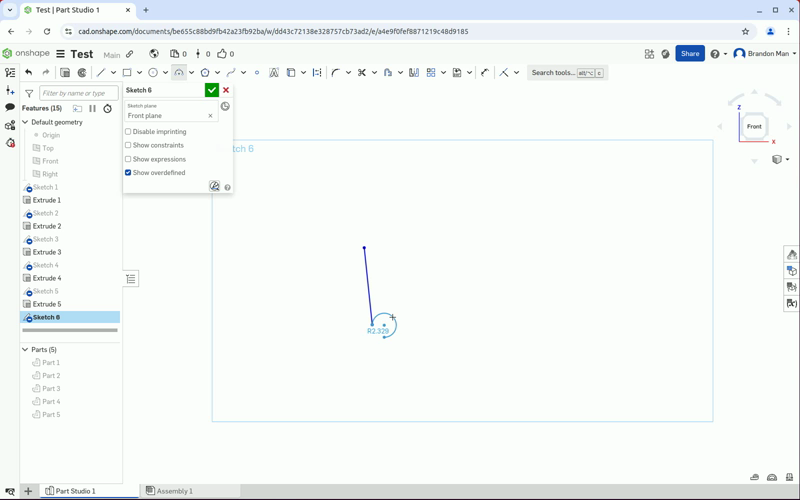
key(esc)
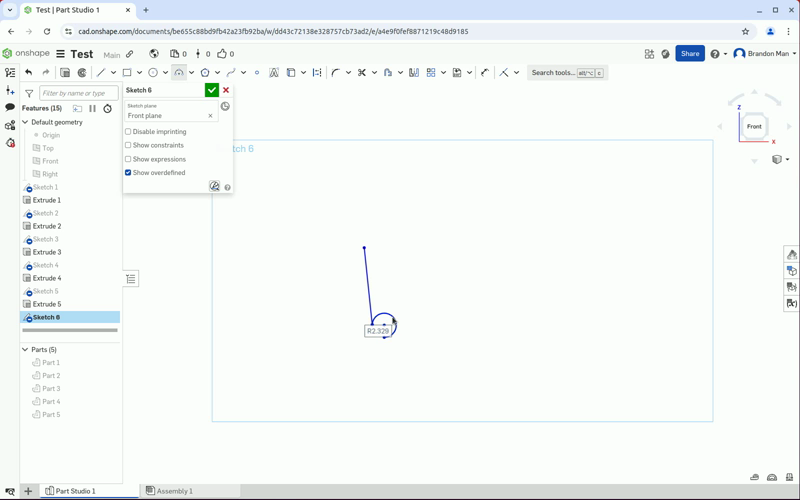
key(l)
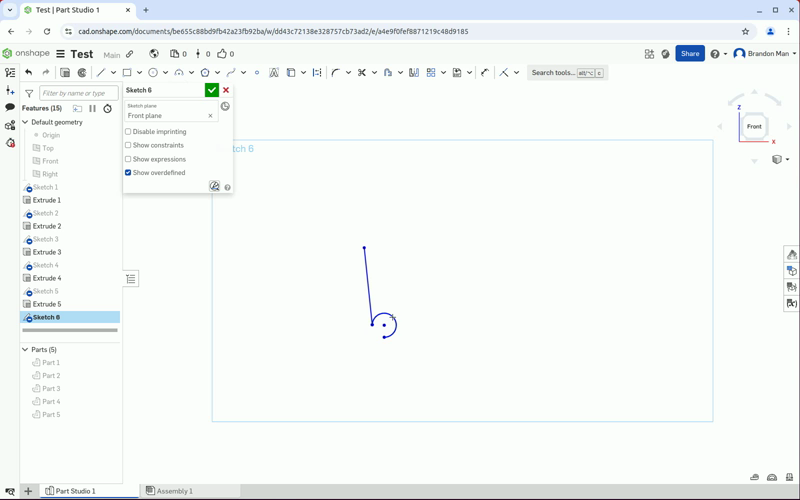
mouse_move(384, 337)
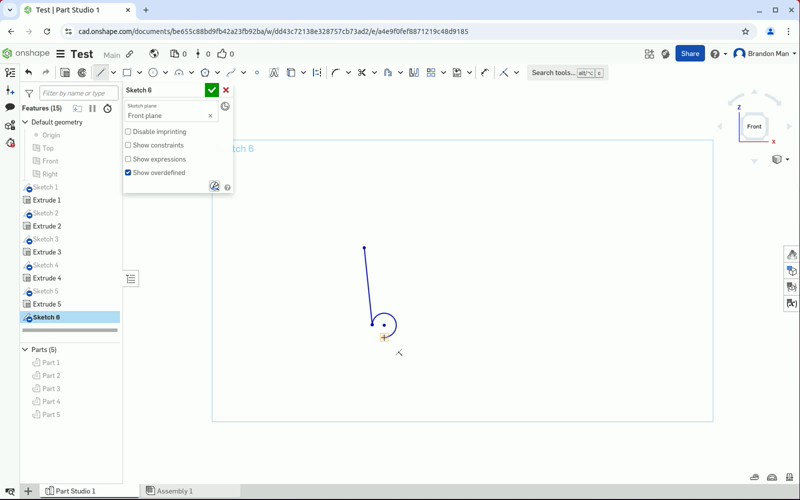
click(384, 337)
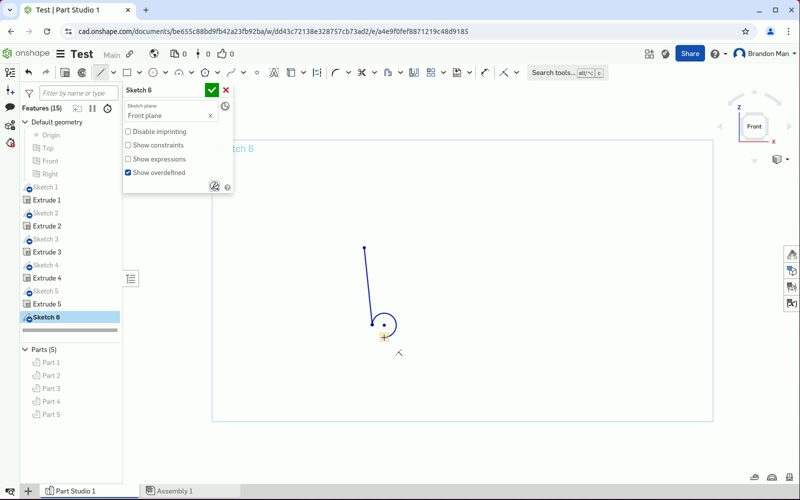
key_down(shift)
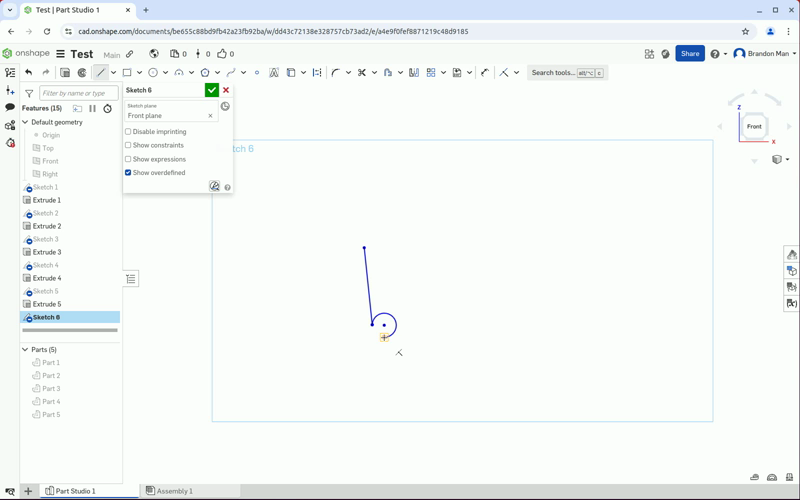
mouse_move(414, 337)
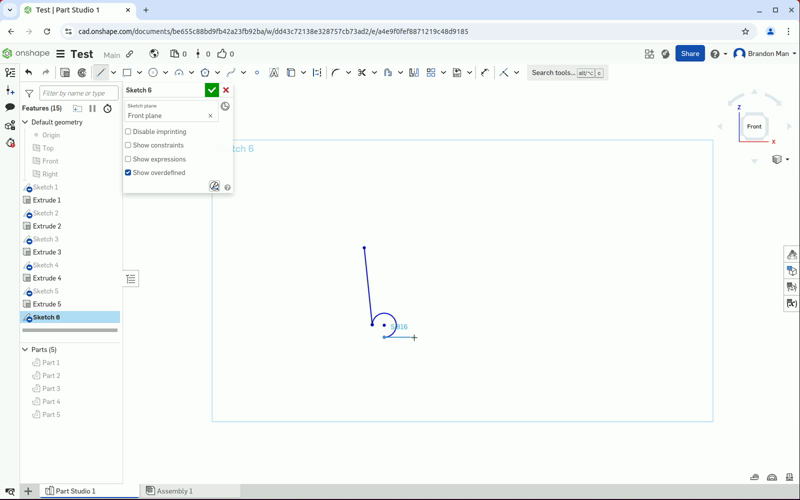
mouse_move(439, 335)
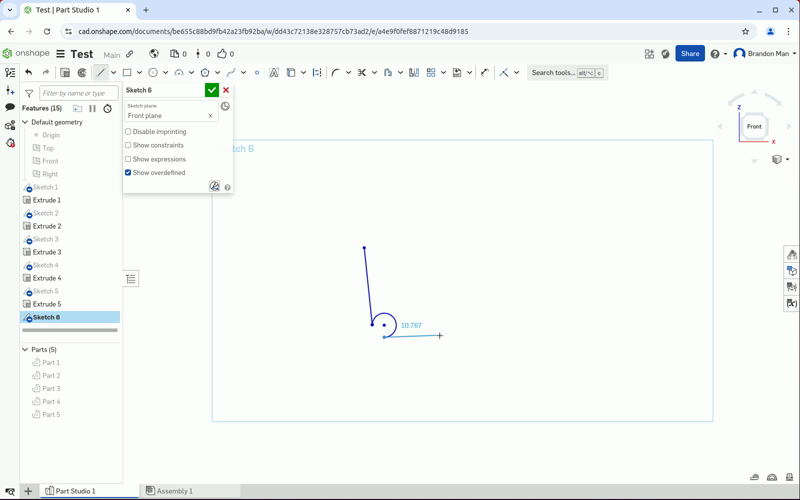
click(439, 335)
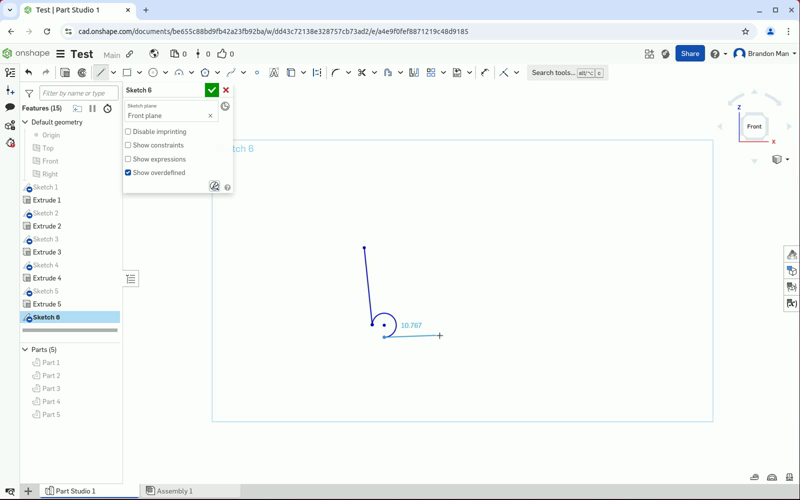
key_up(shift)
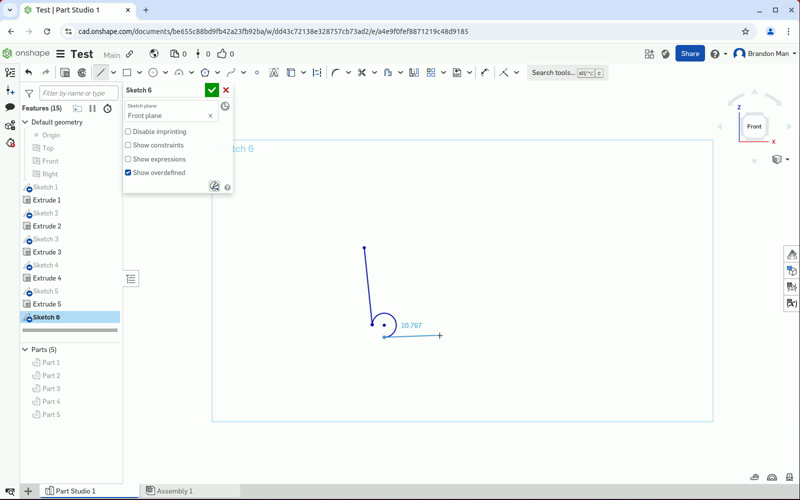
key(esc)
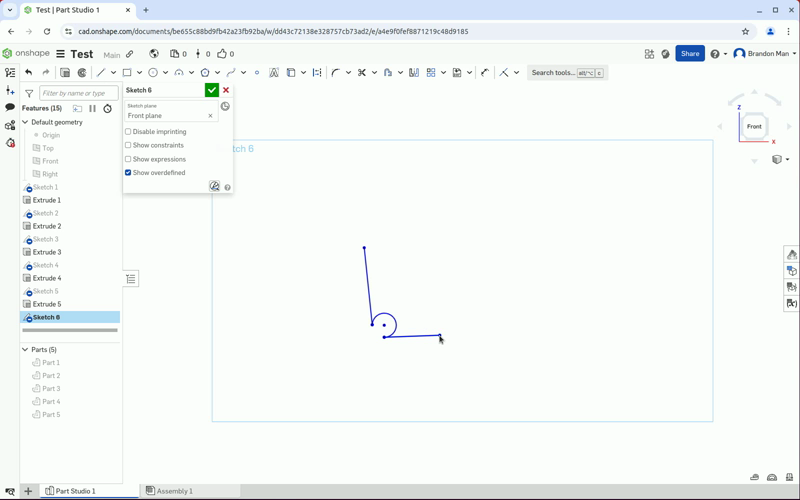
key(a)
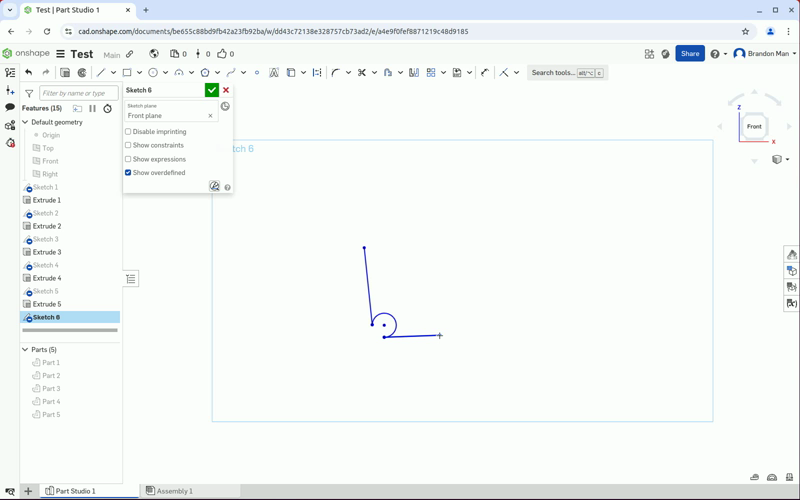
mouse_move(439, 335)
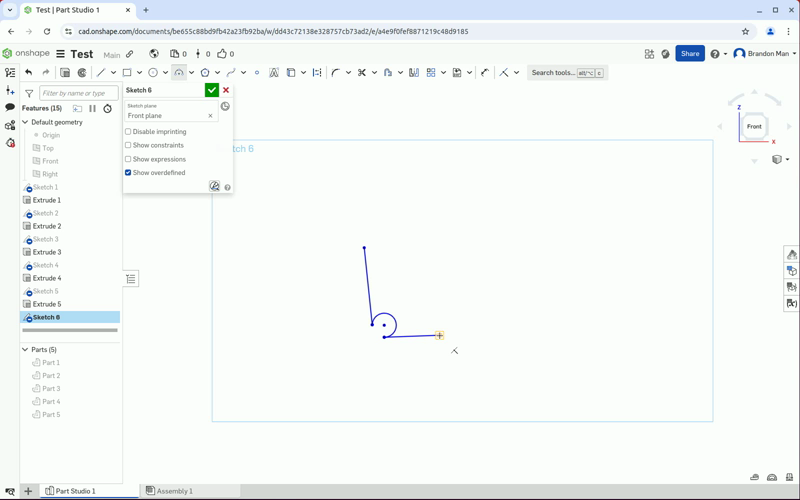
click(439, 335)
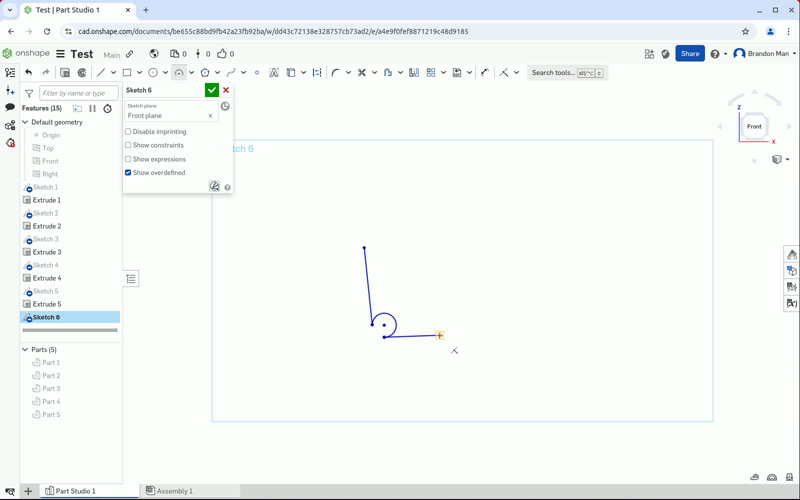
key_down(shift)
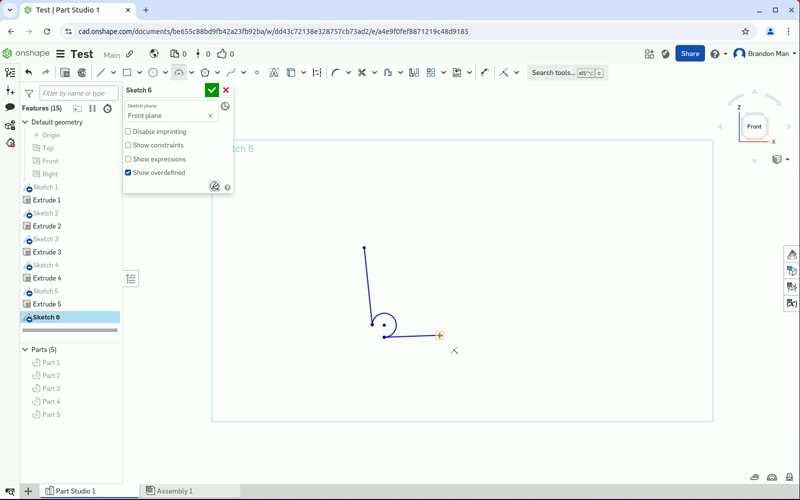
mouse_move(439, 315)
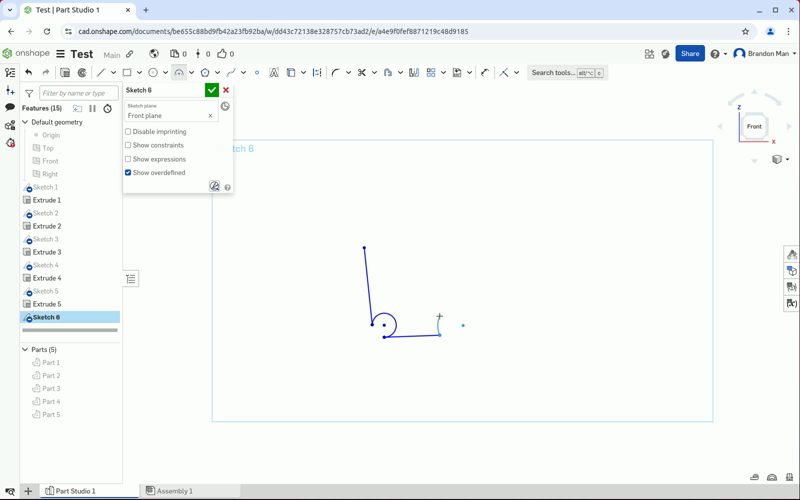
click(439, 315)
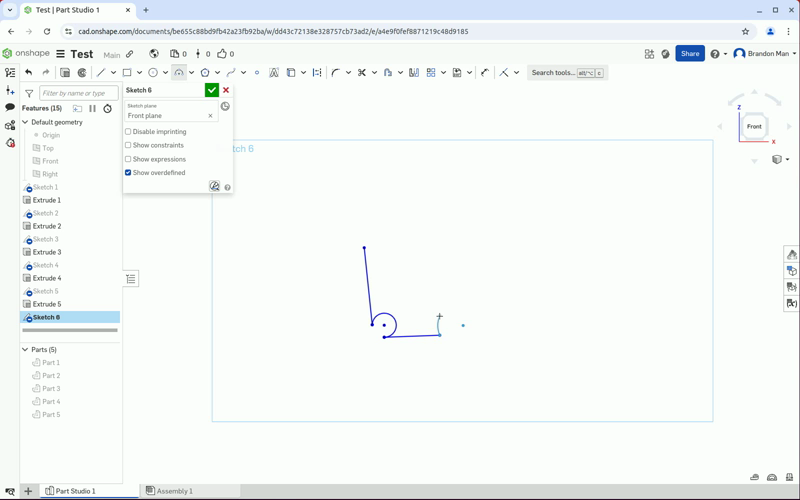
mouse_move(430, 325)
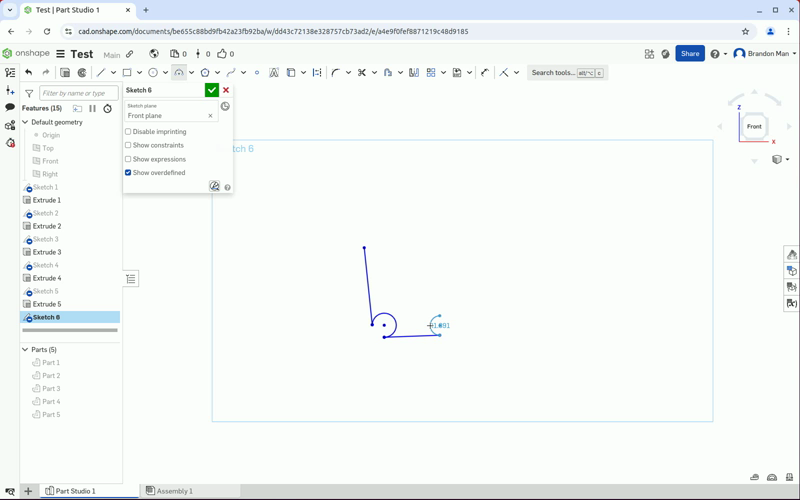
click(430, 325)
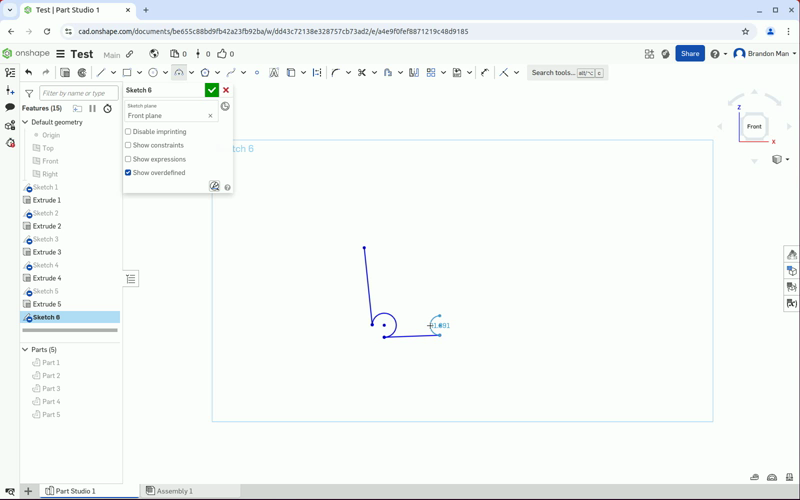
key_up(shift)
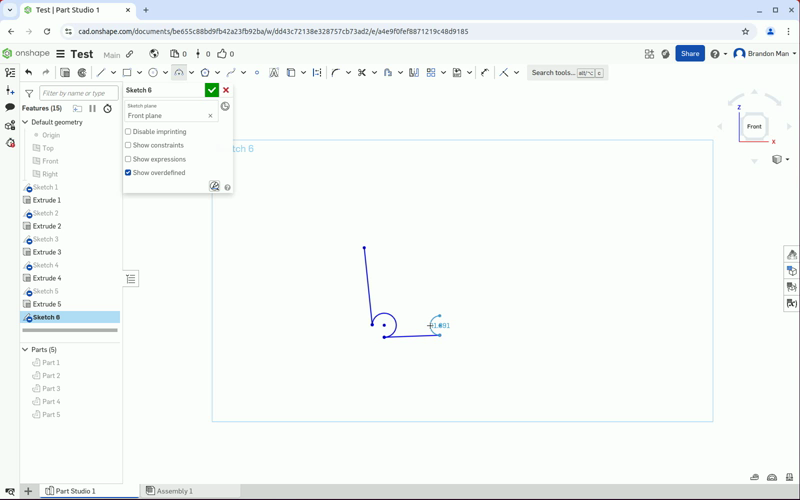
key(esc)
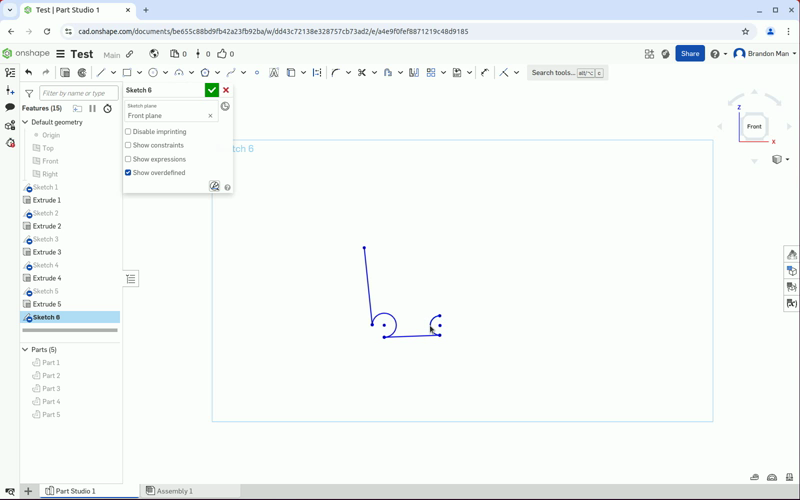
key(l)
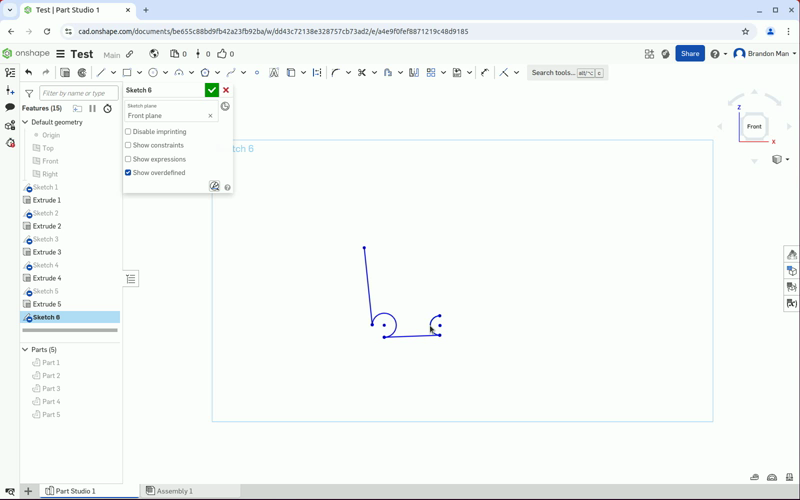
mouse_move(439, 315)
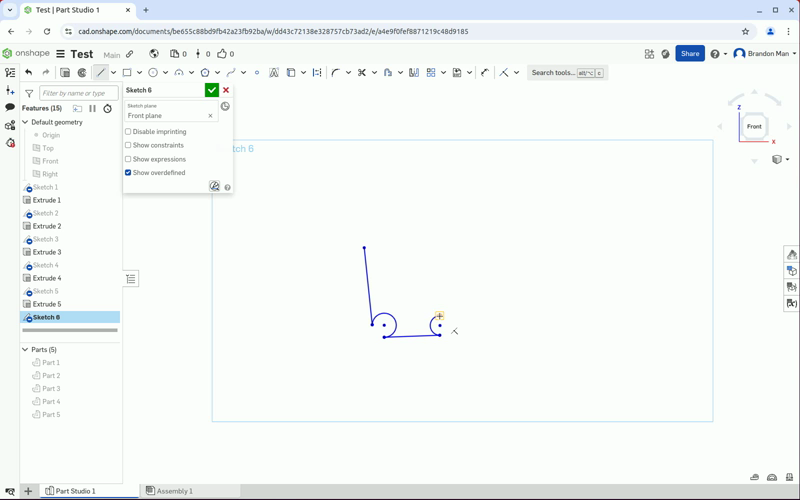
click(439, 315)
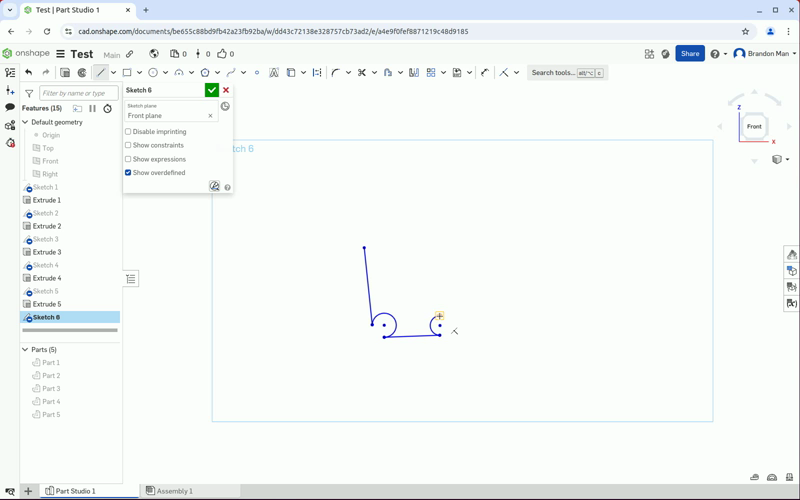
key_down(shift)
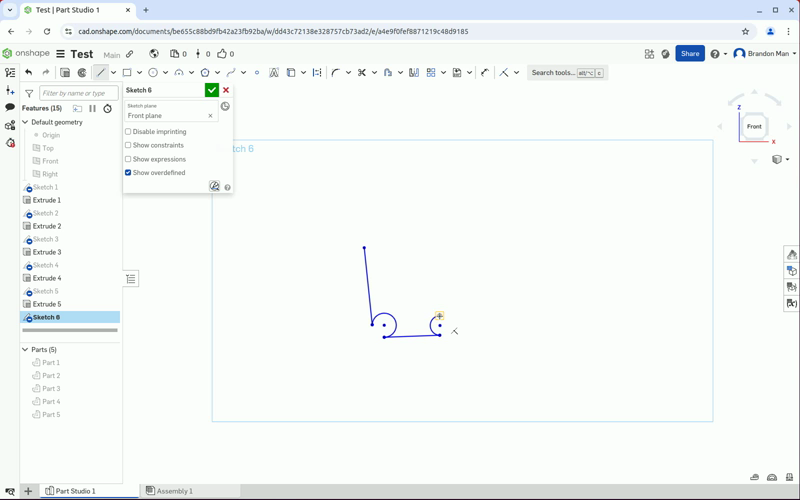
mouse_move(469, 315)
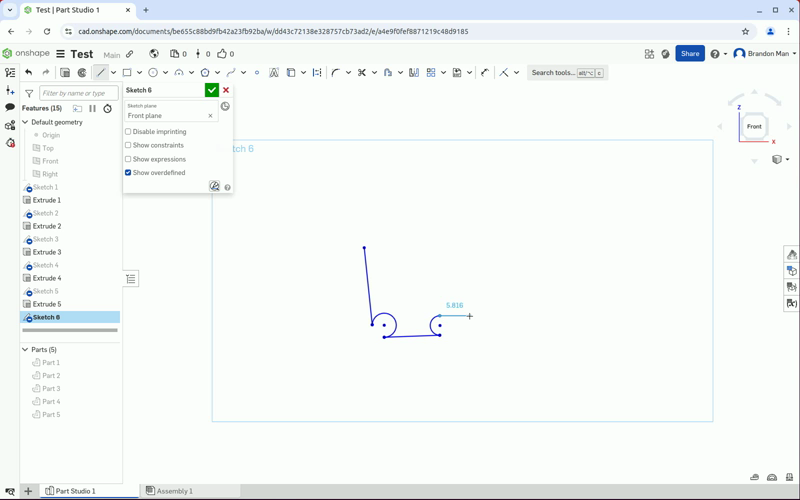
mouse_move(407, 314)
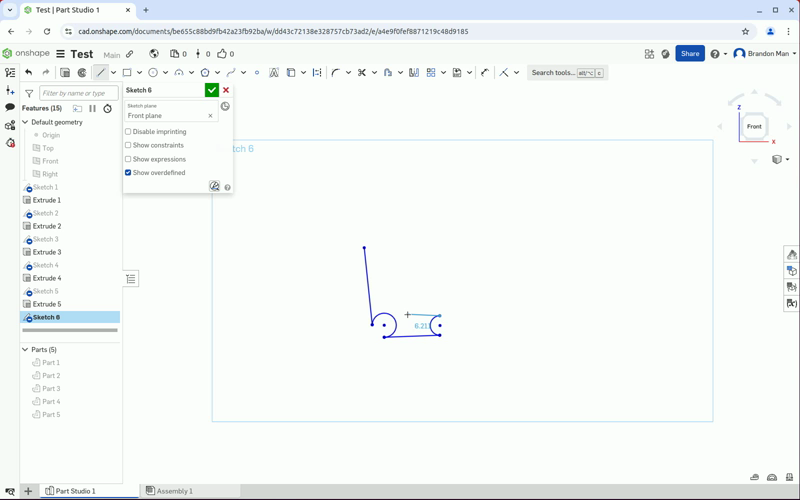
click(407, 314)
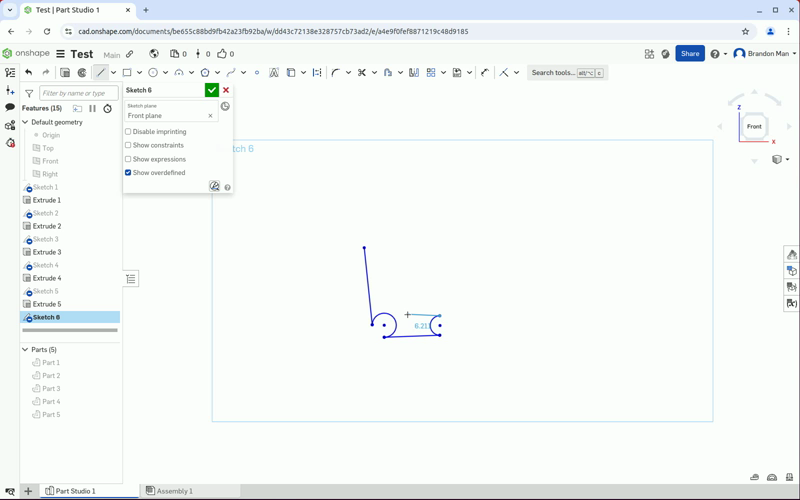
key_up(shift)
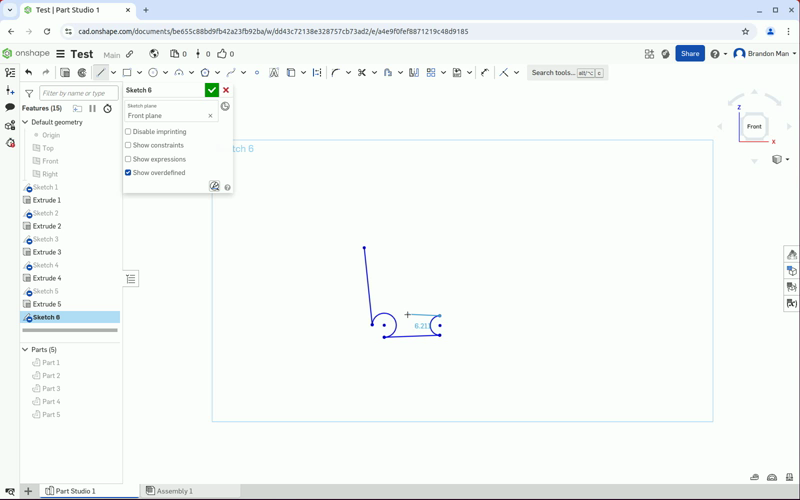
key(esc)
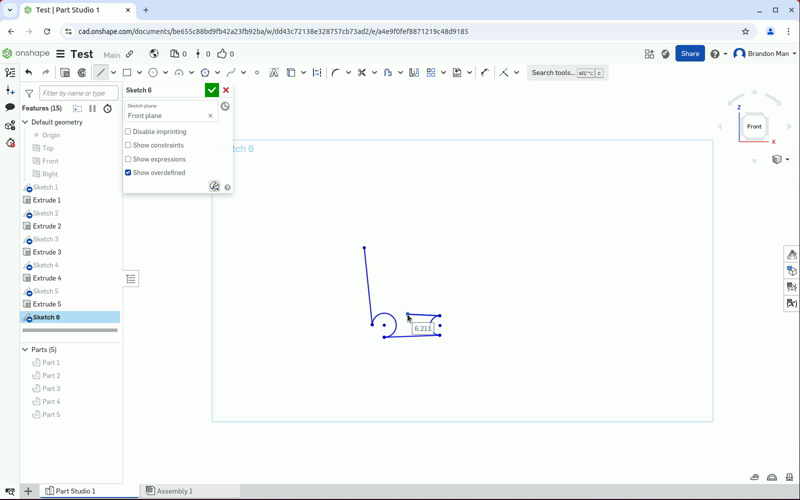
key(a)
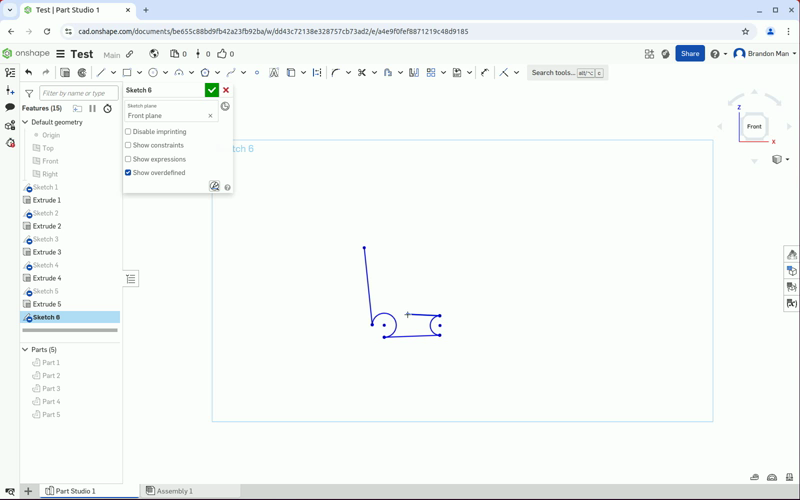
mouse_move(407, 314)
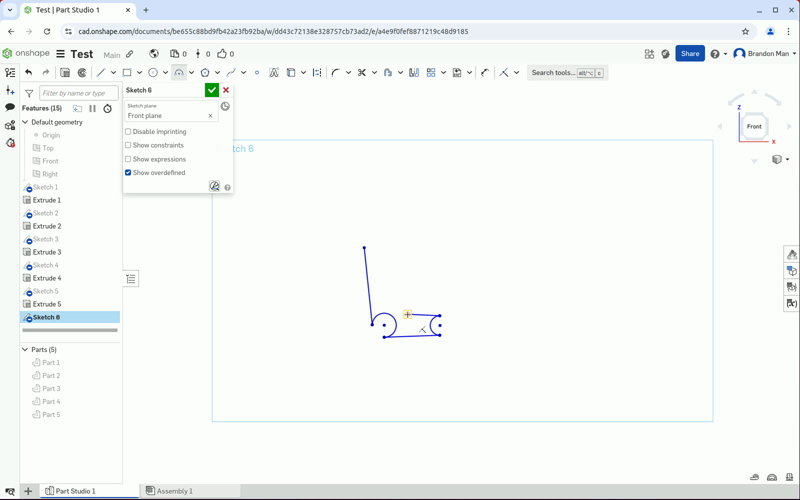
click(407, 314)
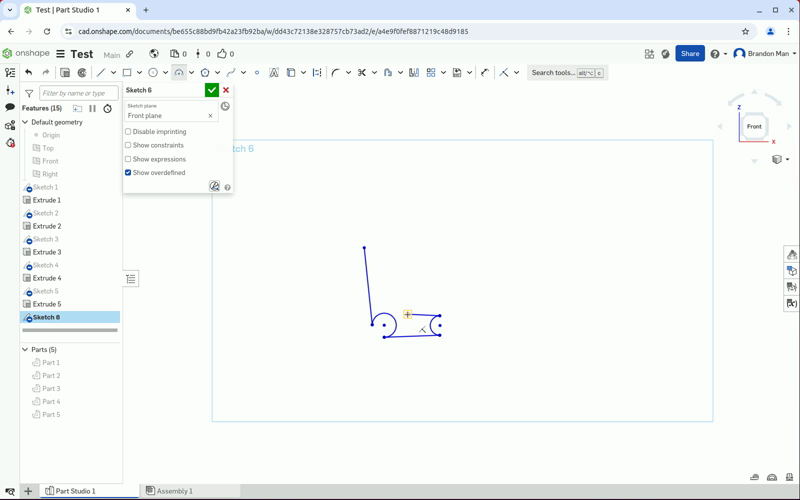
key_down(shift)
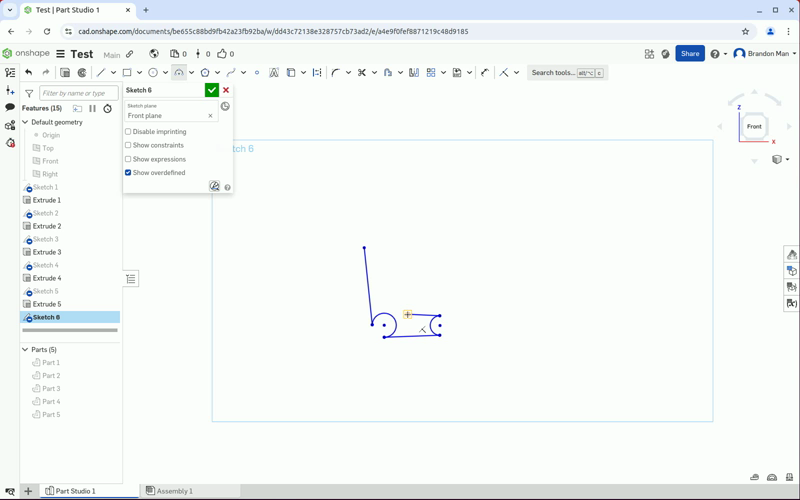
mouse_move(398, 303)
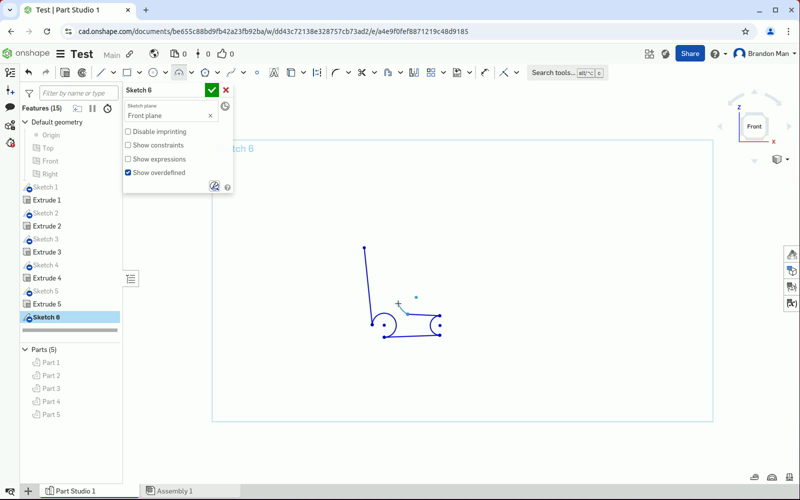
click(398, 303)
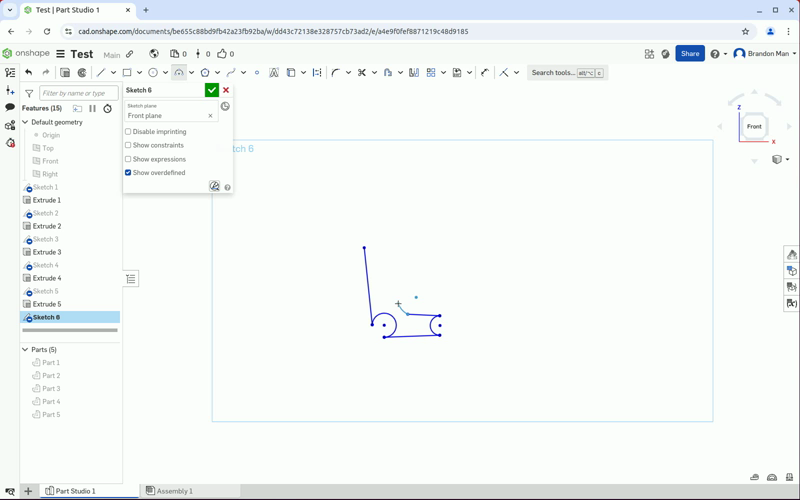
mouse_move(400, 310)
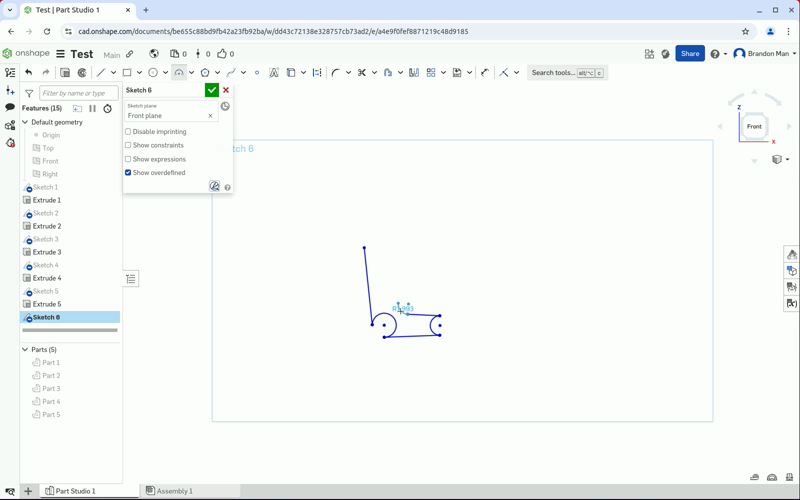
click(400, 310)
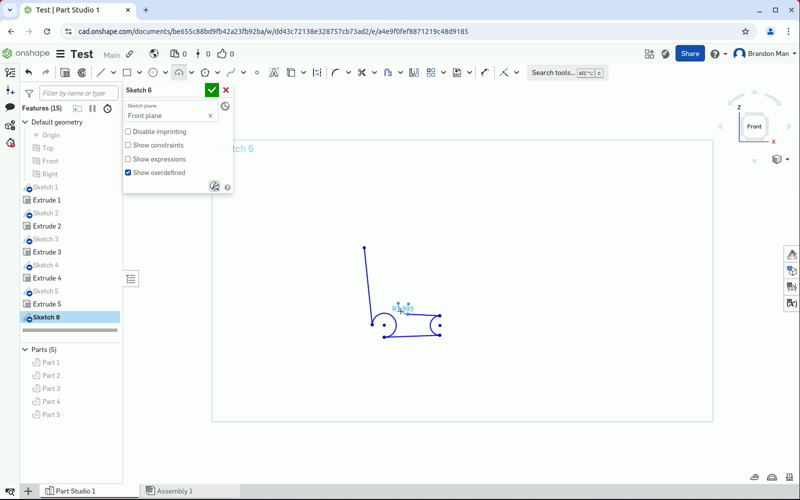
key_up(shift)
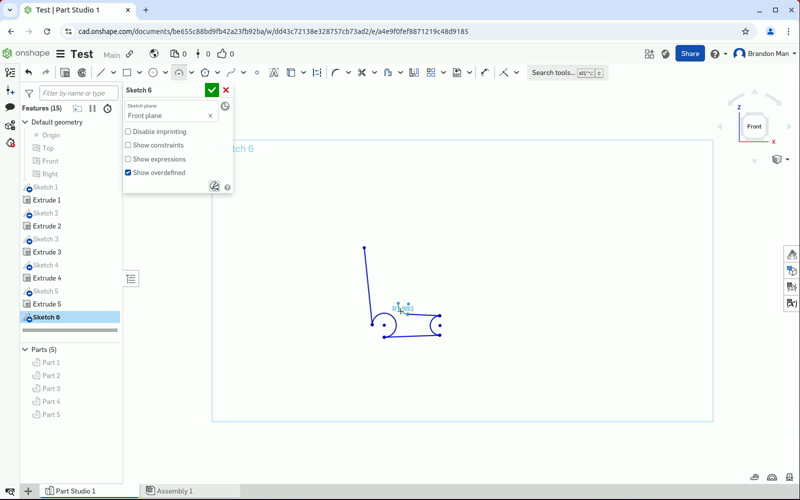
key(esc)
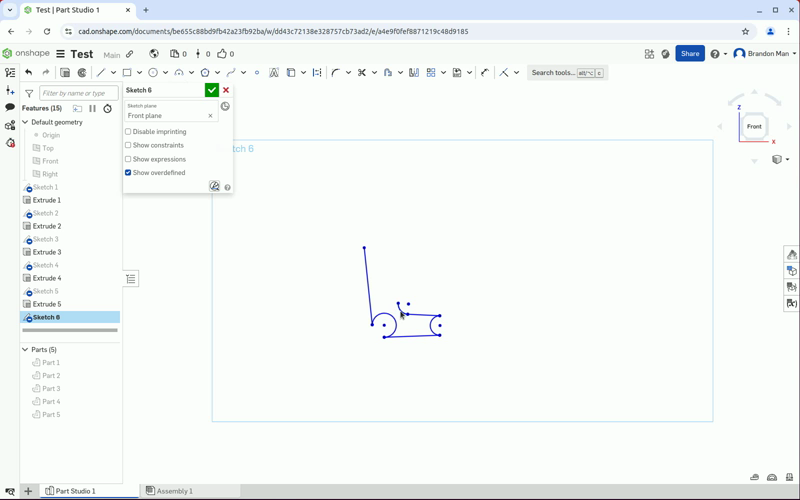
key(l)
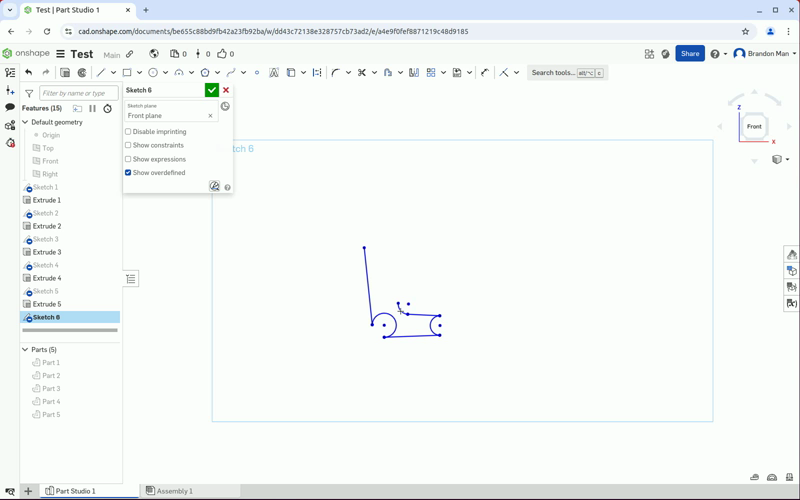
mouse_move(398, 303)
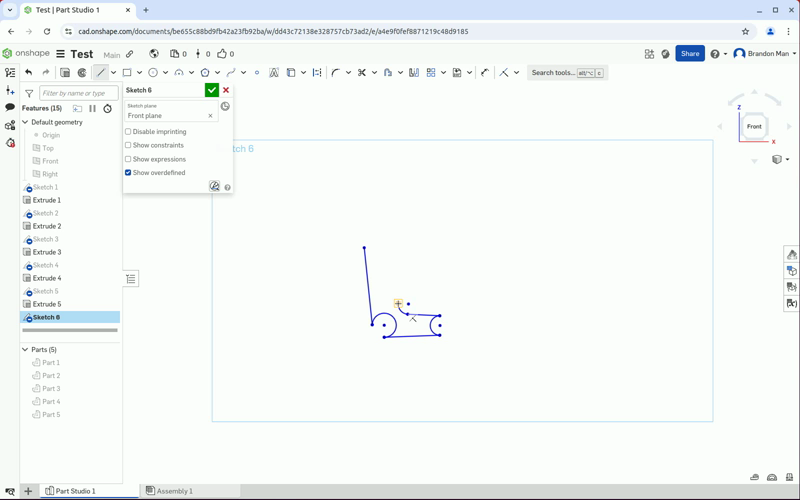
click(398, 303)
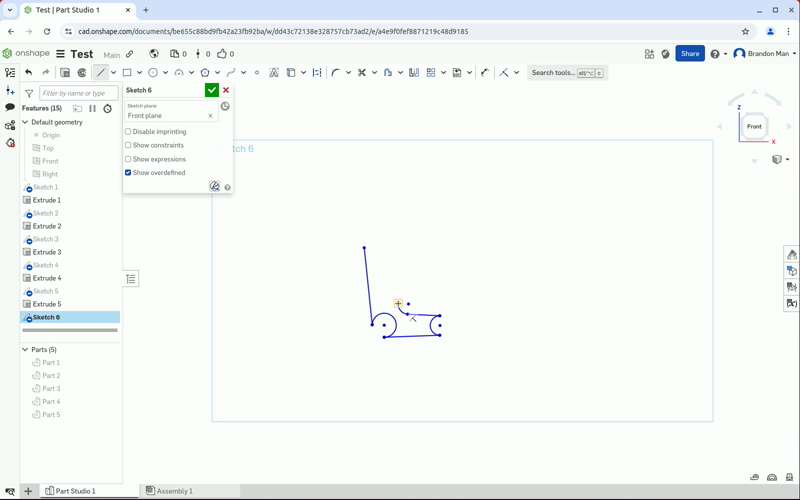
key_down(shift)
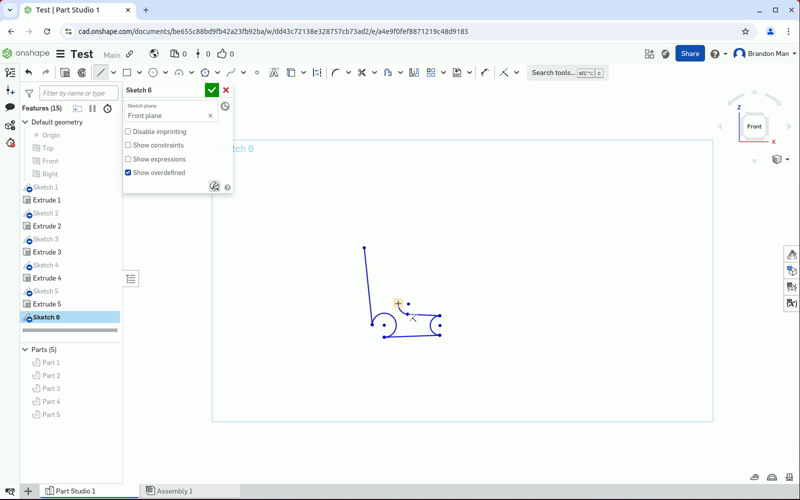
mouse_move(428, 303)
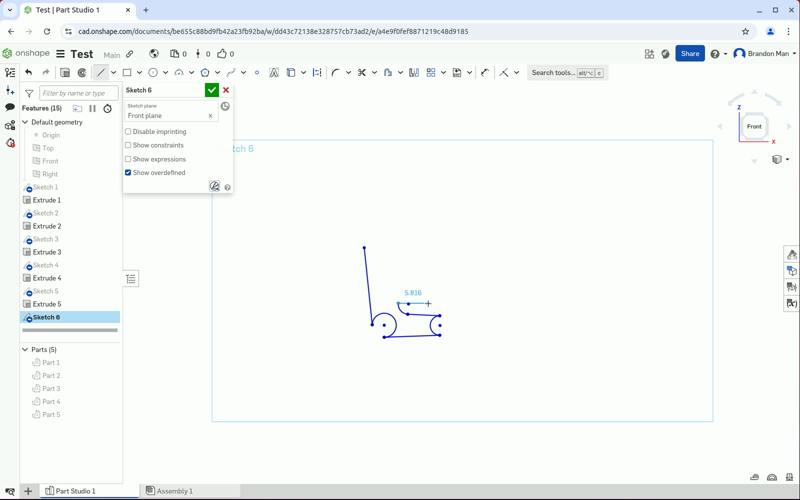
mouse_move(404, 247)
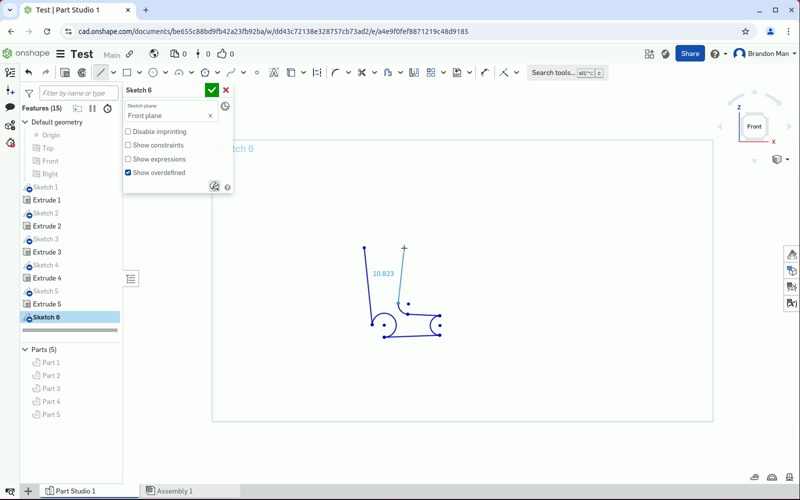
click(404, 247)
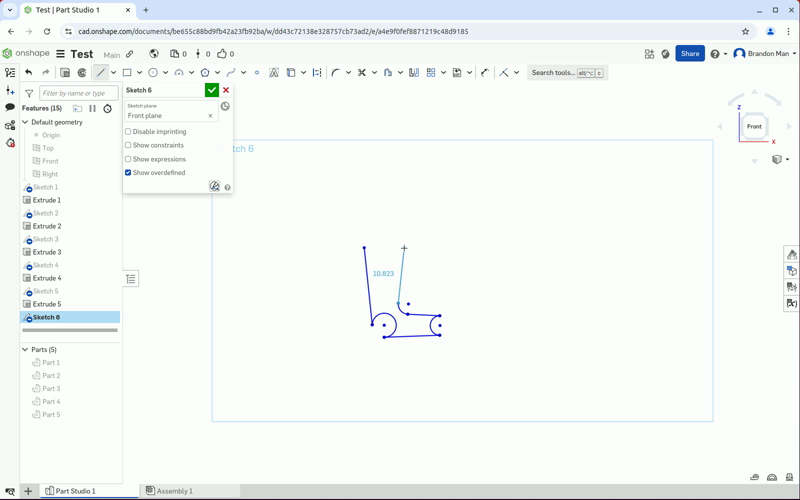
key_up(shift)
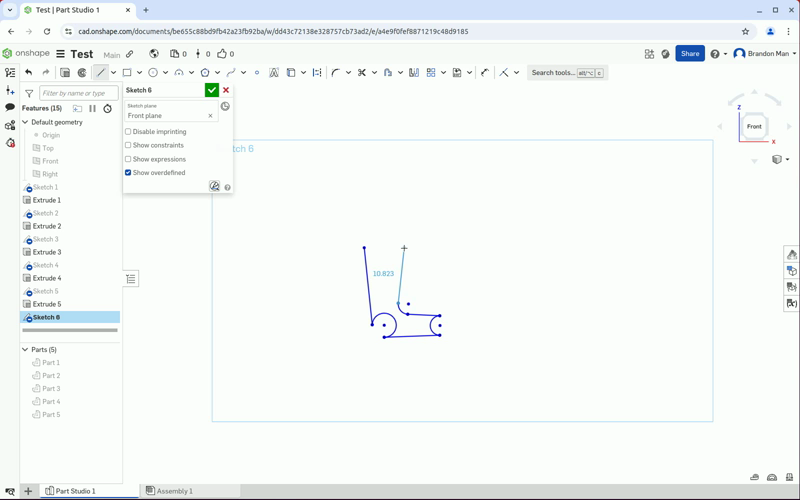
key(esc)
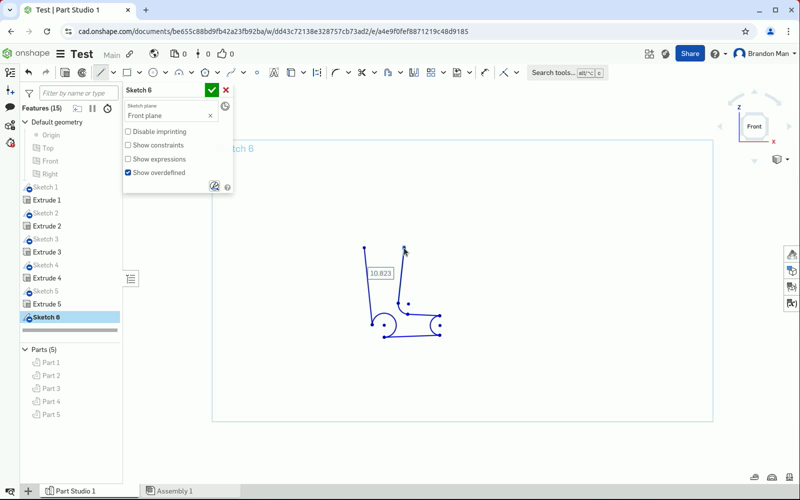
key(a)
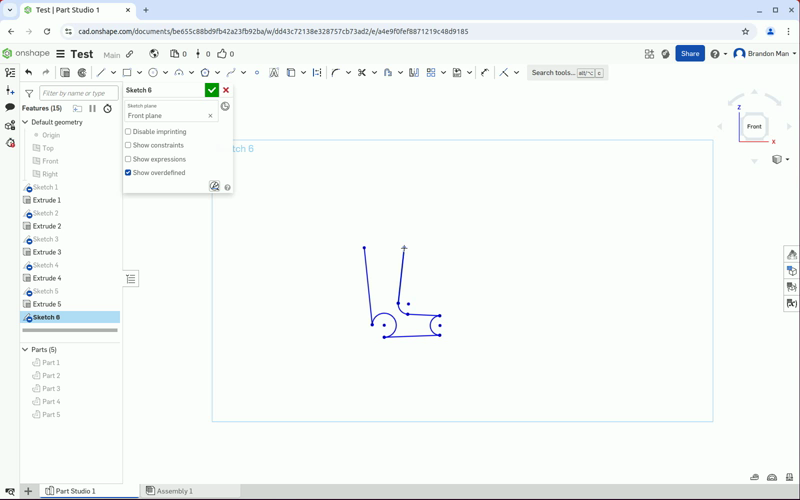
mouse_move(404, 247)
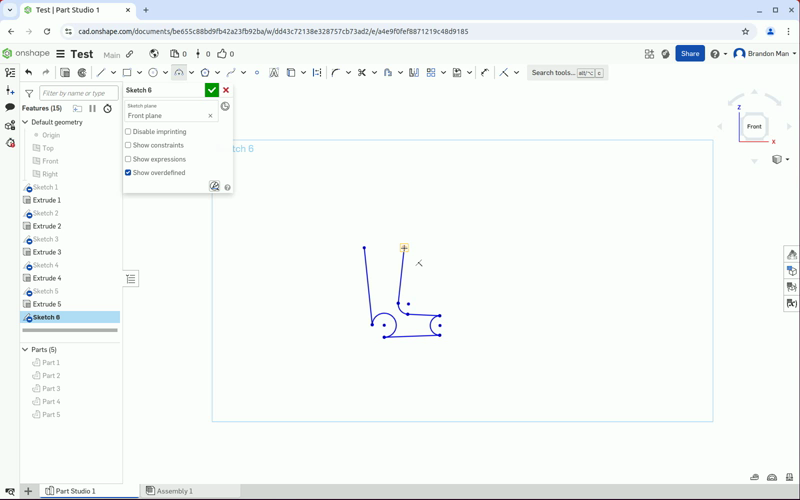
click(404, 247)
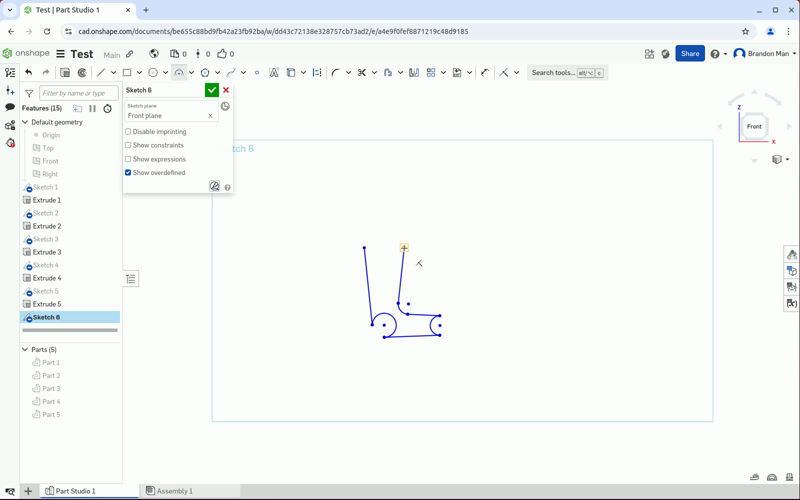
mouse_move(364, 247)
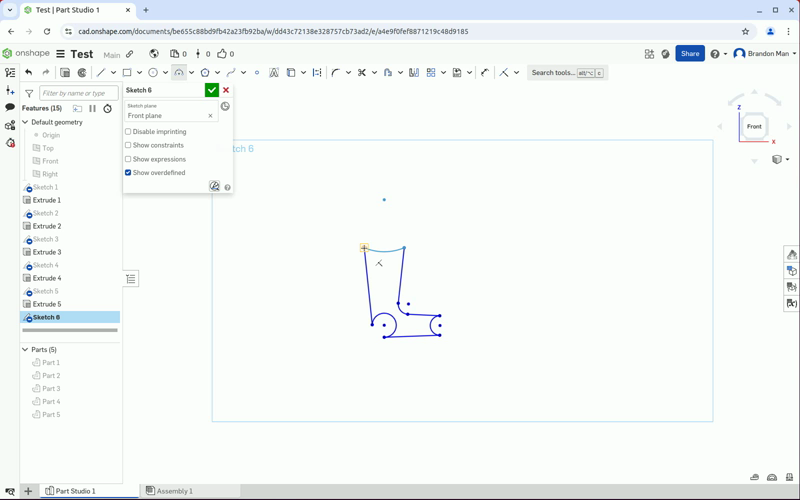
click(364, 247)
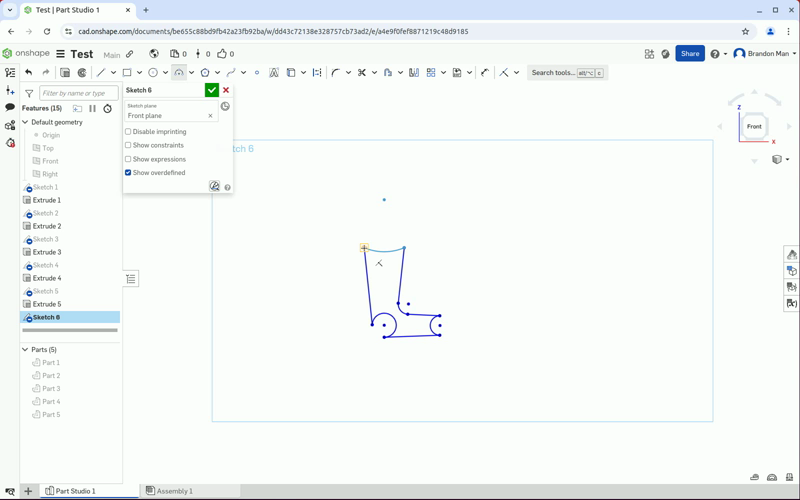
key_down(shift)
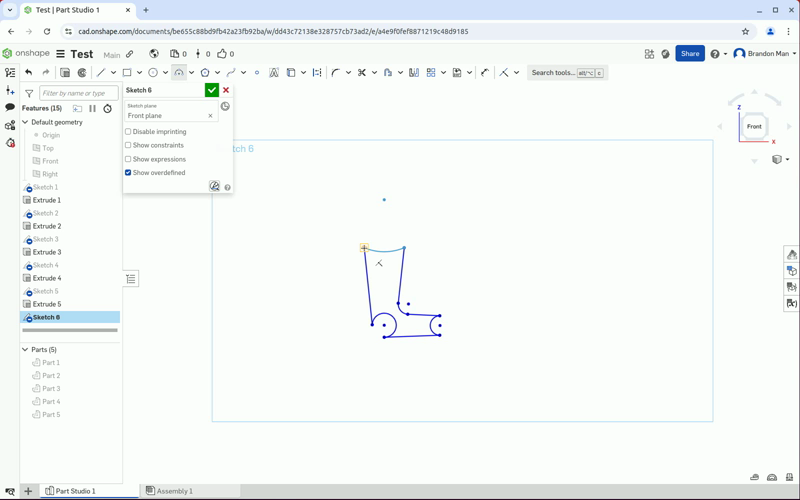
mouse_move(384, 265)
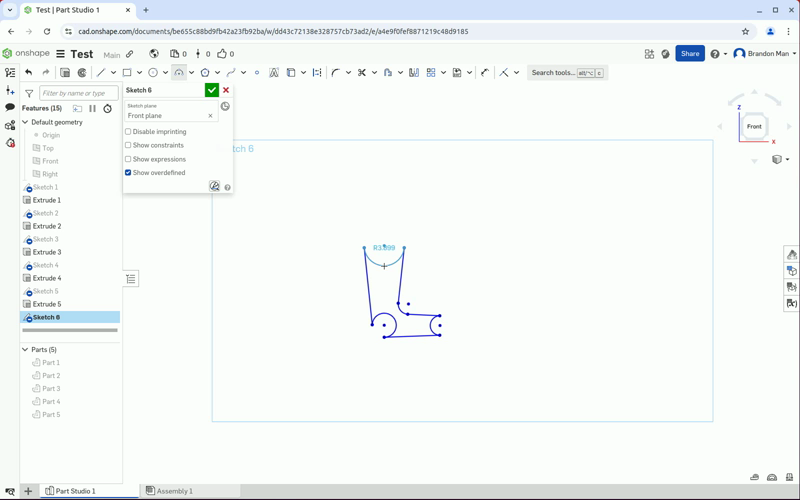
click(384, 265)
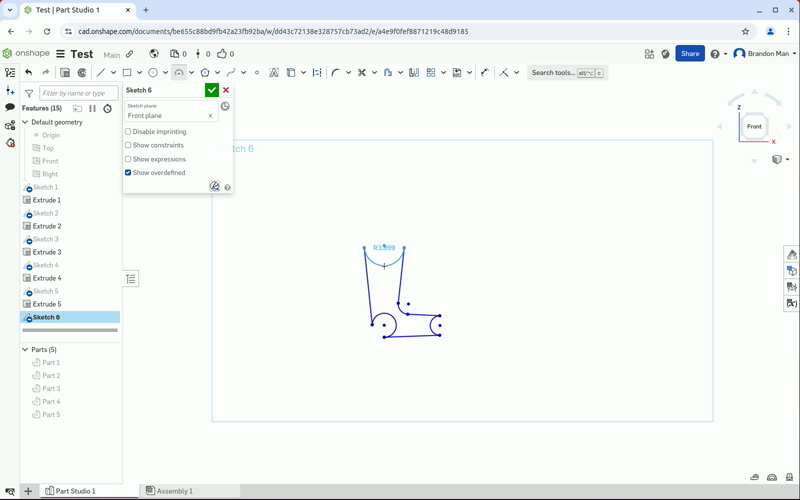
key_up(shift)
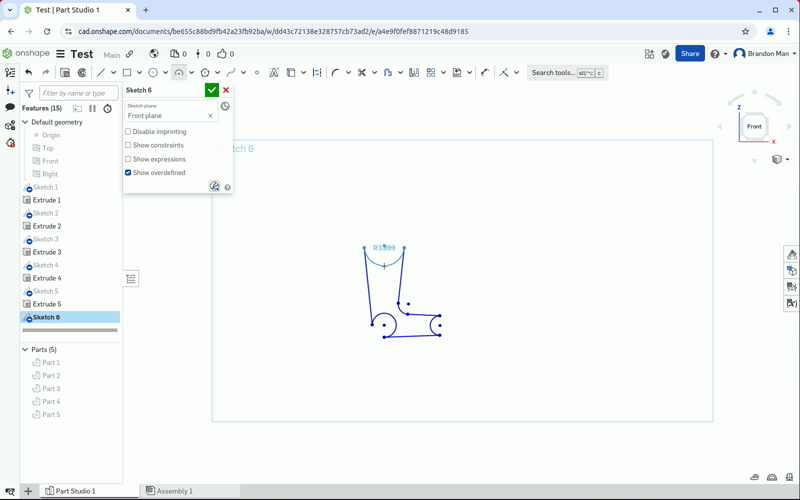
key(esc)
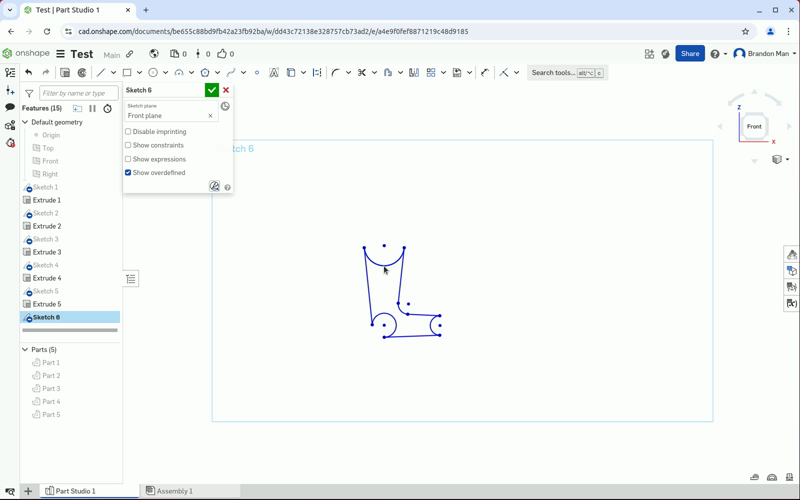
mouse_move(385, 310)
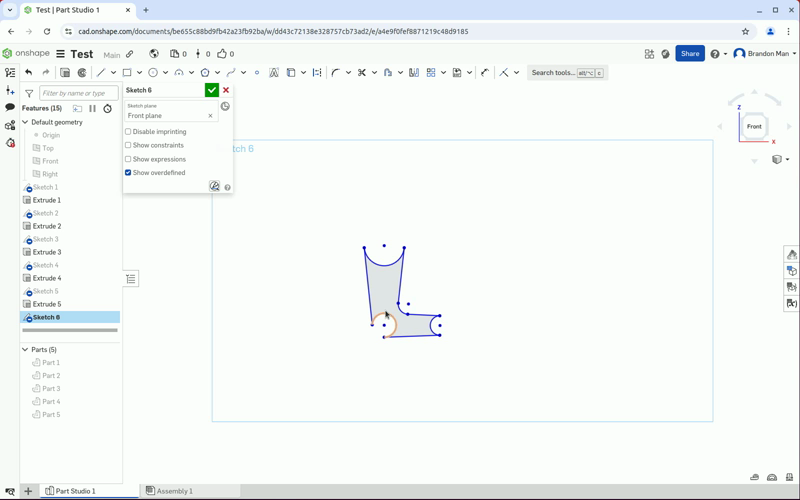
click(385, 310)
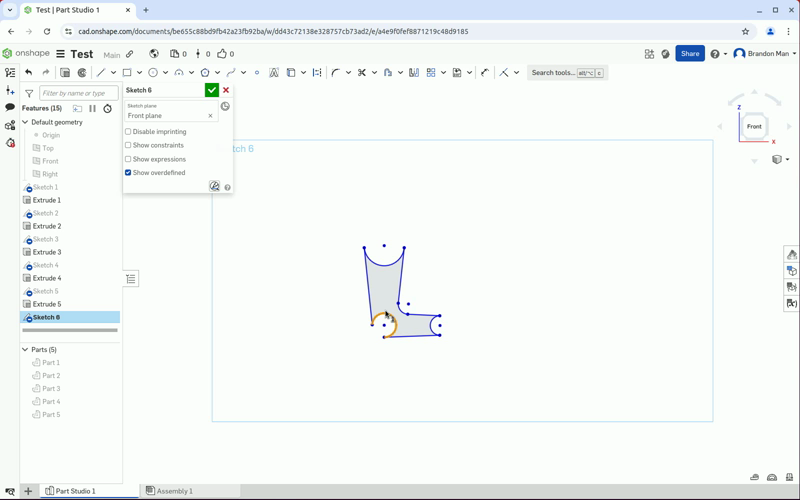
mouse_move(73, 352)
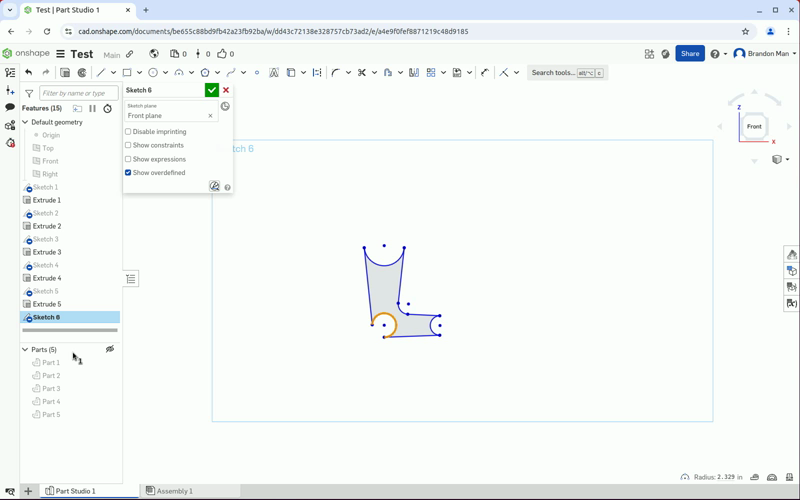
key(shift+y)
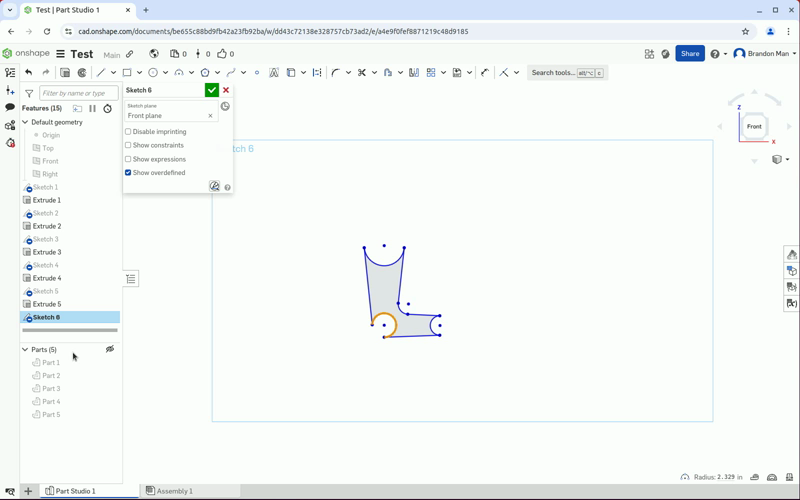
key(shift+e)
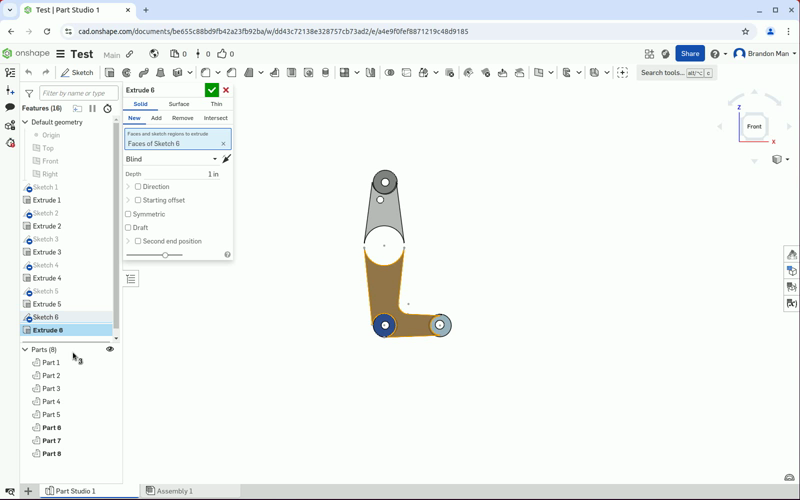
mouse_move(143, 106)
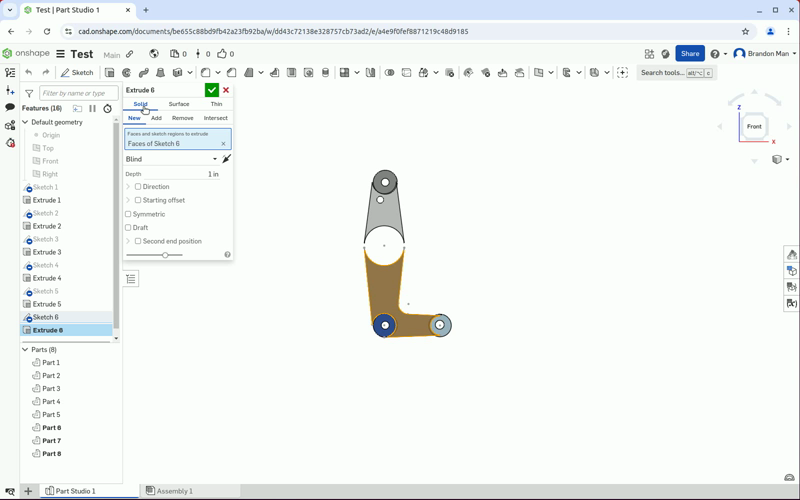
click(143, 106)
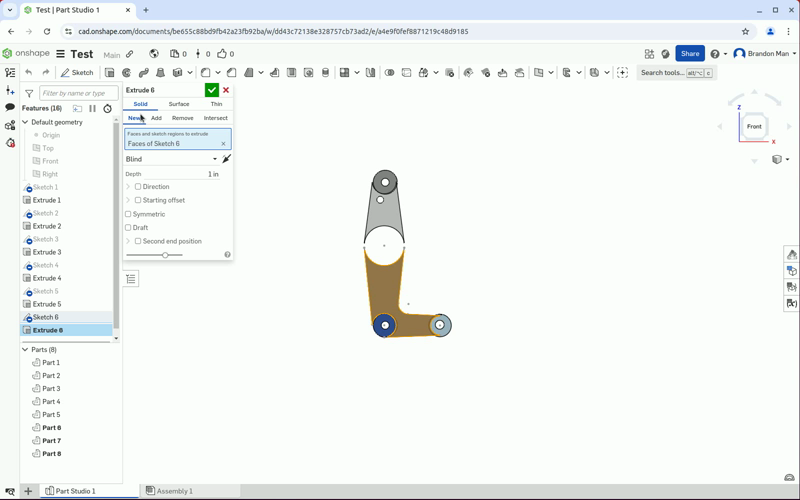
mouse_move(137, 120)
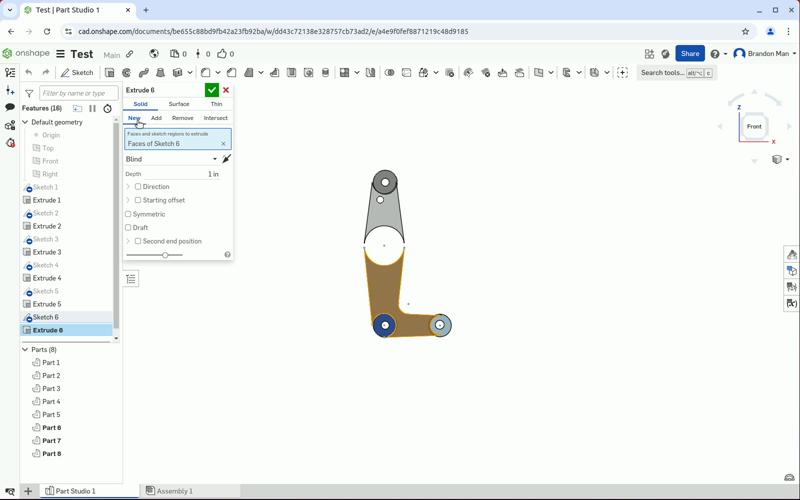
click(137, 120)
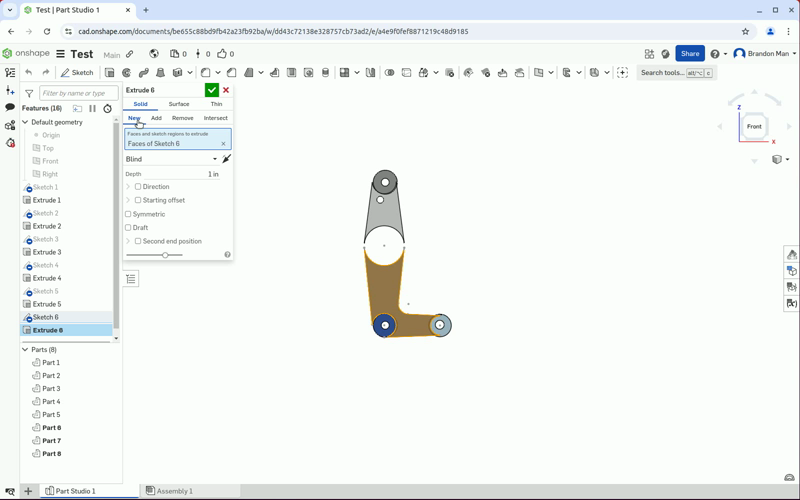
key(tab, 4)
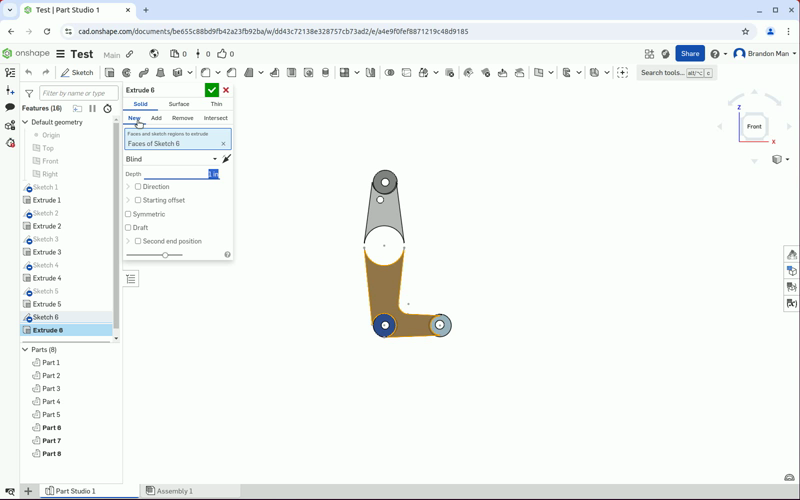
text(0.722)
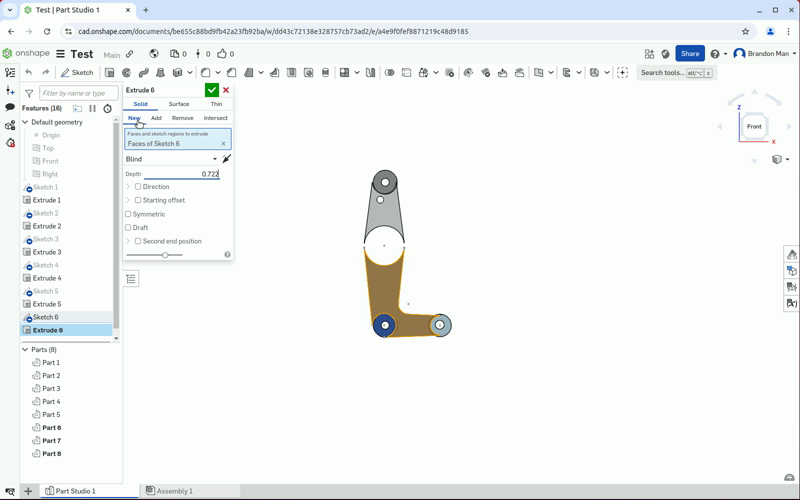
key(enter)
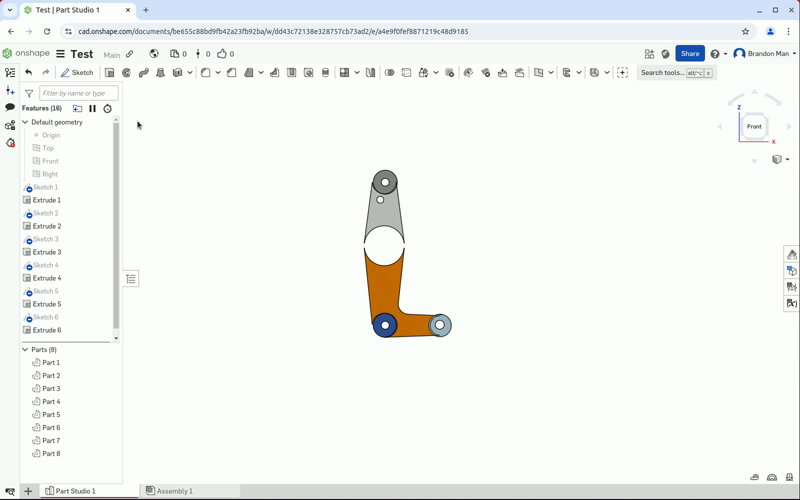
key(shift+h)
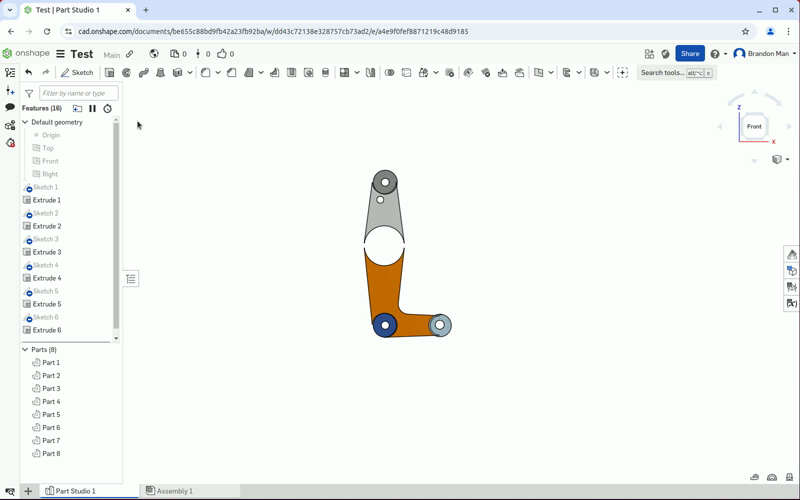
key(shift+h)
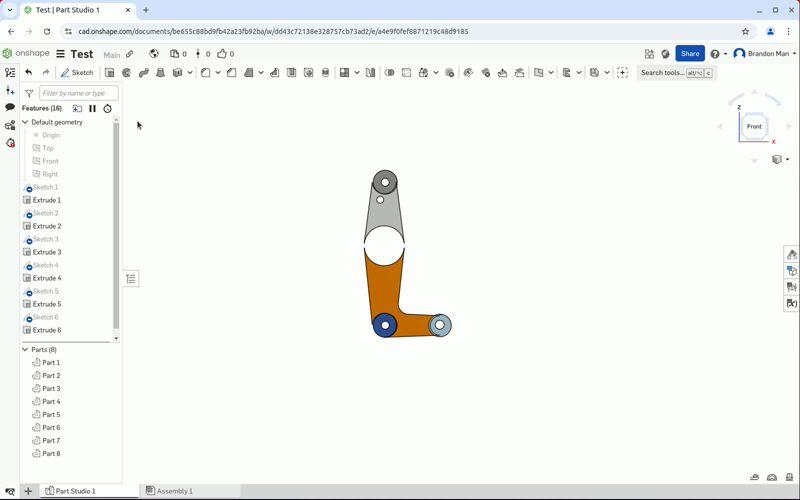
mouse_move(69, 189)
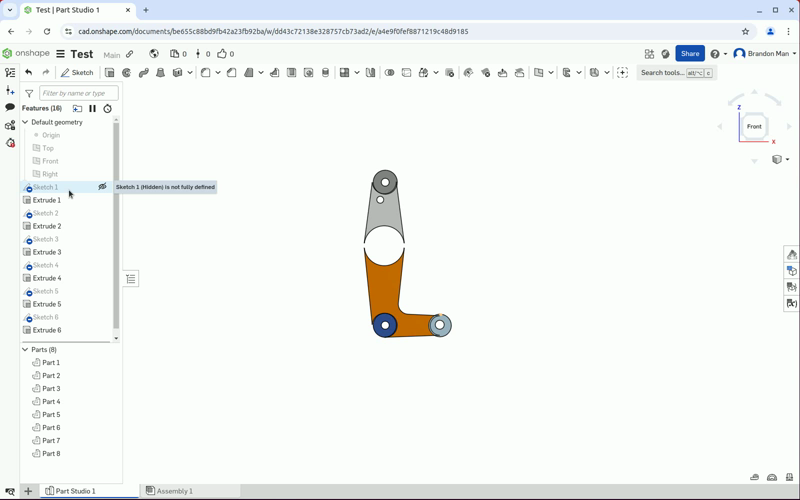
click(69, 189)
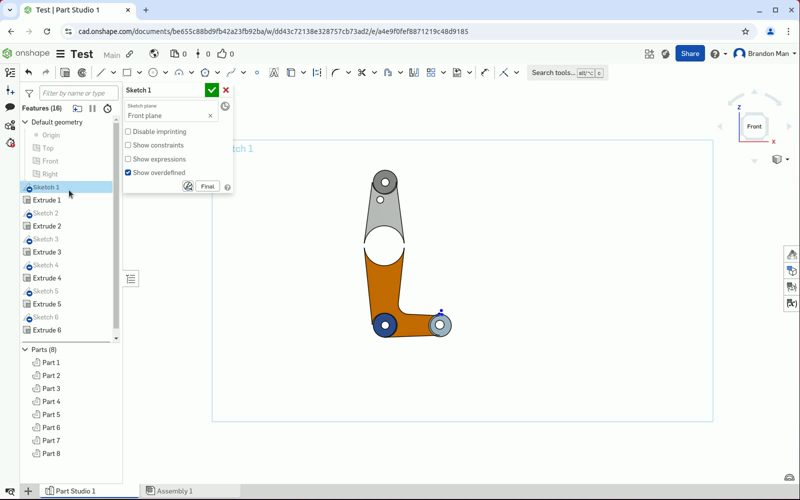
mouse_move(229, 92)
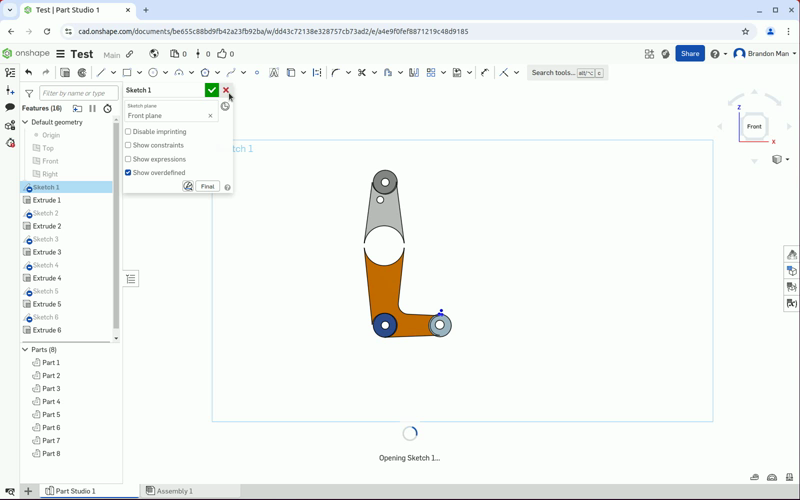
click(229, 92)
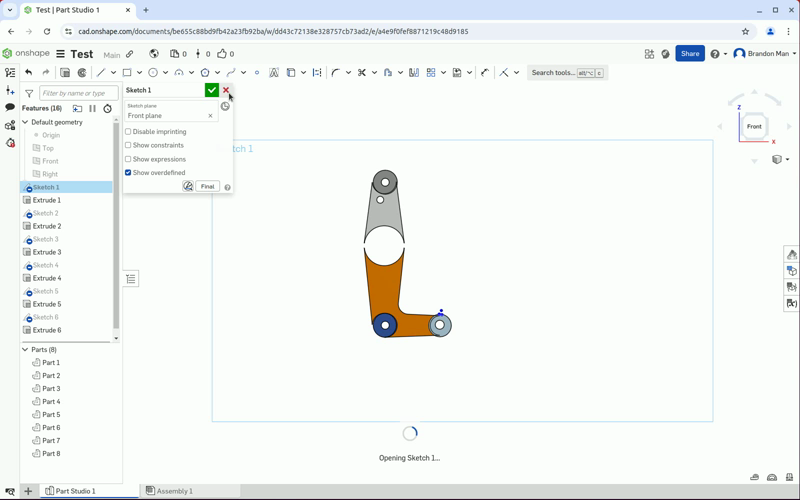
key(shift+s)
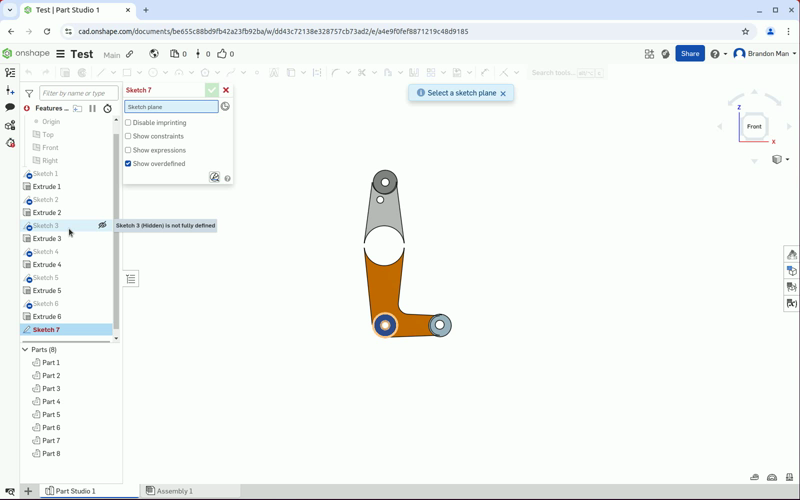
scroll(3)
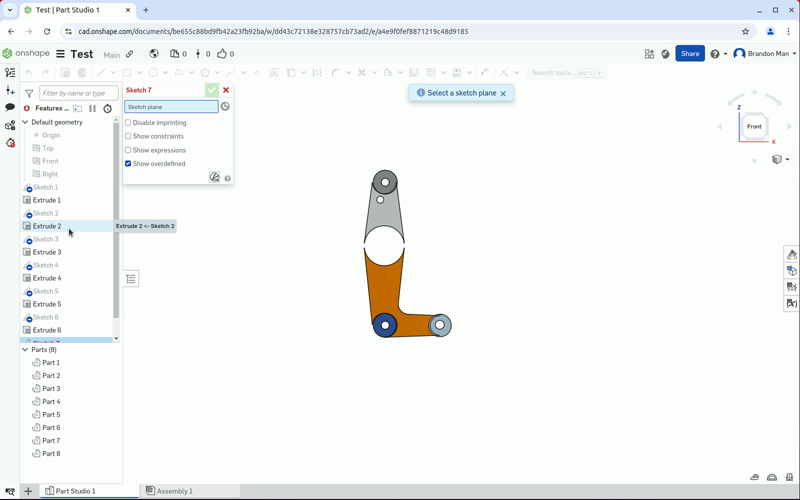
mouse_move(69, 163)
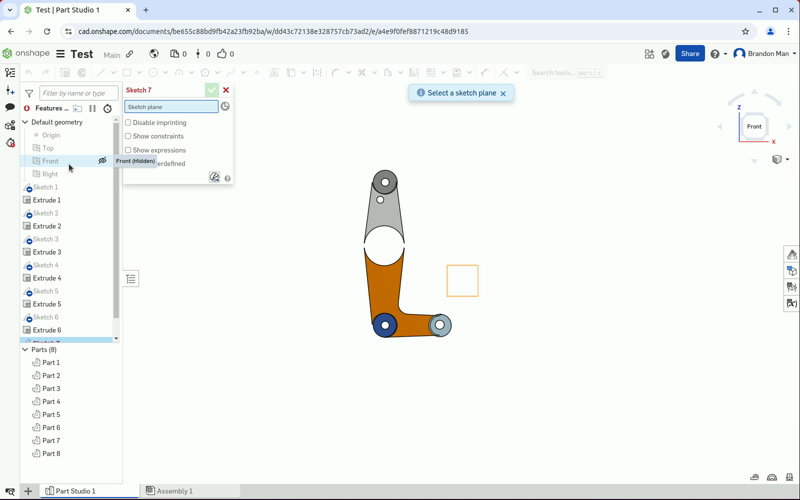
click(69, 163)
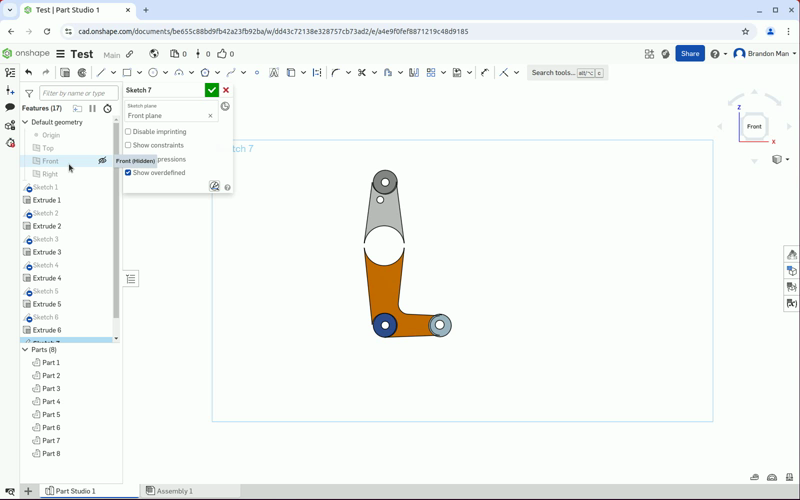
mouse_move(73, 352)
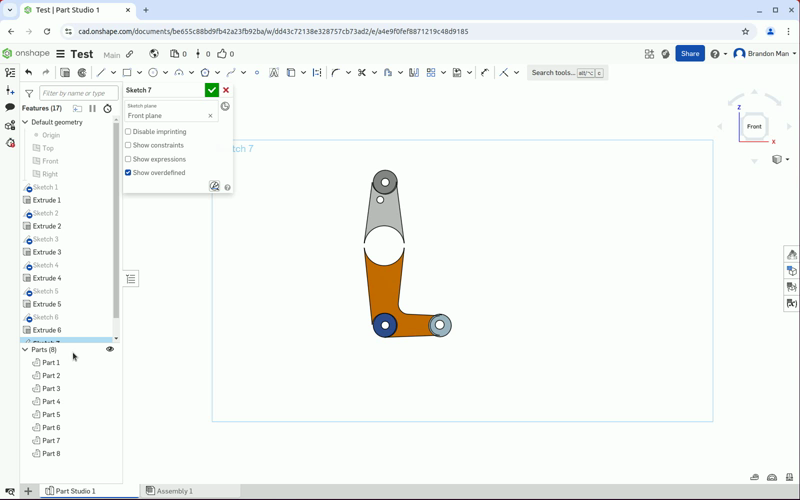
key(y)
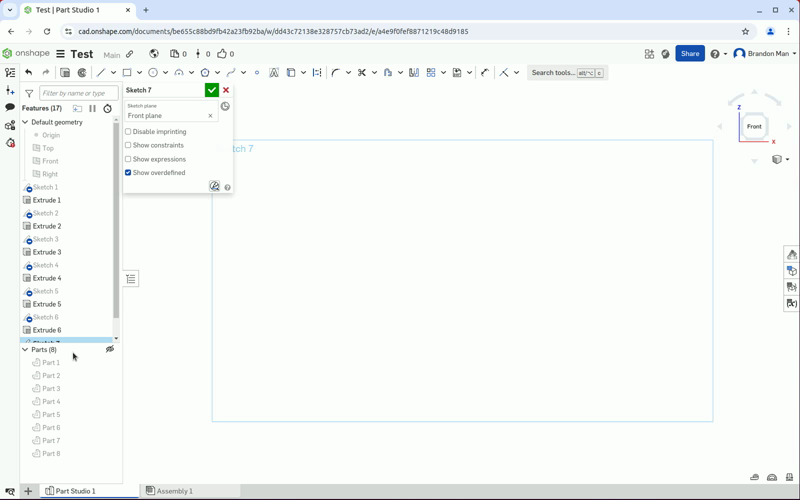
key(c)
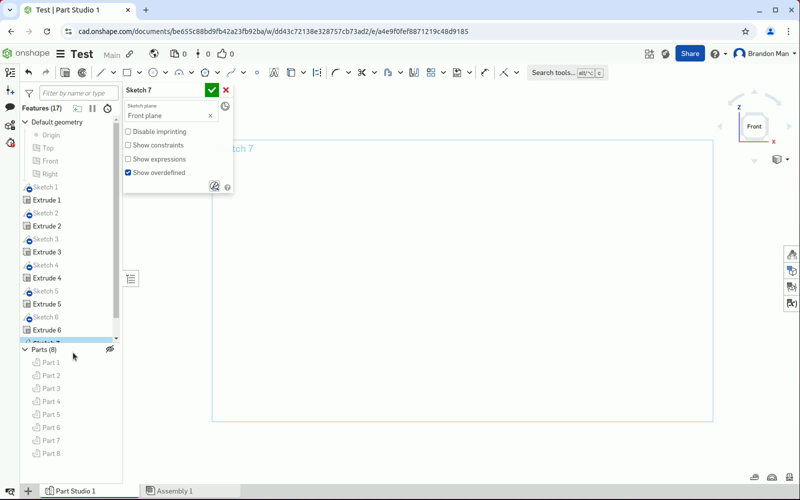
key_down(shift)
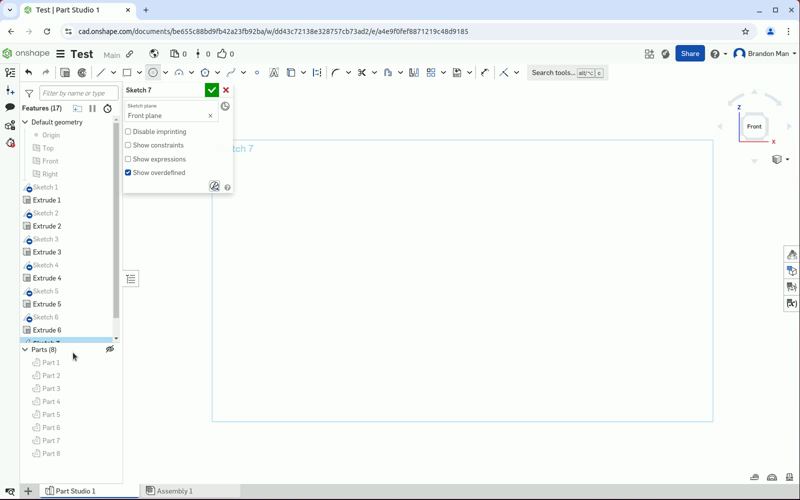
mouse_move(385, 245)
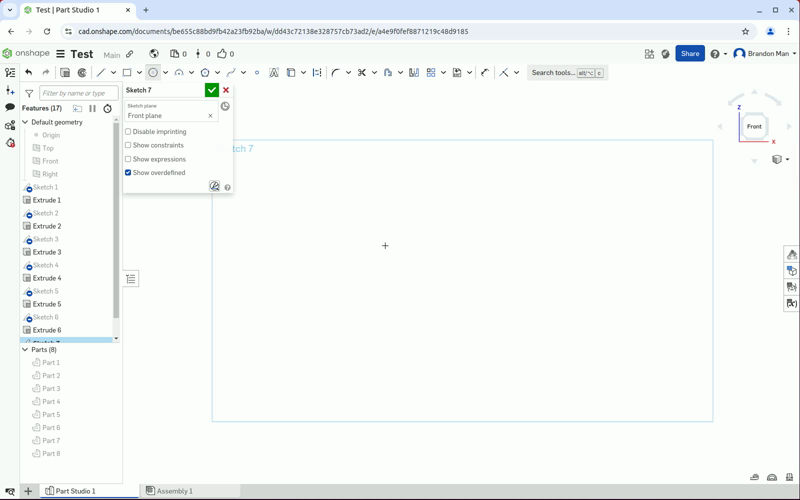
click(385, 245)
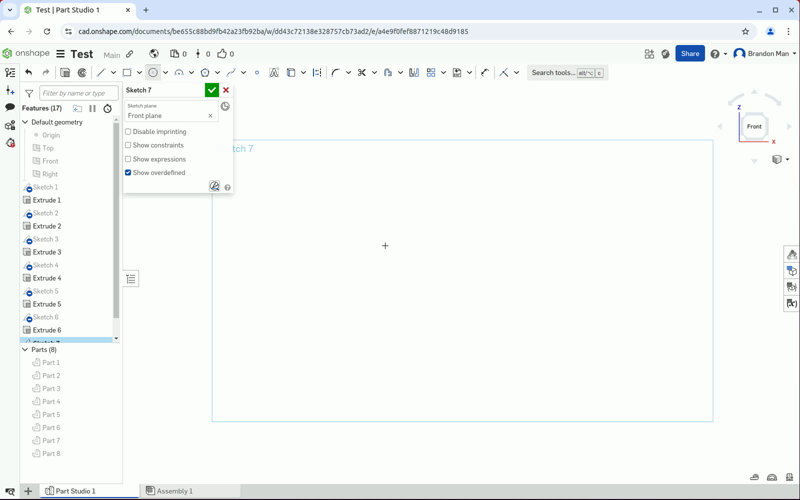
key_up(shift)
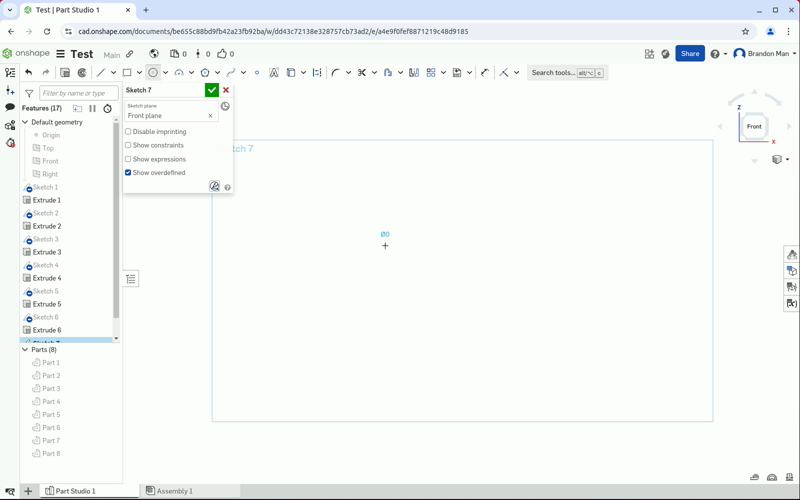
mouse_move(405, 245)
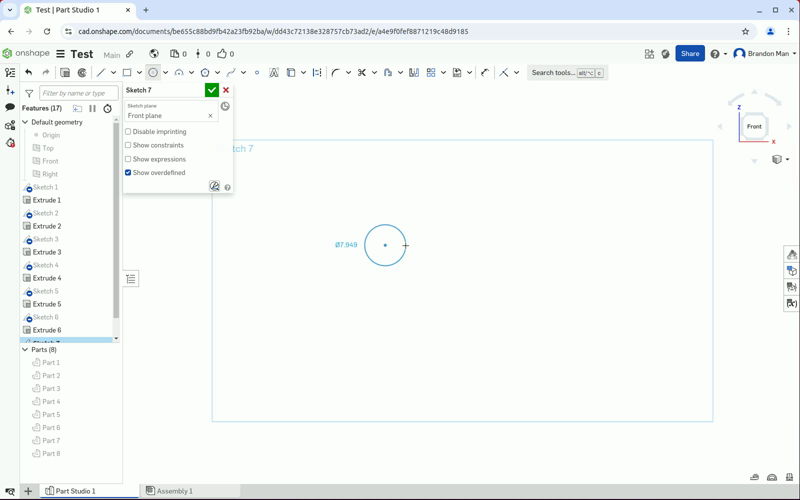
click(405, 245)
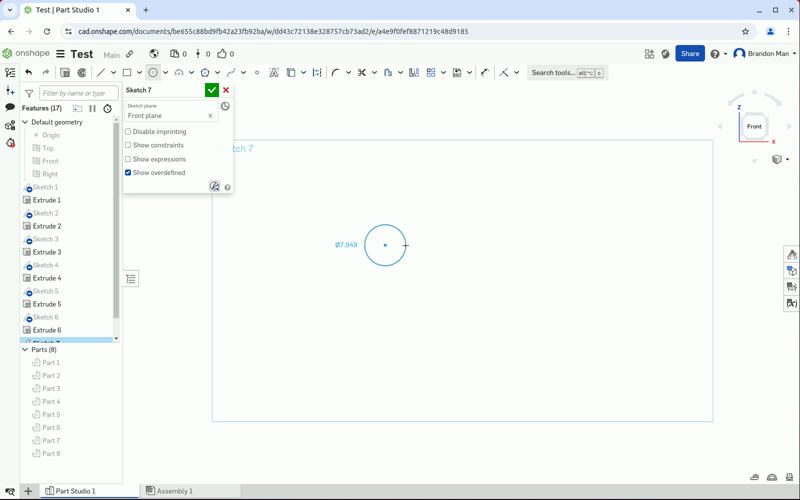
key(esc)
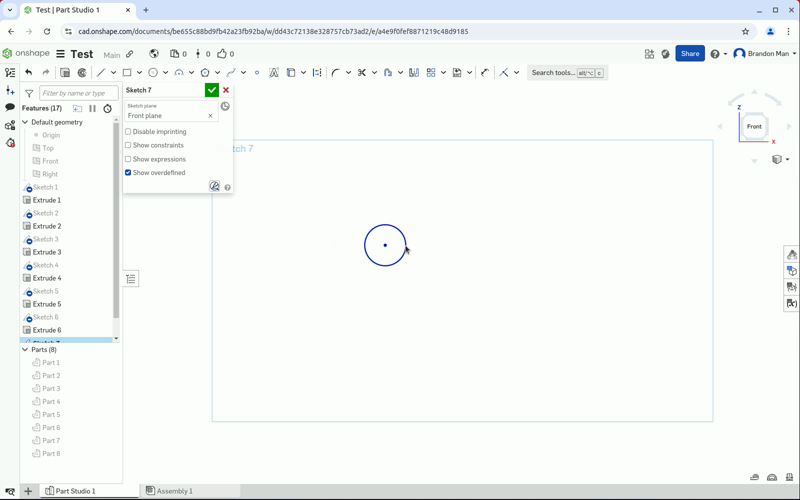
key(c)
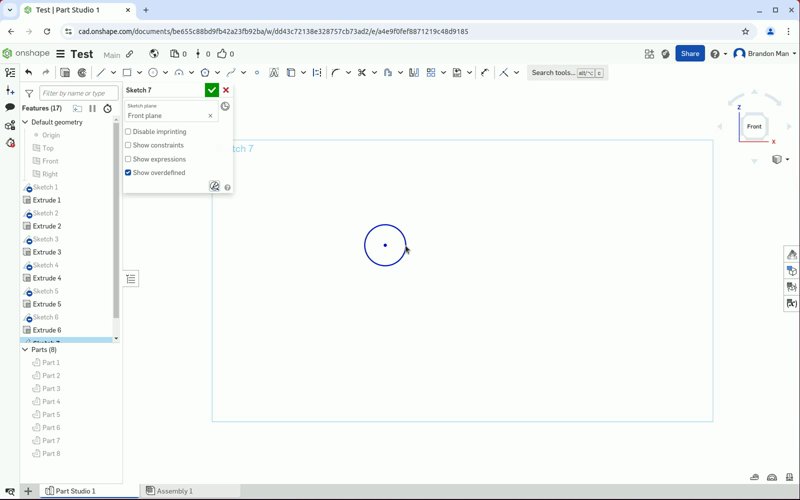
key_down(shift)
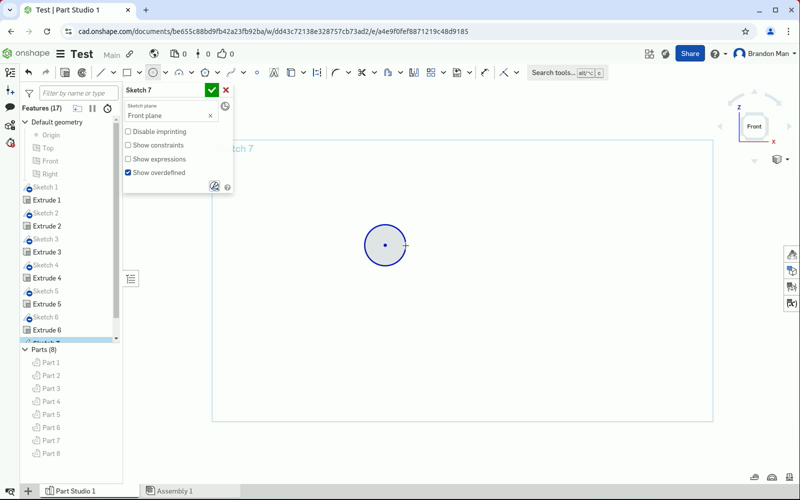
mouse_move(385, 245)
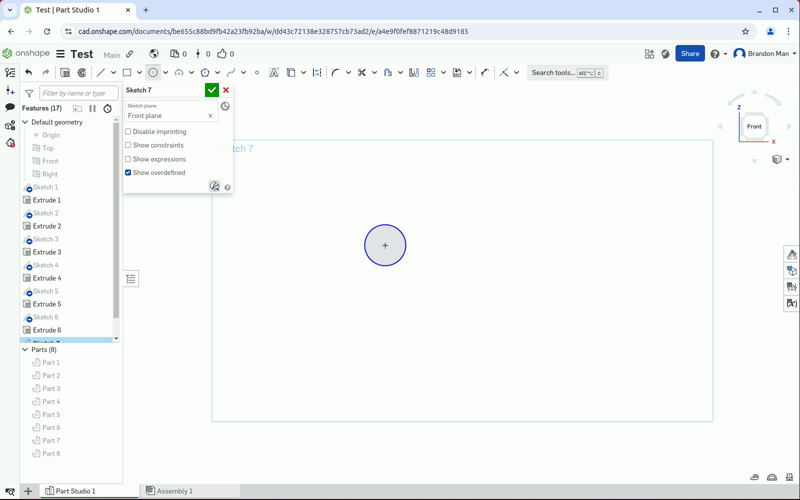
click(385, 245)
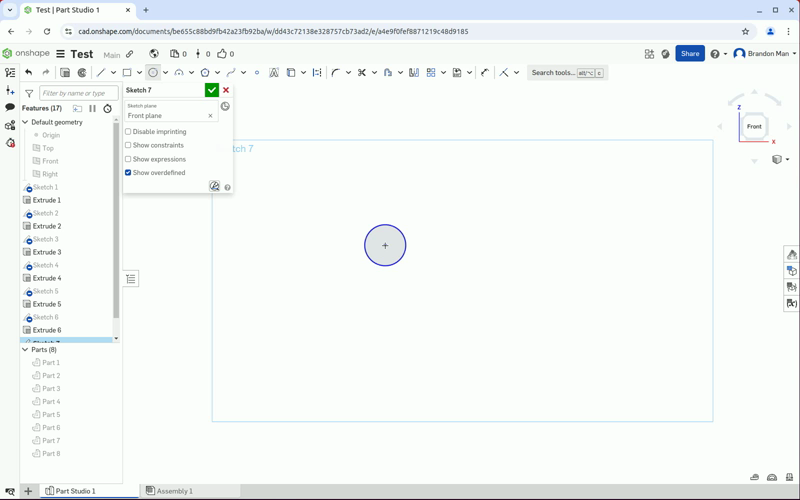
key_up(shift)
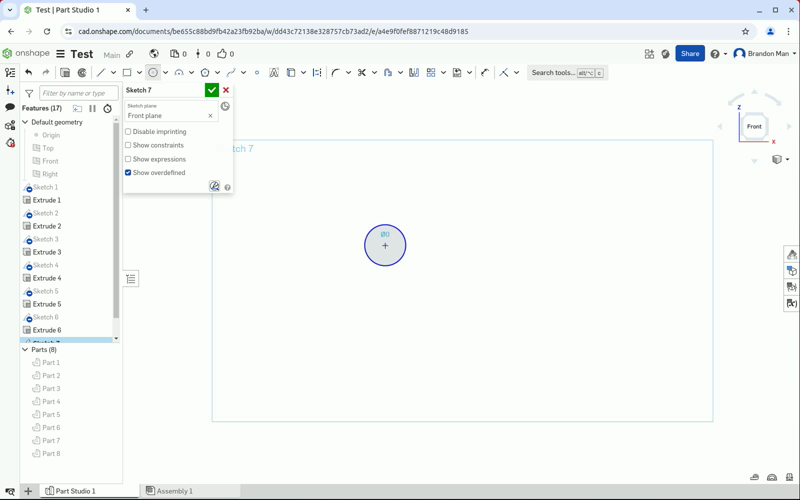
mouse_move(389, 245)
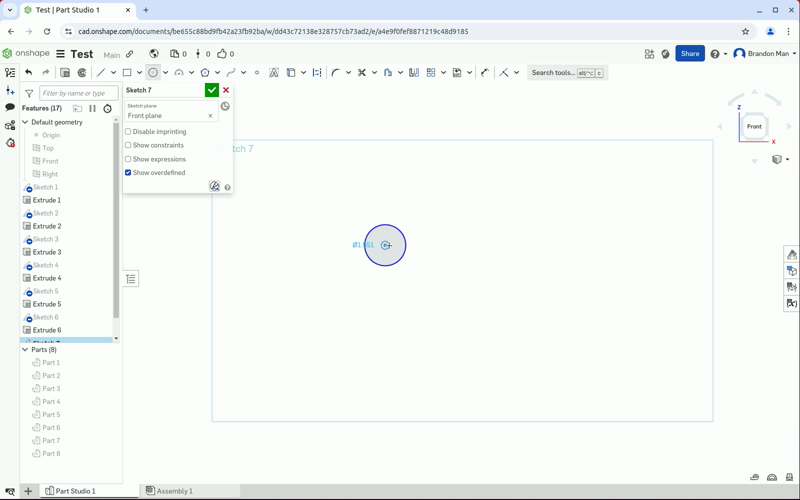
scroll(6)
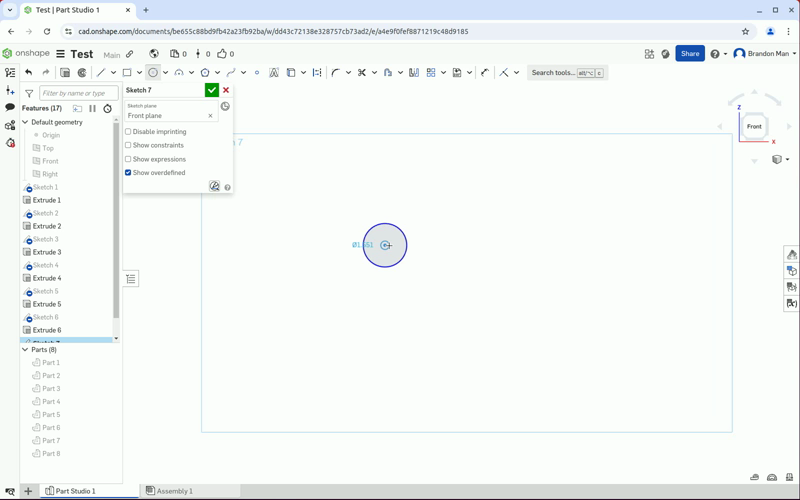
scroll(6)
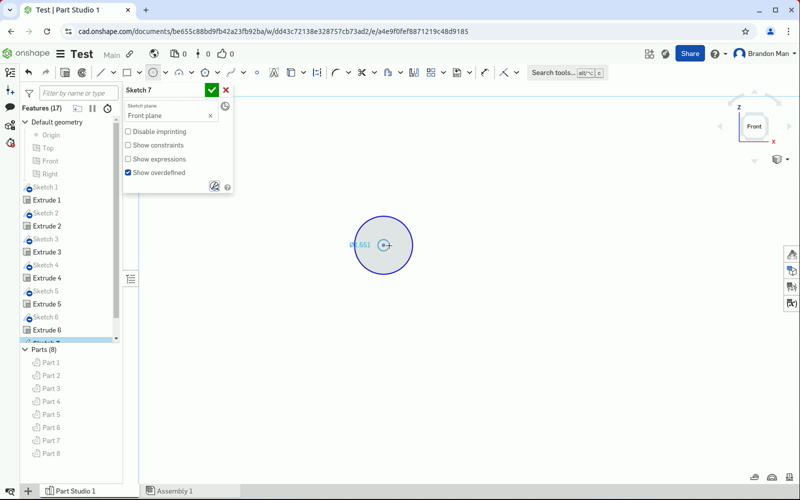
scroll(6)
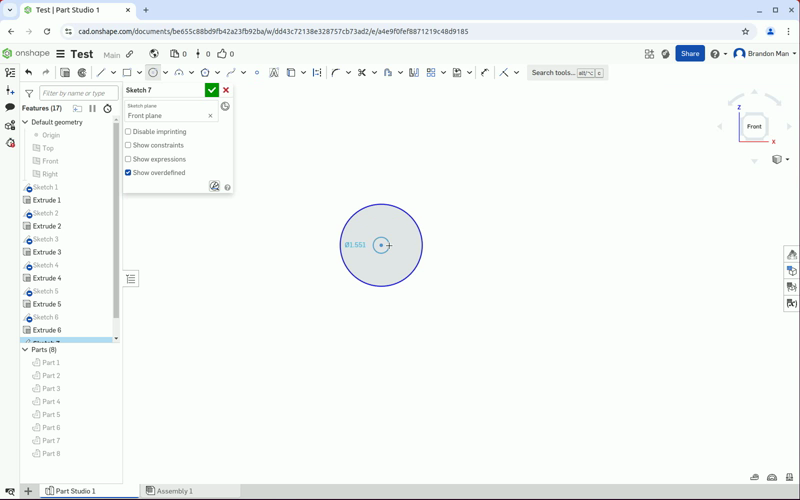
scroll(6)
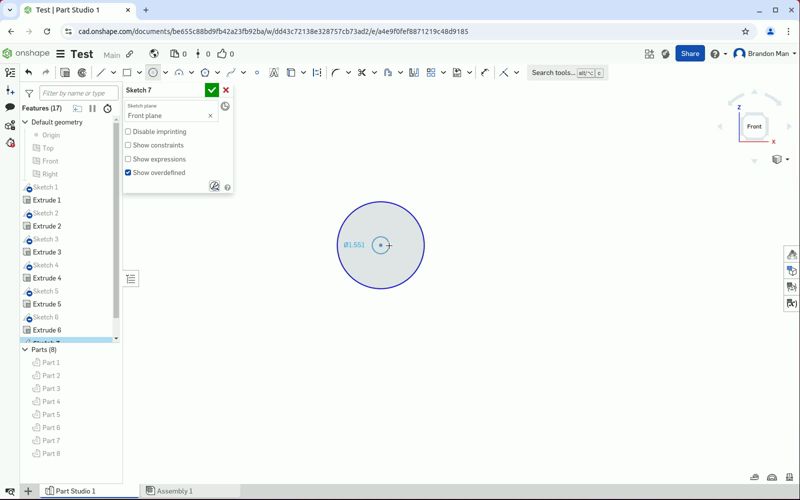
scroll(6)
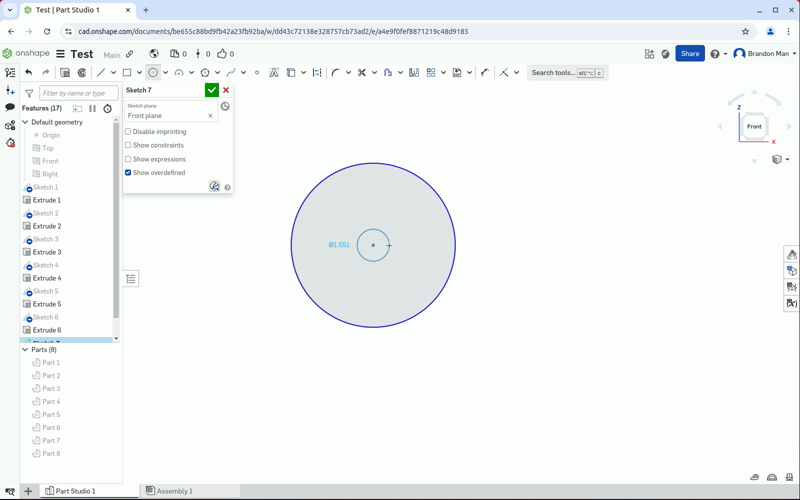
scroll(6)
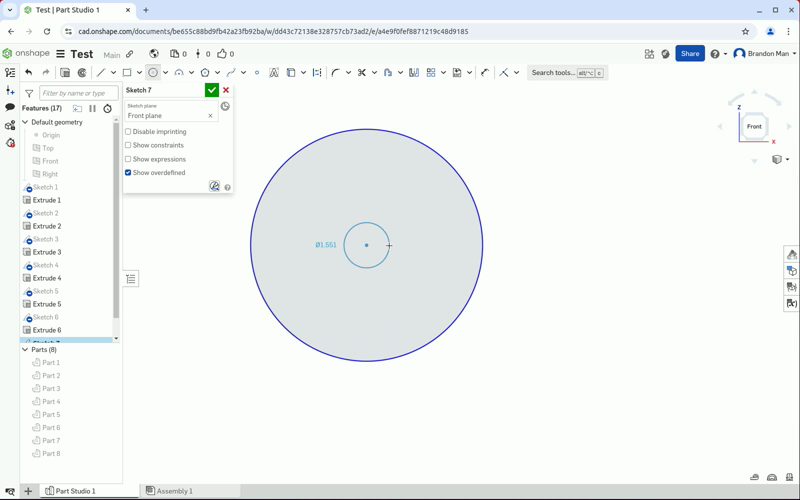
scroll(6)
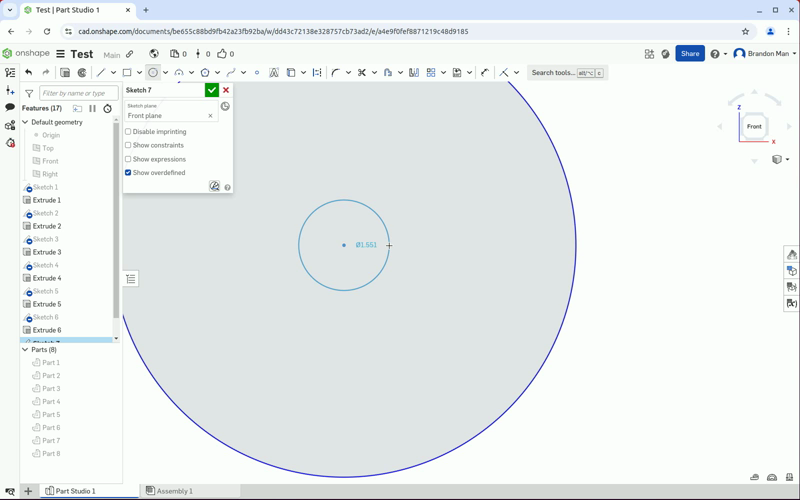
click(389, 245)
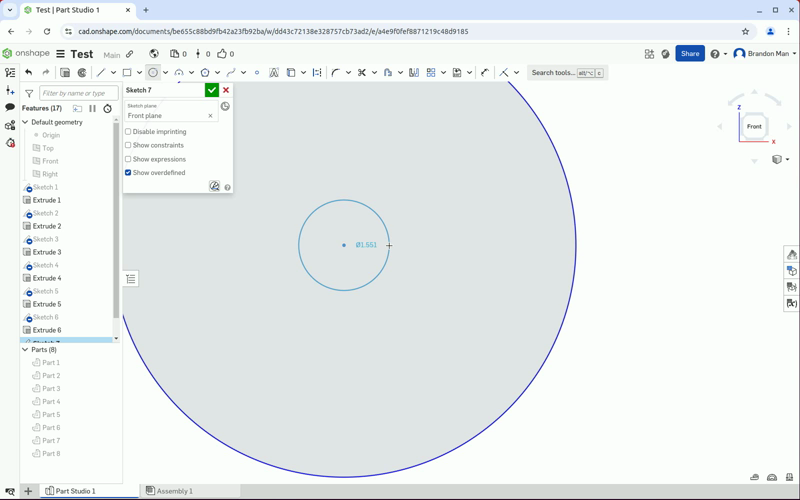
scroll(-6)
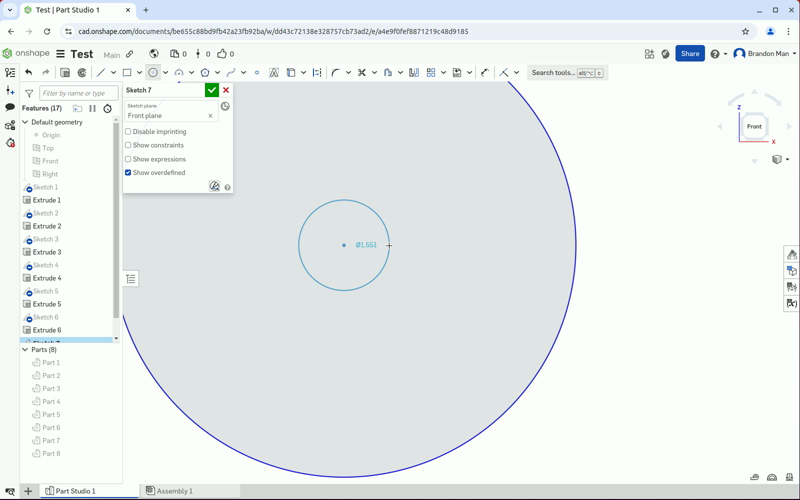
scroll(-6)
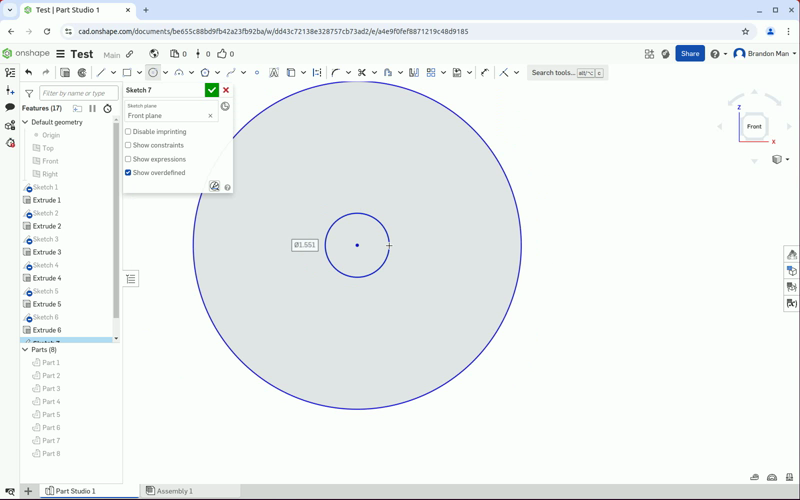
scroll(-6)
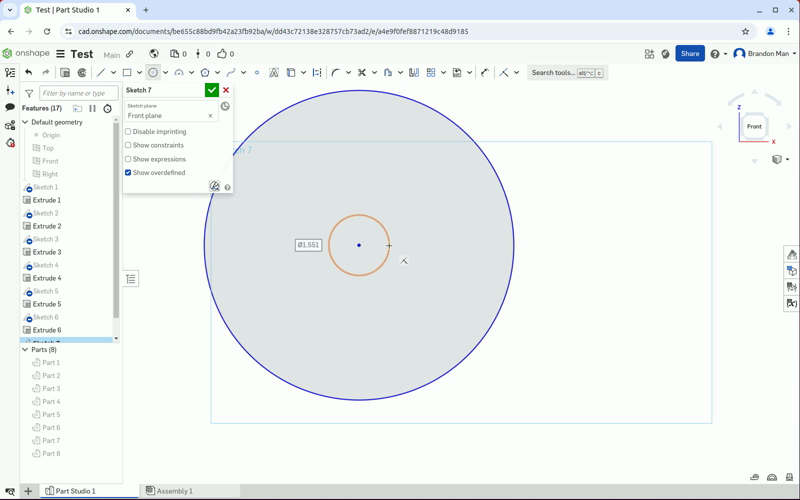
scroll(-6)
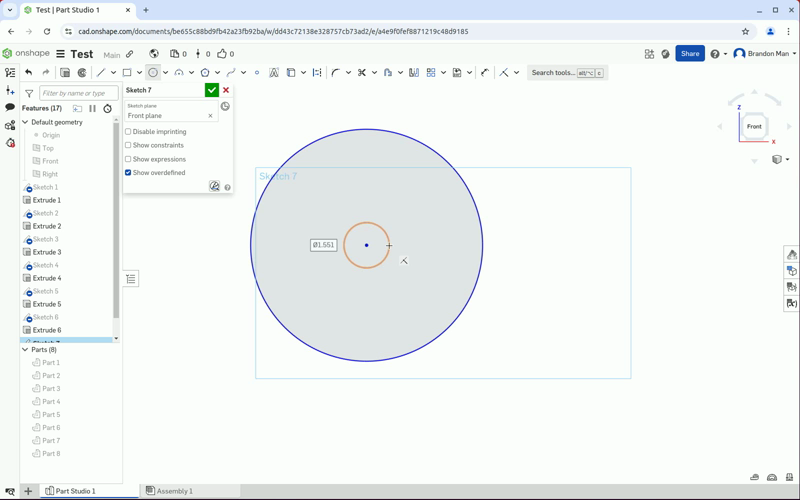
scroll(-6)
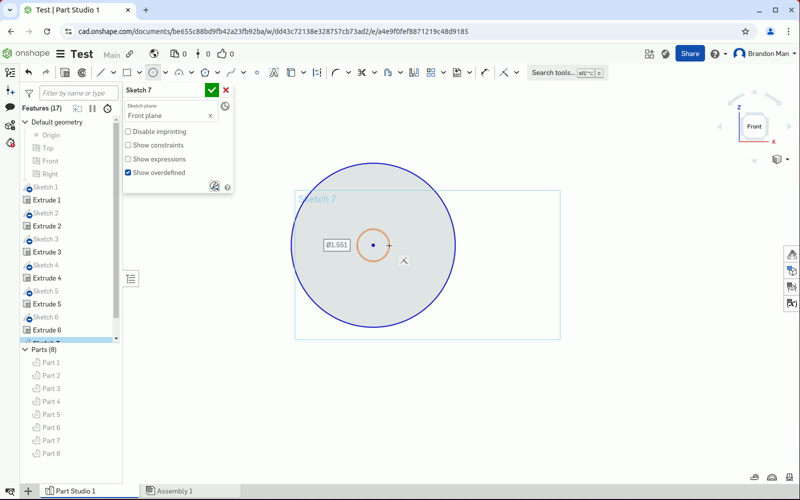
scroll(-6)
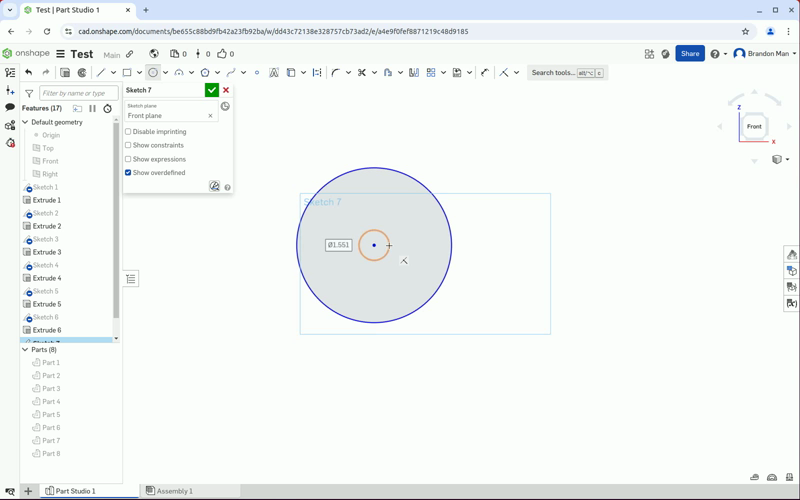
scroll(-6)
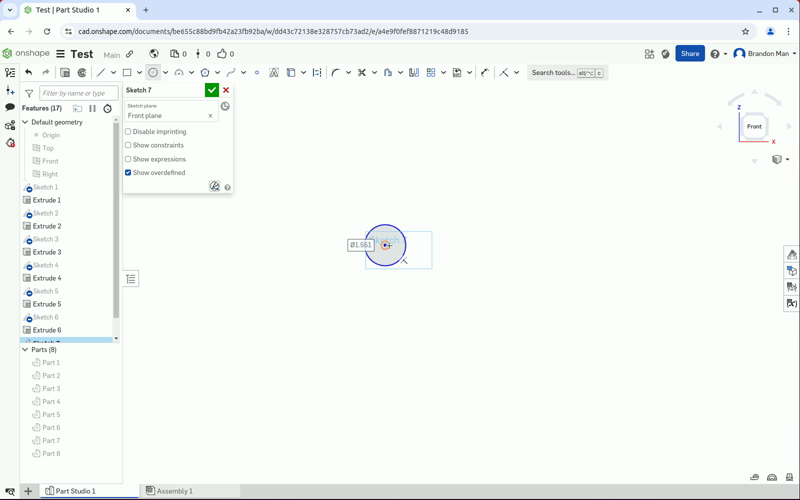
key(esc)
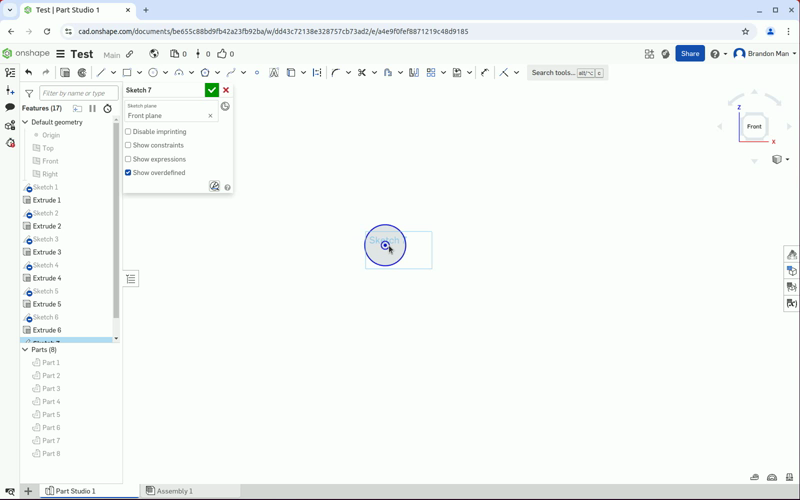
mouse_move(387, 254)
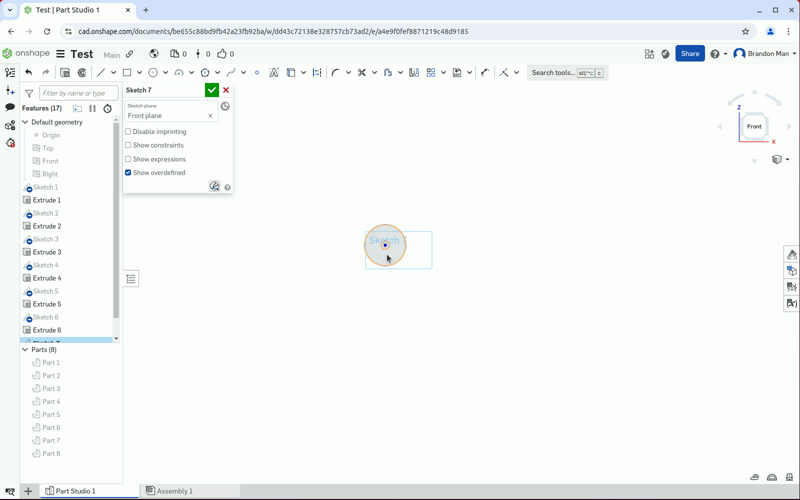
scroll(6)
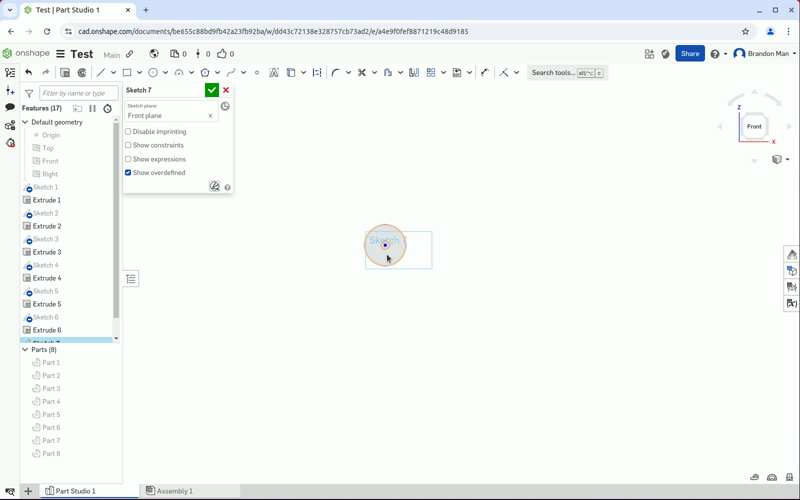
scroll(6)
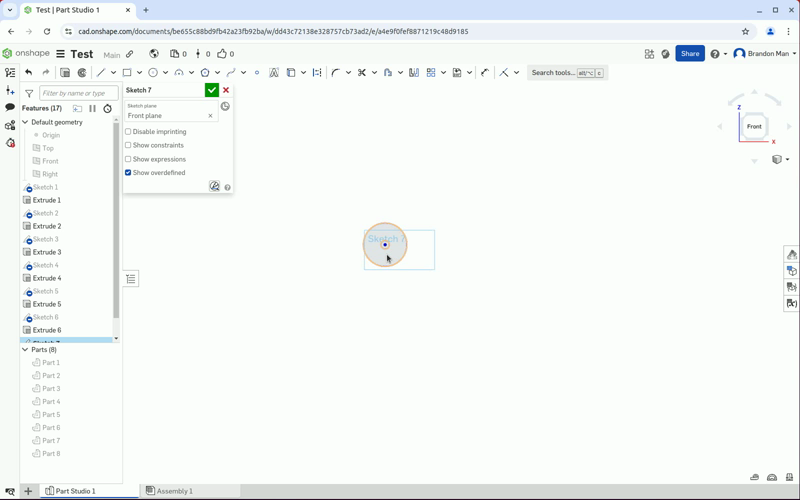
scroll(6)
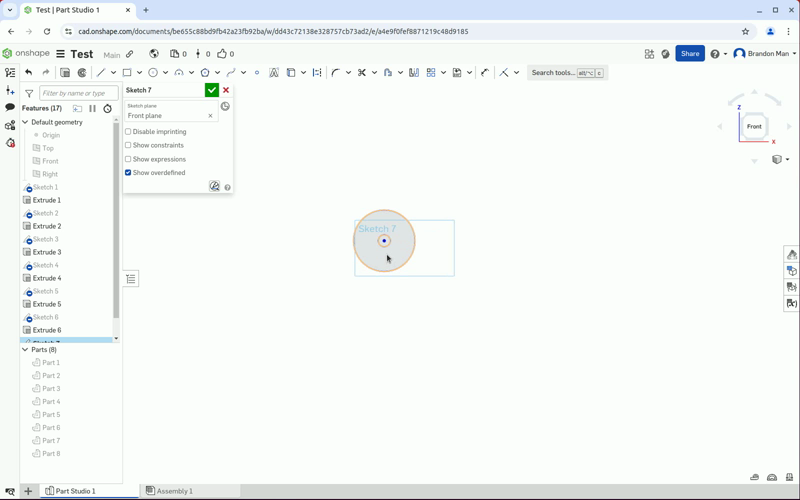
scroll(6)
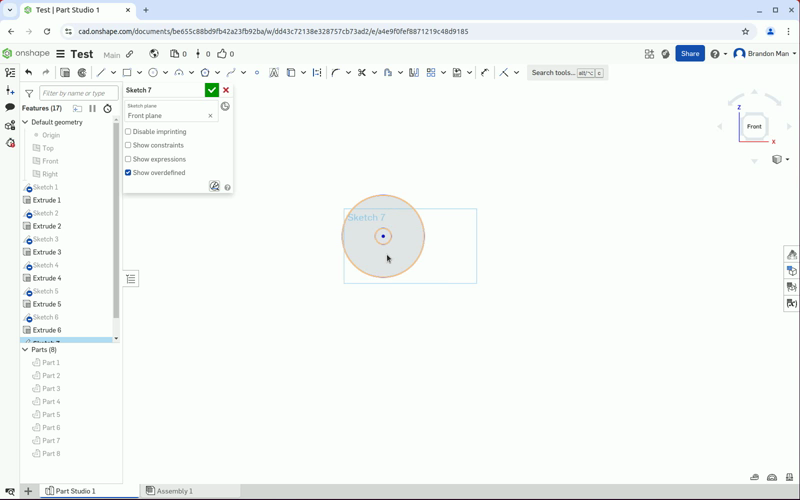
scroll(6)
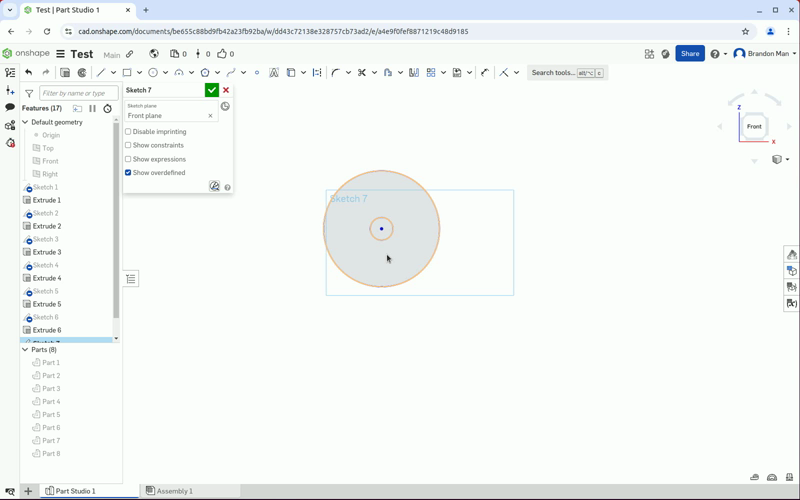
scroll(6)
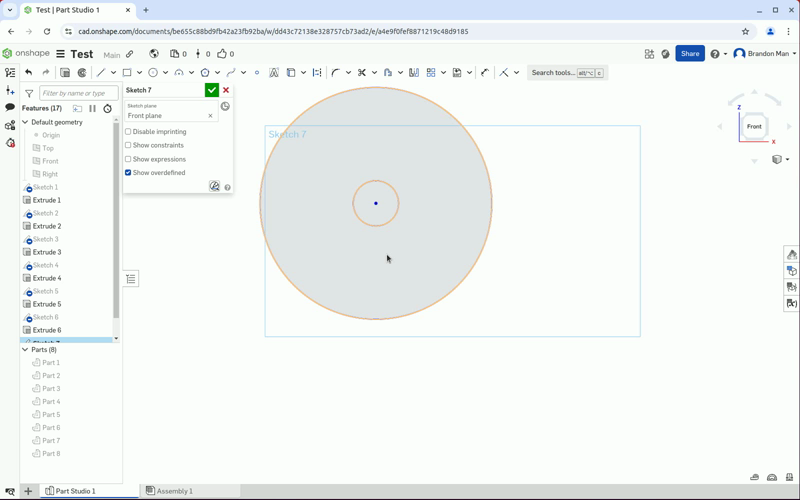
scroll(6)
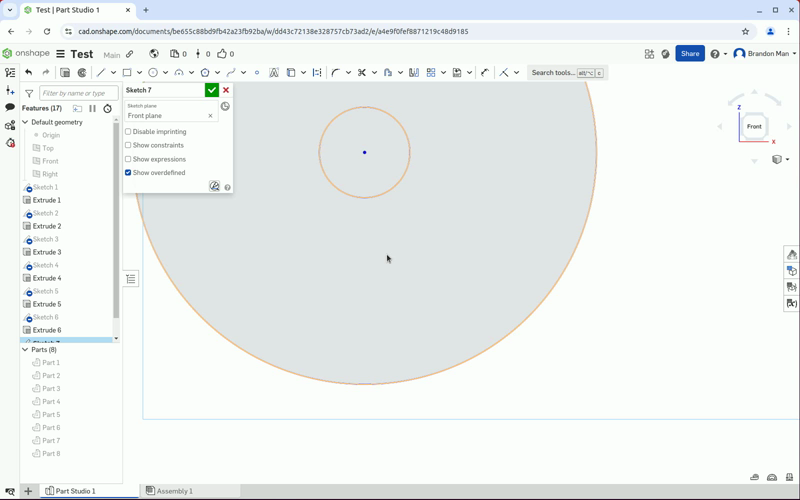
click(387, 254)
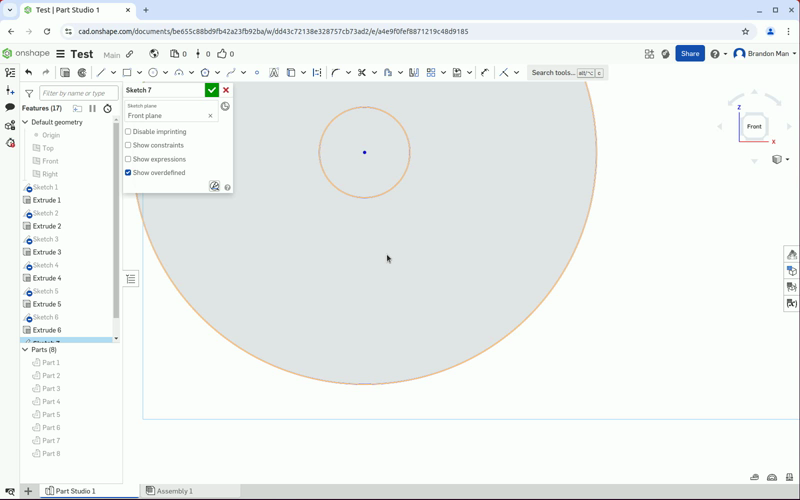
scroll(-6)
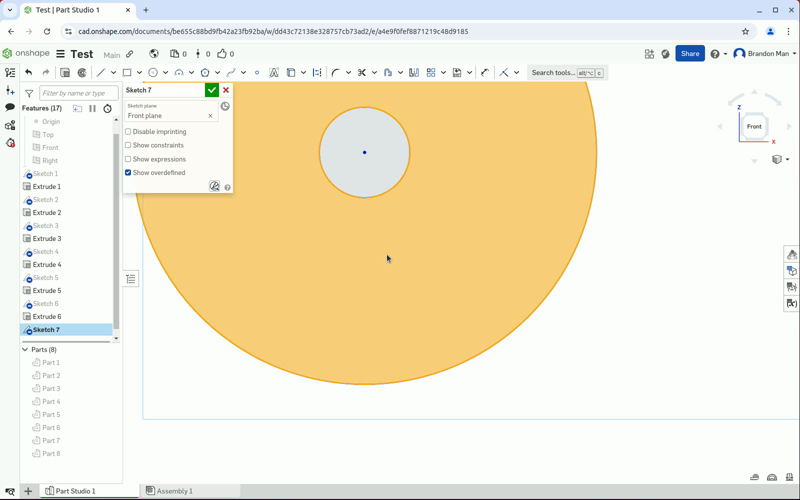
scroll(-6)
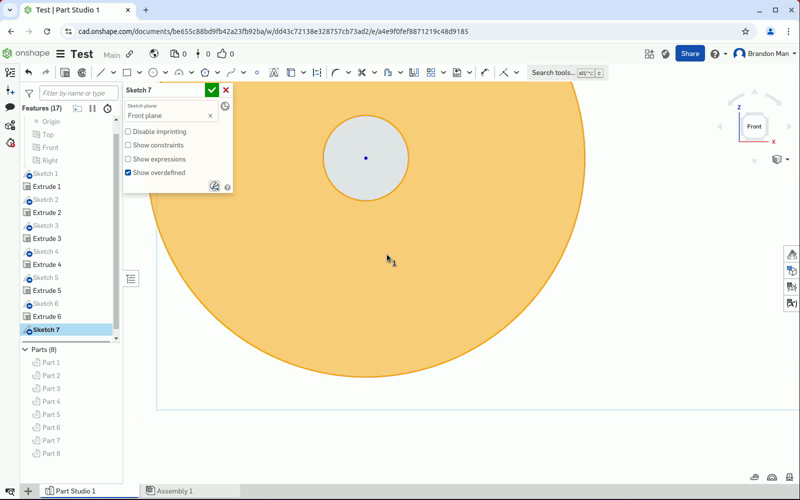
scroll(-6)
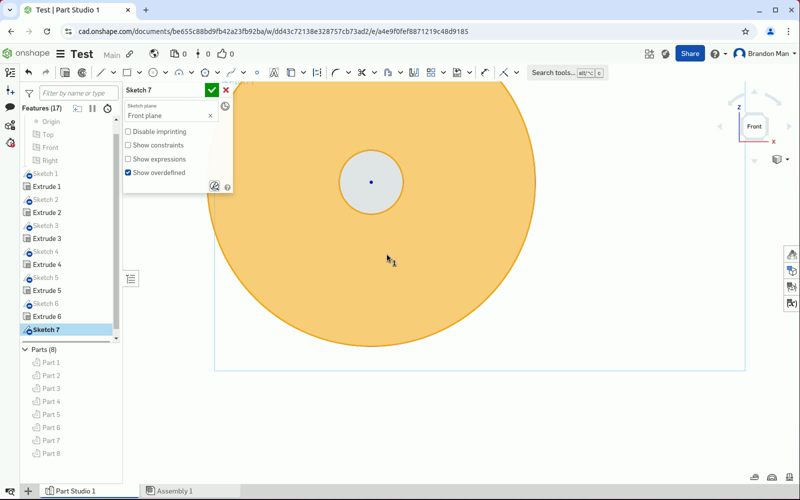
scroll(-6)
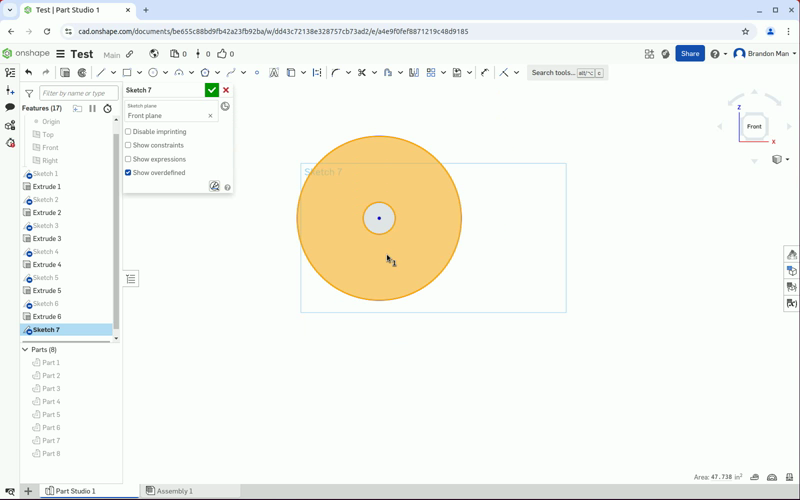
scroll(-6)
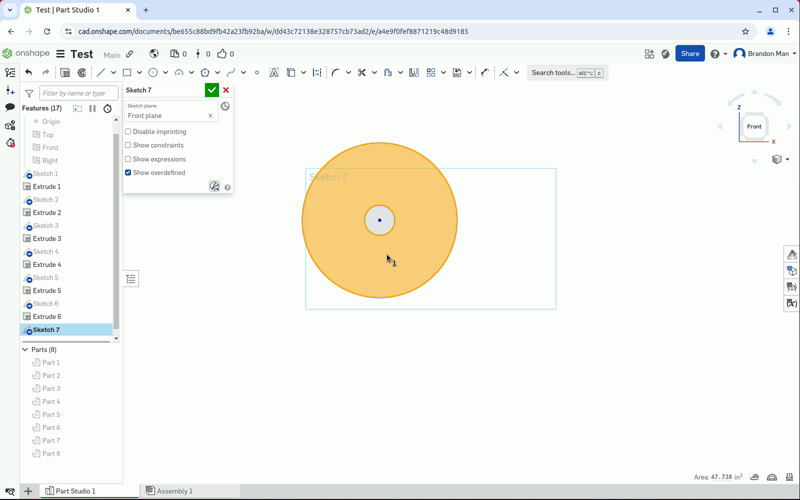
scroll(-6)
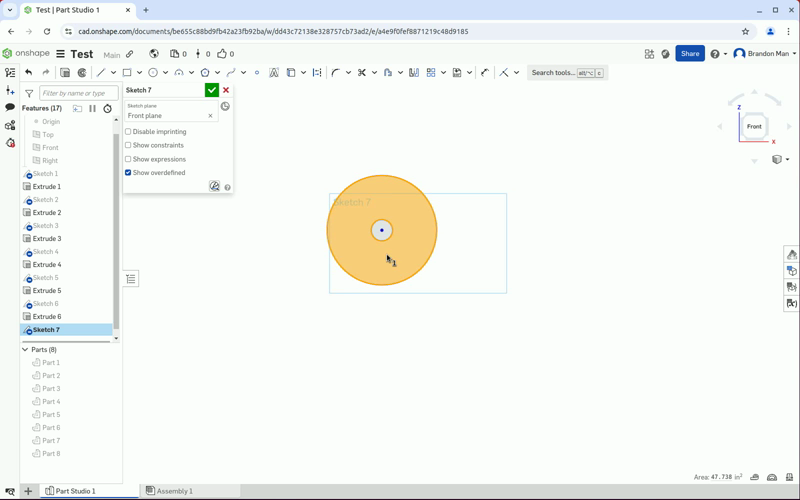
scroll(-6)
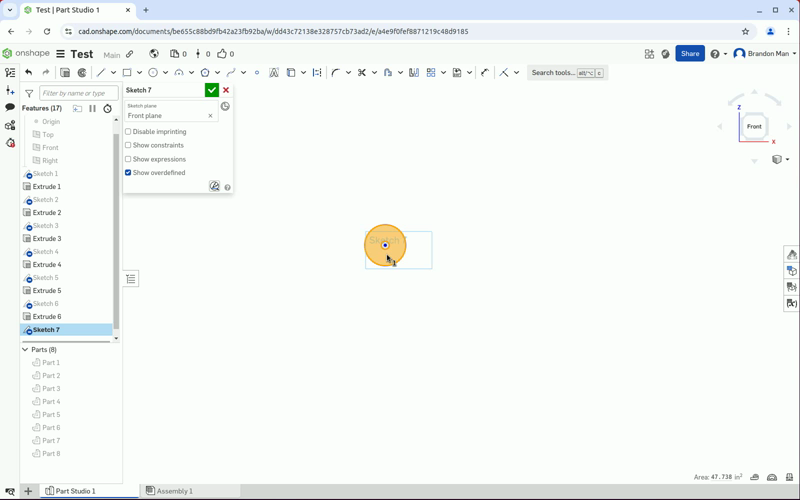
mouse_move(73, 352)
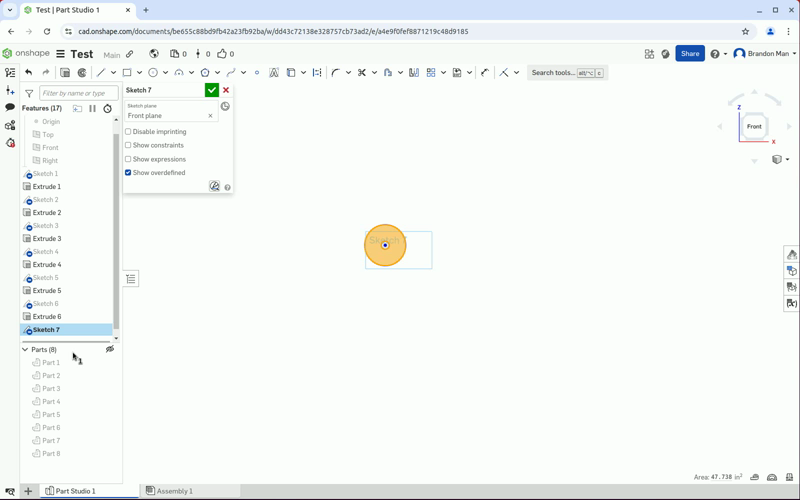
key(shift+y)
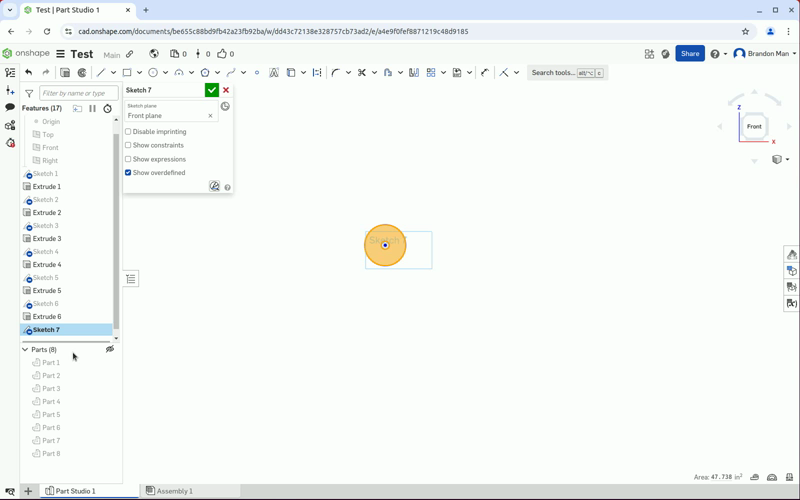
key(shift+e)
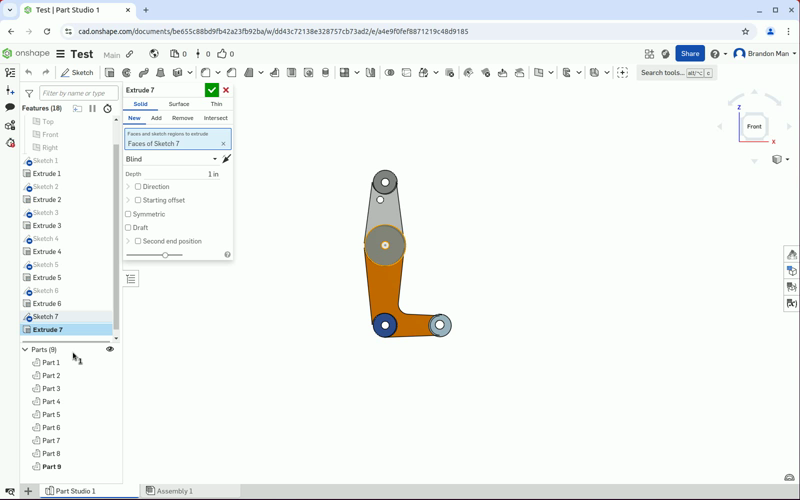
mouse_move(143, 106)
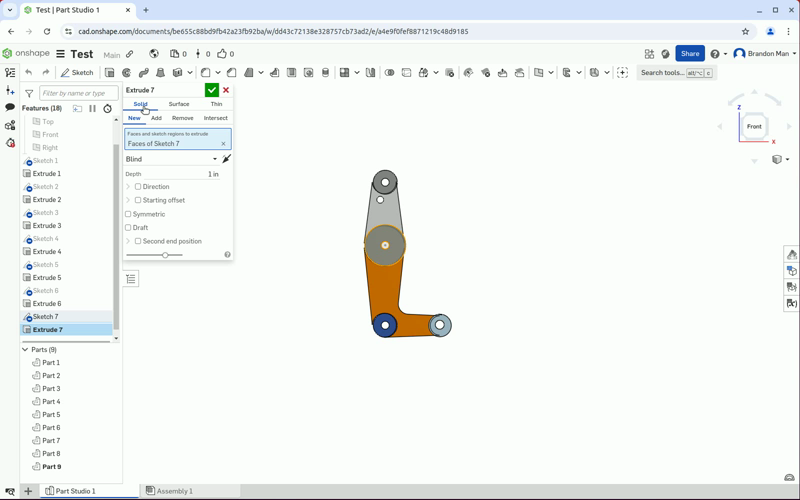
click(143, 106)
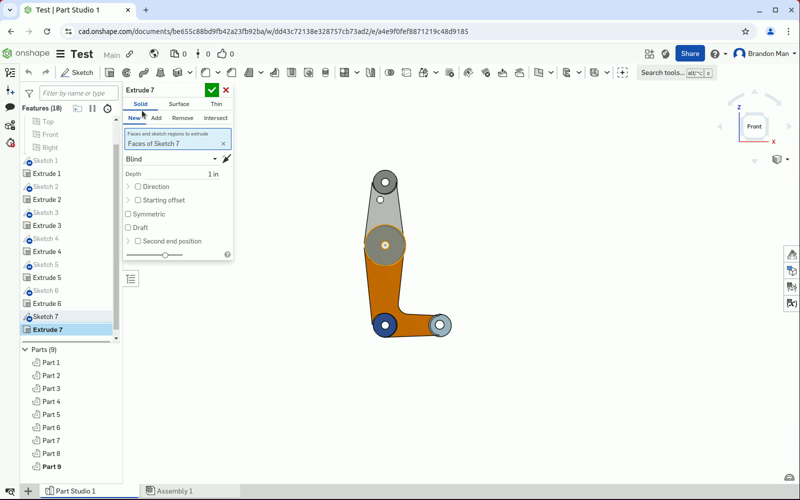
mouse_move(137, 120)
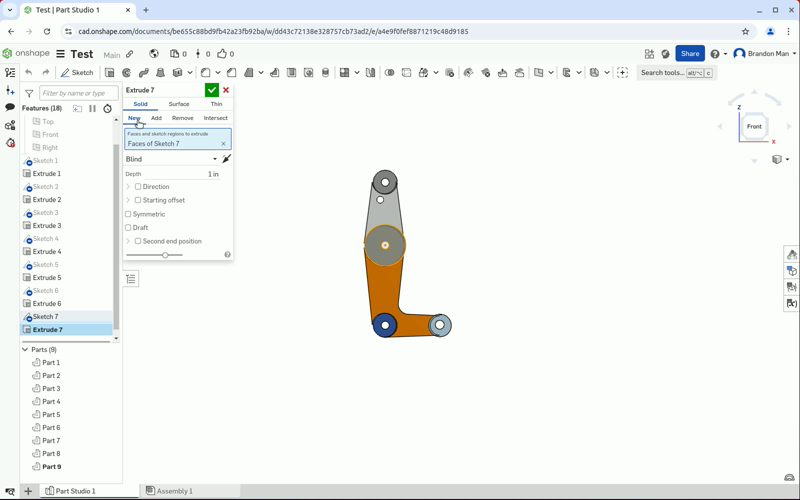
click(137, 120)
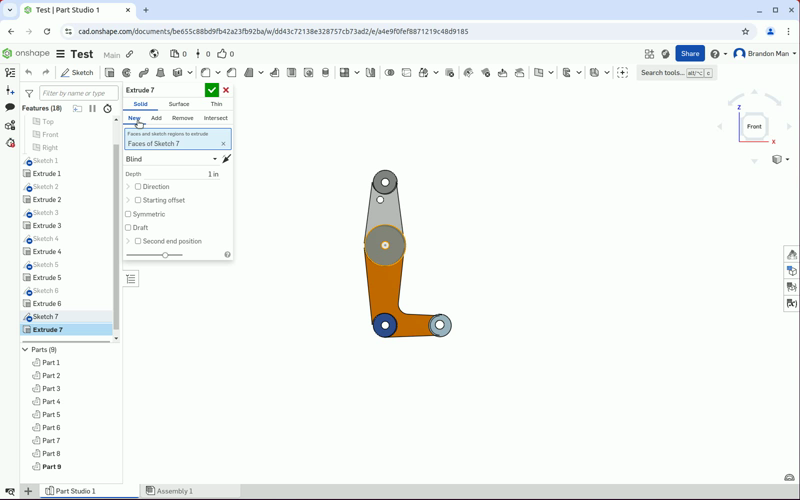
key(tab, 4)
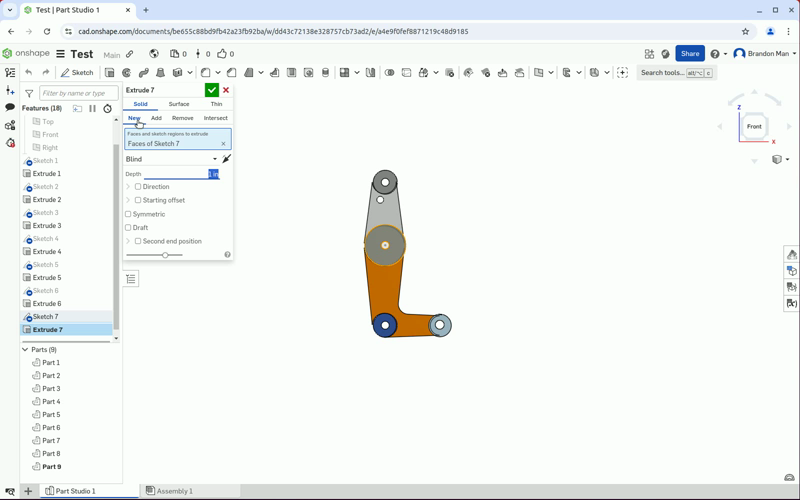
text(0.722)
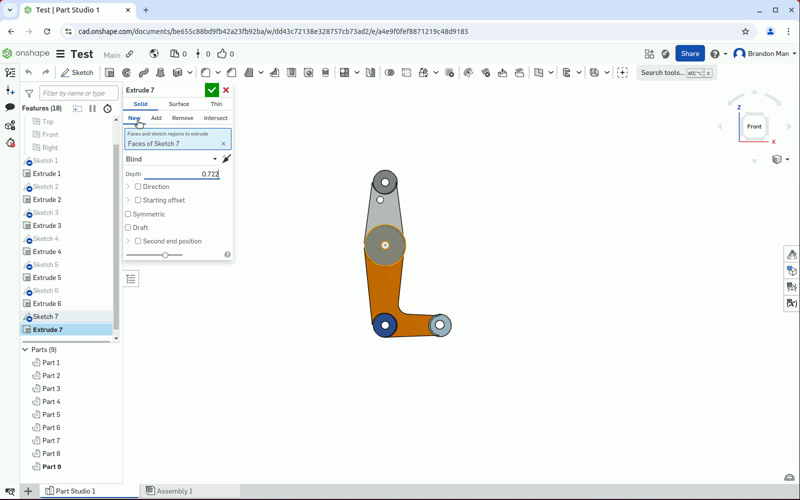
key(enter)
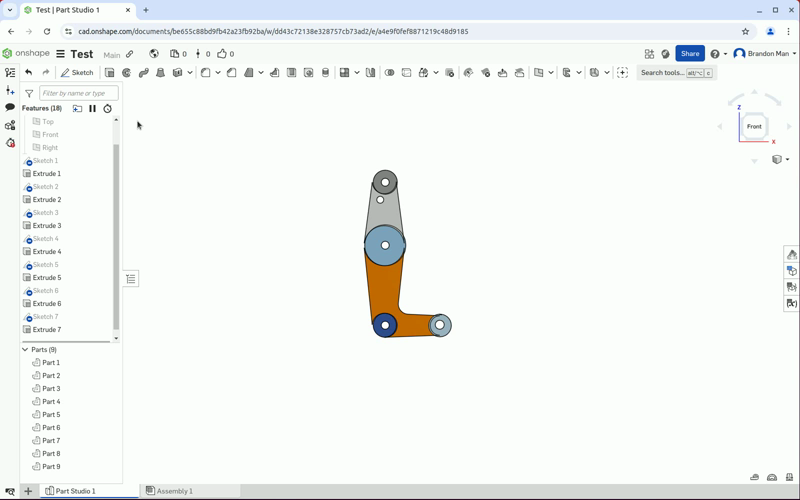
key(shift+h)
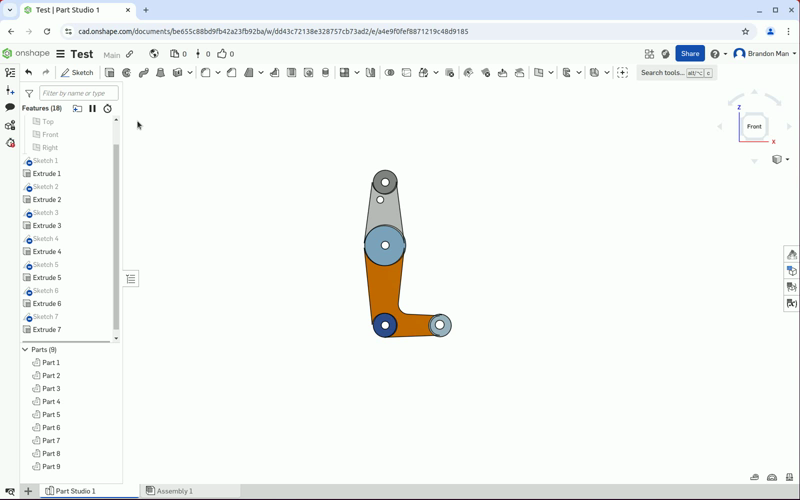
key(shift+h)
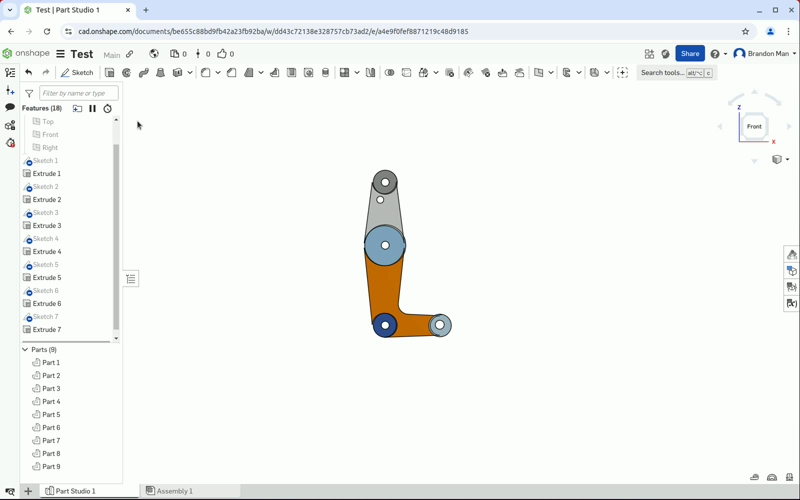
key(shift+7)
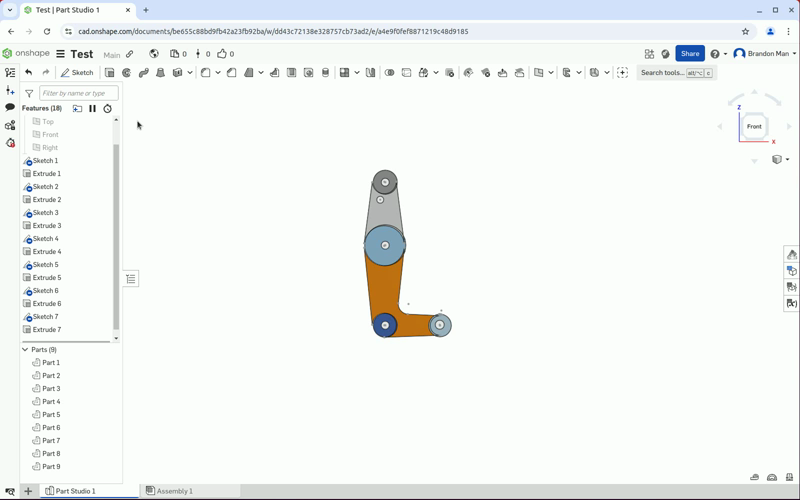
key(left, 2)
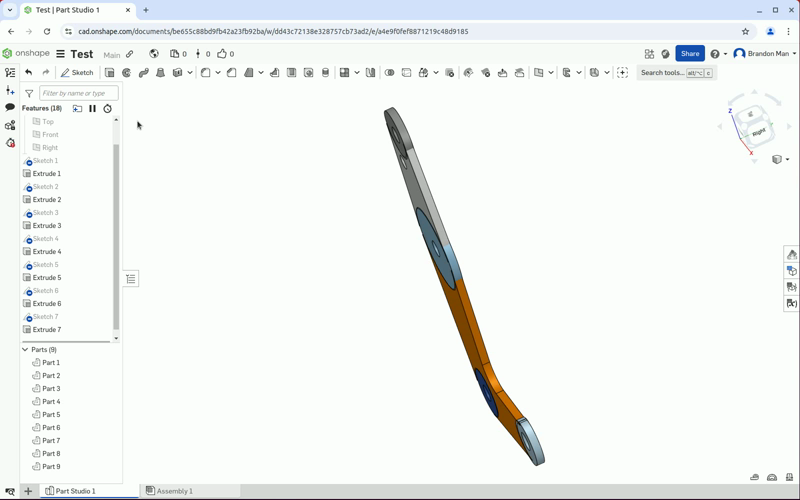
key(down, 2)
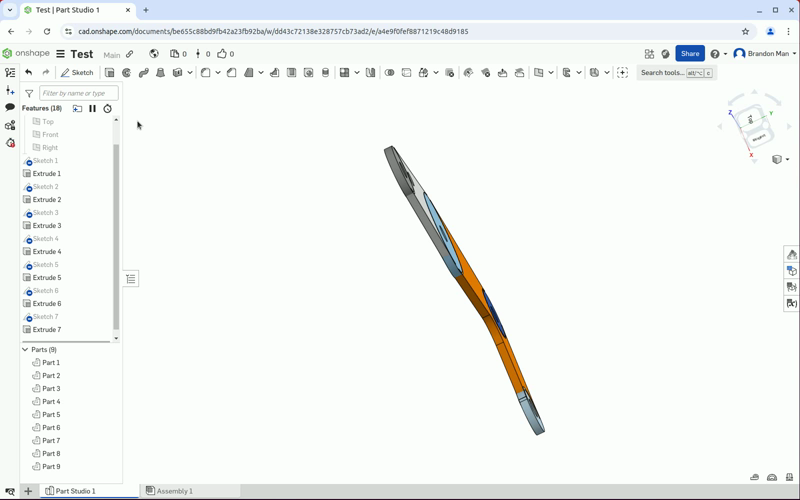
key(up, 2)
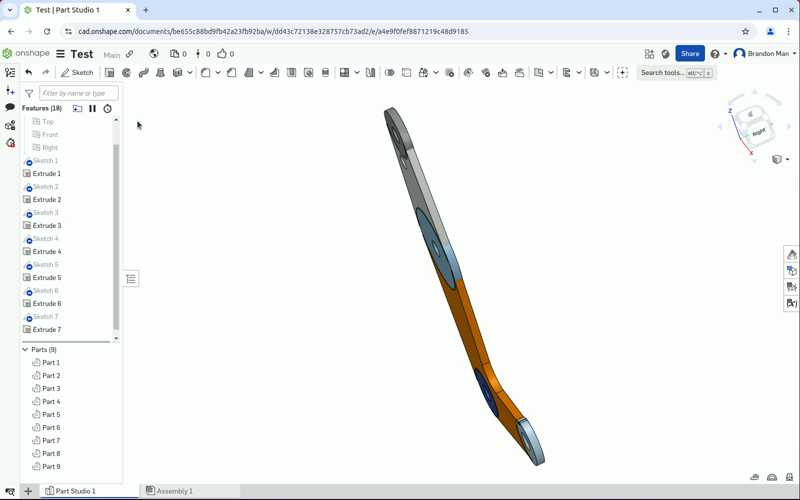
key(right, 2)
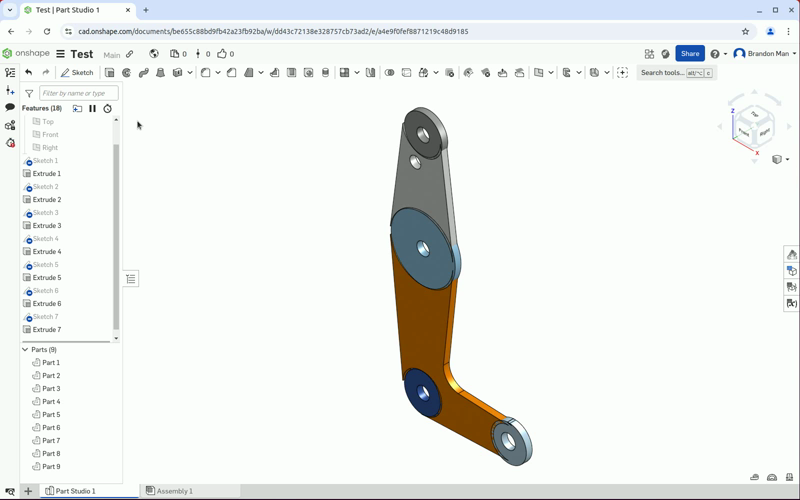
mouse_move(69, 163)
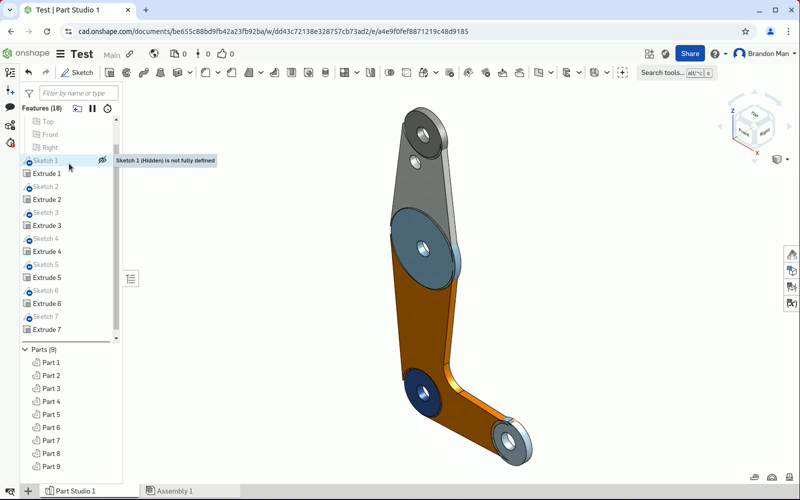
click(69, 163)